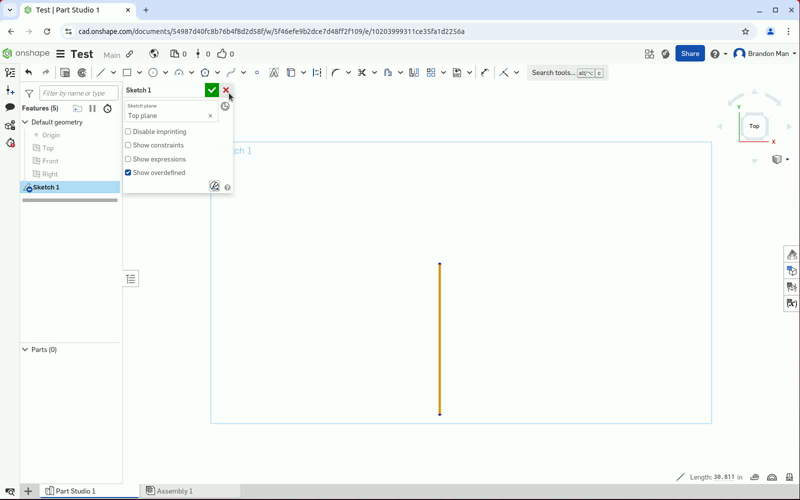
key(shift+h)
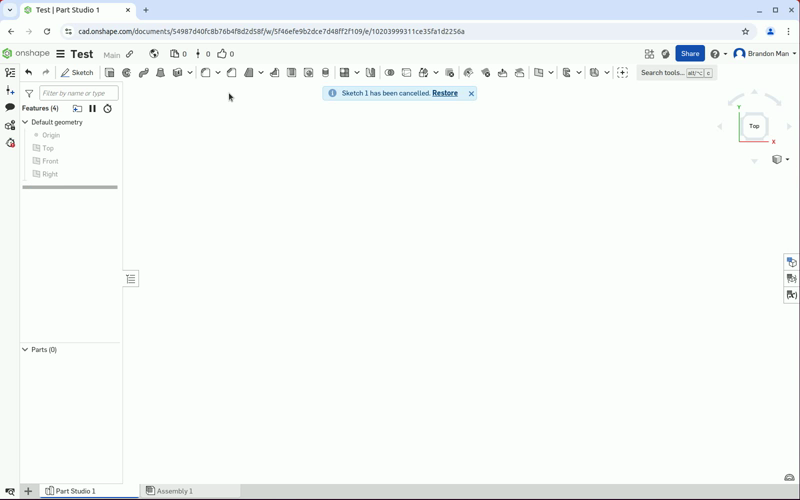
mouse_move(73, 352)
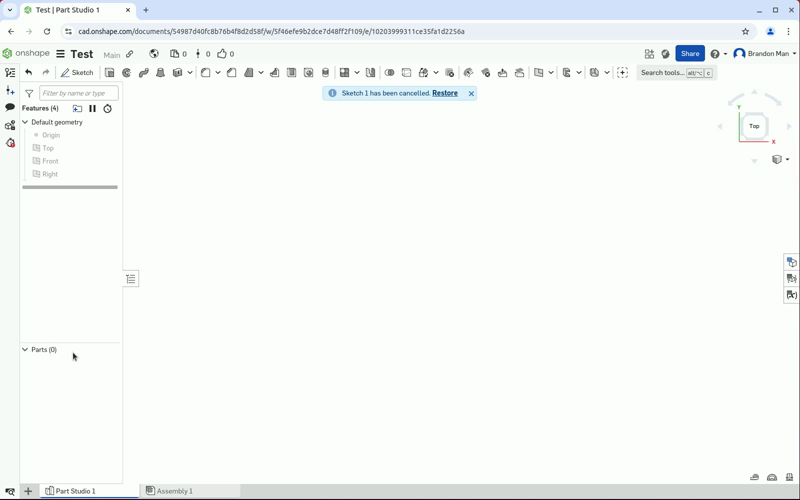
key(y)
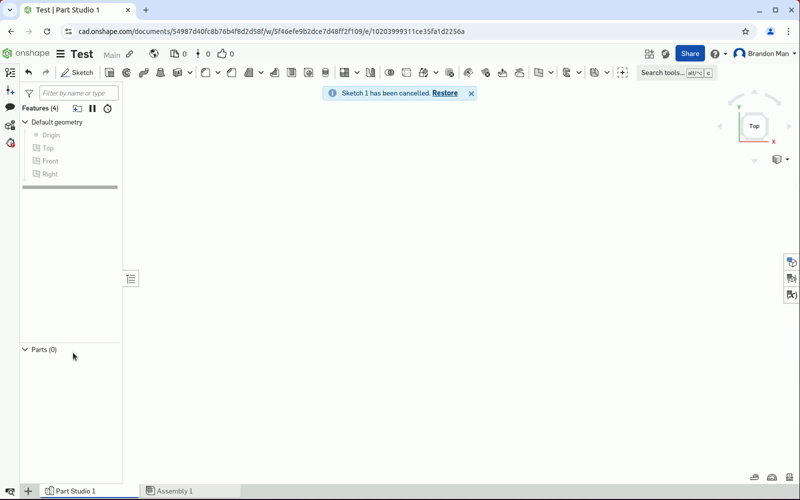
key(shift+p)
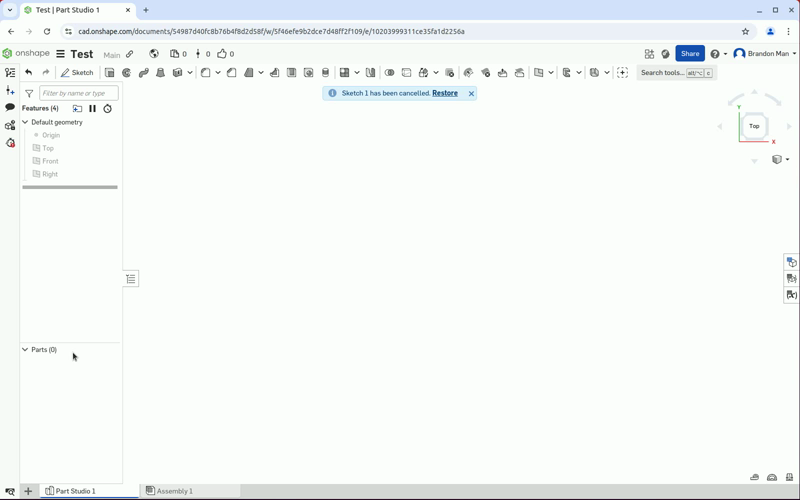
key(space)
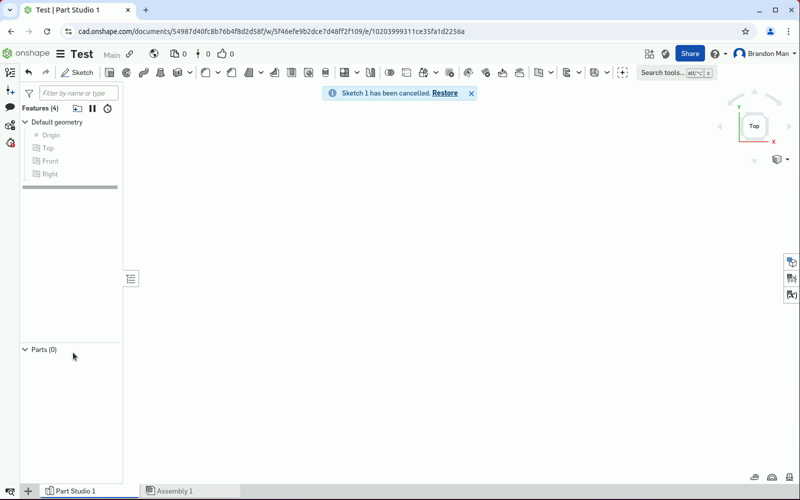
key_down(shift)
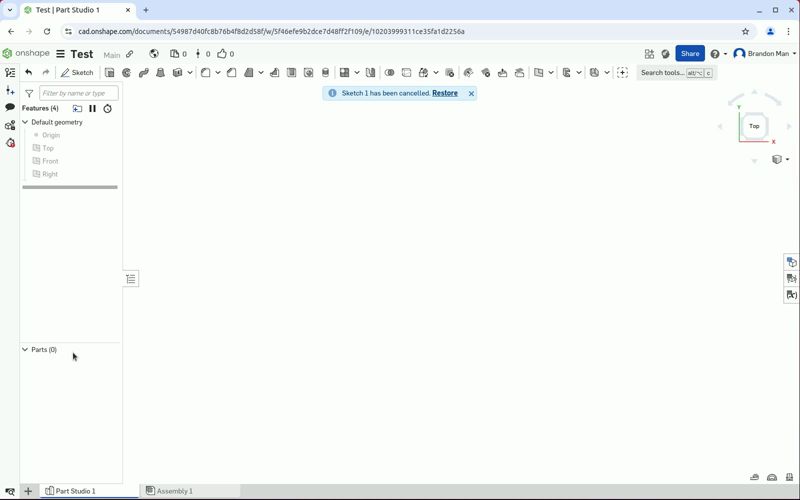
key(up)
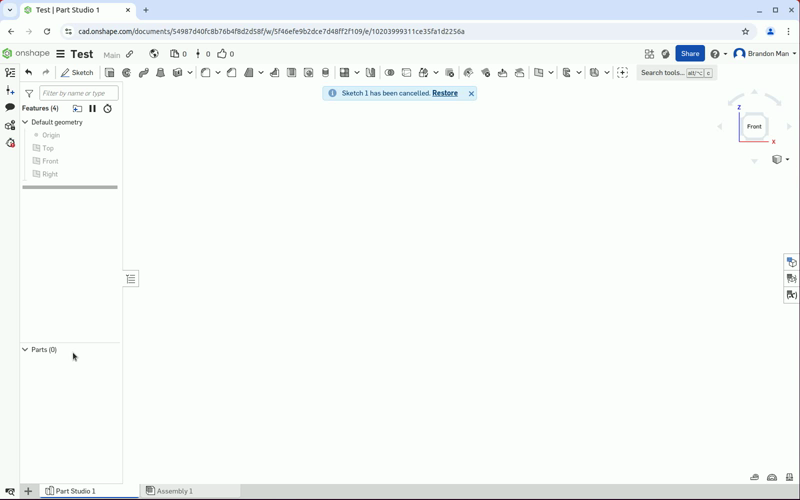
key_up(shift)
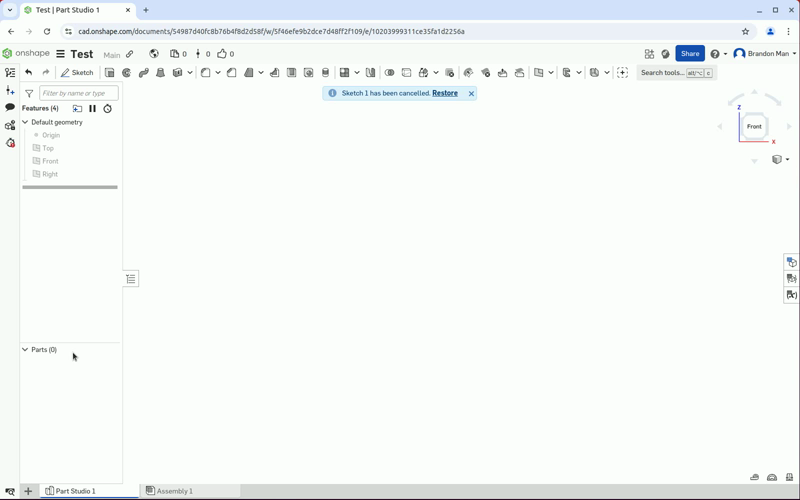
mouse_move(73, 352)
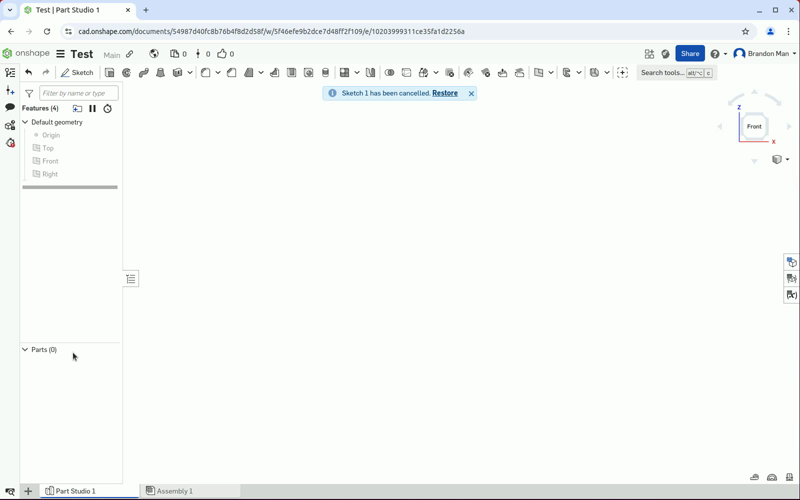
key(shift+y)
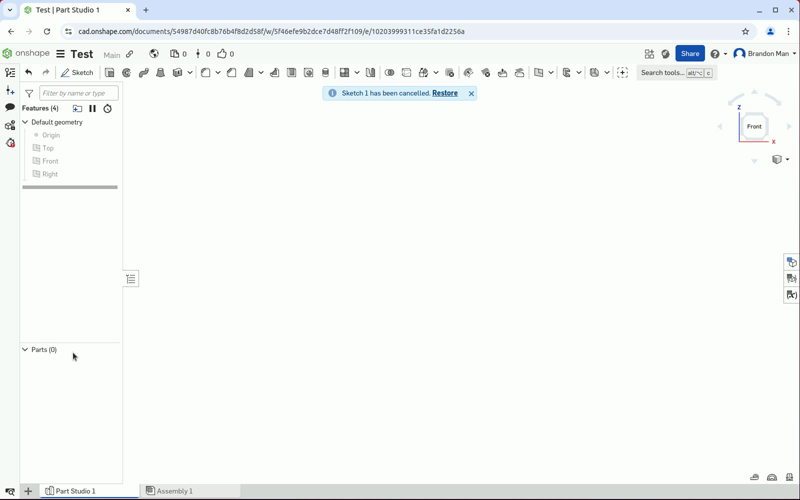
key(shift+s)
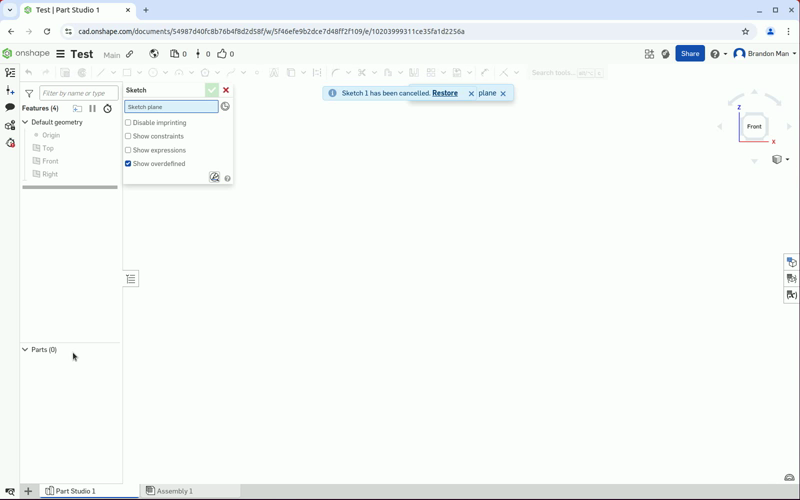
mouse_move(73, 163)
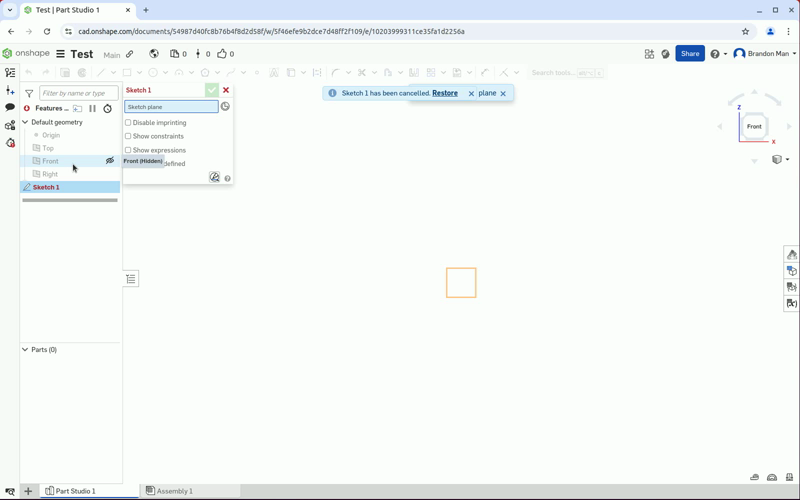
click(73, 163)
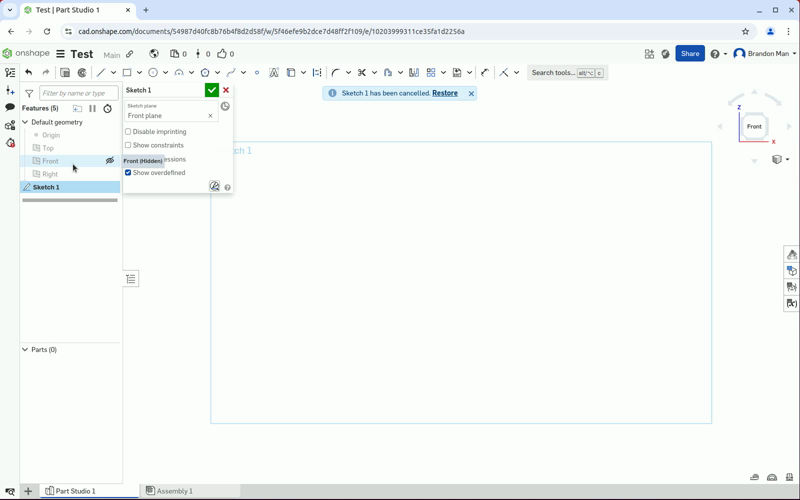
mouse_move(73, 352)
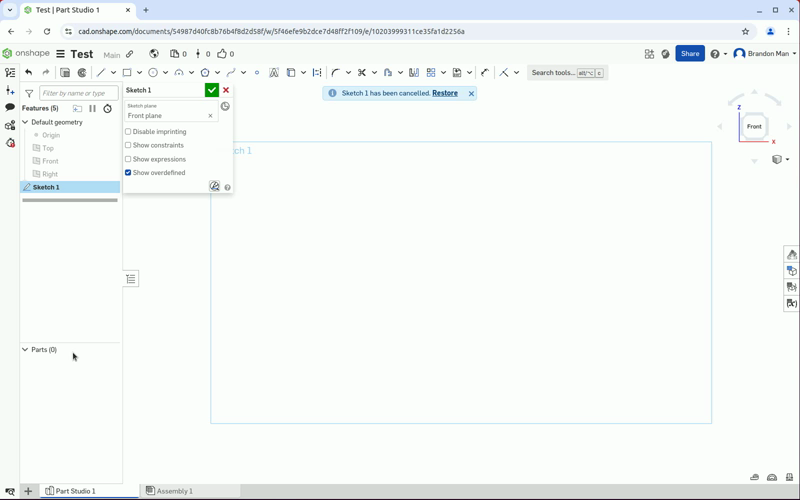
key(y)
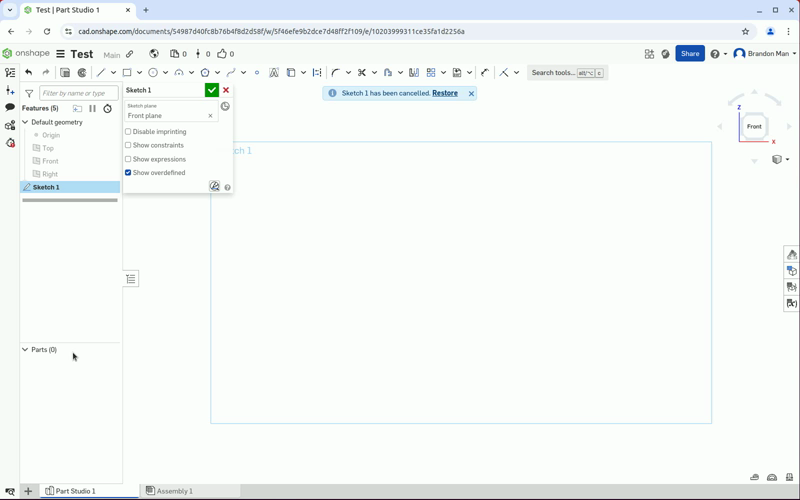
key(c)
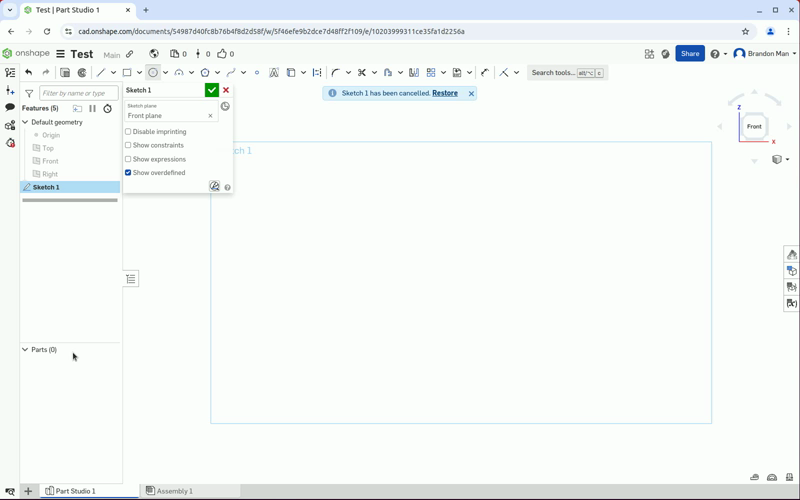
key_down(shift)
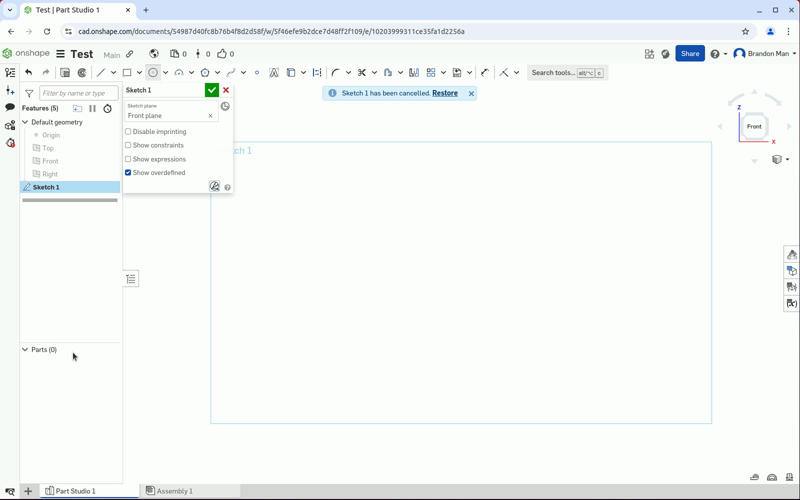
mouse_move(461, 178)
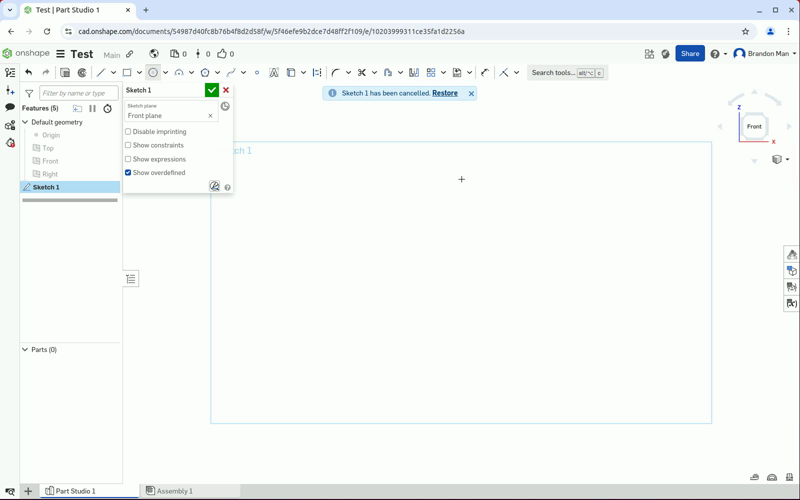
click(461, 178)
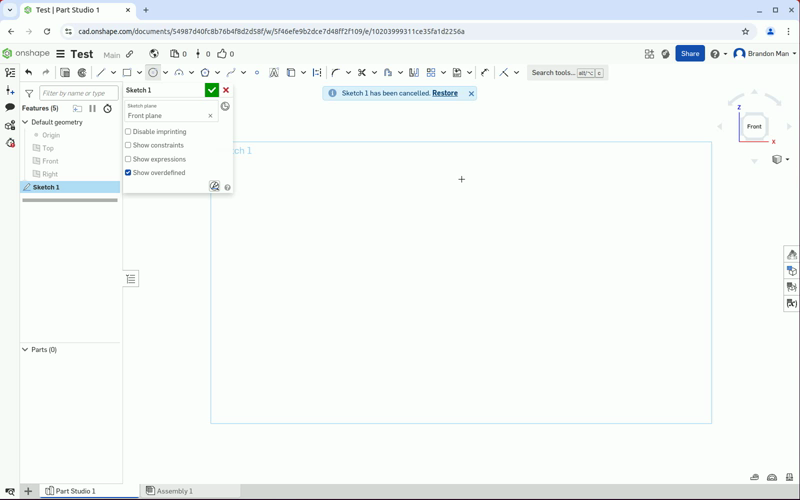
key_up(shift)
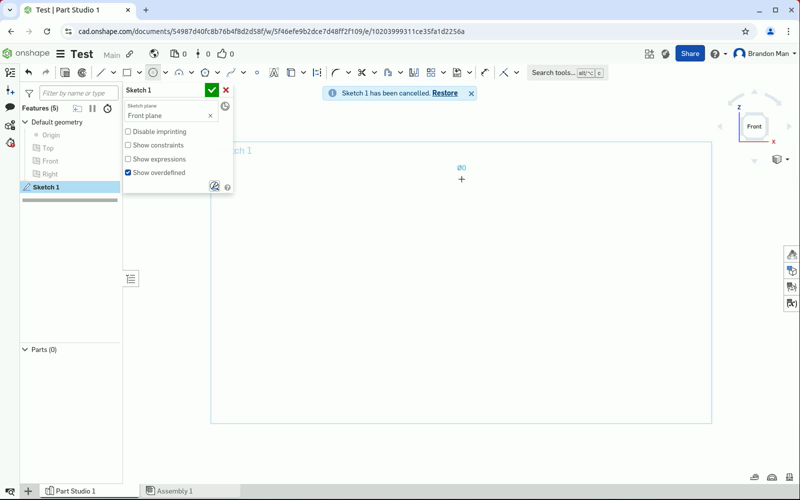
mouse_move(471, 178)
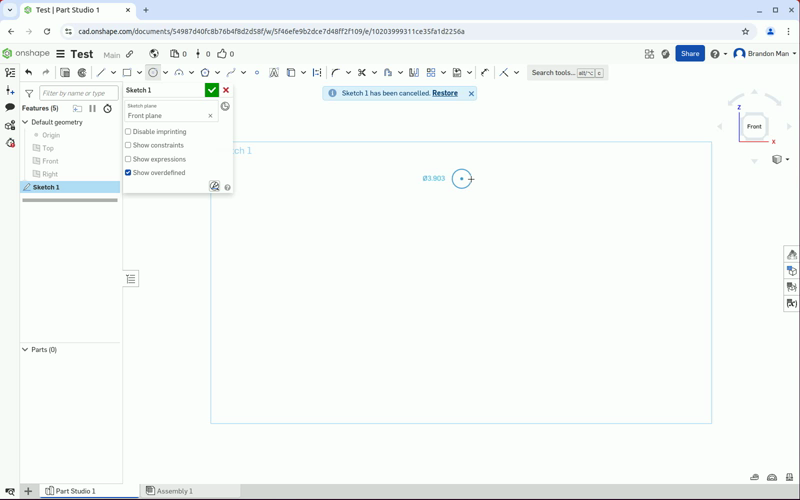
click(471, 178)
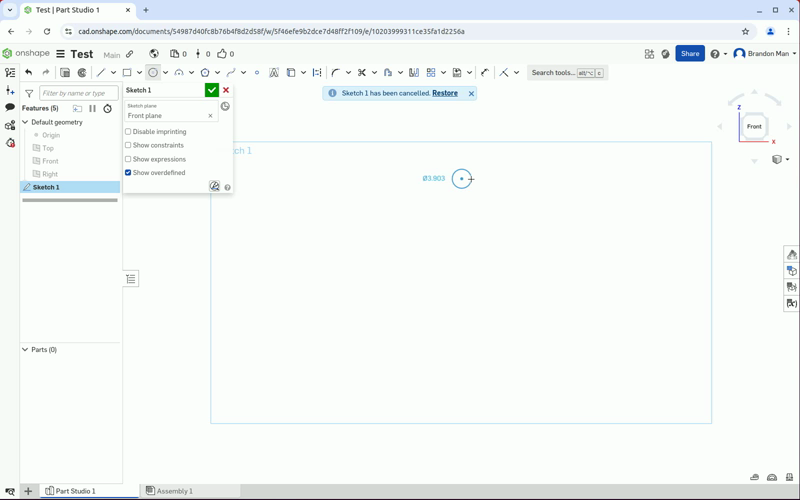
key(esc)
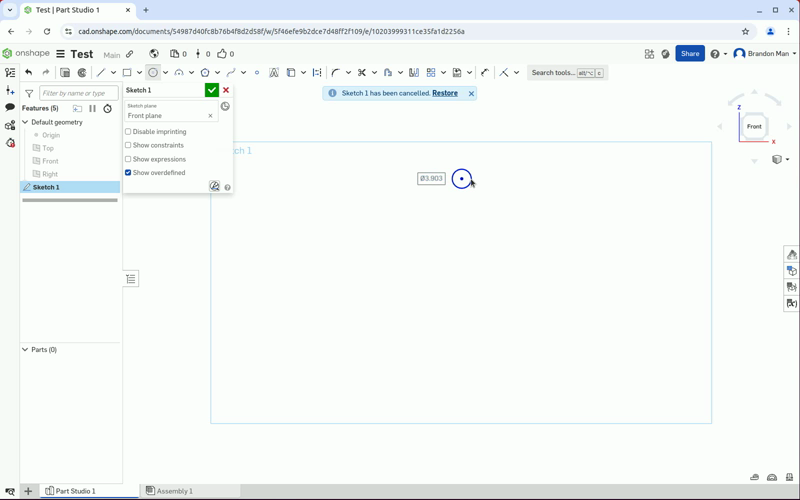
key(c)
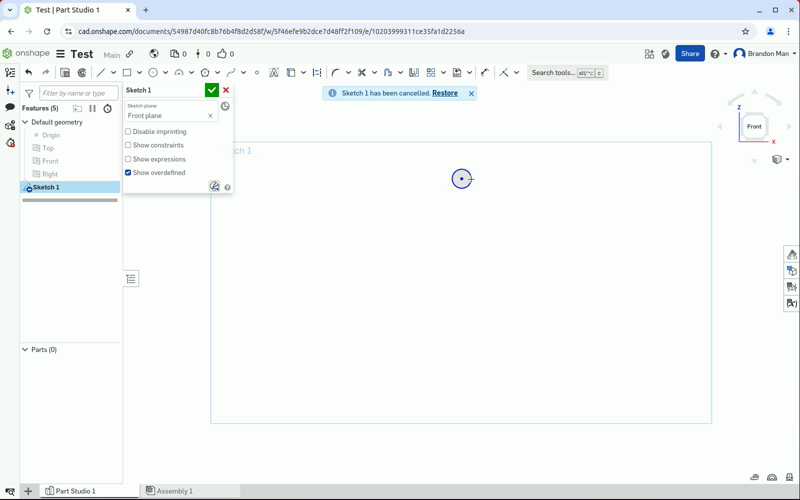
key_down(shift)
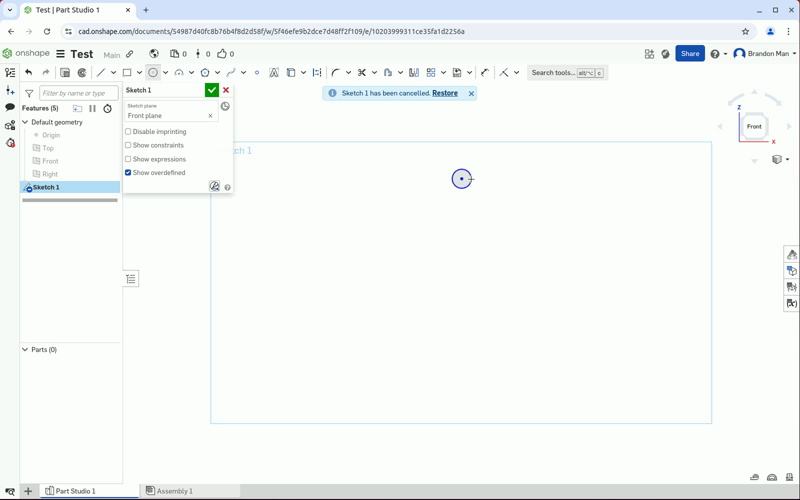
mouse_move(461, 178)
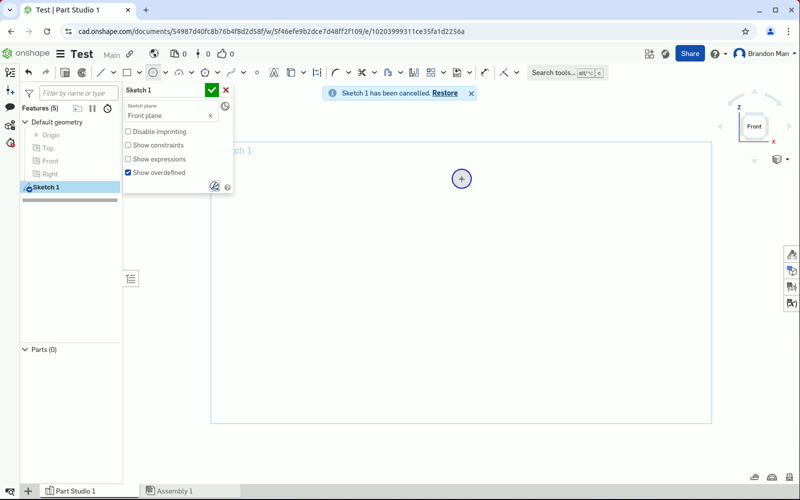
click(461, 178)
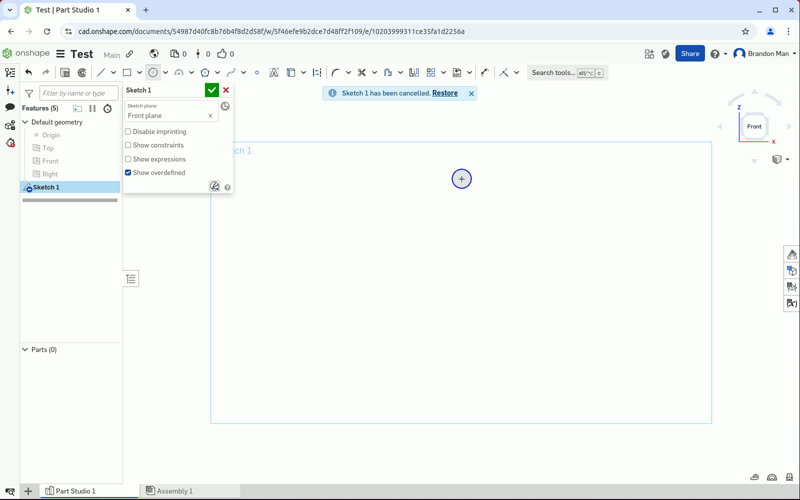
key_up(shift)
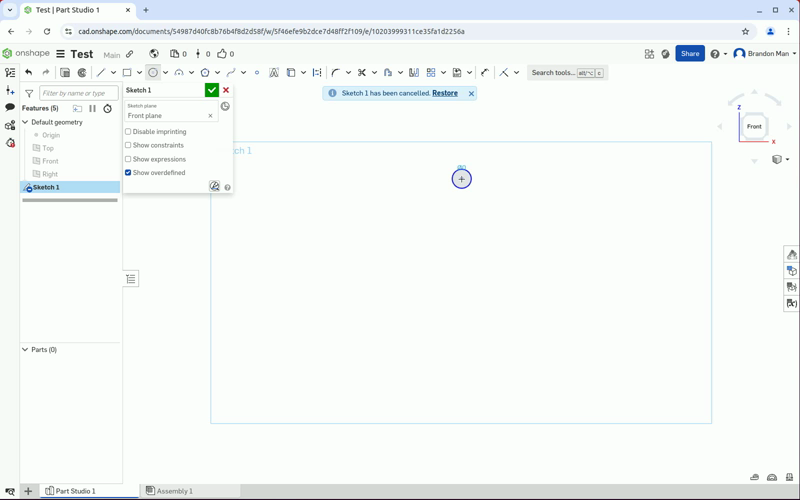
mouse_move(464, 178)
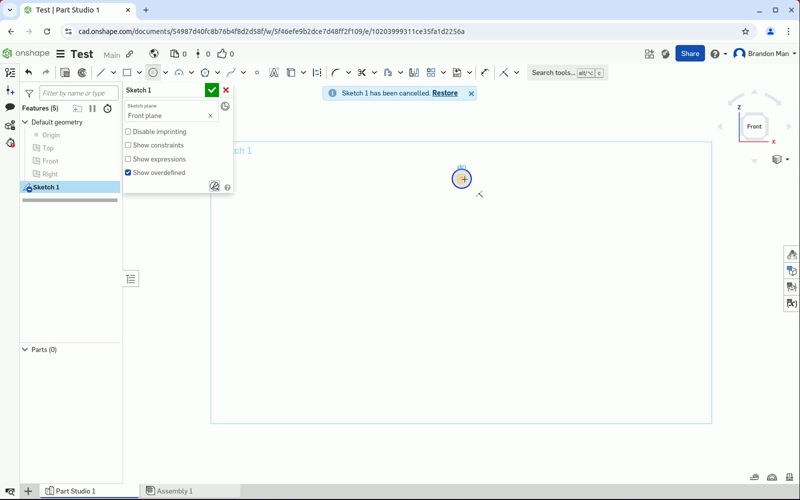
scroll(6)
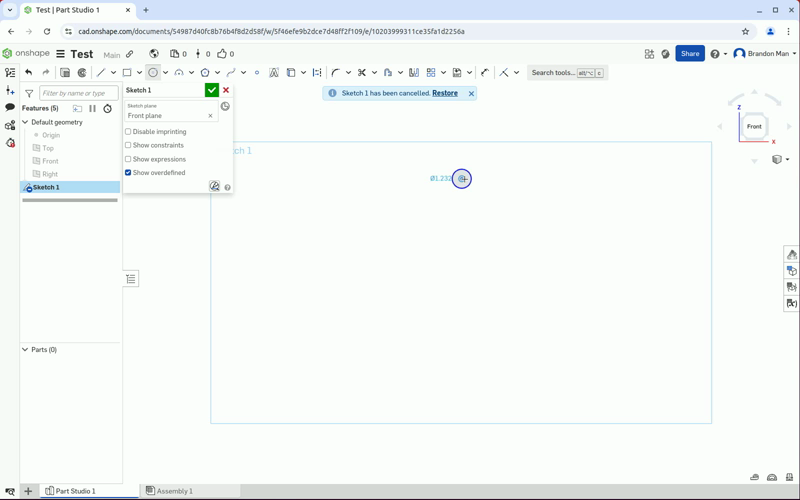
scroll(6)
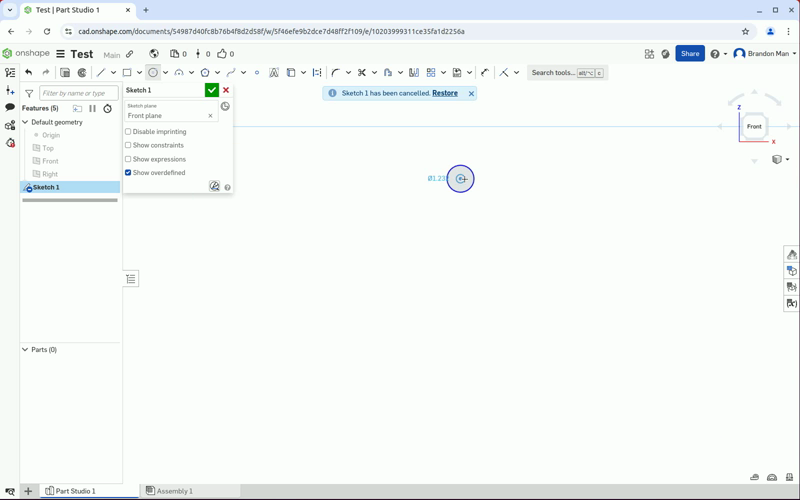
scroll(6)
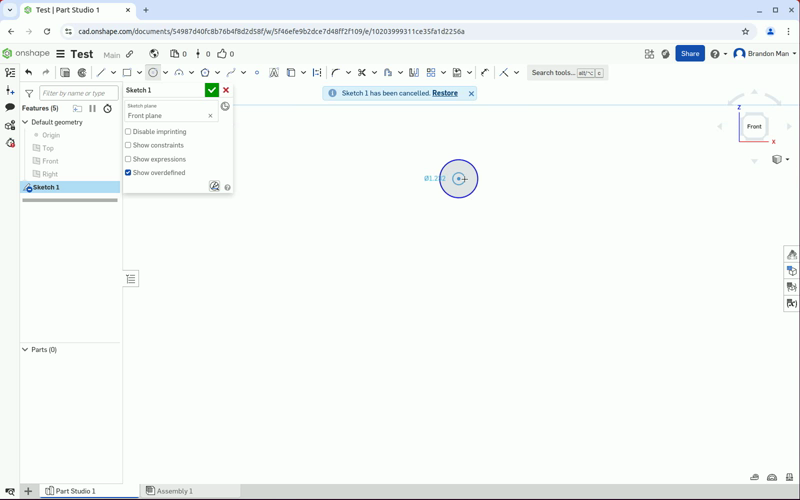
scroll(6)
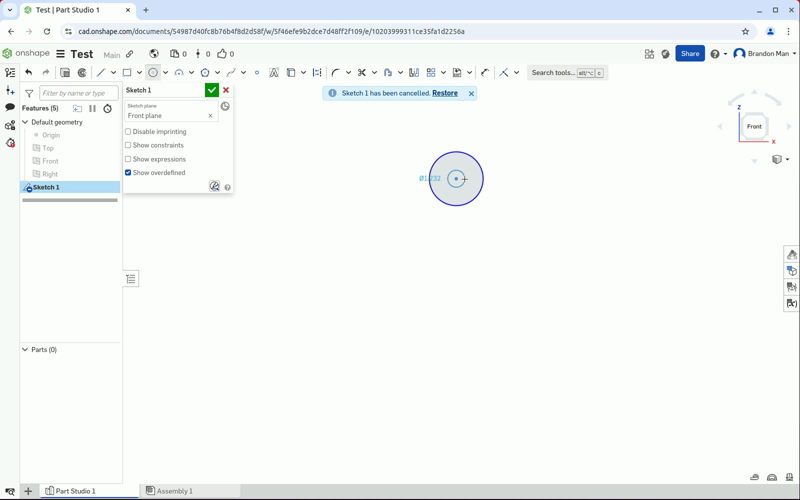
scroll(6)
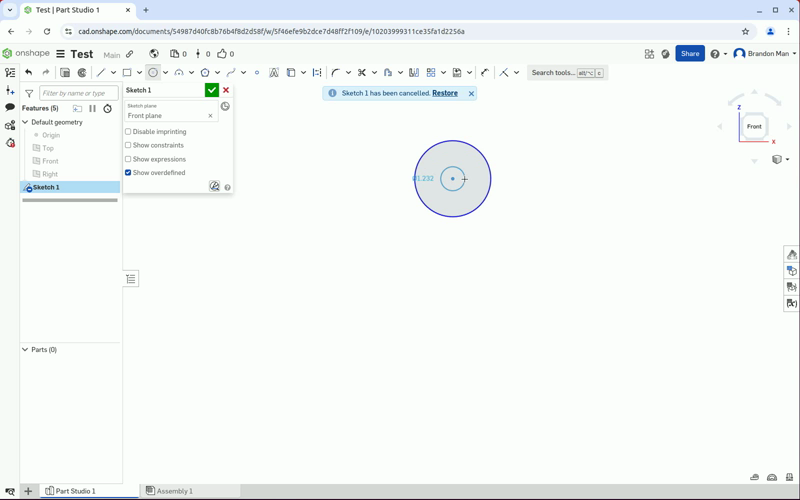
scroll(6)
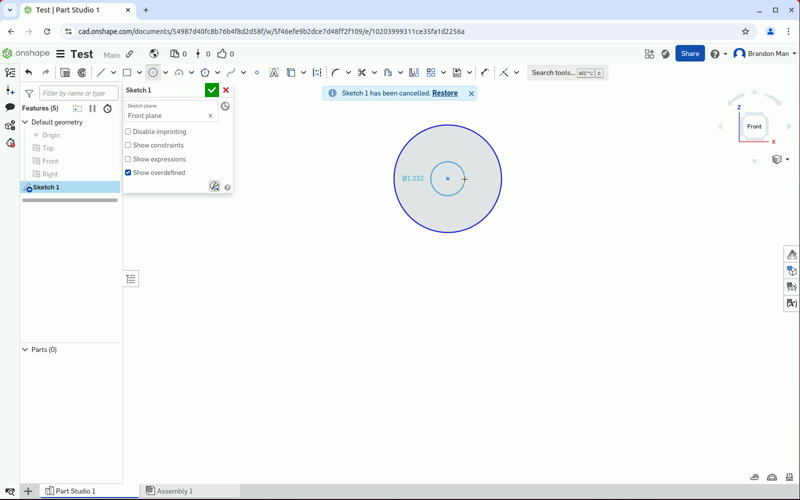
scroll(6)
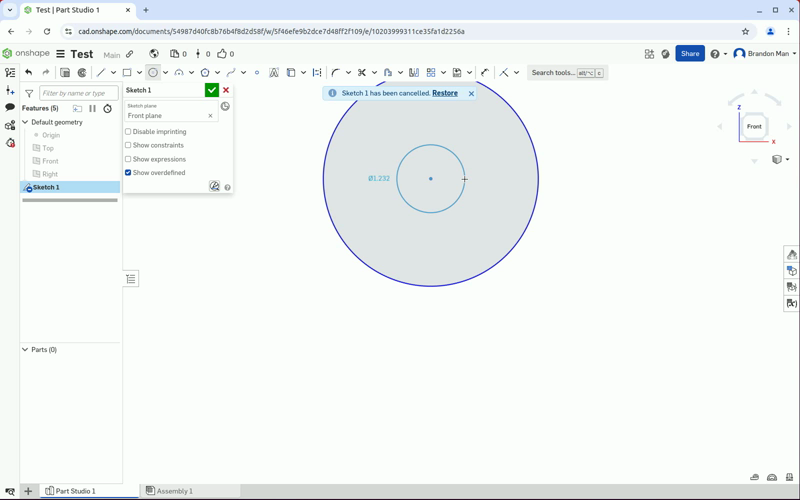
click(464, 178)
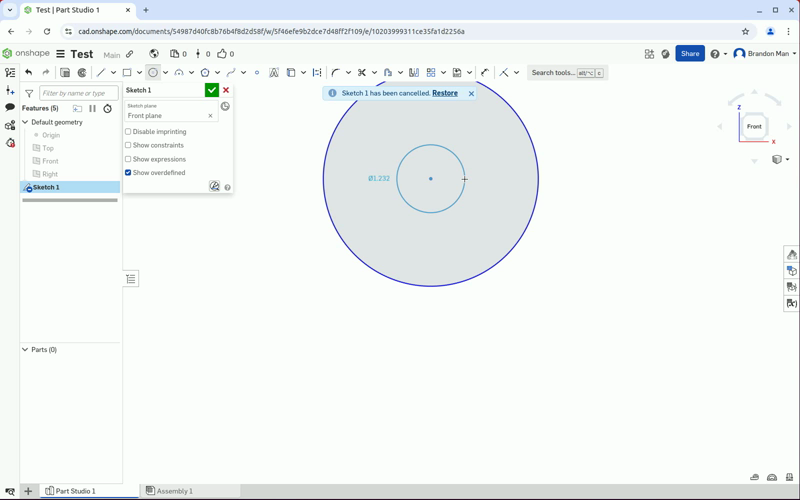
scroll(-6)
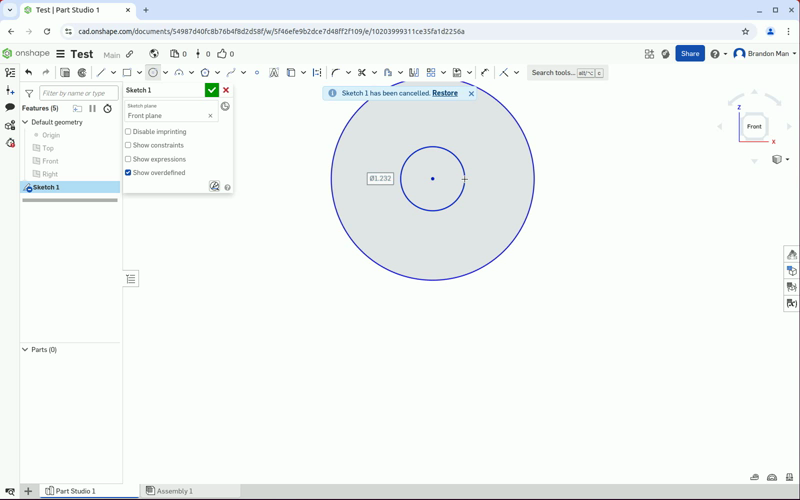
scroll(-6)
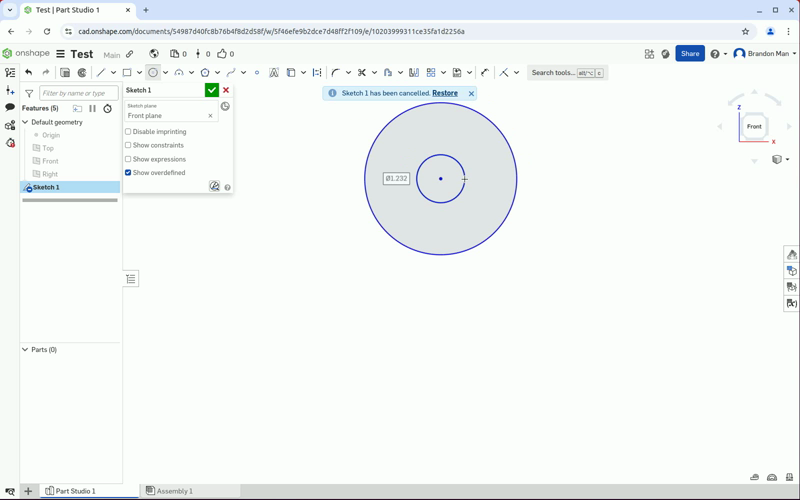
scroll(-6)
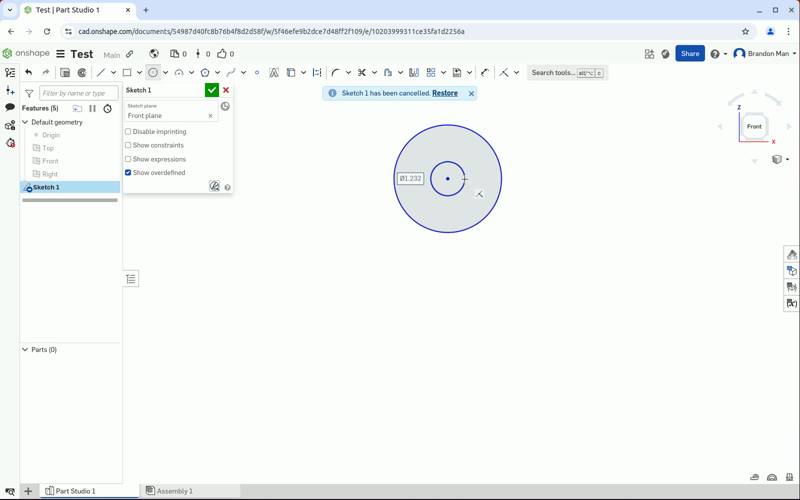
scroll(-6)
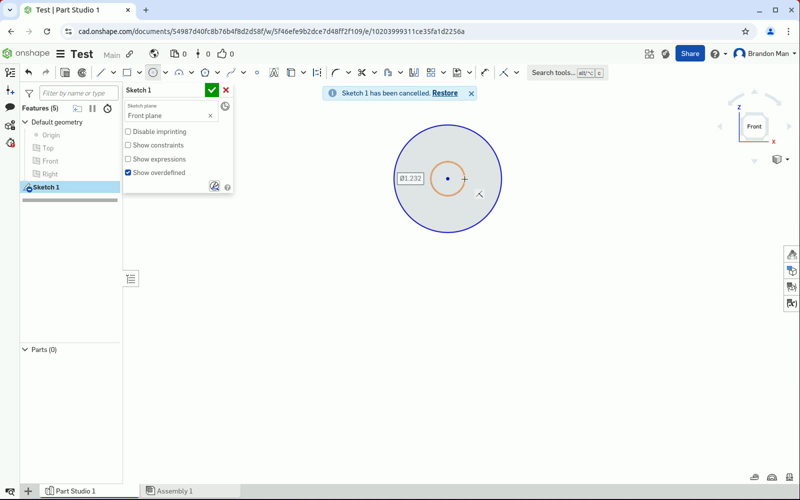
scroll(-6)
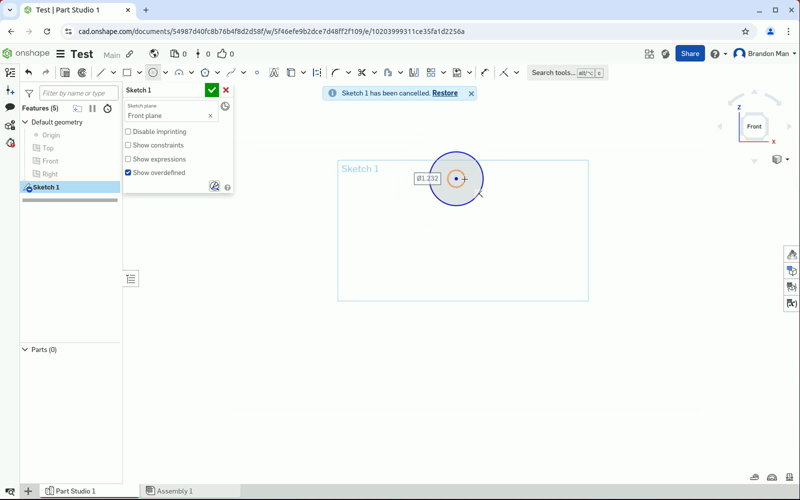
scroll(-6)
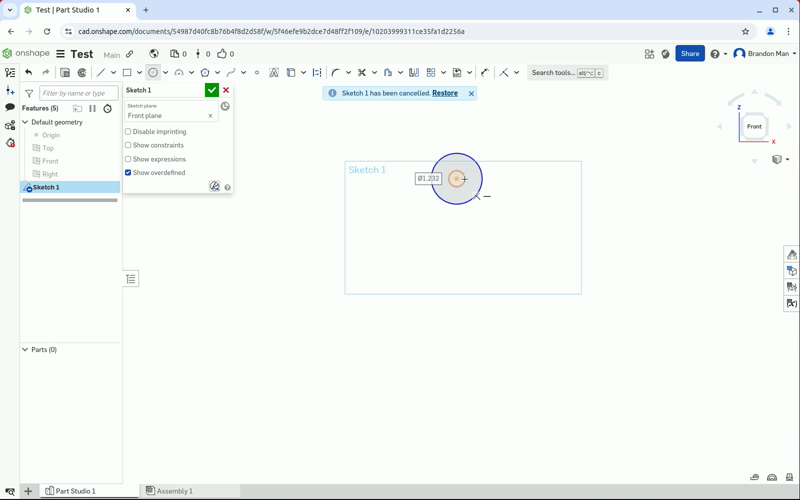
scroll(-6)
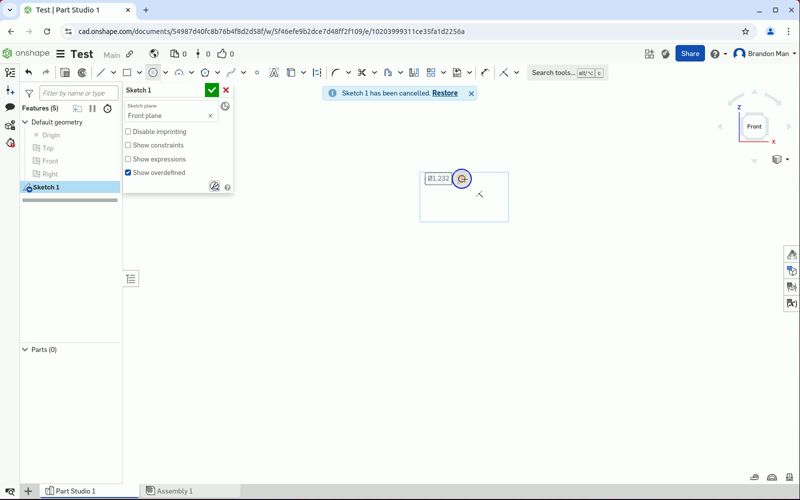
key(esc)
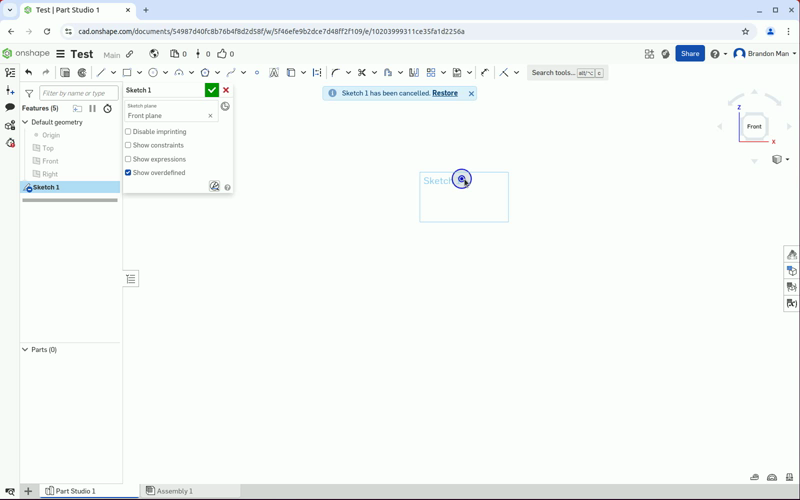
mouse_move(468, 177)
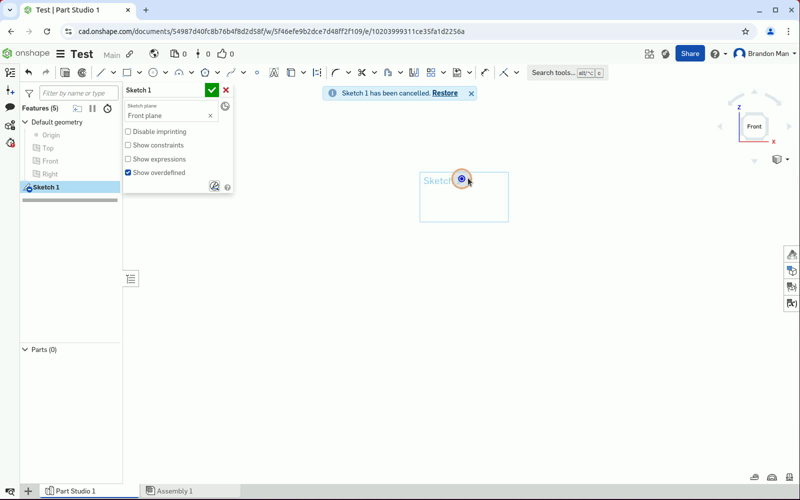
scroll(6)
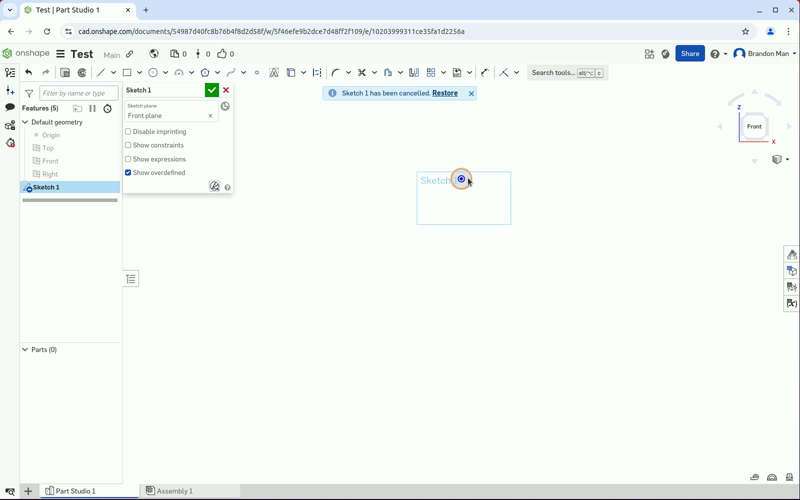
scroll(6)
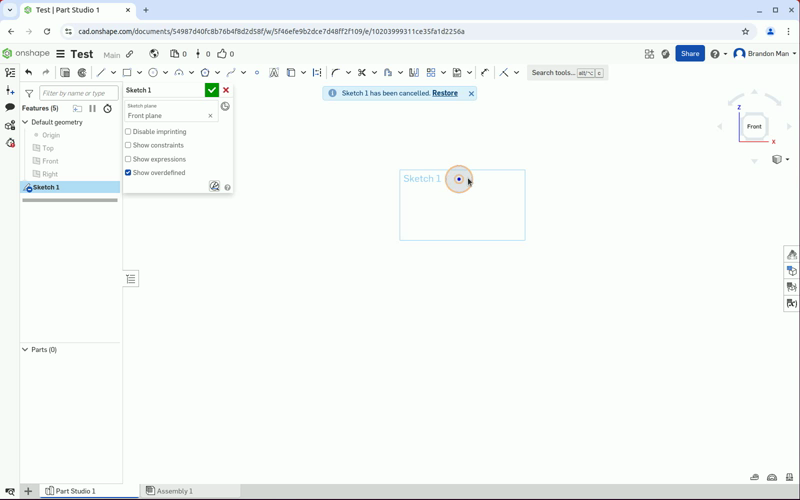
scroll(6)
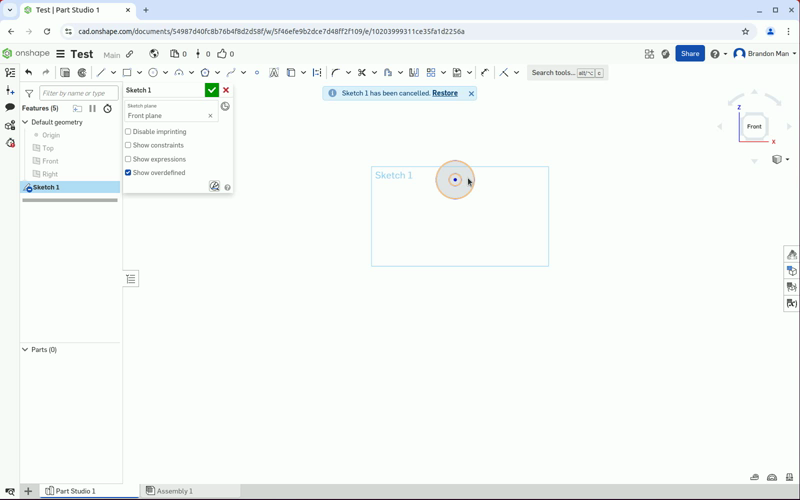
scroll(6)
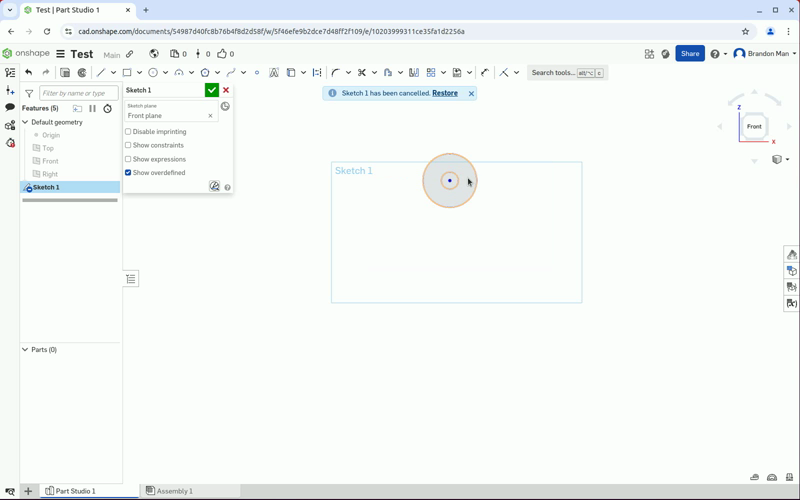
scroll(6)
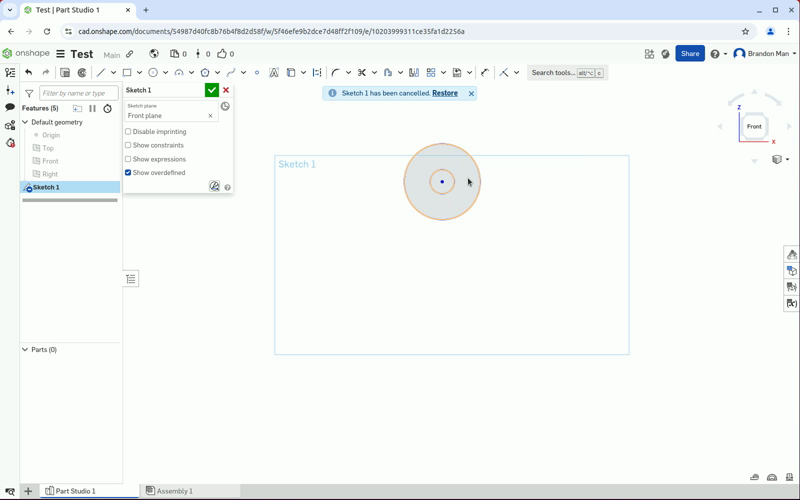
scroll(6)
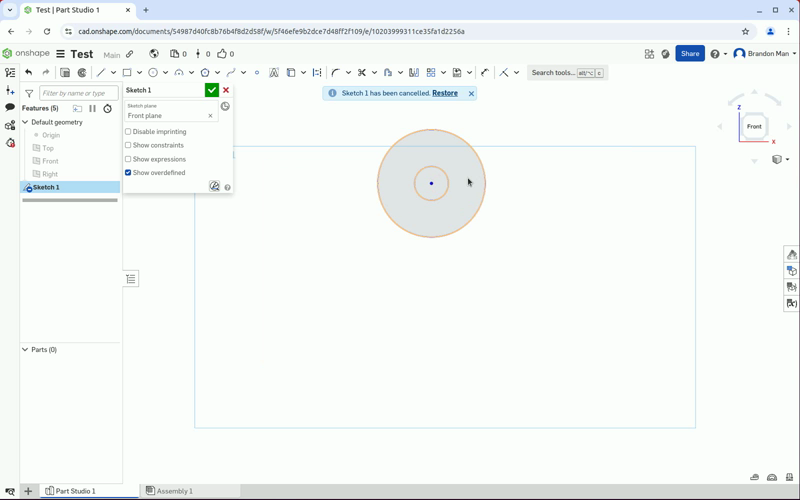
scroll(6)
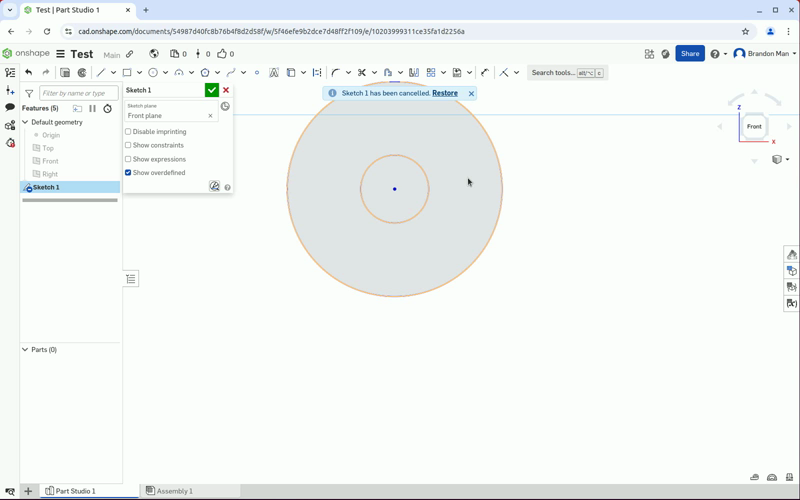
click(468, 177)
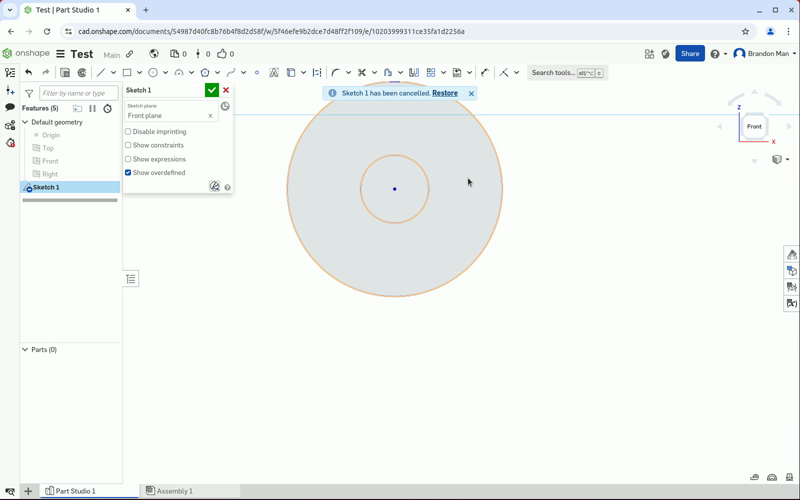
scroll(-6)
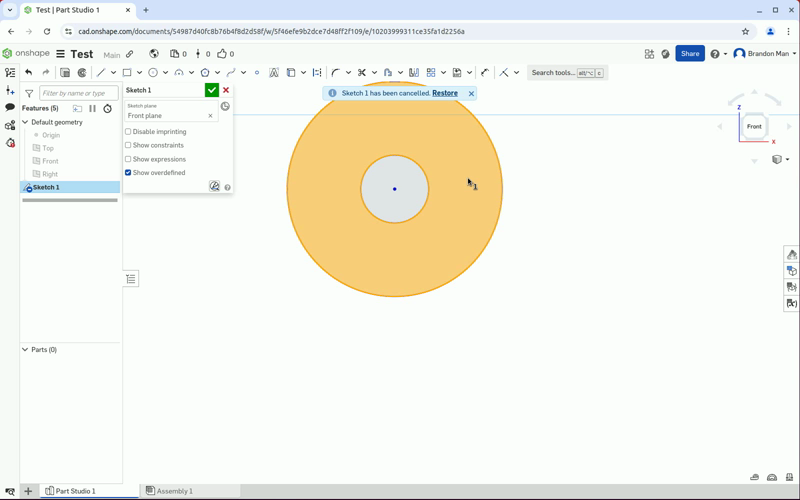
scroll(-6)
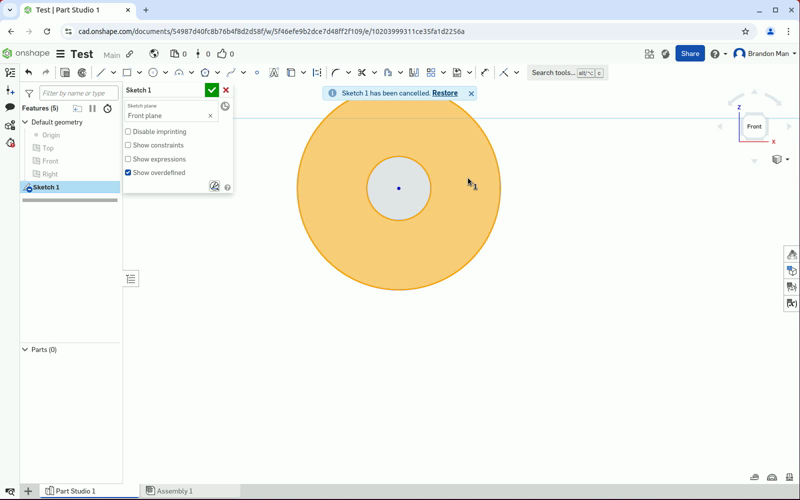
scroll(-6)
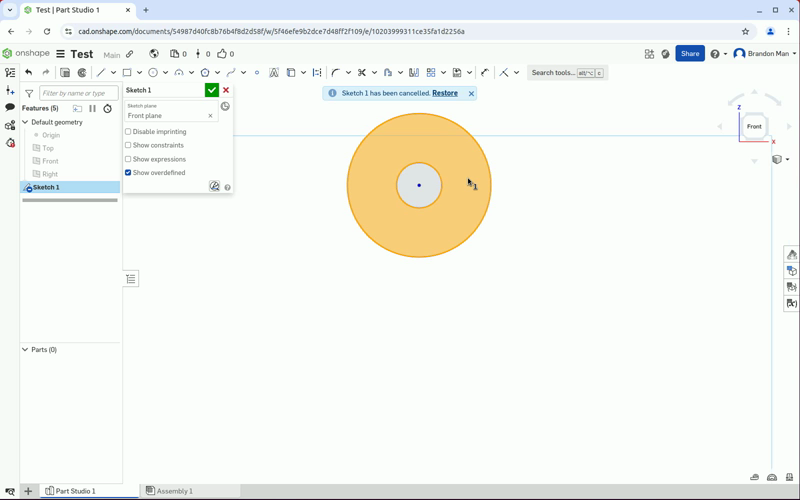
scroll(-6)
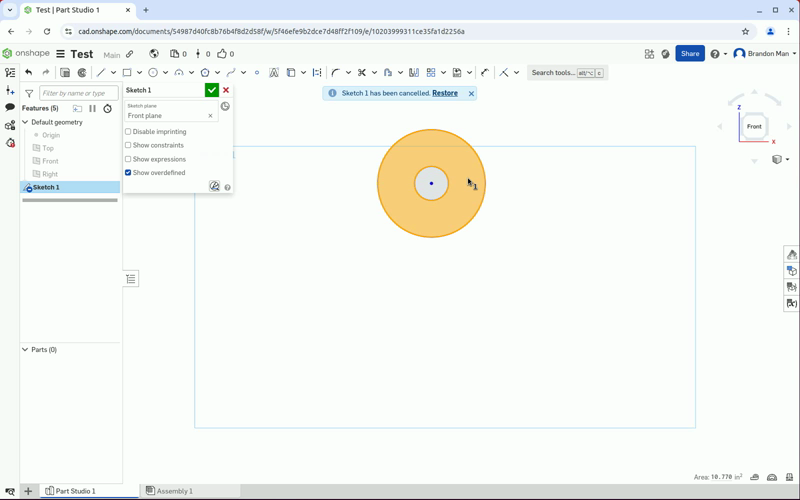
scroll(-6)
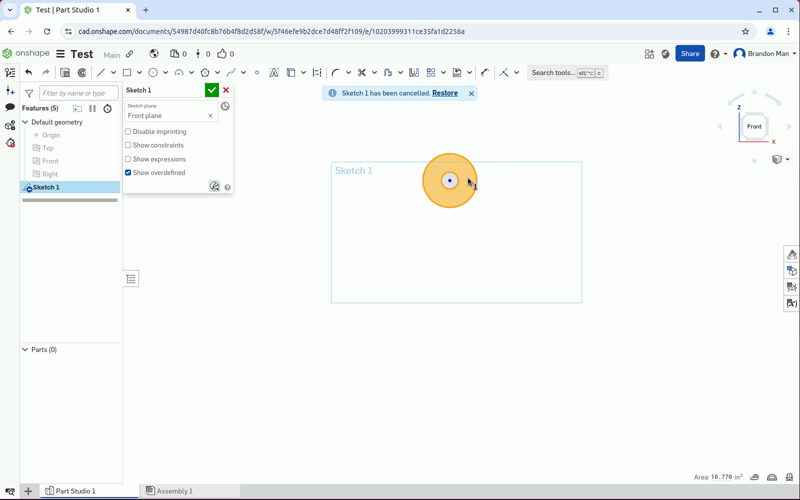
scroll(-6)
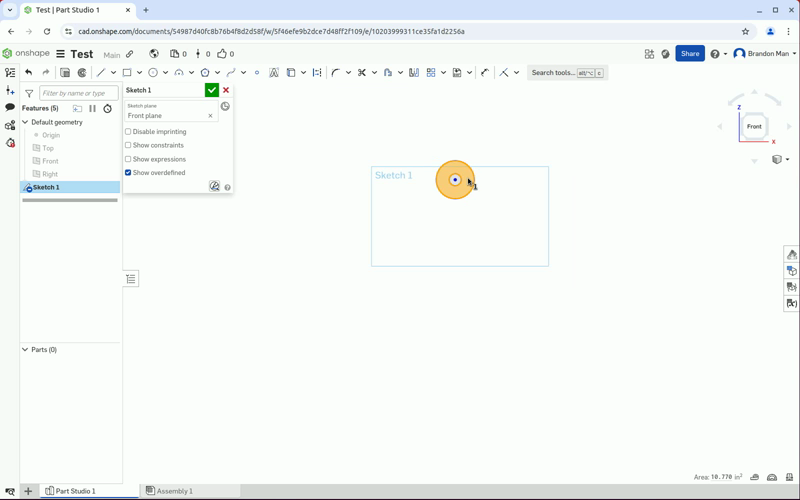
scroll(-6)
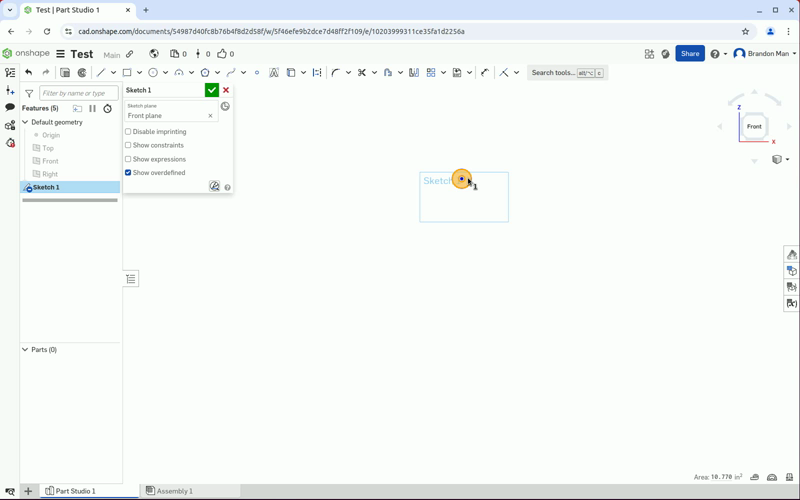
mouse_move(73, 352)
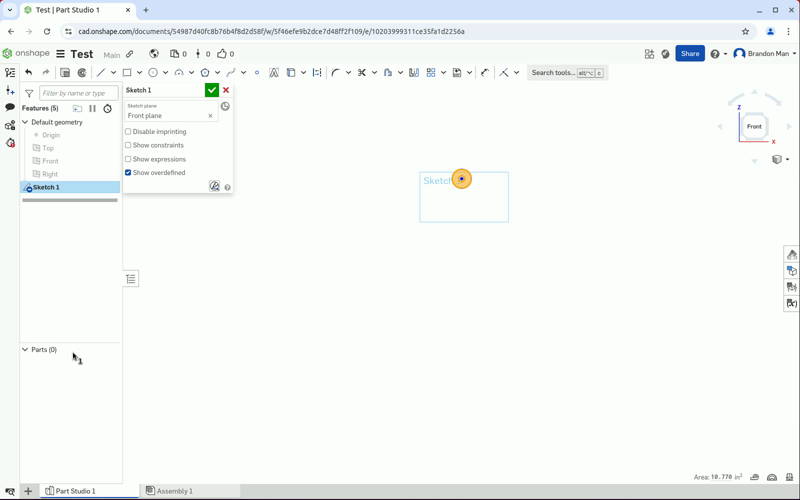
key(shift+y)
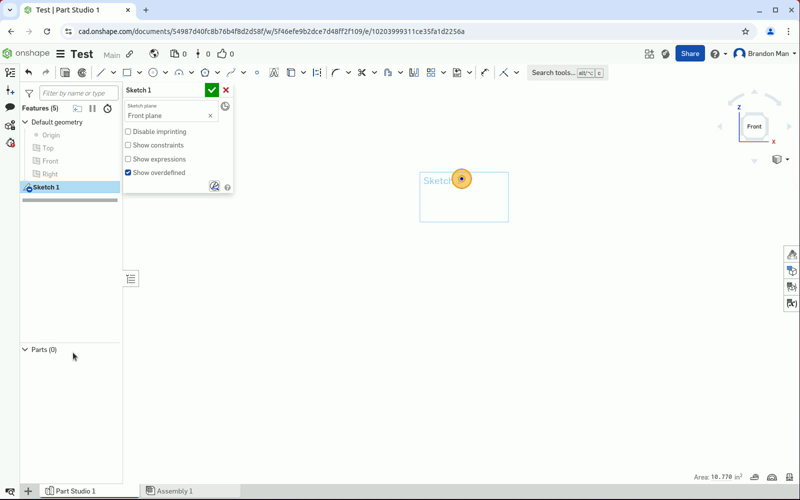
key(shift+e)
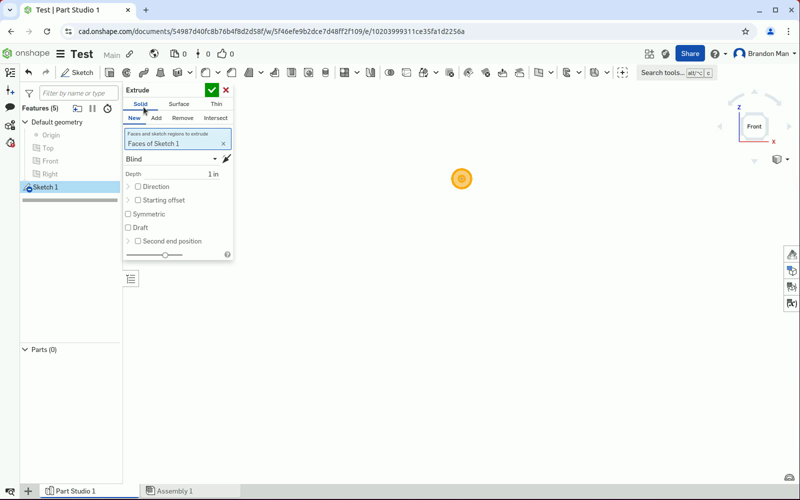
mouse_move(143, 106)
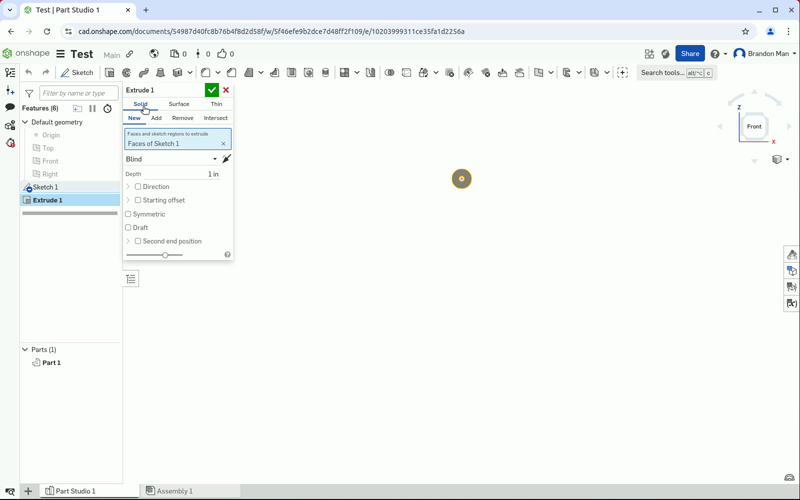
click(143, 106)
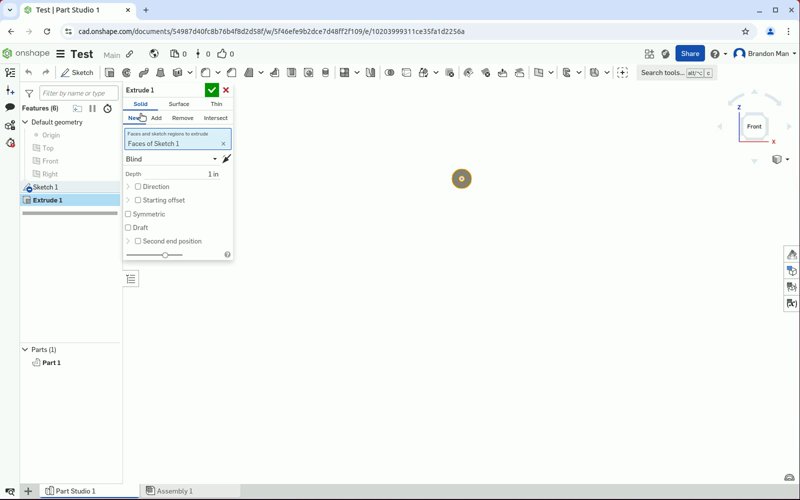
mouse_move(137, 120)
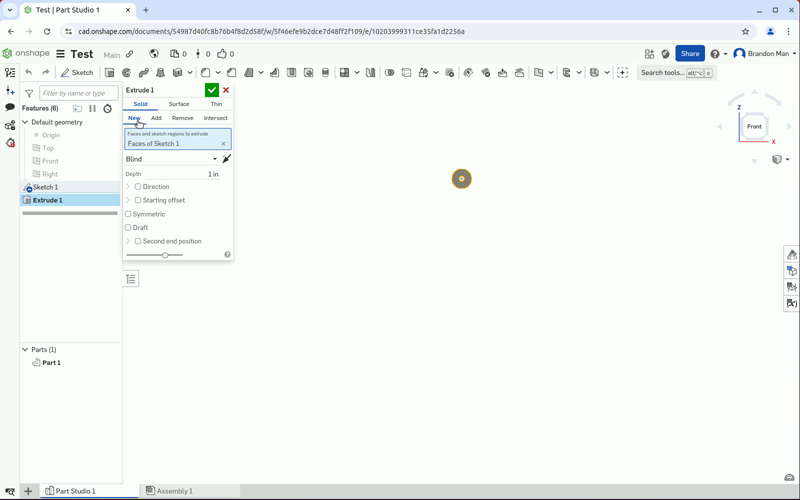
click(137, 120)
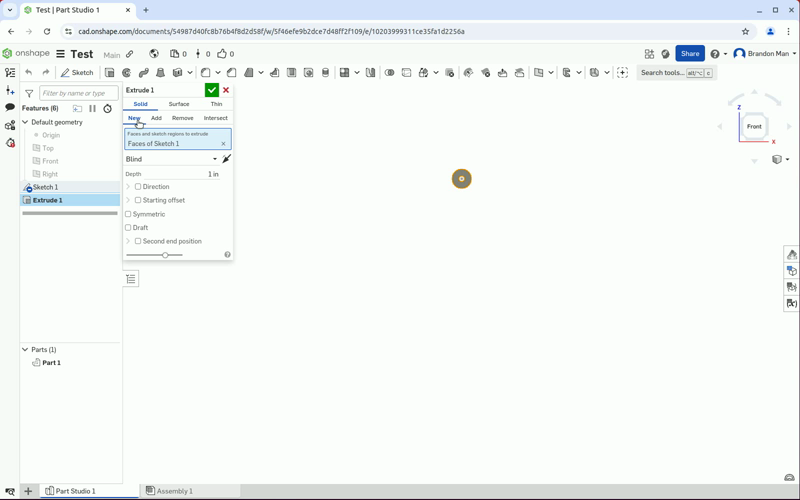
key(tab, 4)
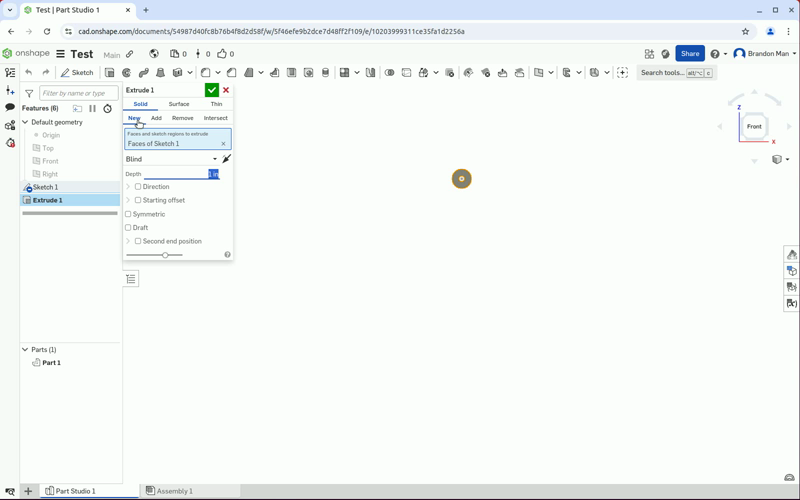
text(0.481)
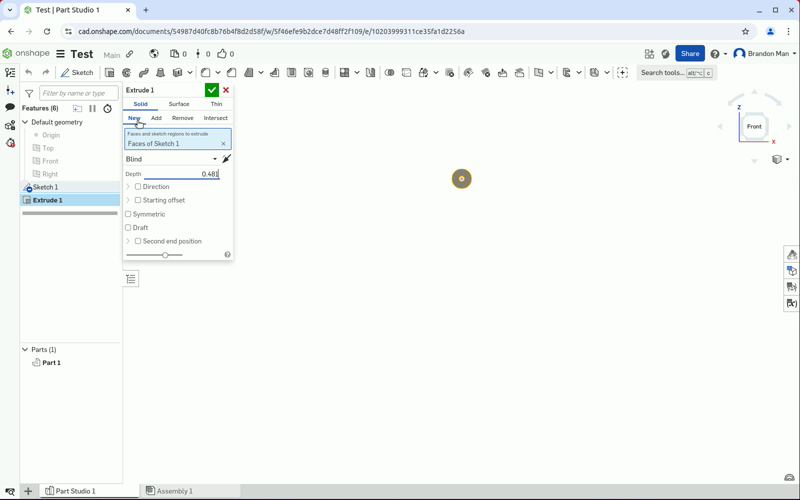
key(enter)
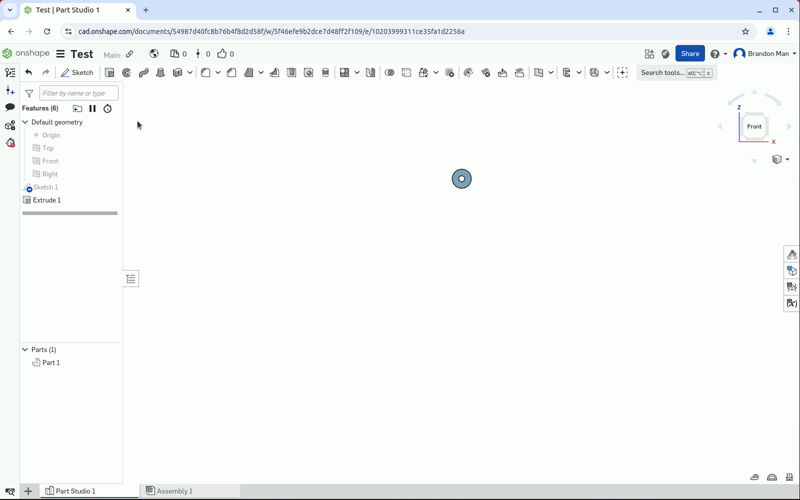
key(shift+h)
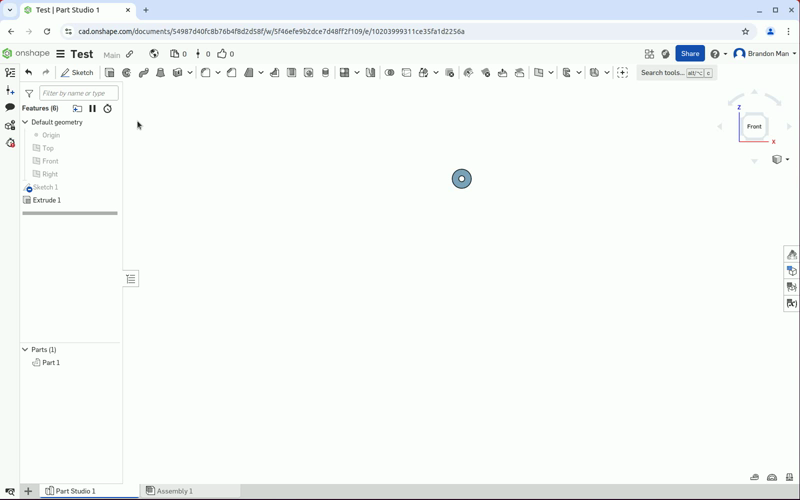
key(shift+h)
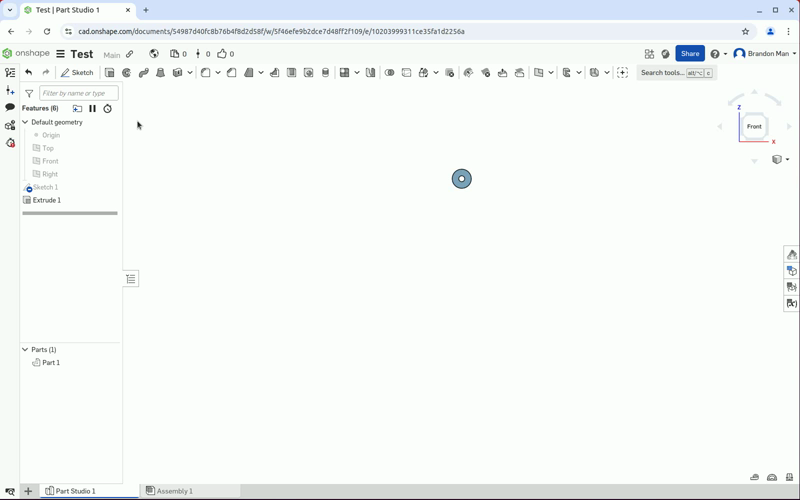
mouse_move(73, 189)
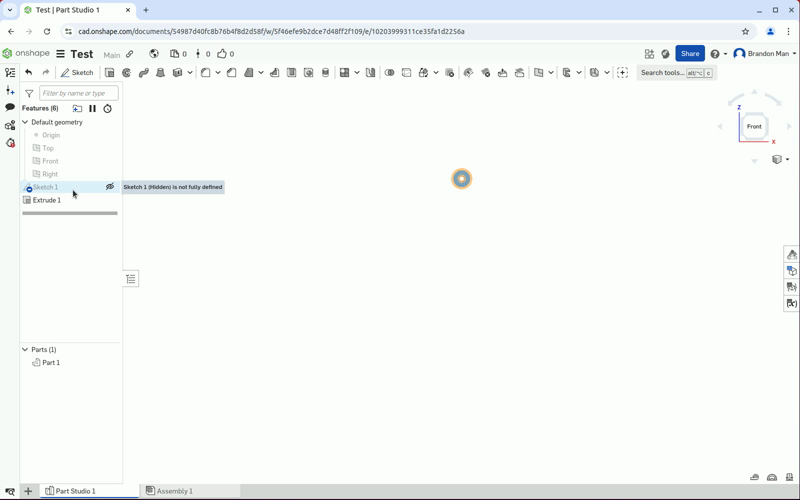
click(73, 189)
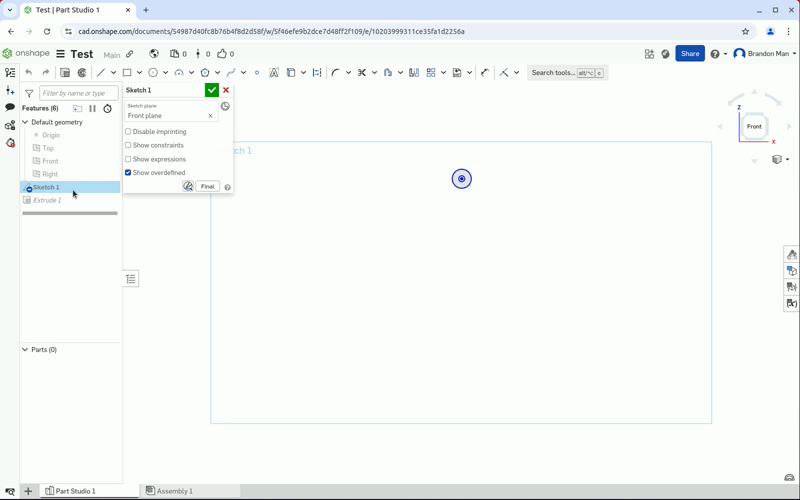
mouse_move(229, 92)
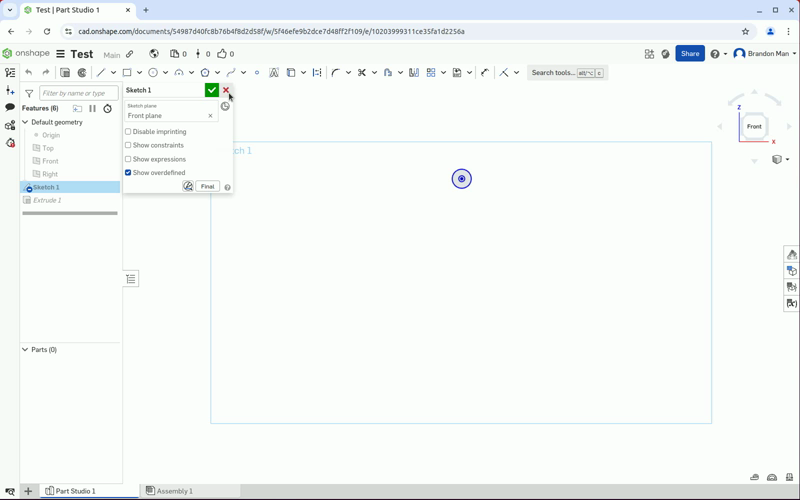
click(229, 92)
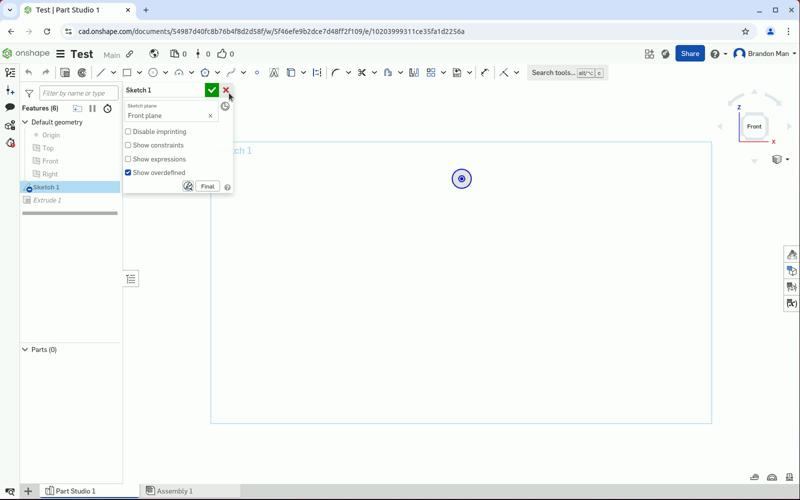
key(shift+s)
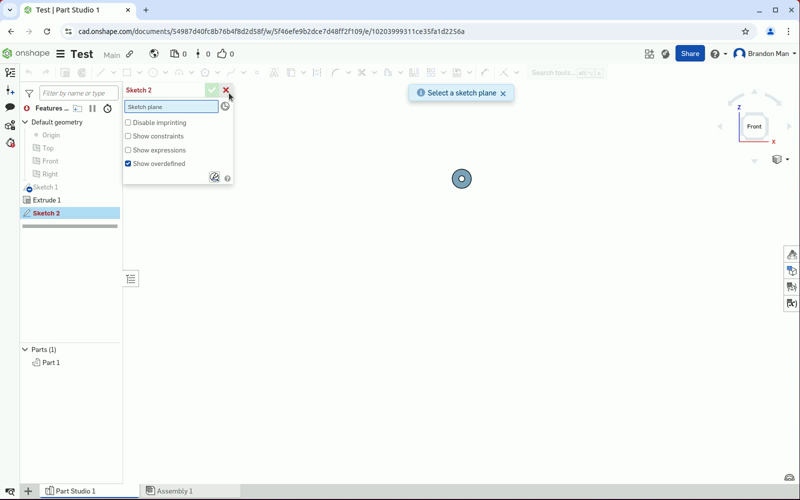
mouse_move(73, 163)
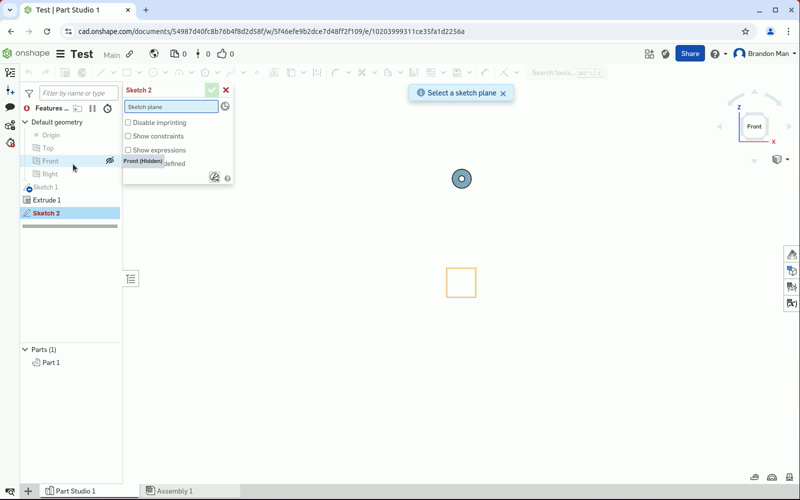
click(73, 163)
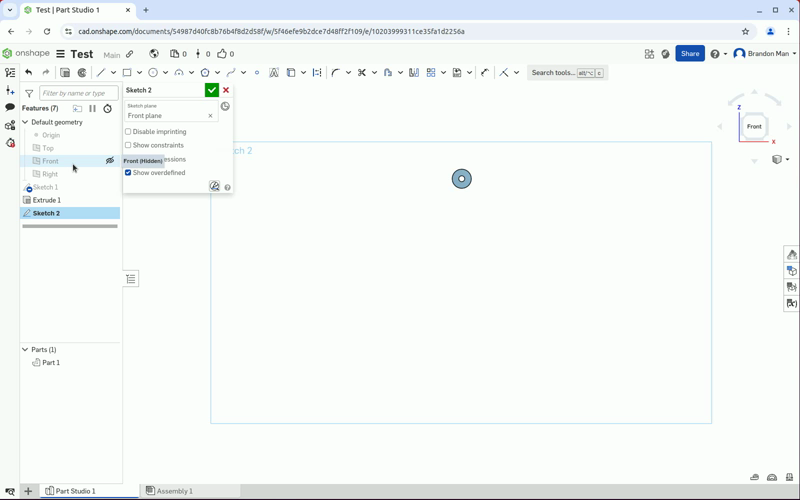
mouse_move(73, 352)
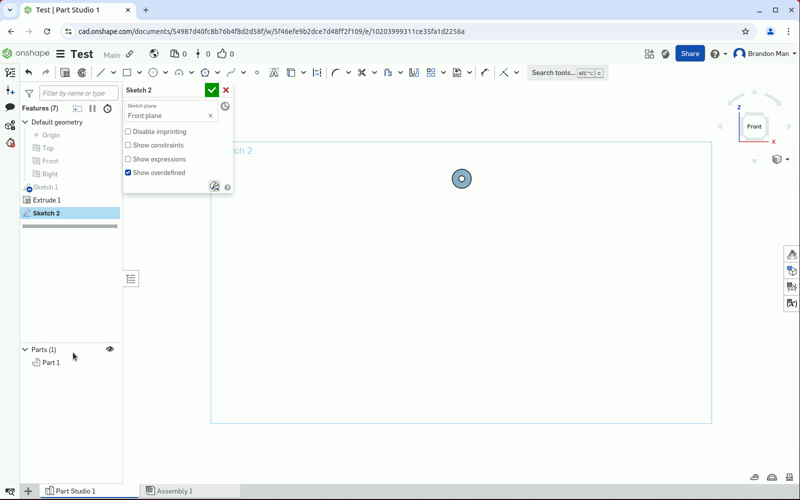
key(y)
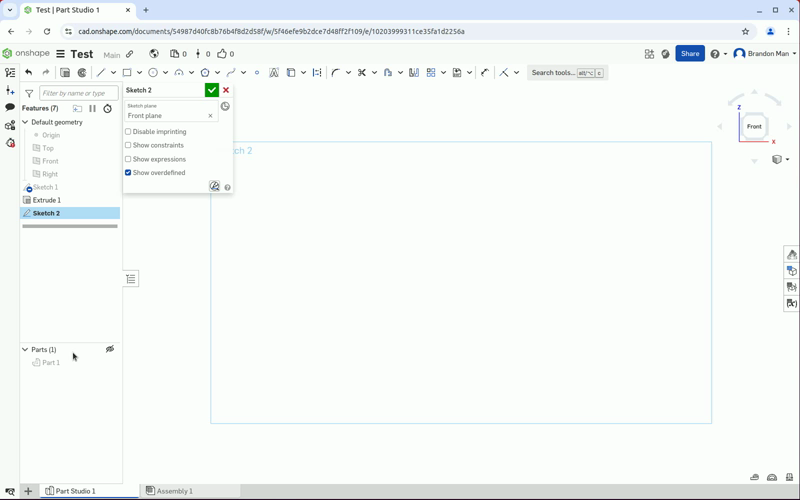
key(c)
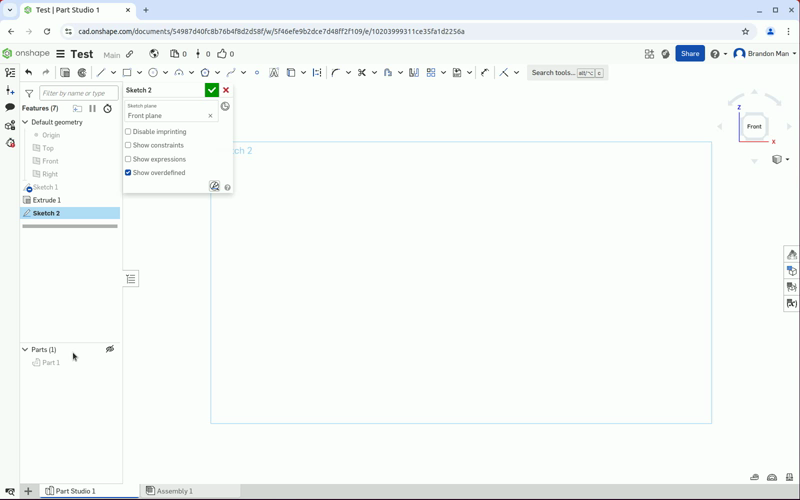
key_down(shift)
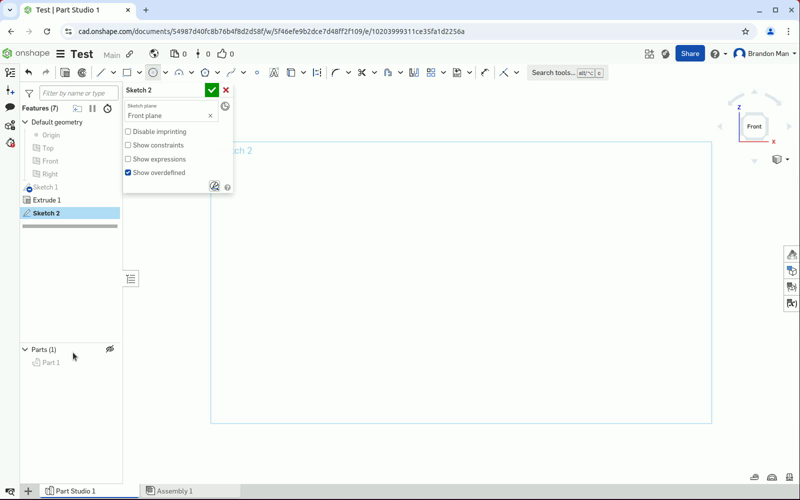
mouse_move(461, 282)
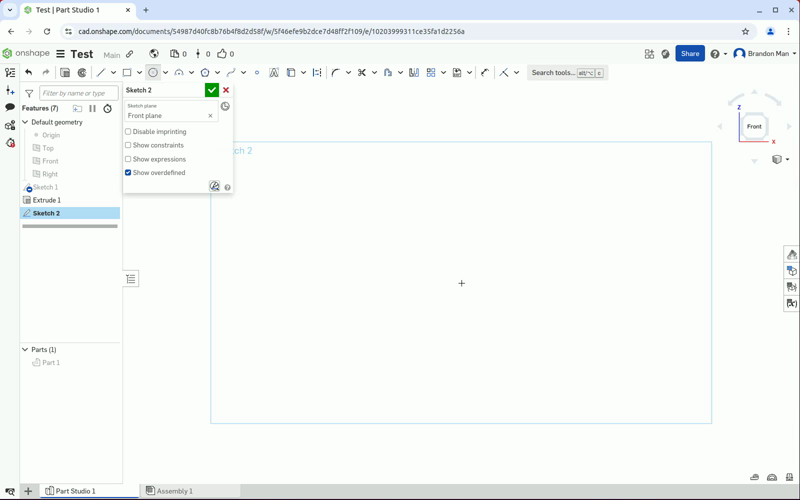
click(461, 282)
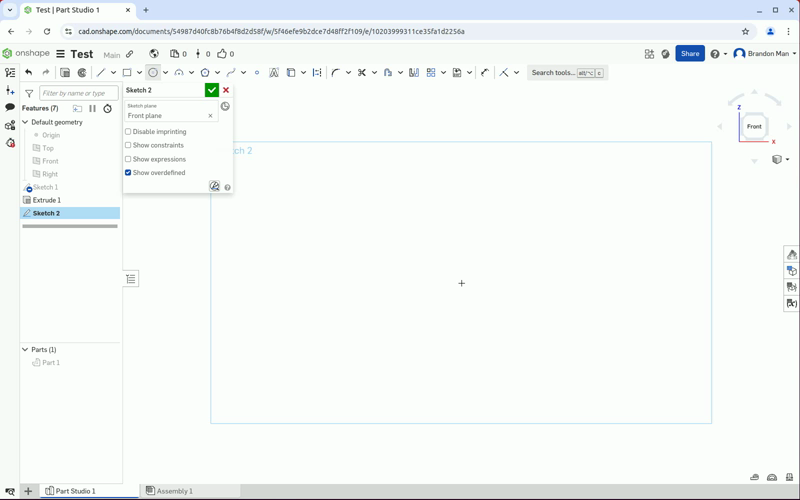
key_up(shift)
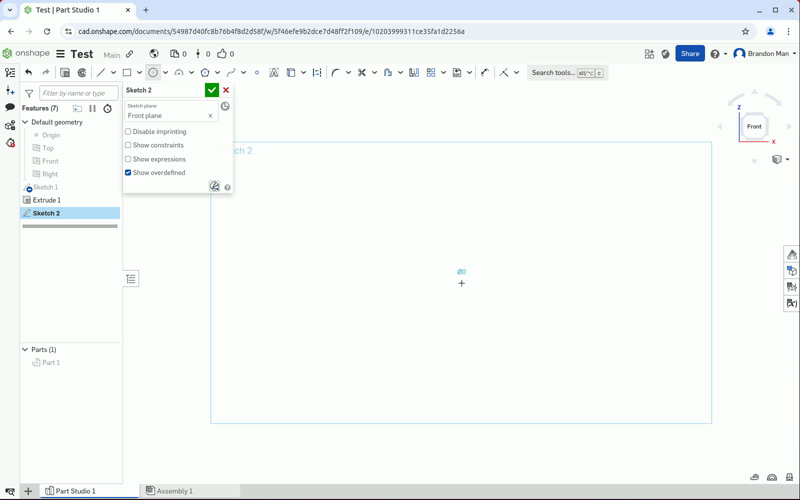
mouse_move(471, 282)
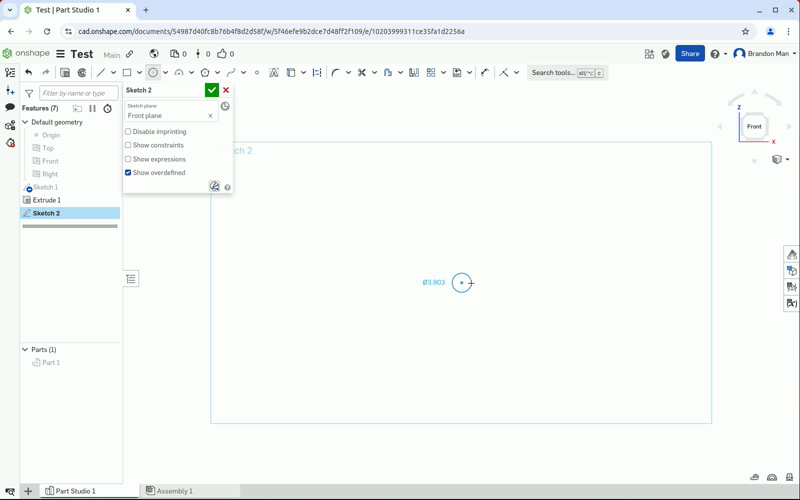
click(471, 282)
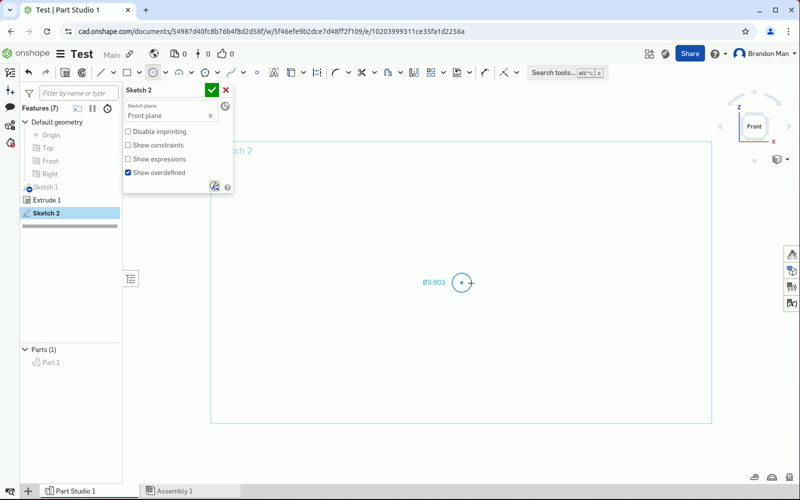
key(esc)
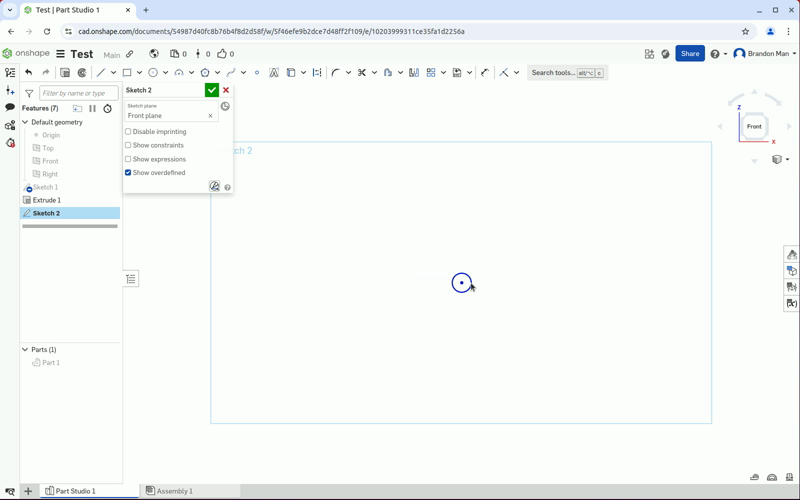
key(c)
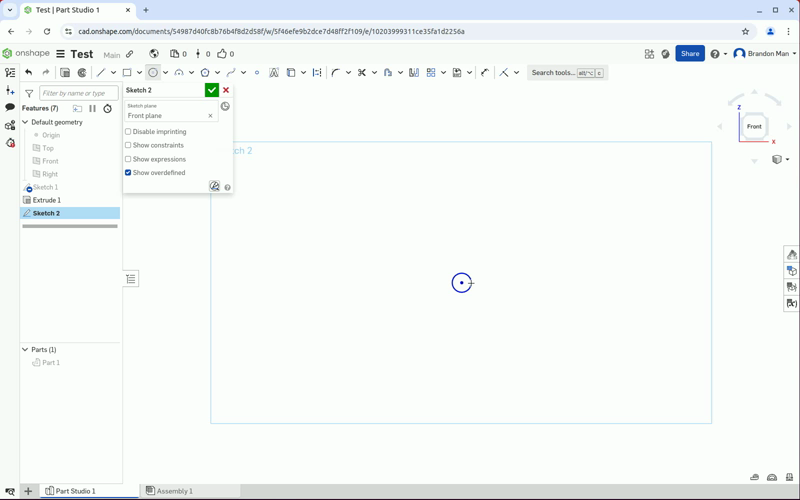
key_down(shift)
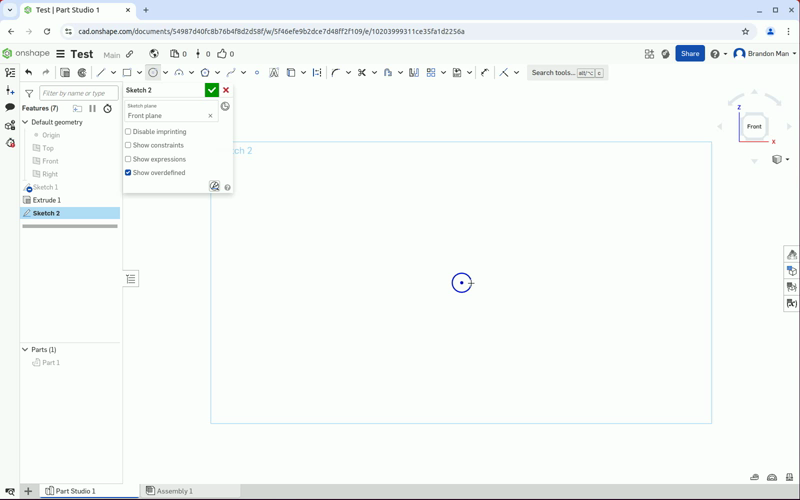
mouse_move(461, 282)
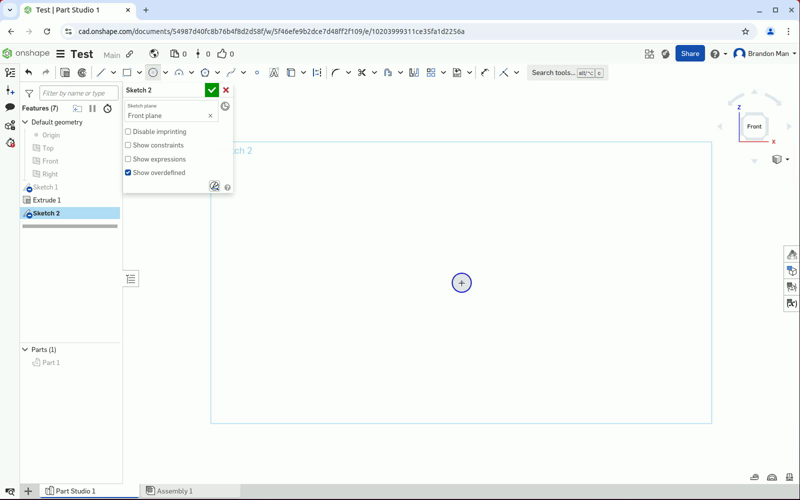
click(461, 282)
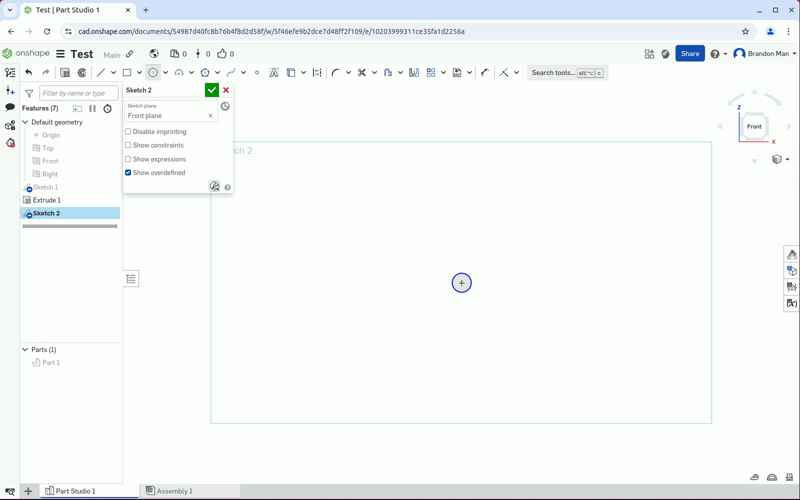
key_up(shift)
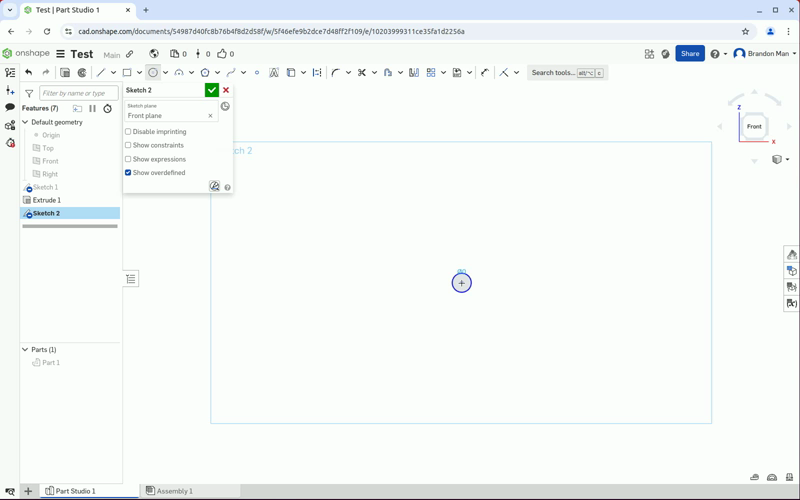
mouse_move(464, 282)
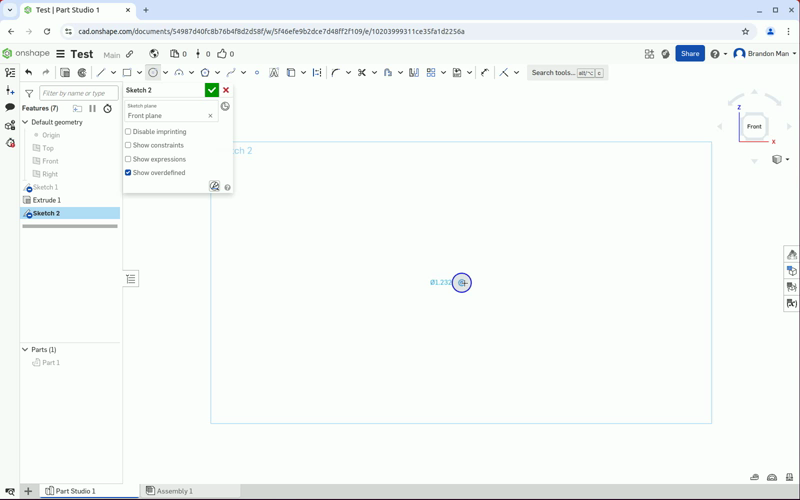
scroll(6)
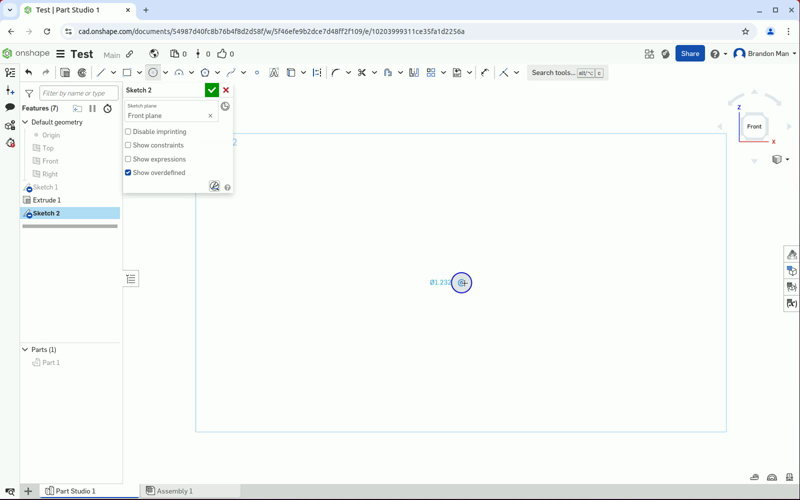
scroll(6)
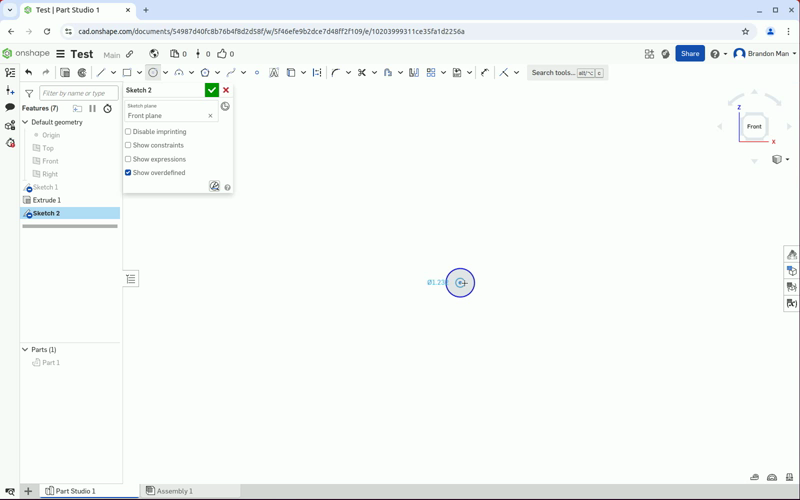
scroll(6)
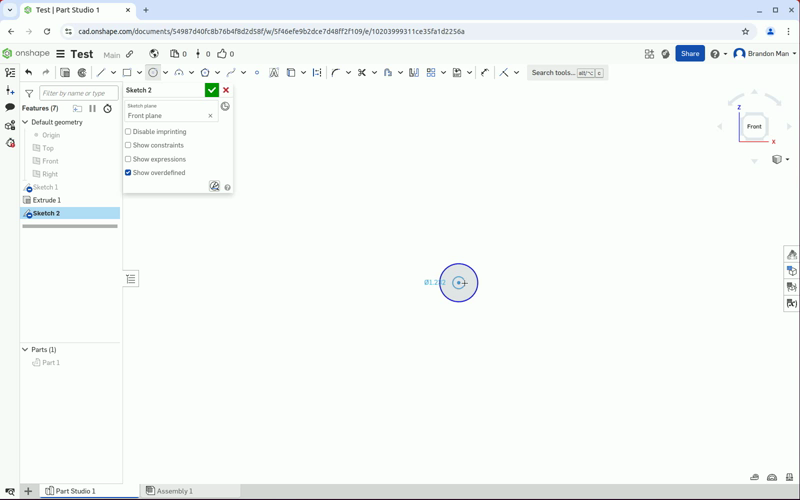
scroll(6)
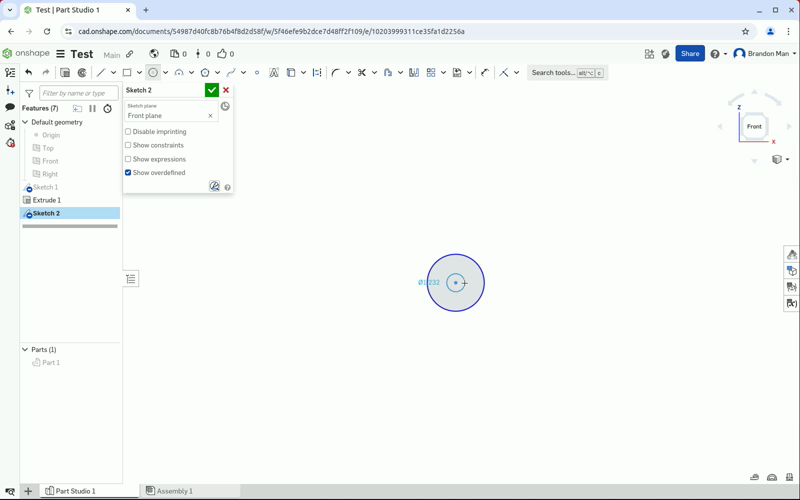
scroll(6)
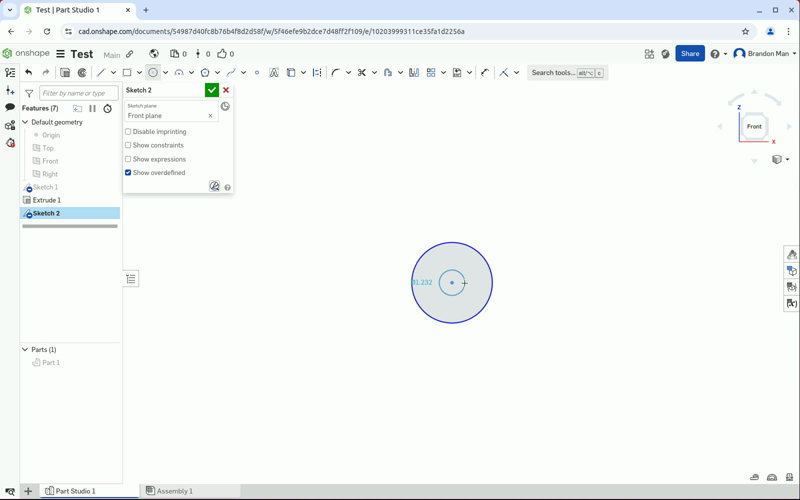
scroll(6)
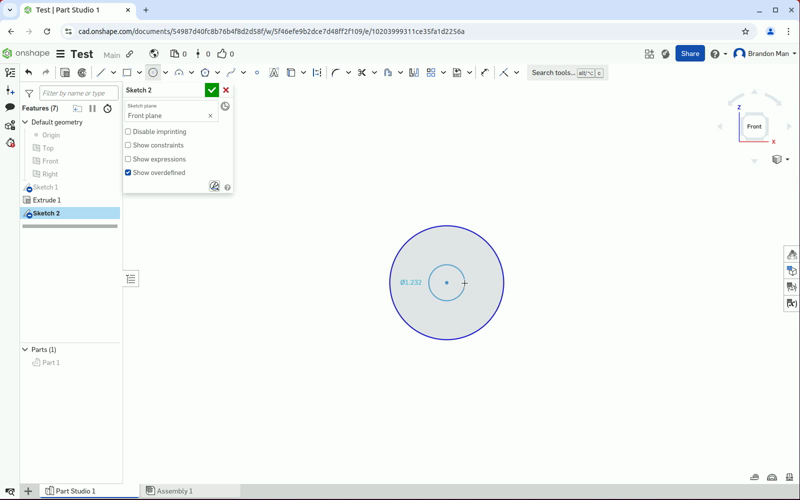
scroll(6)
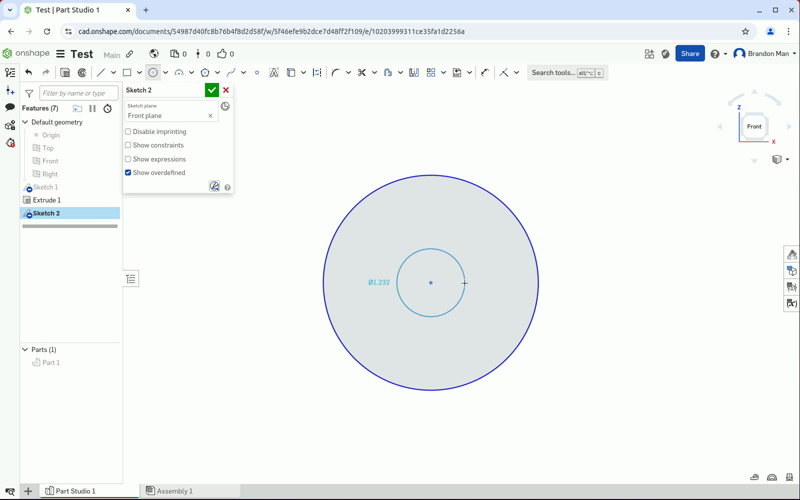
click(464, 282)
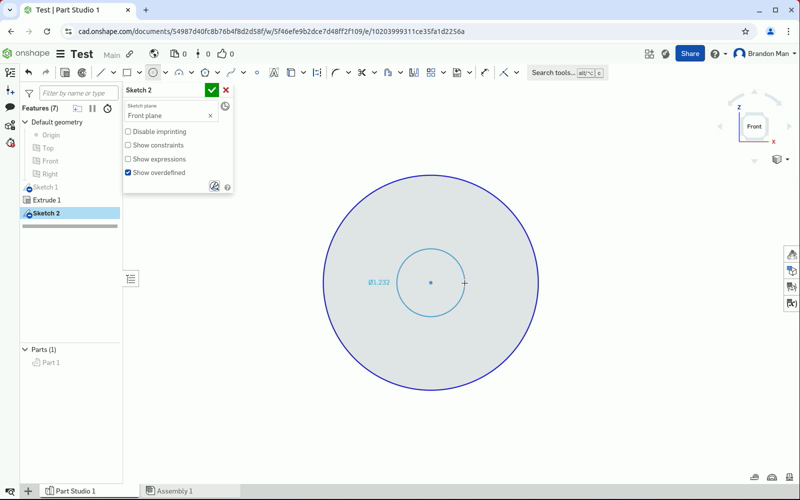
scroll(-6)
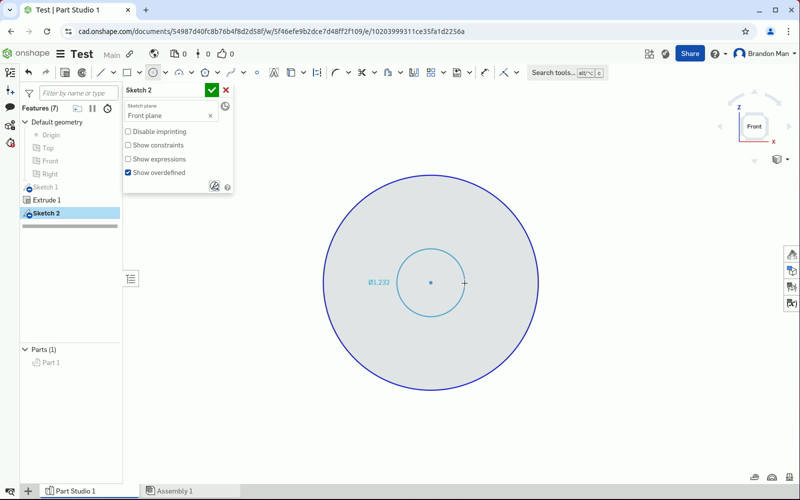
scroll(-6)
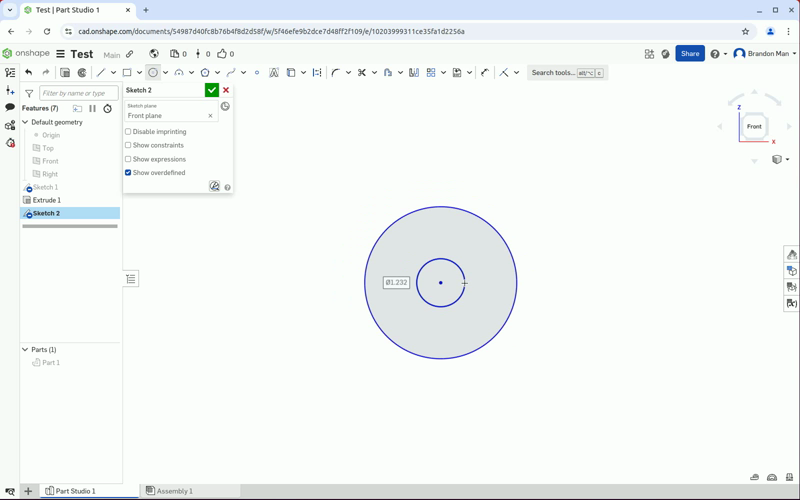
scroll(-6)
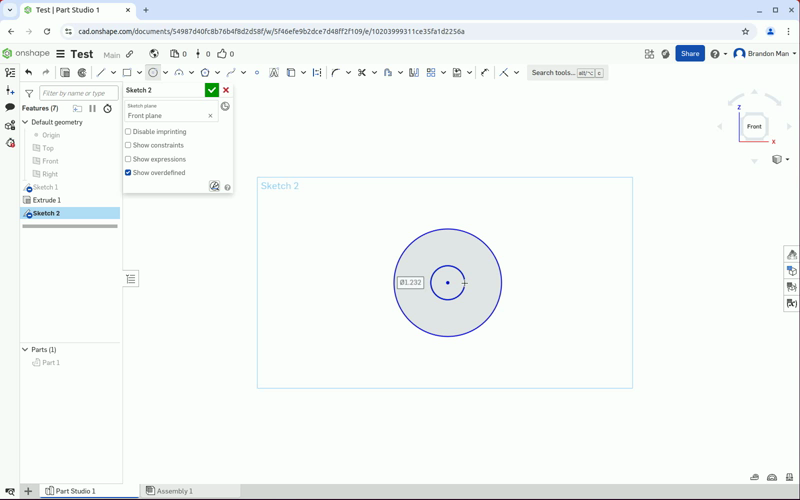
scroll(-6)
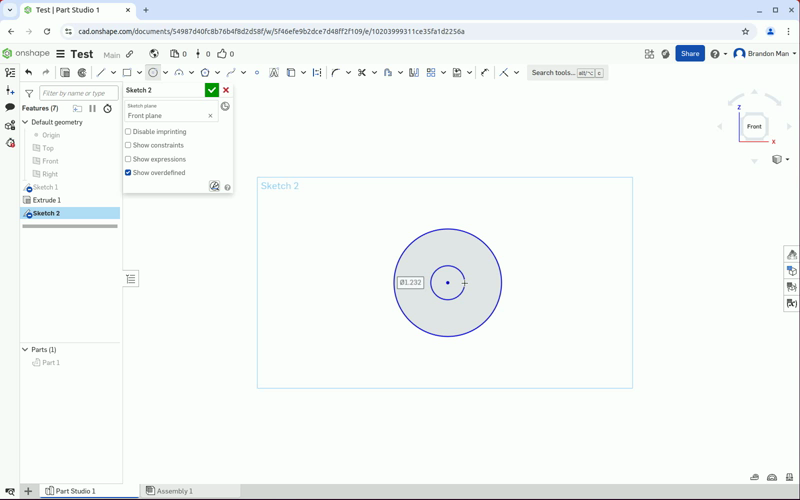
scroll(-6)
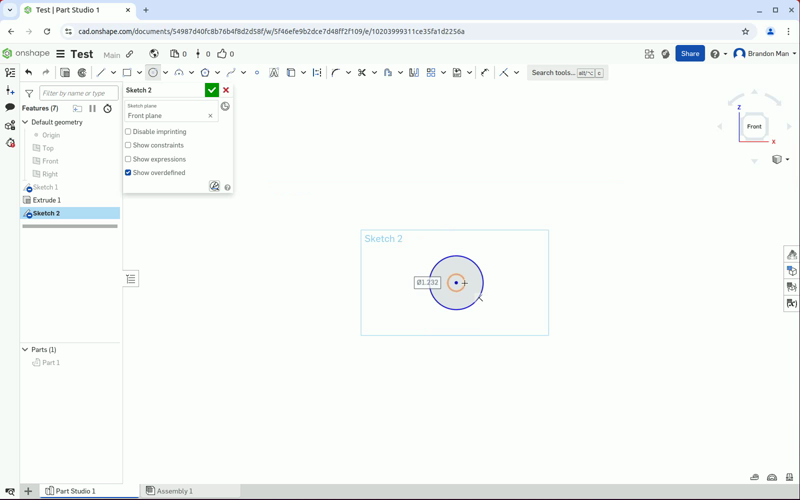
scroll(-6)
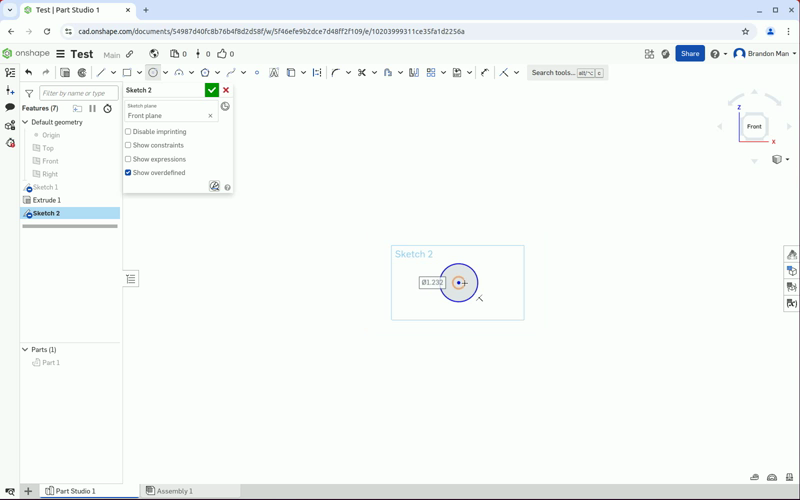
scroll(-6)
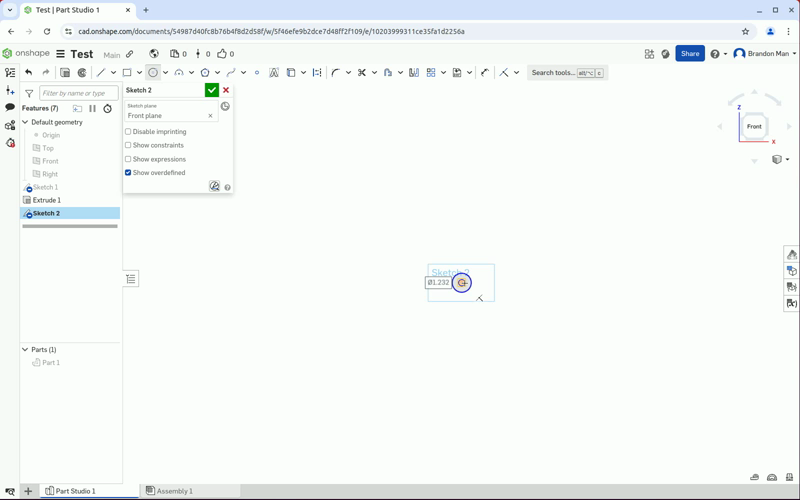
key(esc)
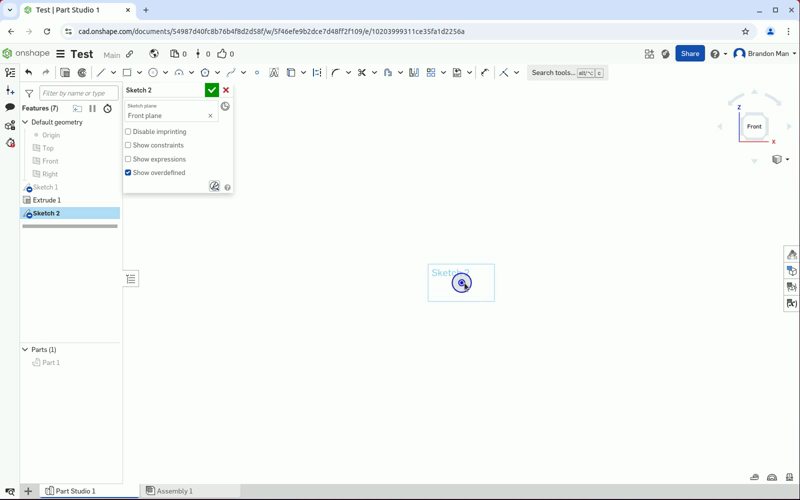
mouse_move(463, 274)
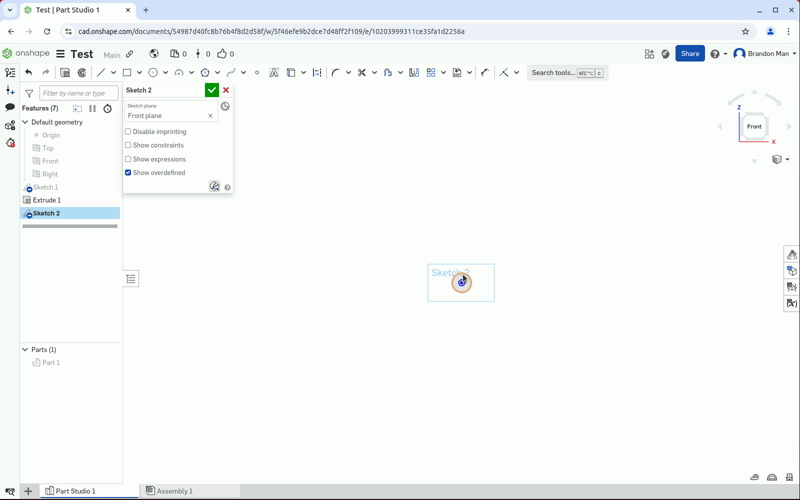
scroll(6)
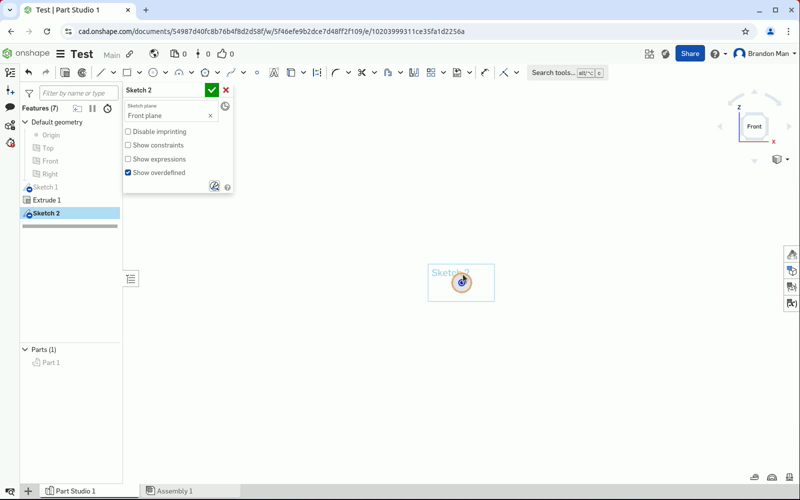
scroll(6)
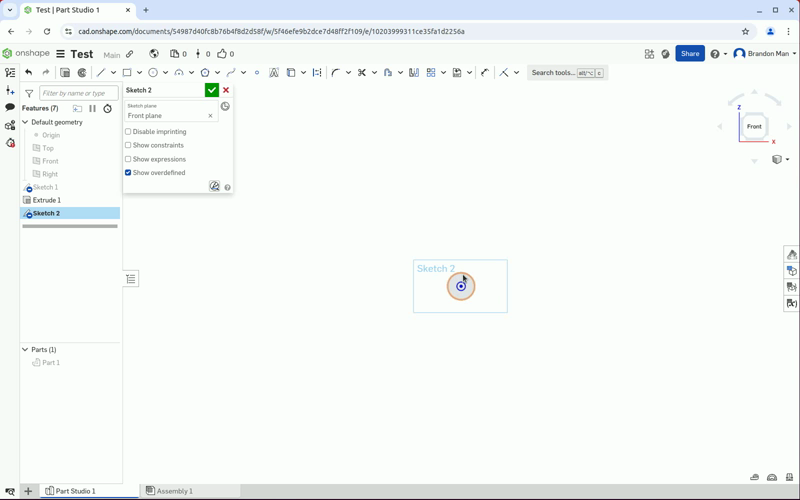
scroll(6)
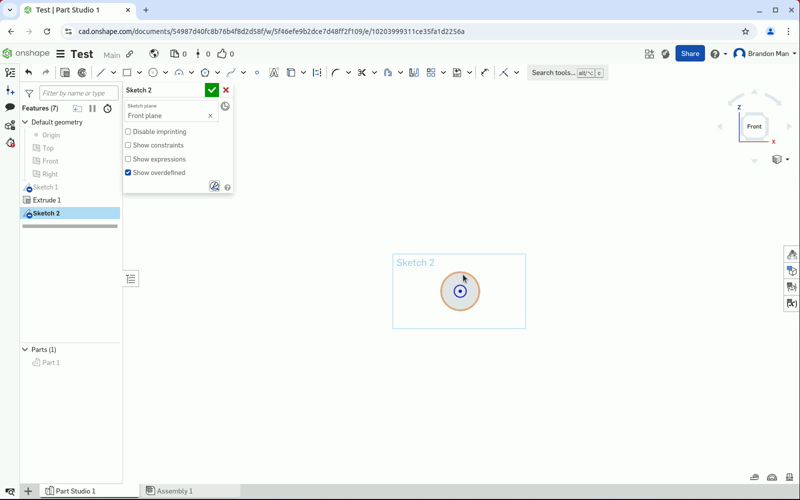
scroll(6)
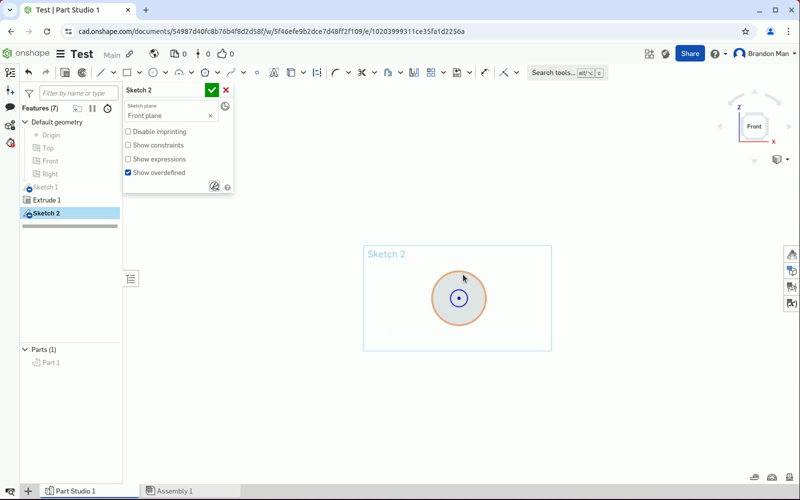
scroll(6)
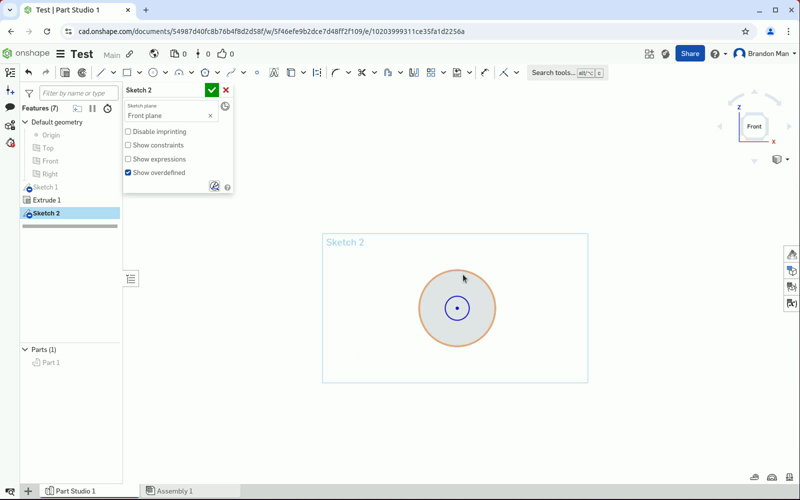
scroll(6)
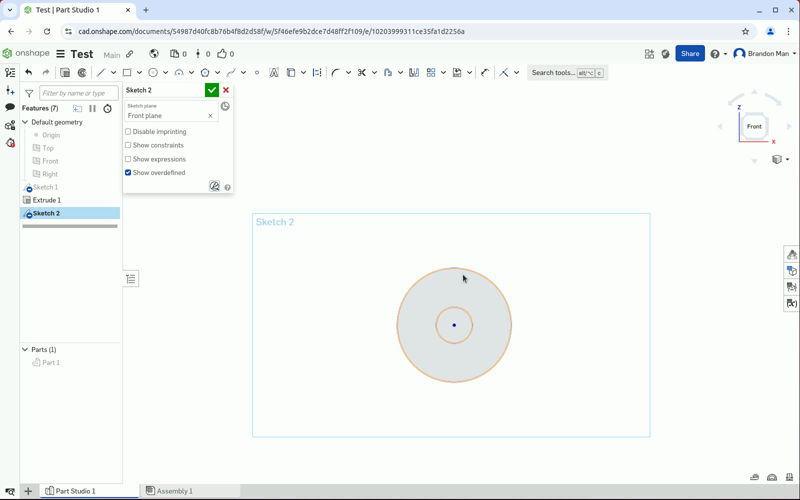
scroll(6)
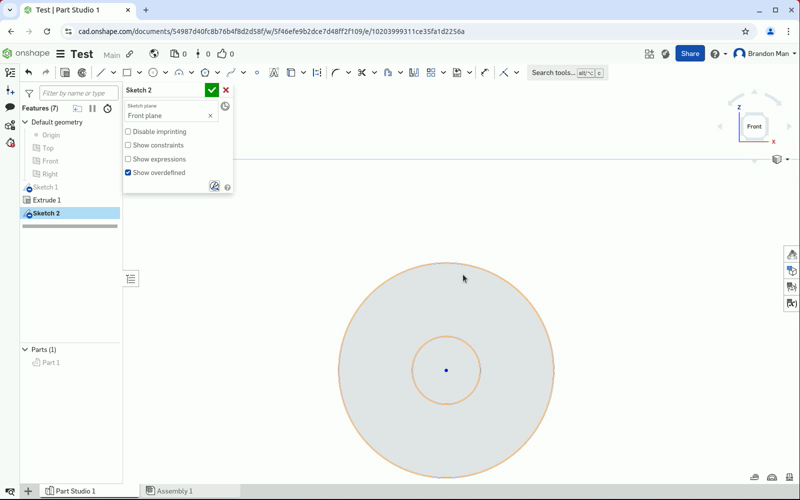
click(463, 274)
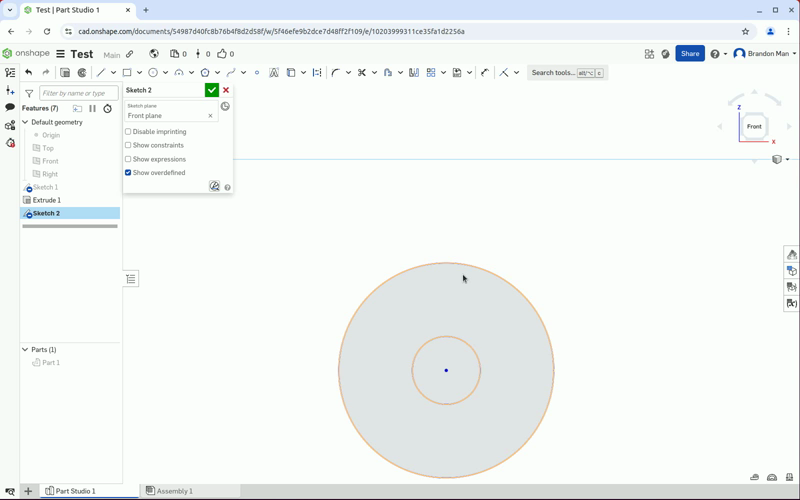
scroll(-6)
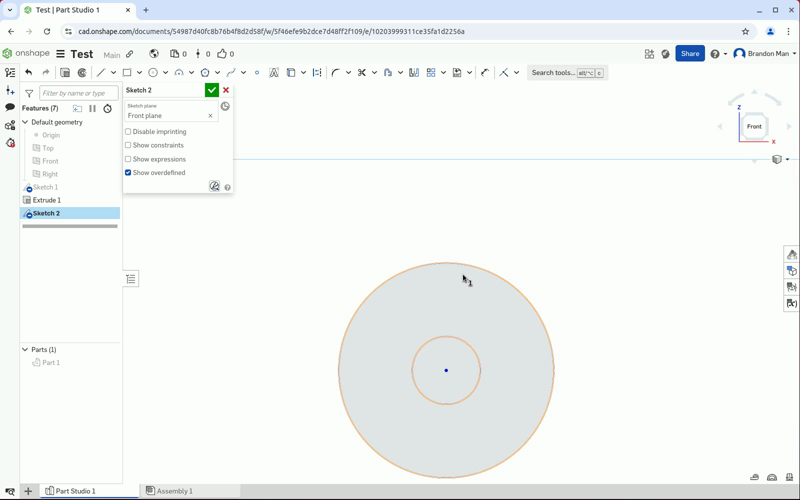
scroll(-6)
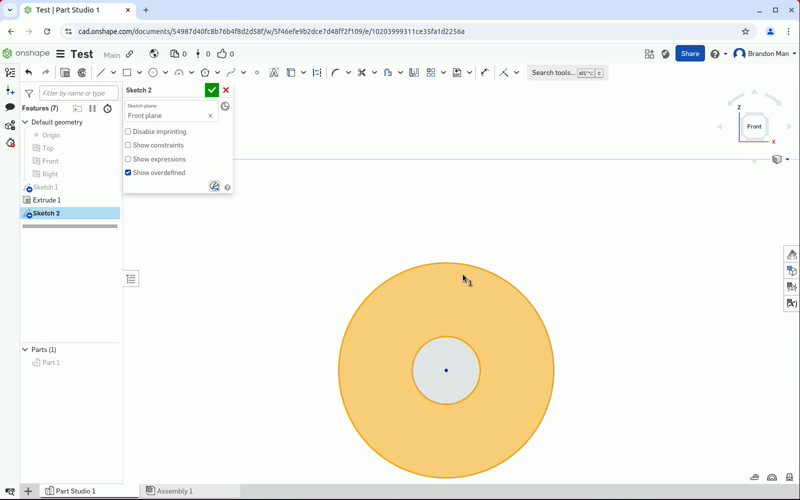
scroll(-6)
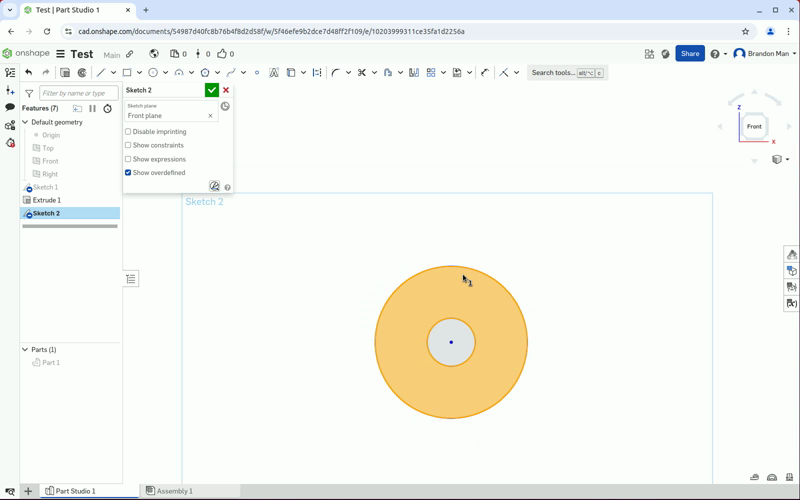
scroll(-6)
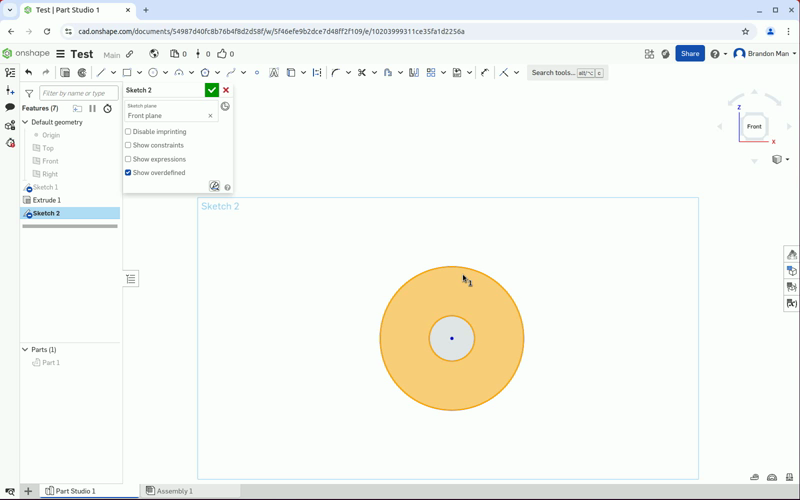
scroll(-6)
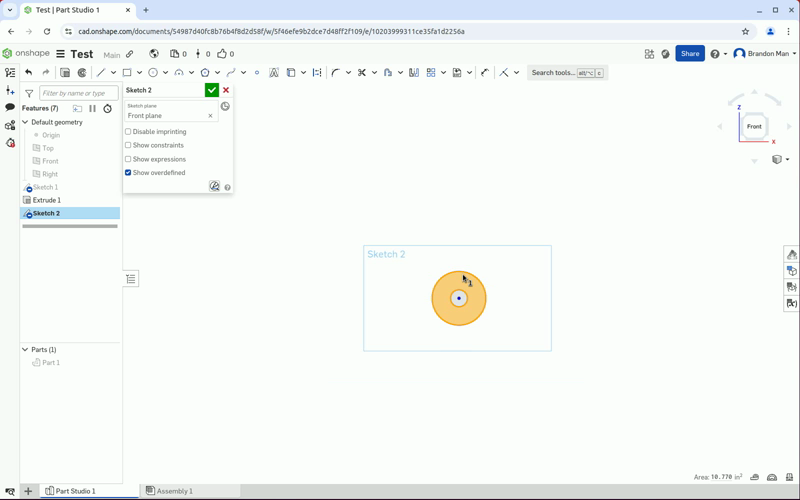
scroll(-6)
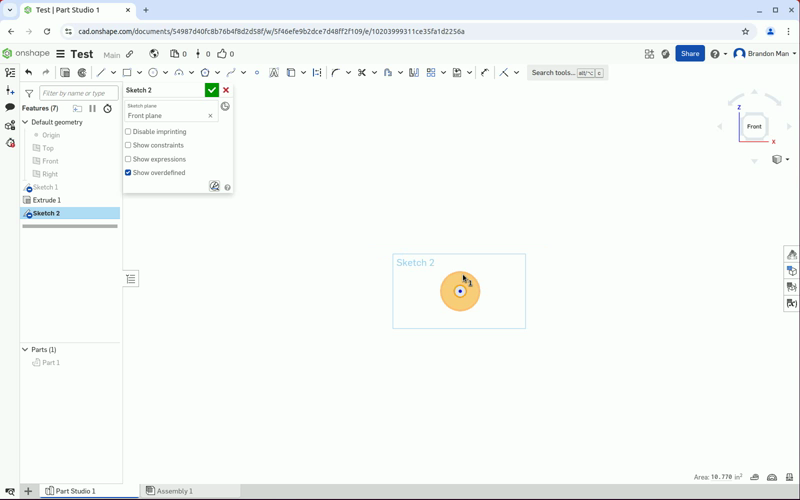
scroll(-6)
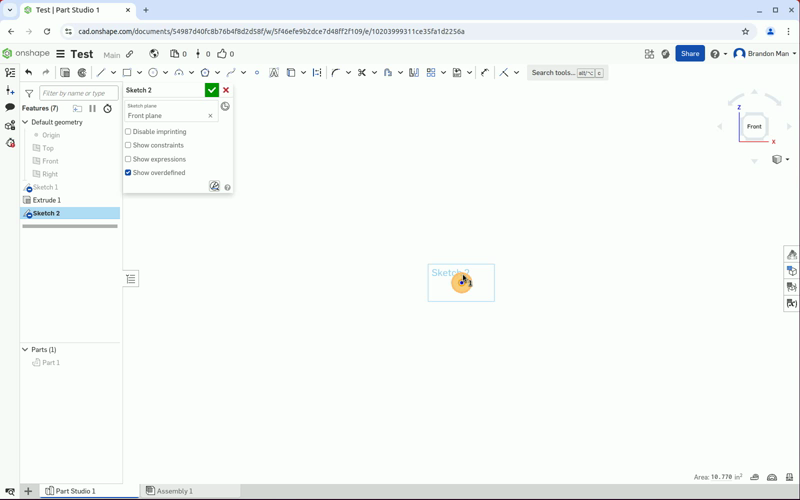
mouse_move(73, 352)
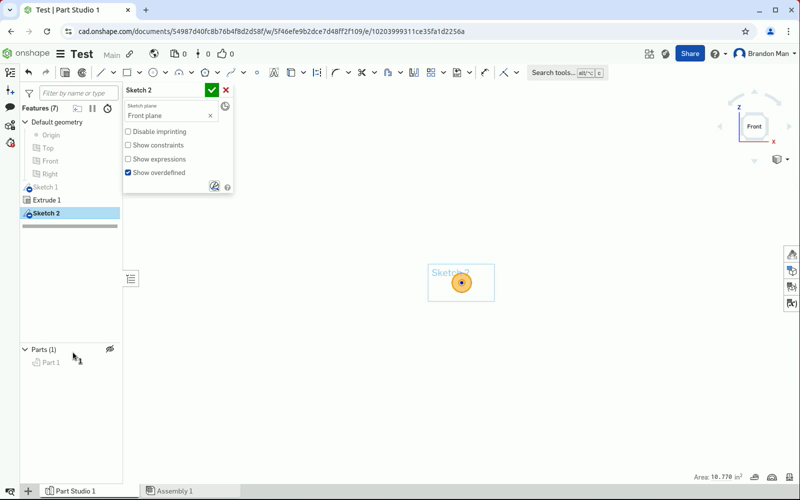
key(shift+y)
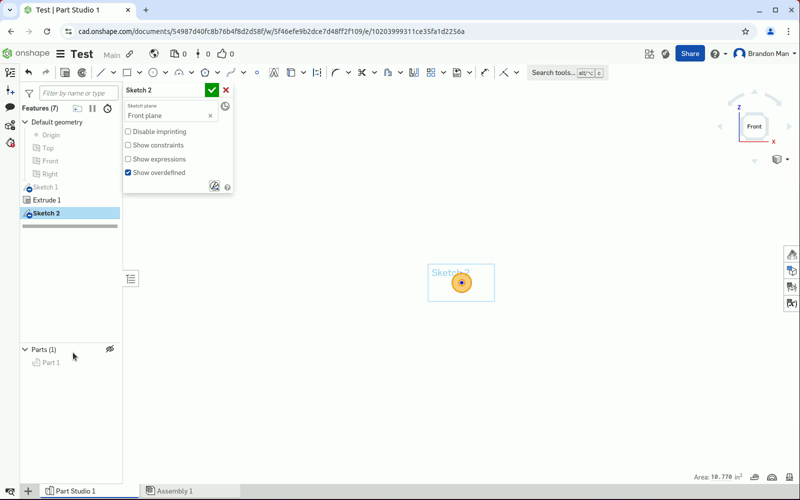
key(shift+e)
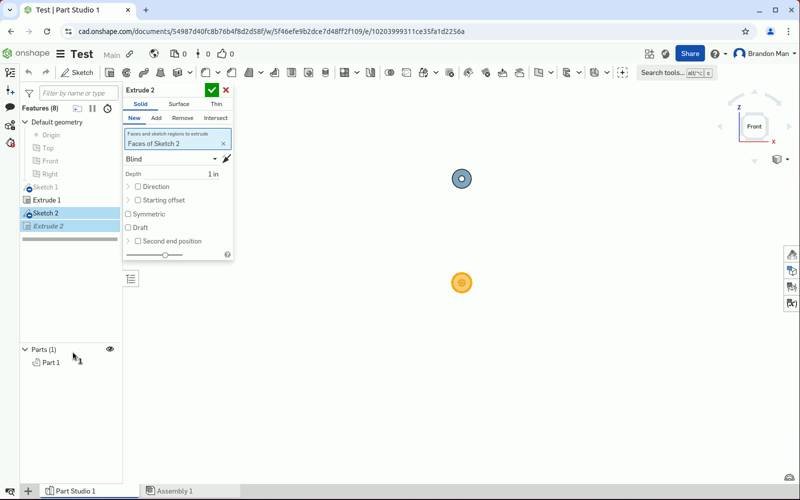
mouse_move(143, 106)
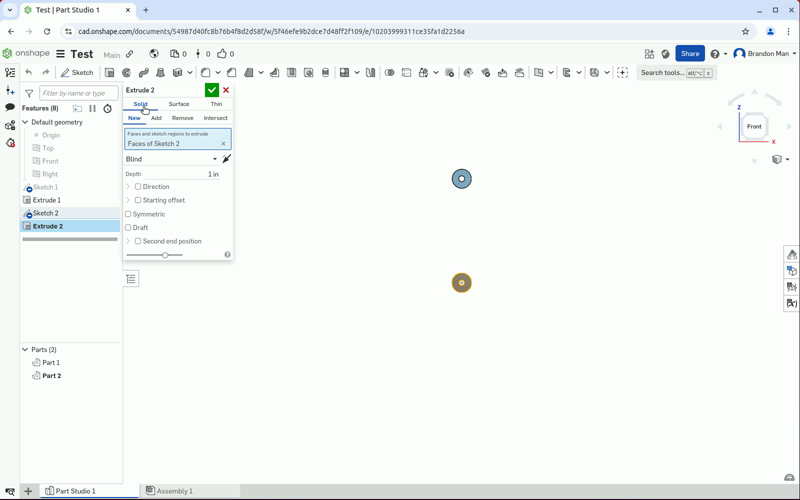
click(143, 106)
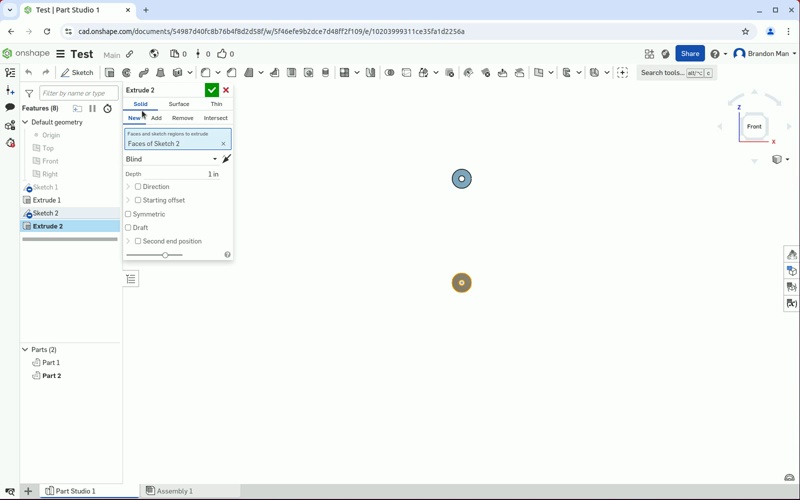
mouse_move(137, 120)
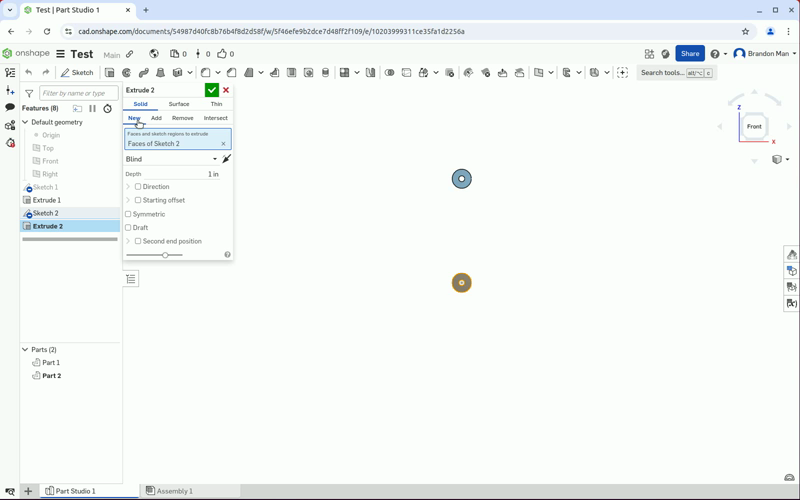
click(137, 120)
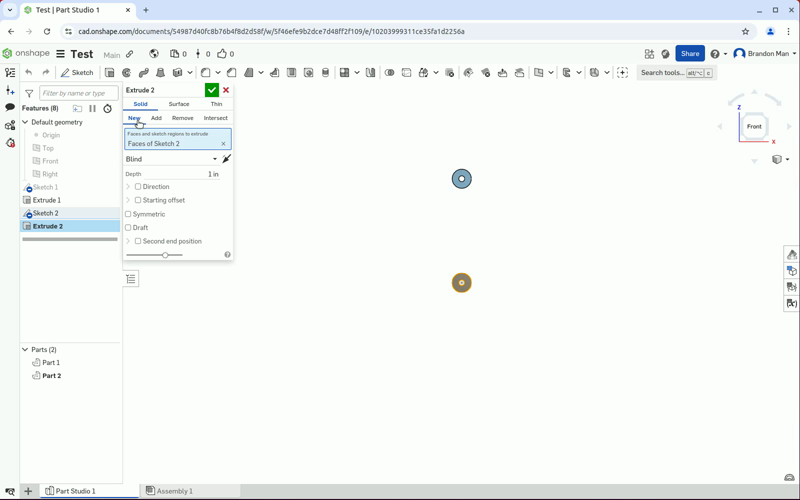
key(tab, 4)
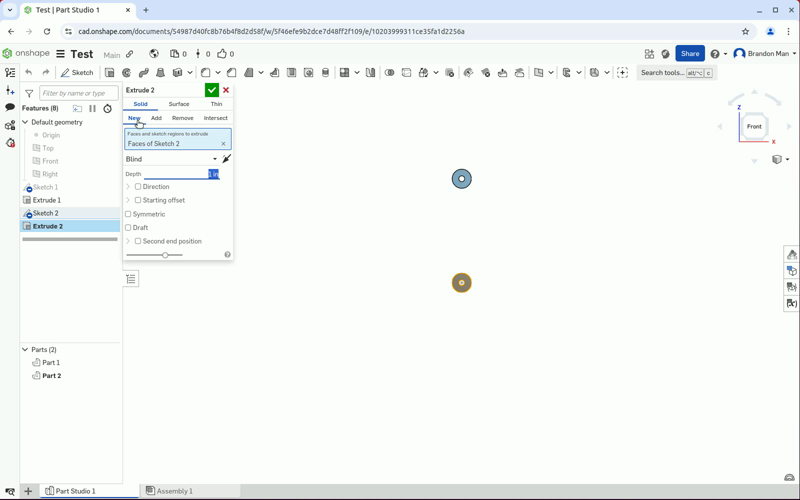
text(0.481)
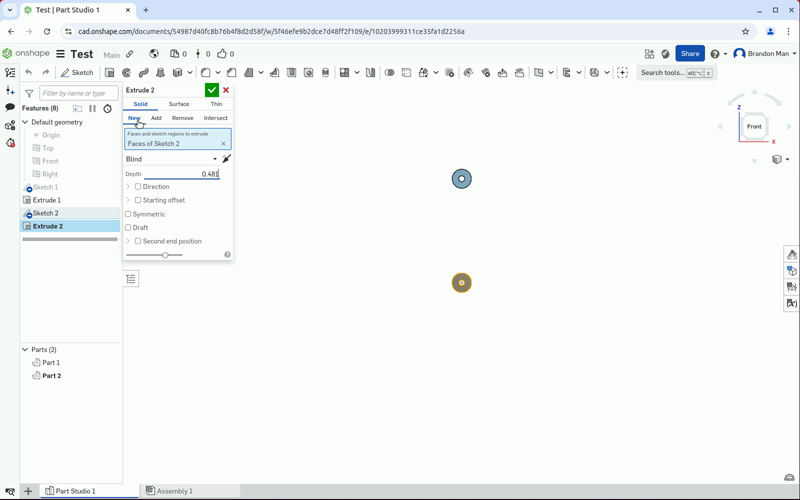
key(enter)
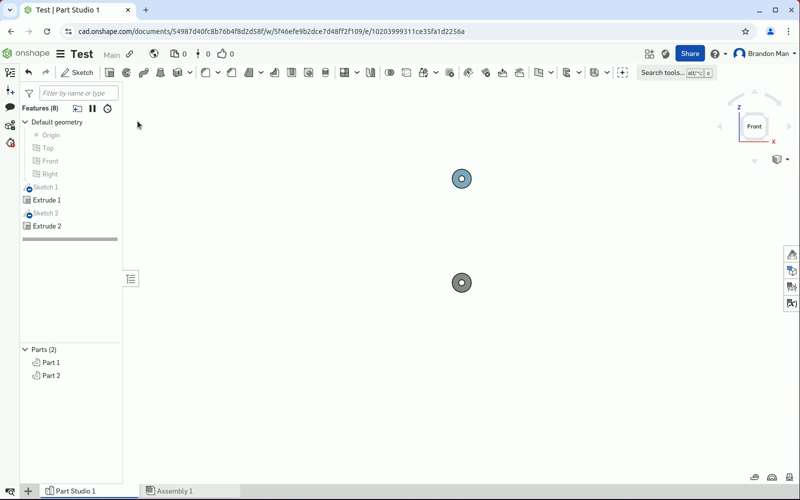
key(shift+h)
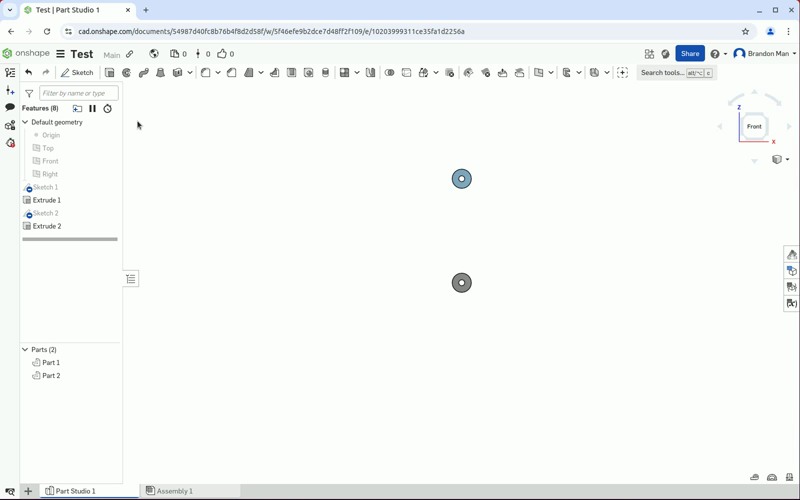
key(shift+h)
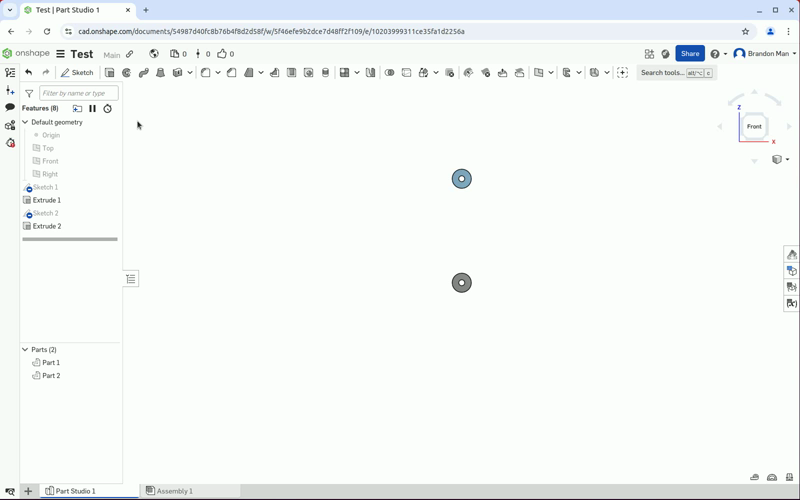
mouse_move(73, 189)
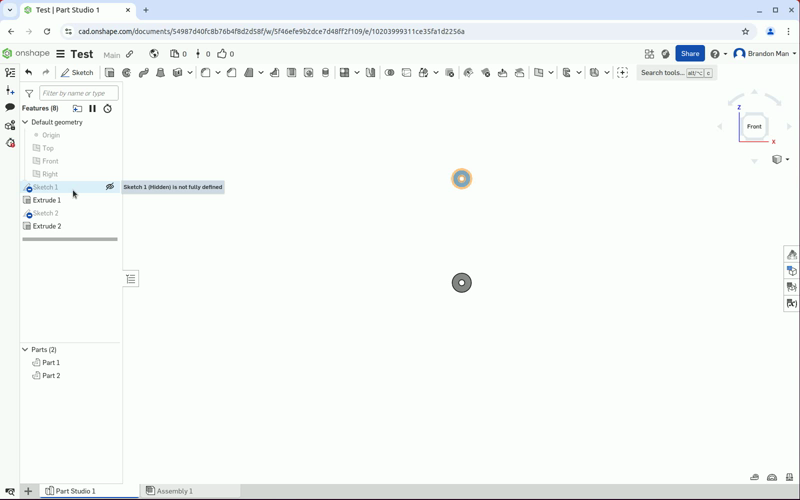
click(73, 189)
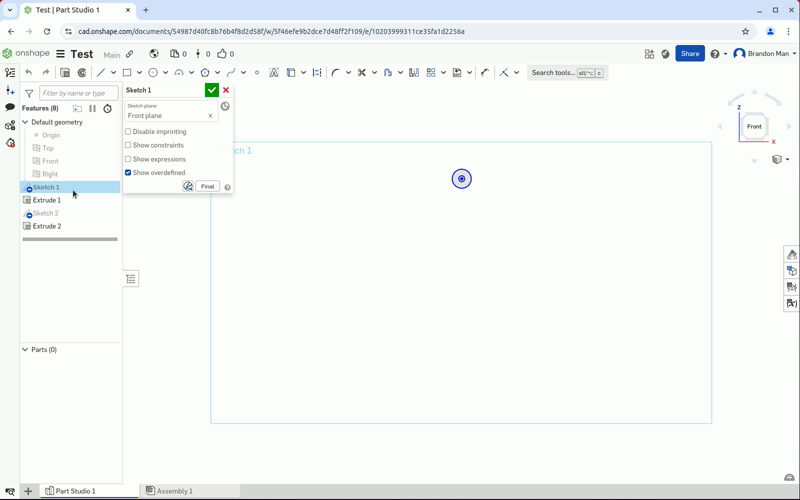
mouse_move(229, 92)
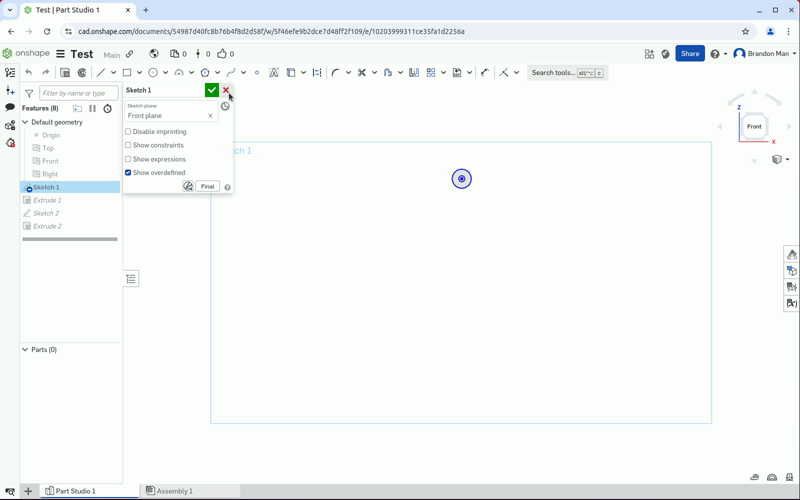
click(229, 92)
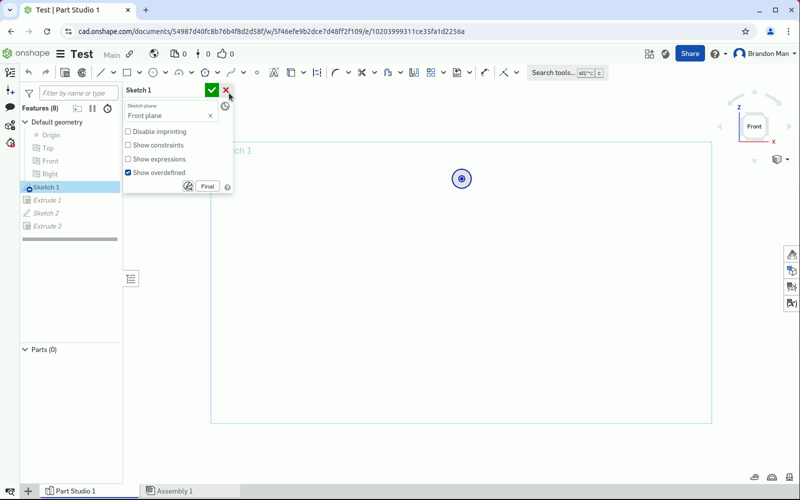
key(shift+s)
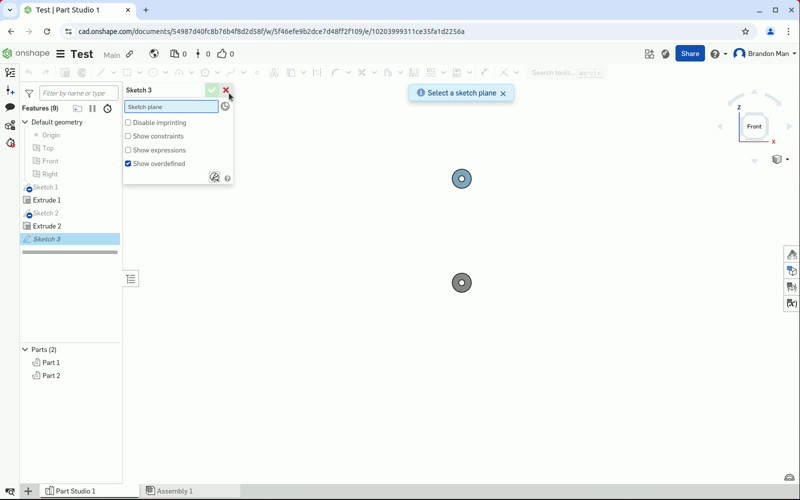
mouse_move(73, 163)
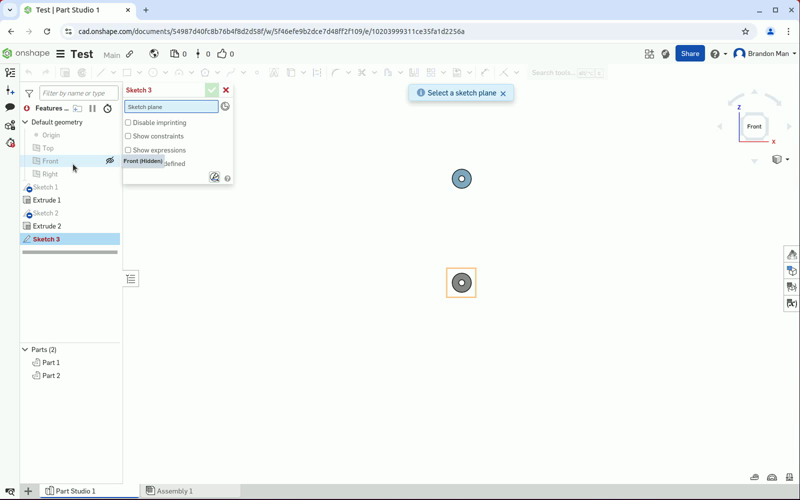
click(73, 163)
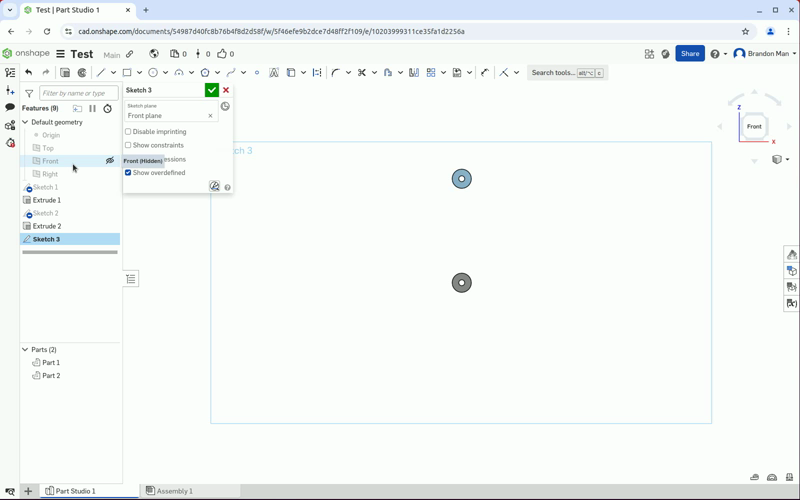
mouse_move(73, 352)
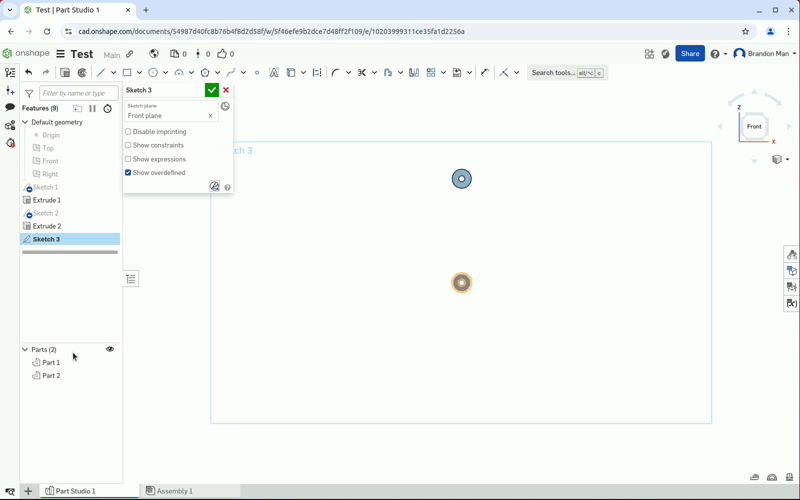
key(y)
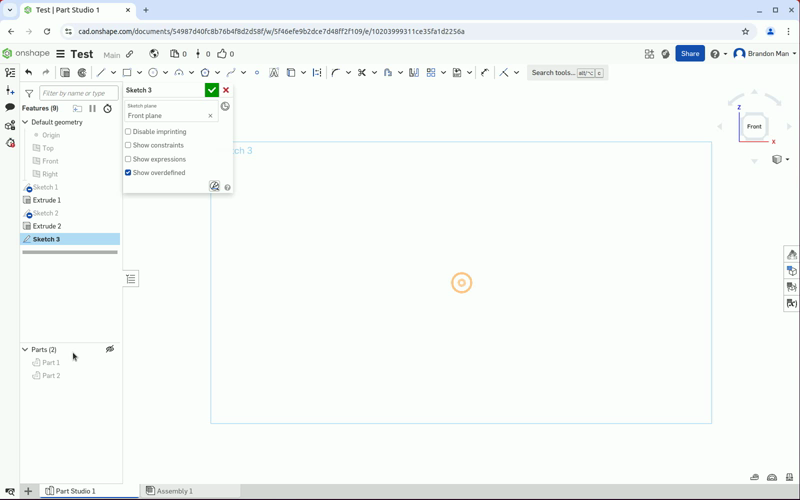
key(c)
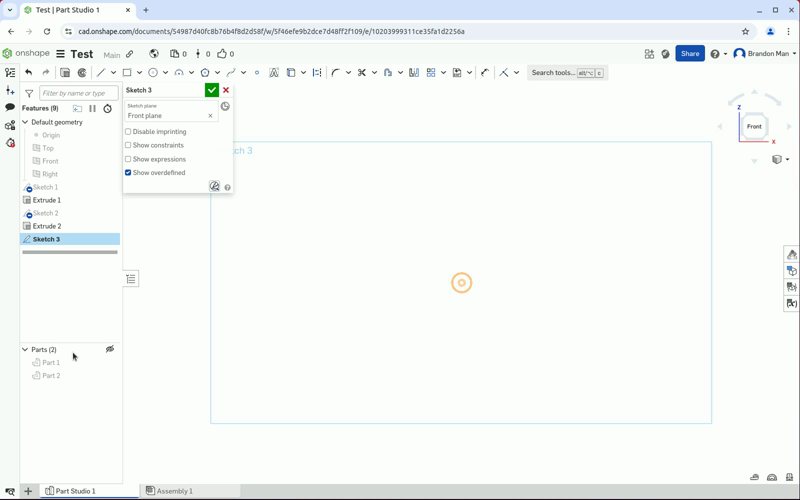
key_down(shift)
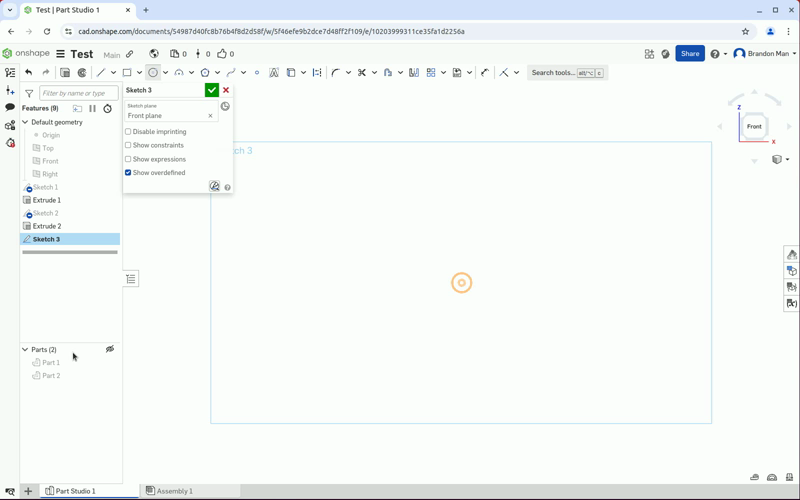
mouse_move(501, 282)
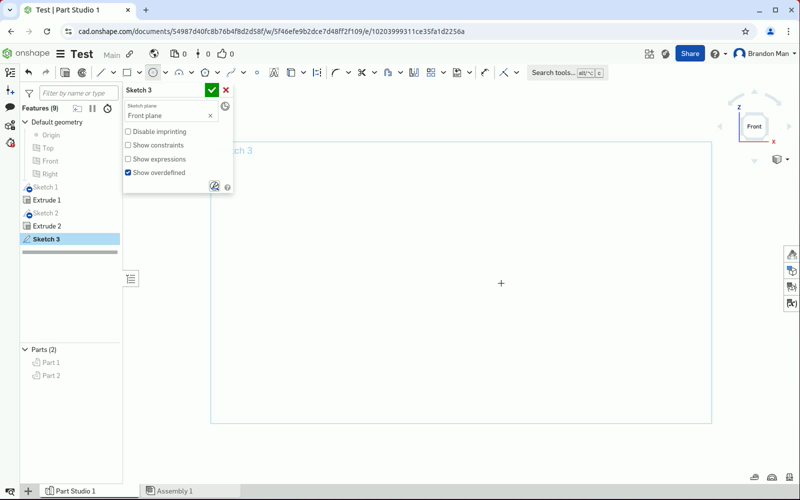
click(501, 282)
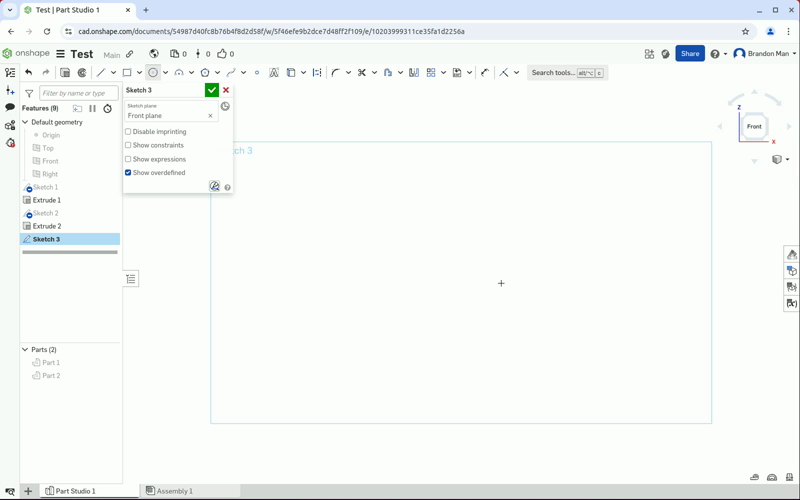
key_up(shift)
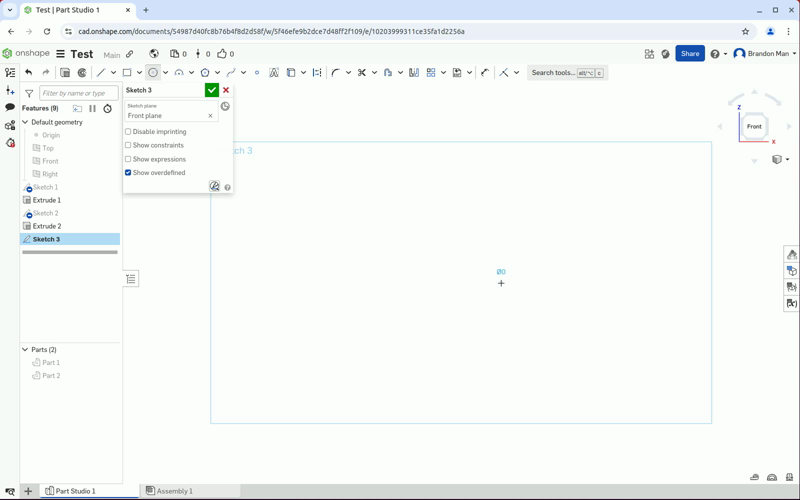
mouse_move(508, 282)
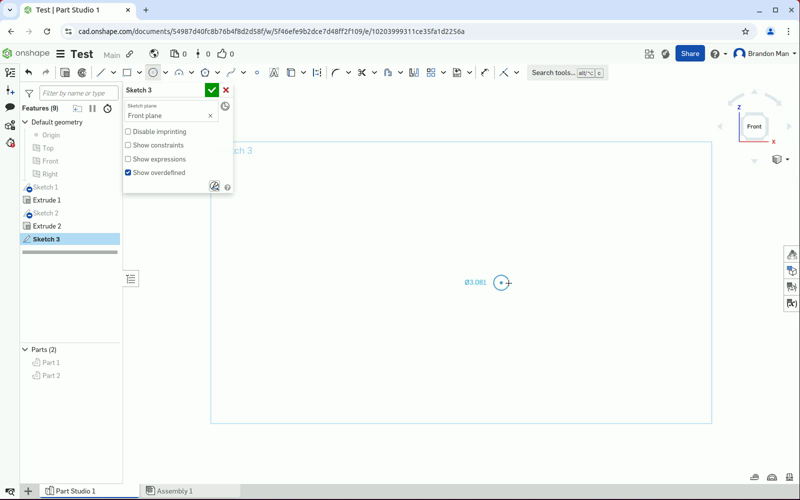
click(508, 282)
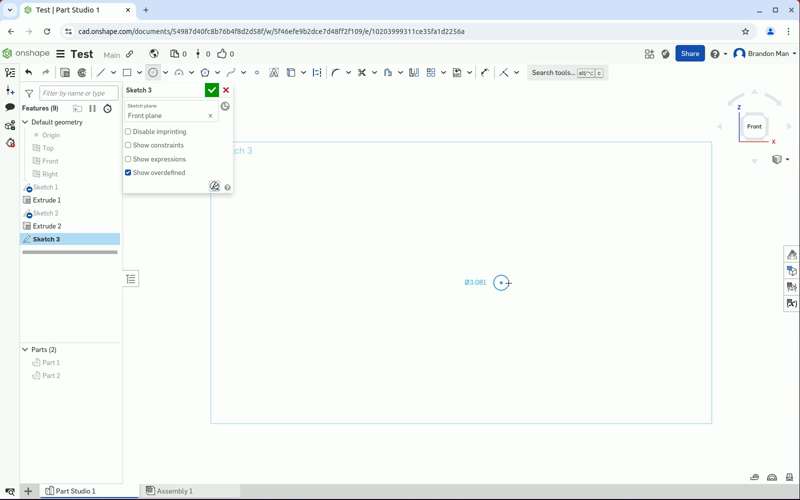
key(esc)
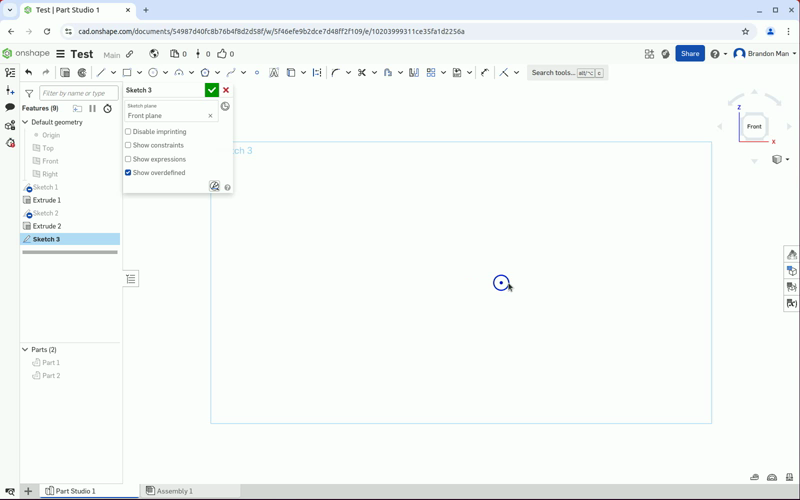
key(c)
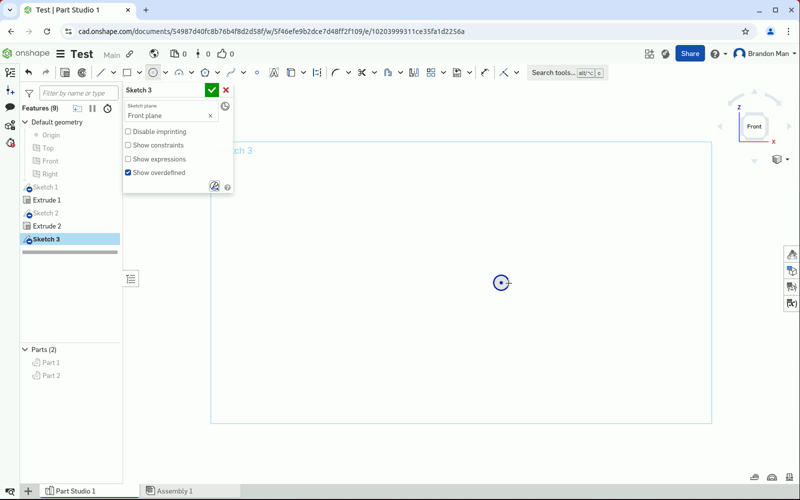
key_down(shift)
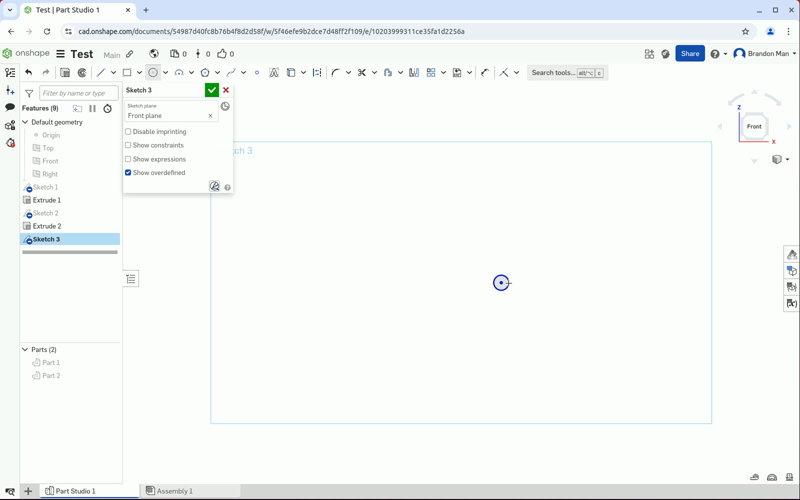
mouse_move(501, 282)
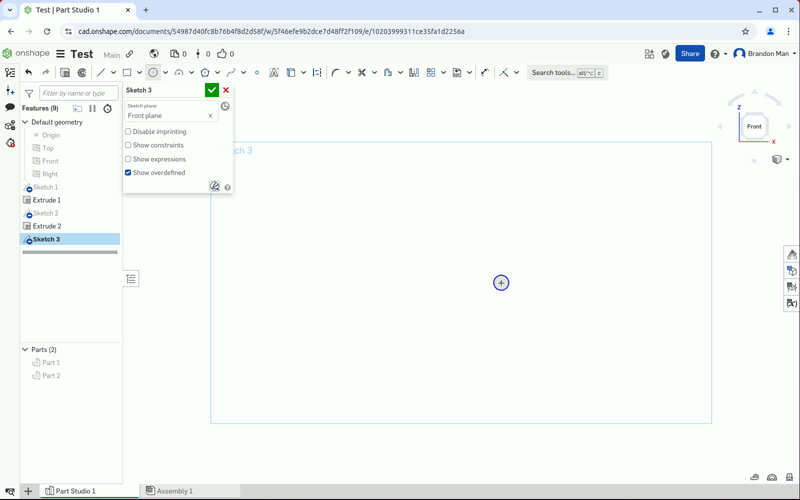
click(501, 282)
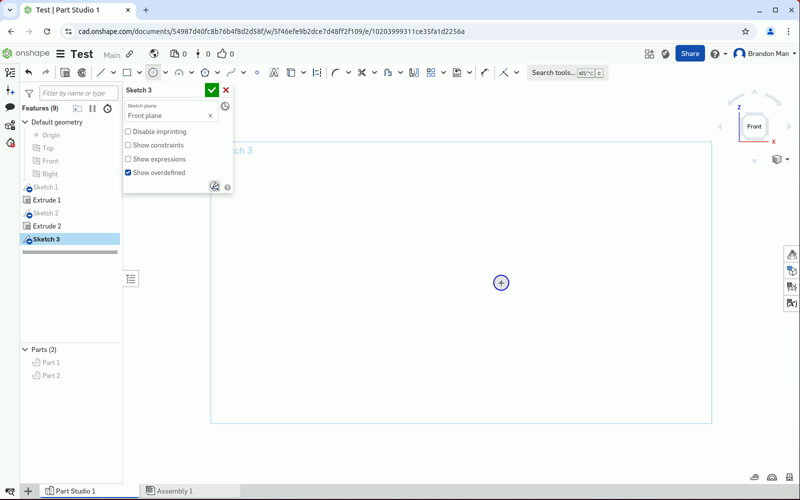
key_up(shift)
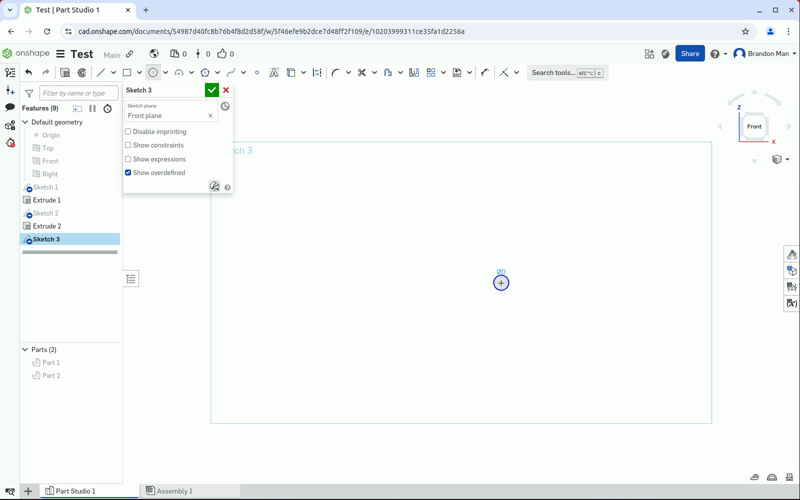
mouse_move(504, 282)
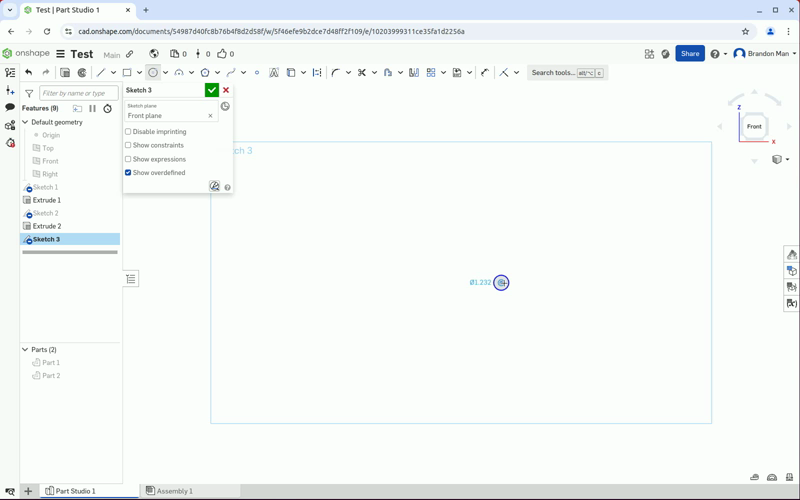
scroll(6)
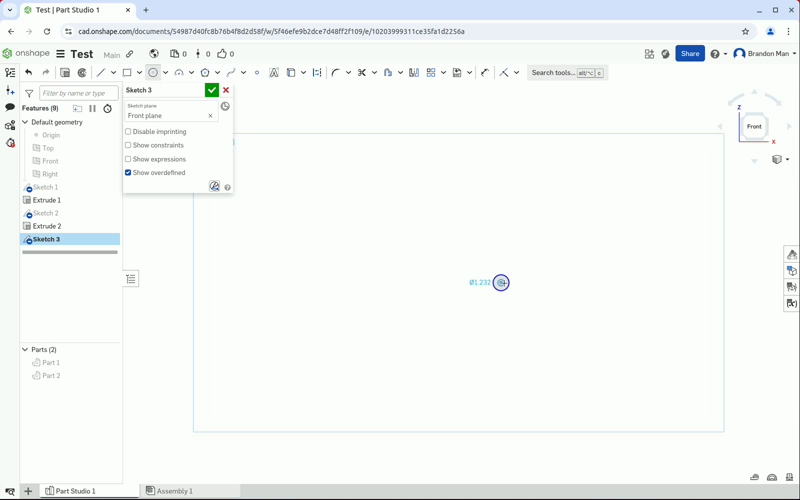
scroll(6)
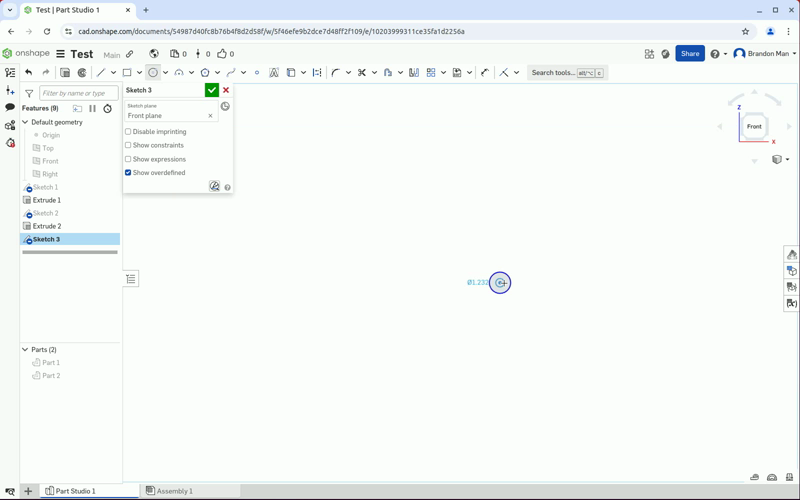
scroll(6)
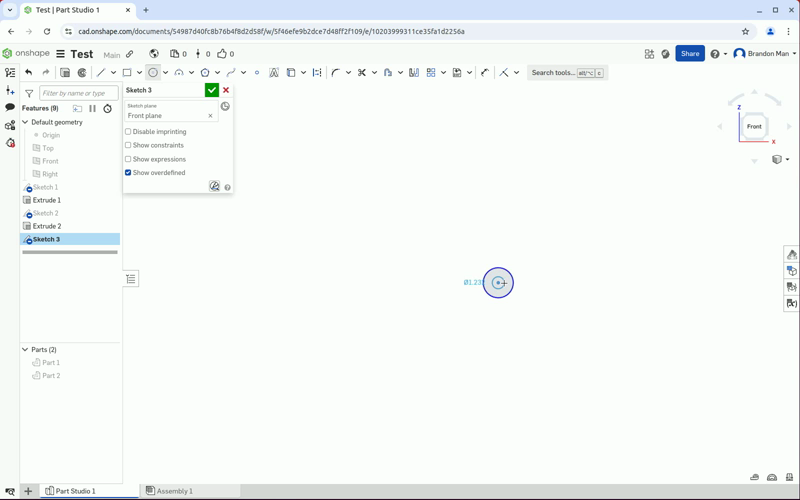
scroll(6)
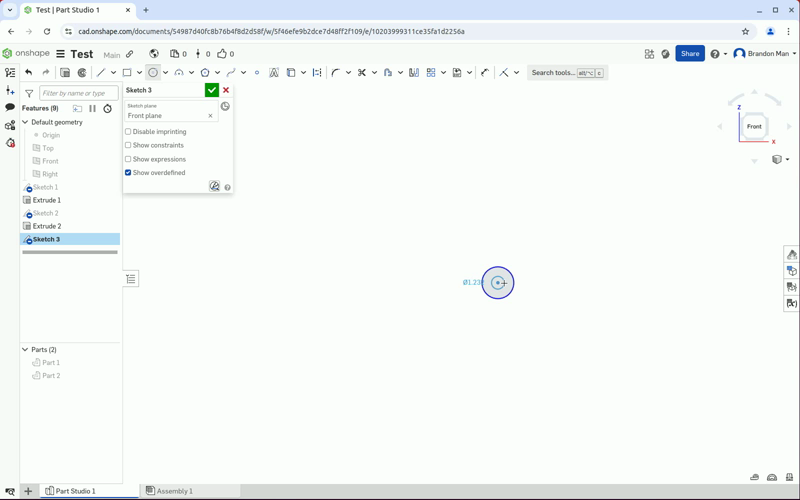
scroll(6)
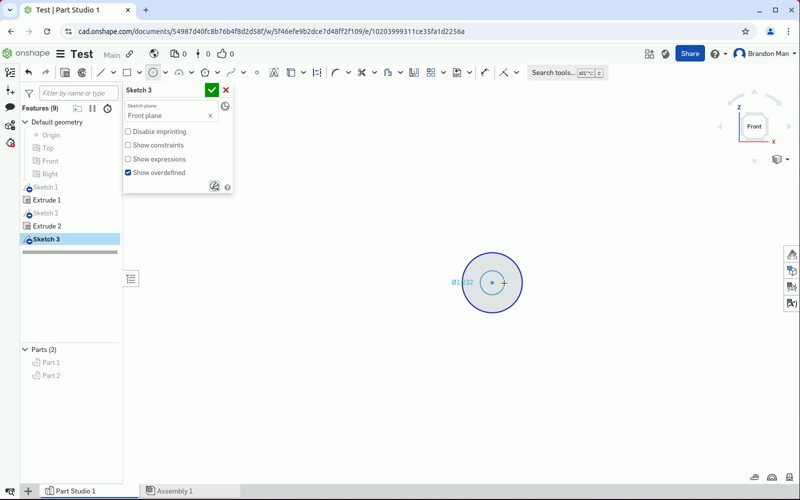
scroll(6)
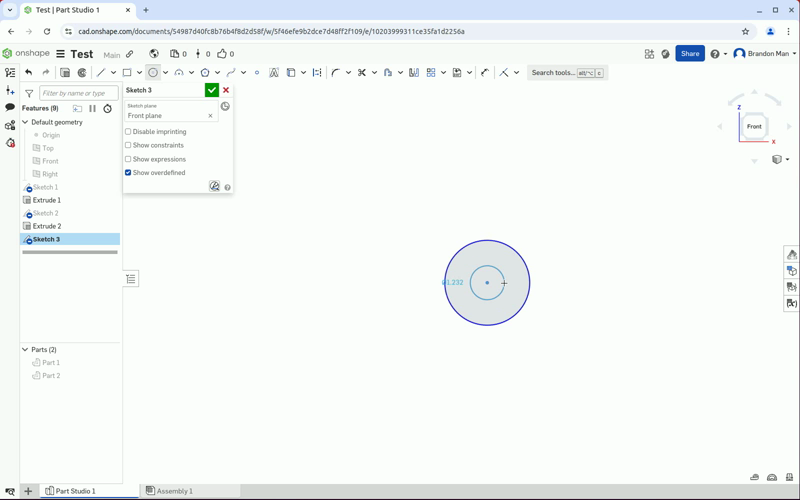
scroll(6)
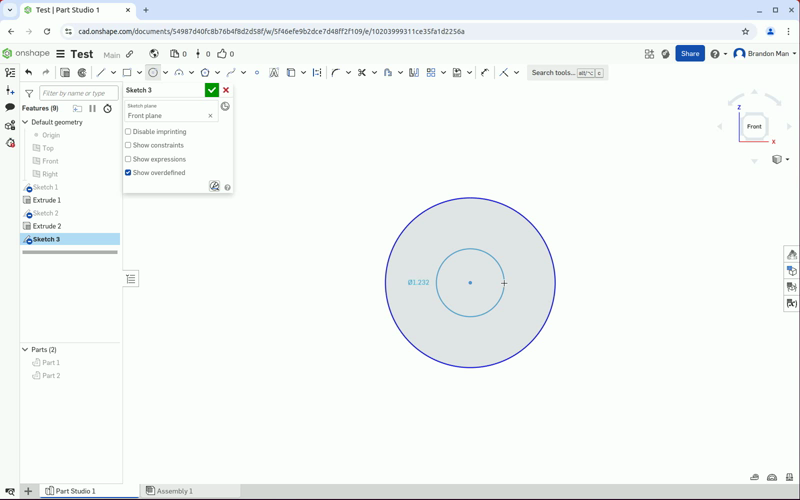
click(504, 282)
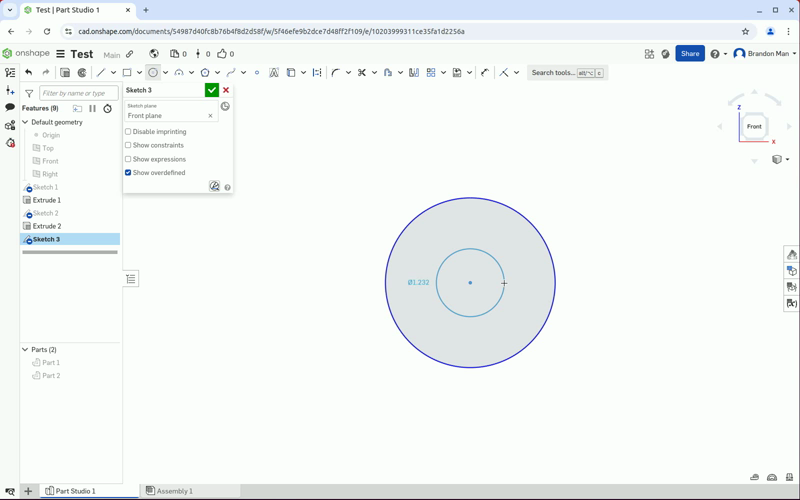
scroll(-6)
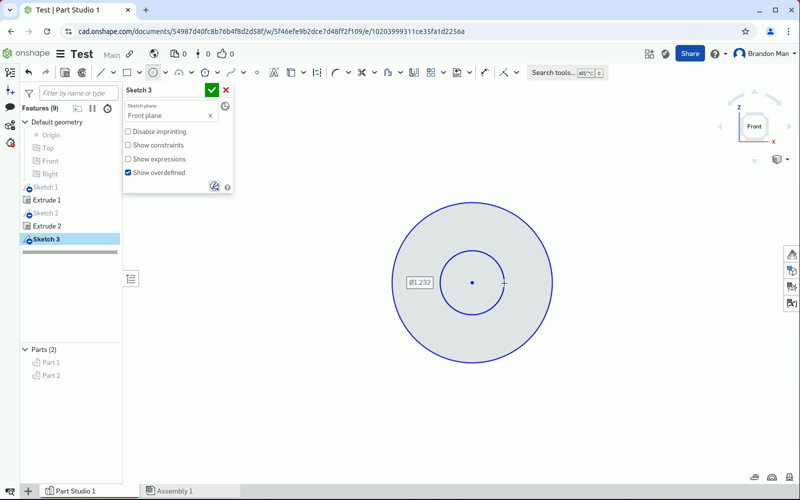
scroll(-6)
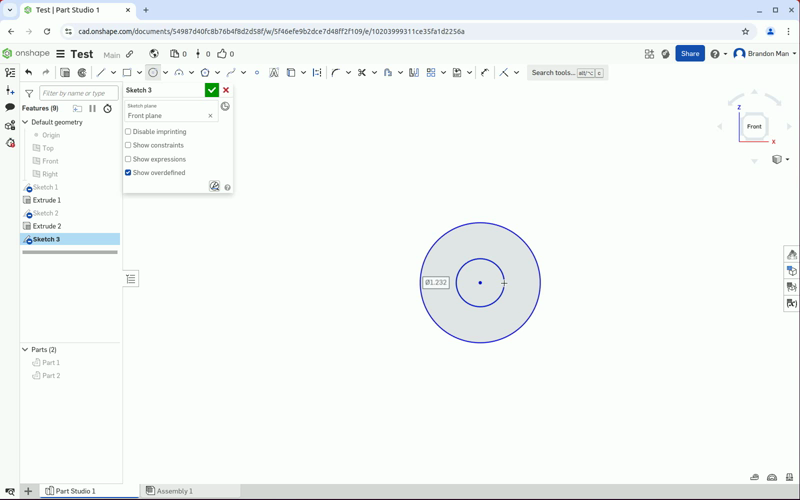
scroll(-6)
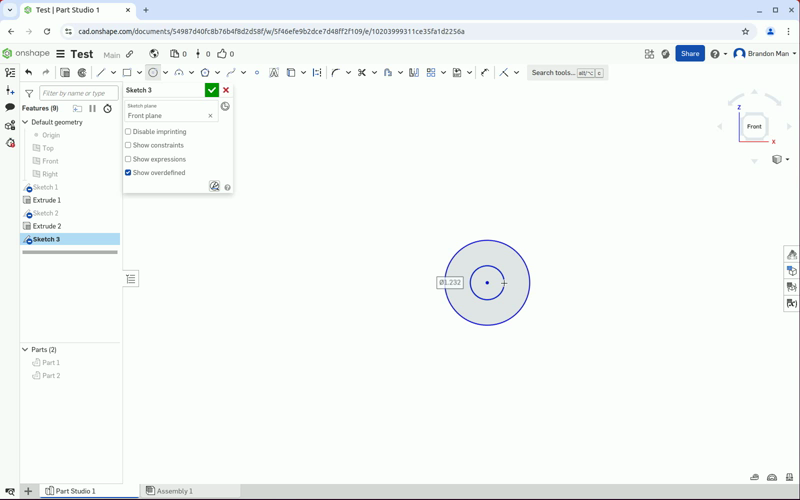
scroll(-6)
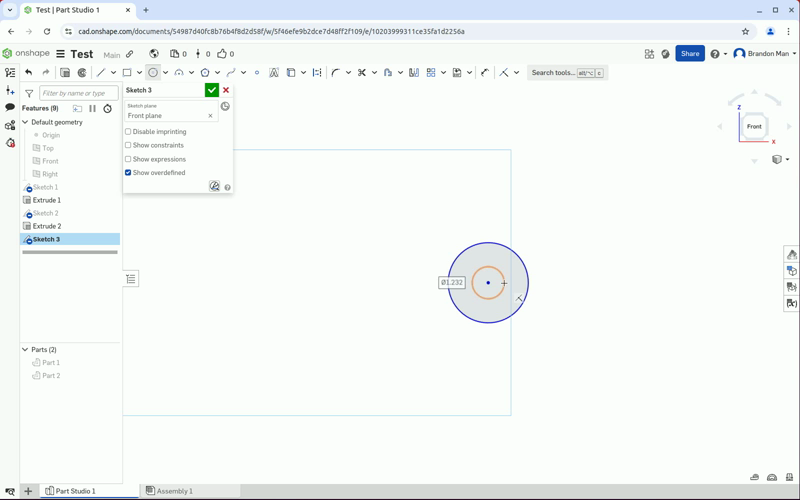
scroll(-6)
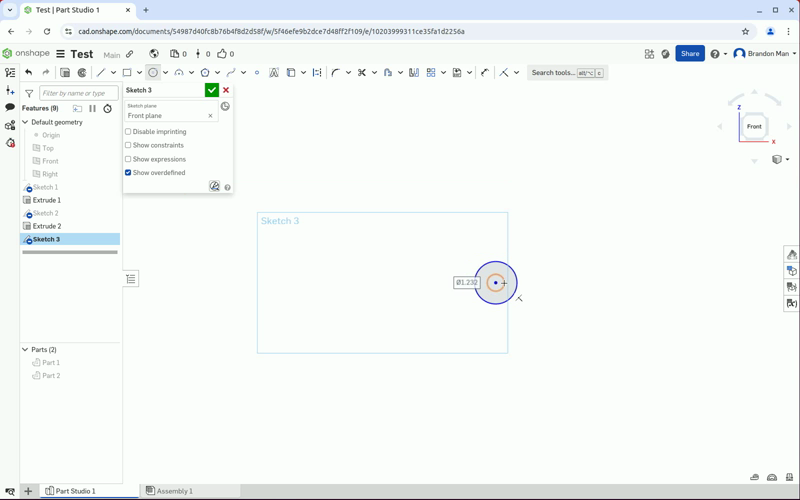
scroll(-6)
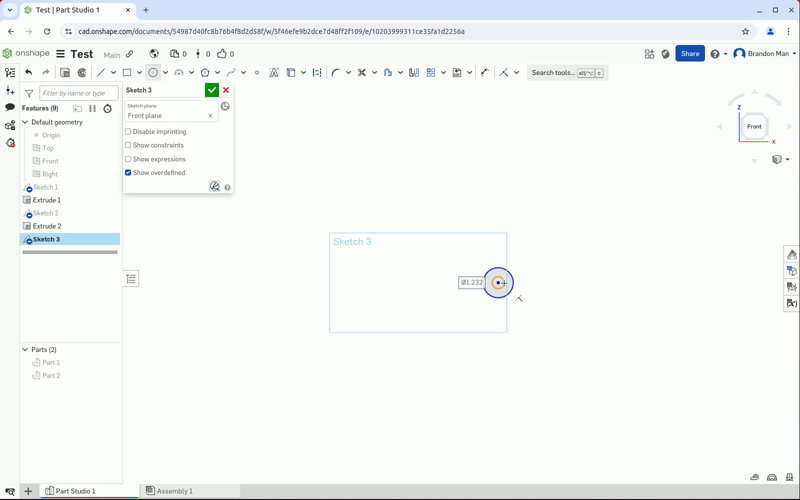
scroll(-6)
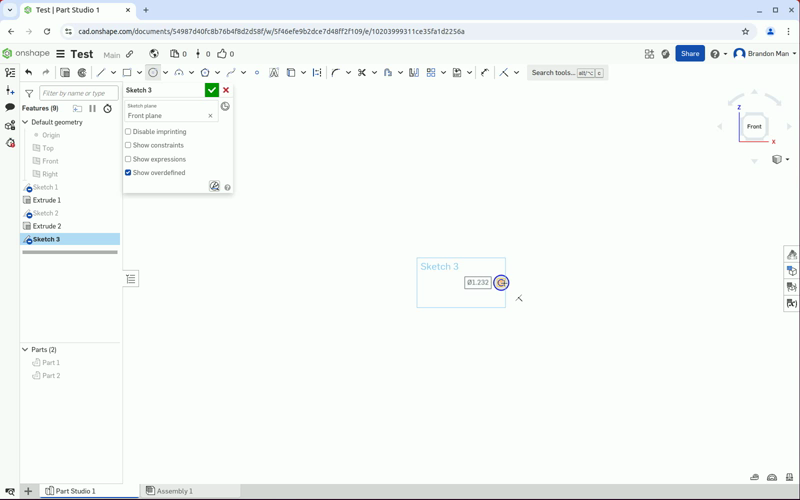
key(esc)
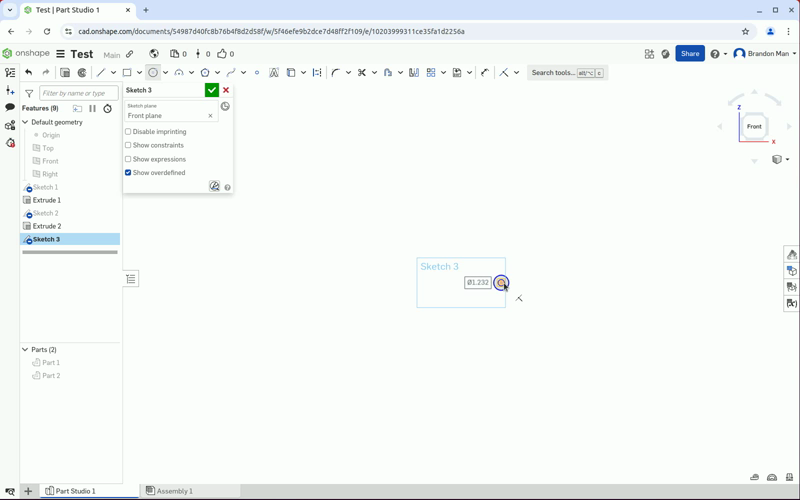
mouse_move(499, 277)
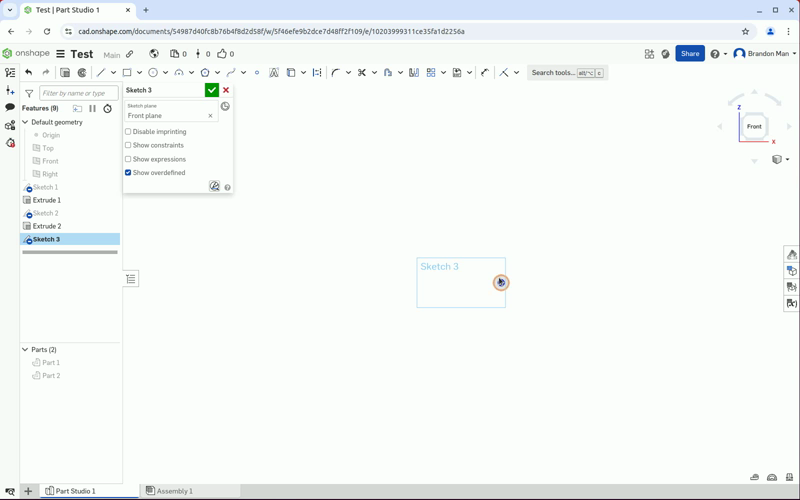
scroll(6)
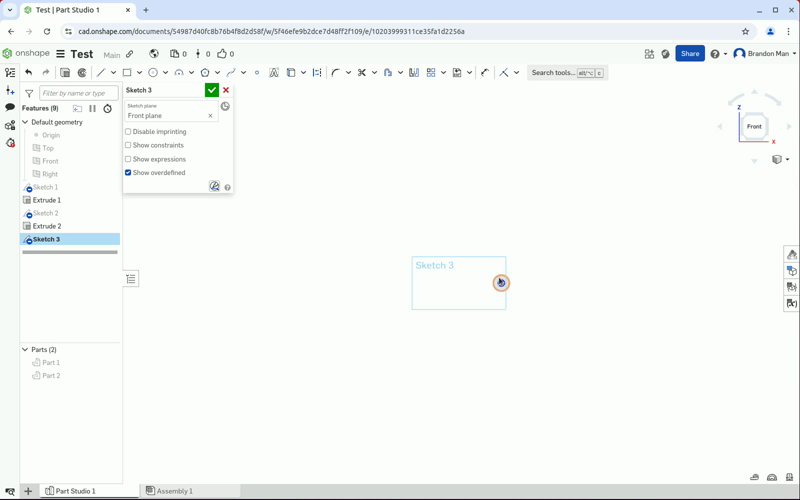
scroll(6)
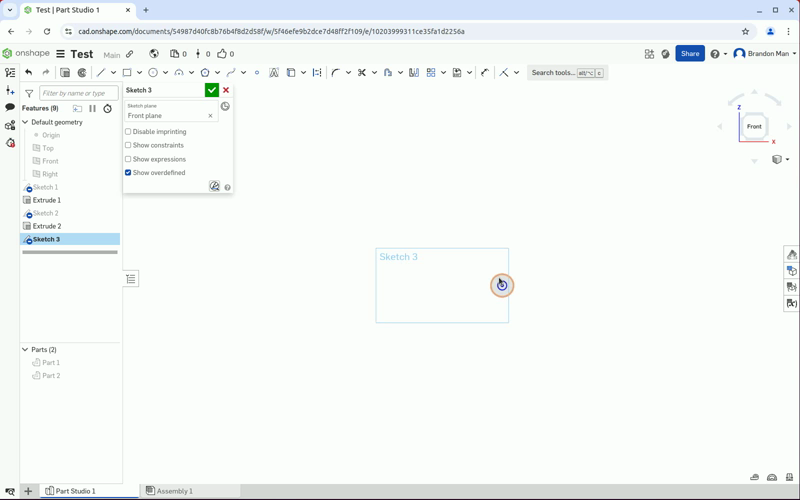
scroll(6)
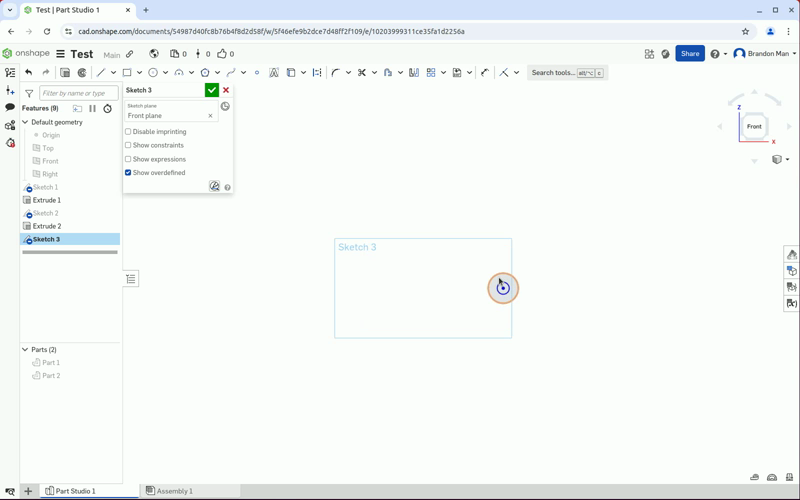
scroll(6)
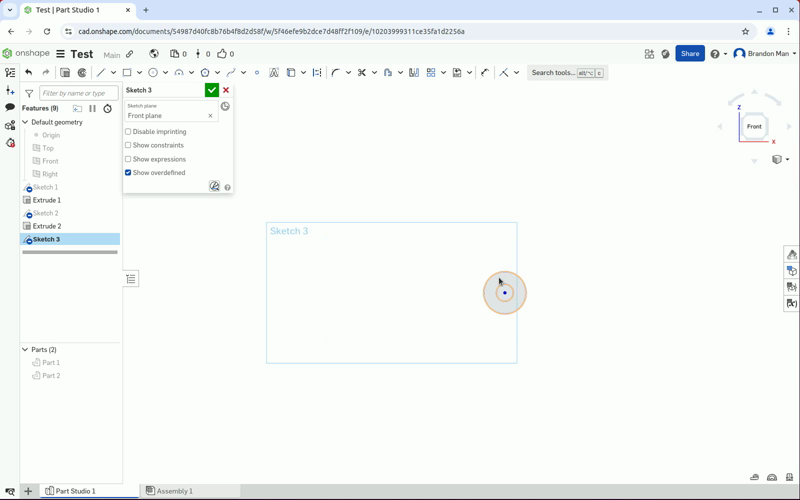
scroll(6)
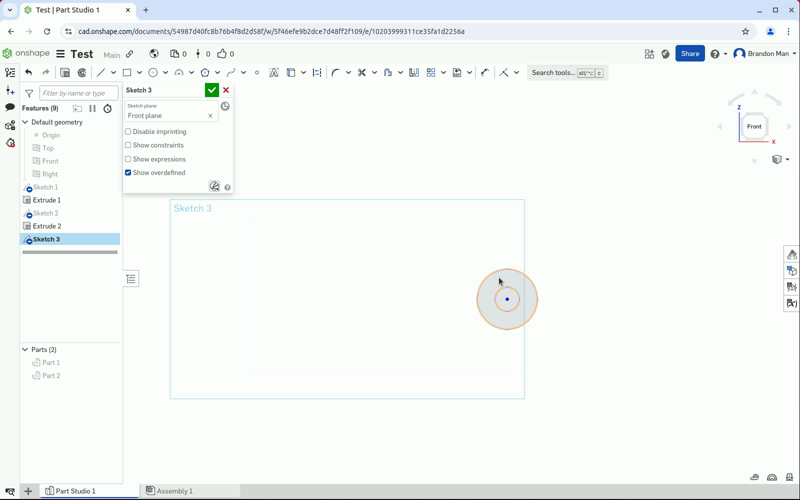
scroll(6)
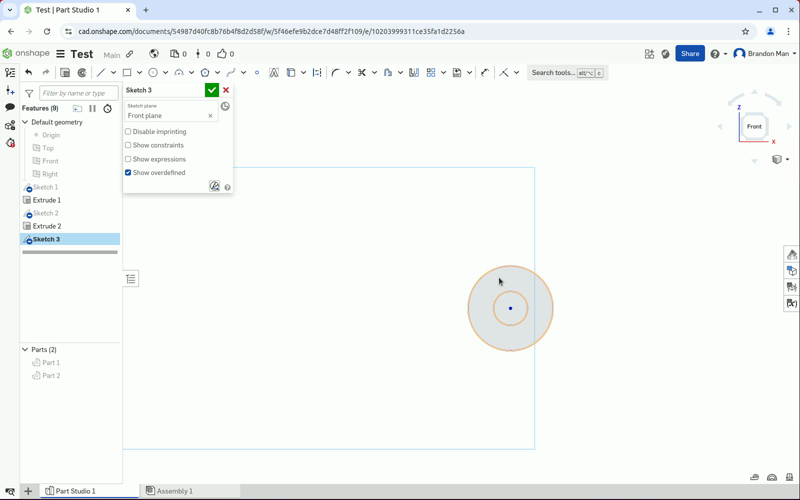
scroll(6)
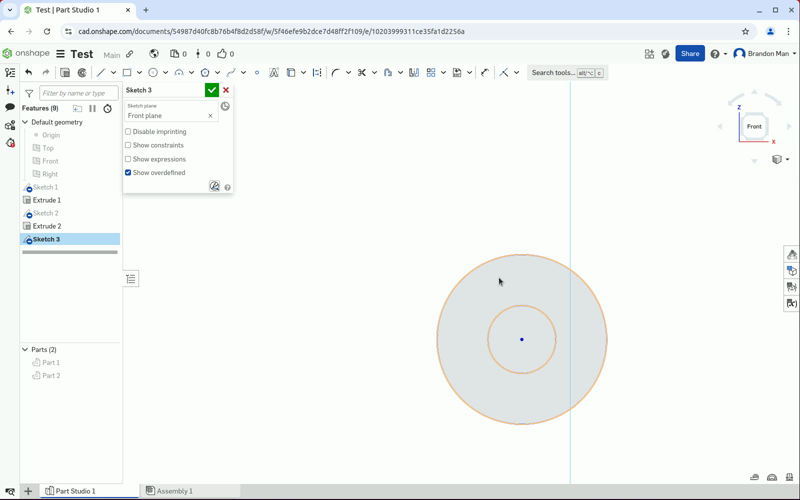
click(499, 277)
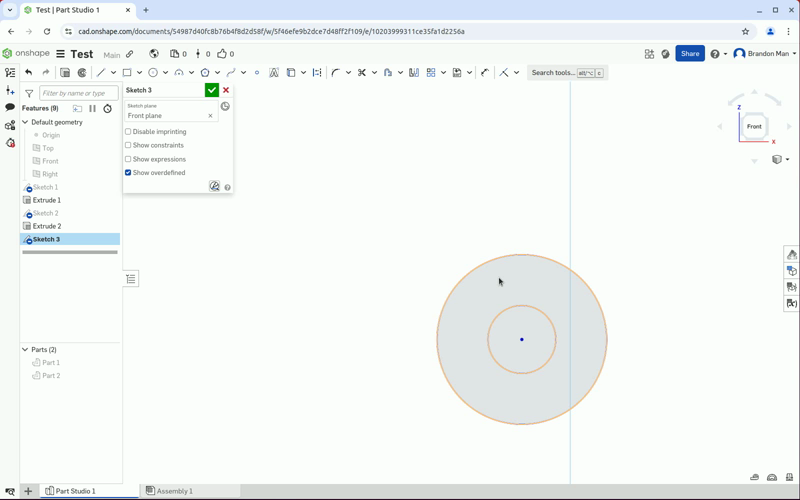
scroll(-6)
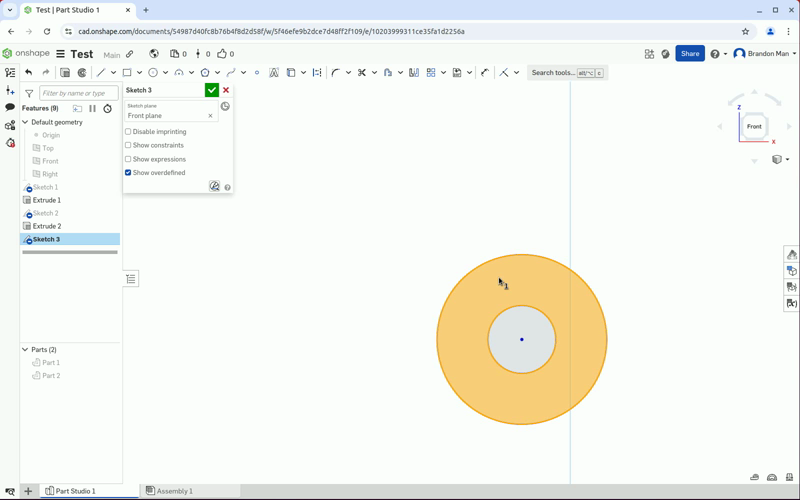
scroll(-6)
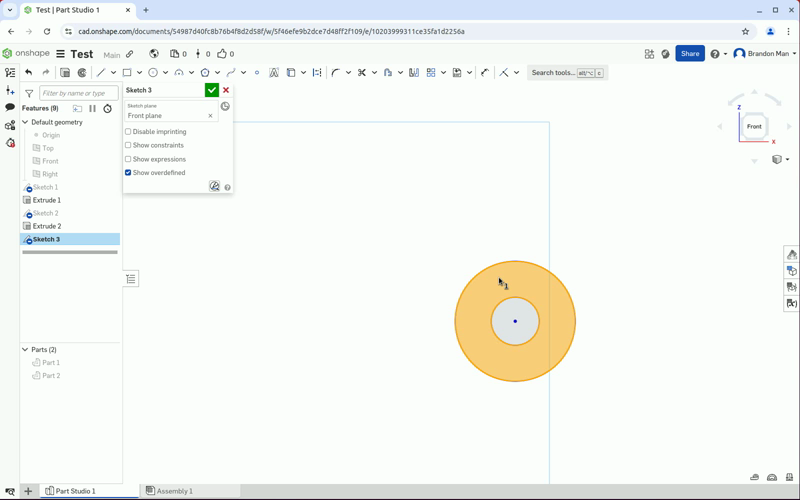
scroll(-6)
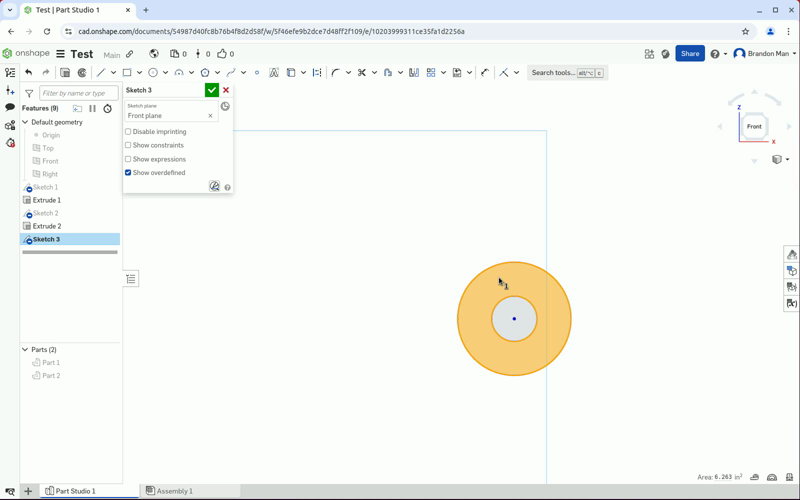
scroll(-6)
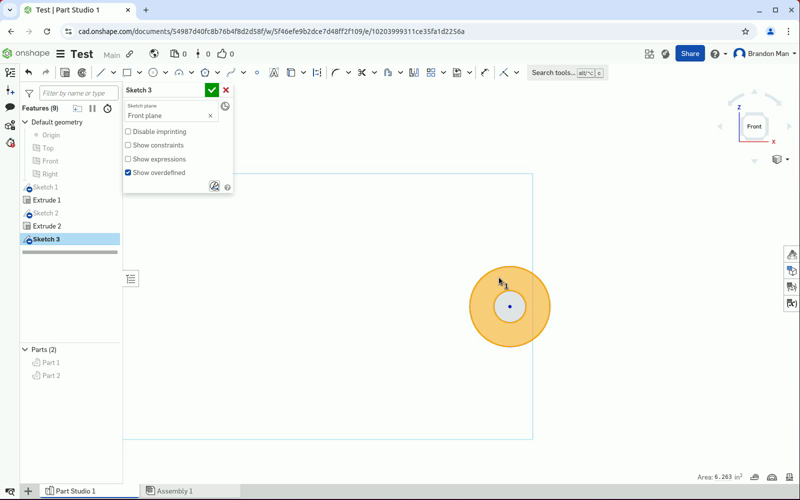
scroll(-6)
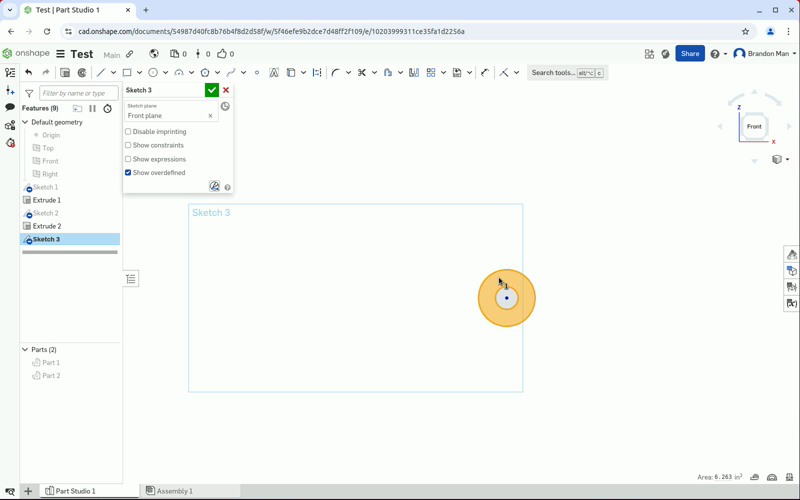
scroll(-6)
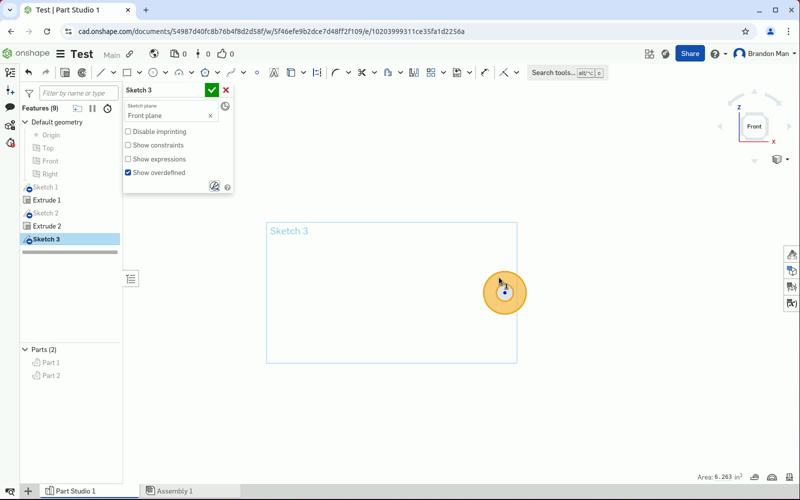
scroll(-6)
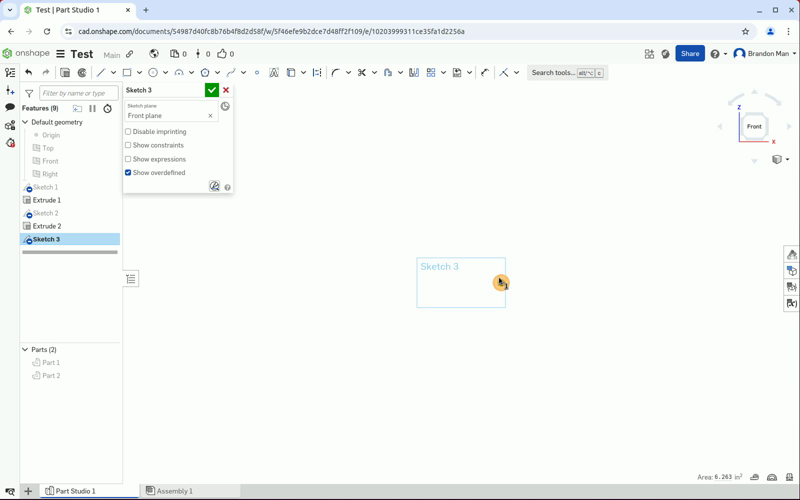
mouse_move(73, 352)
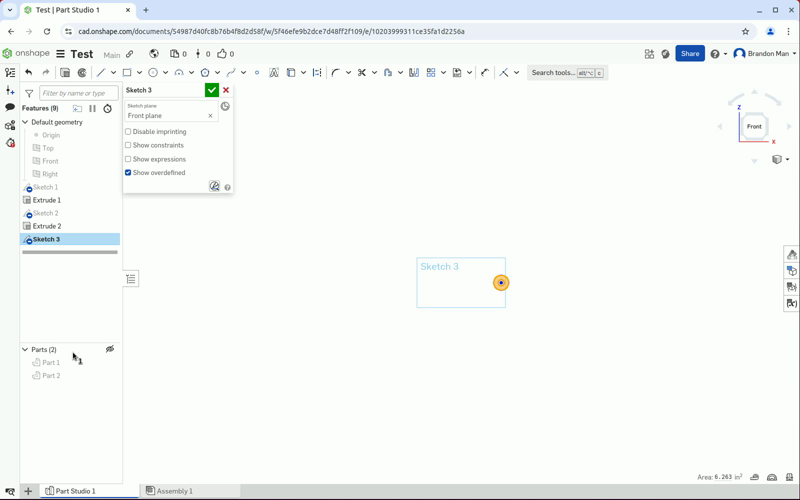
key(shift+y)
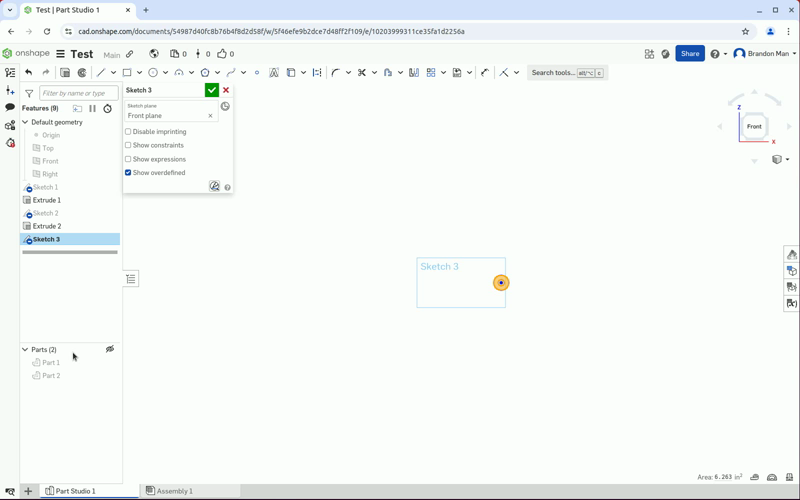
key(shift+e)
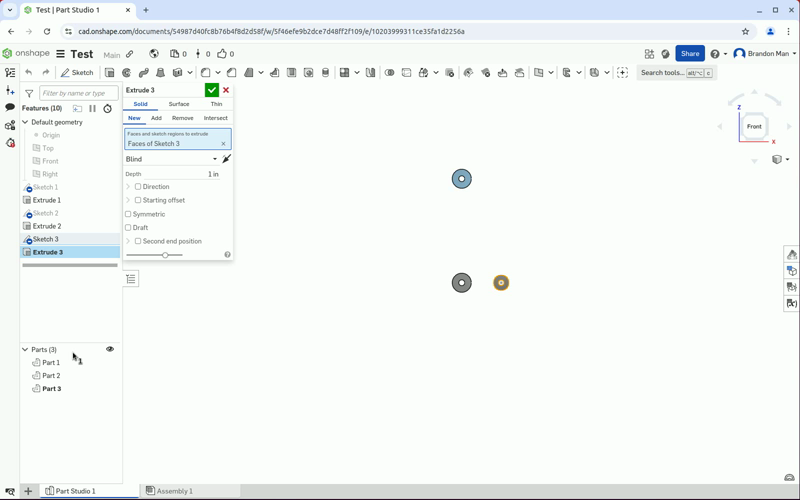
mouse_move(143, 106)
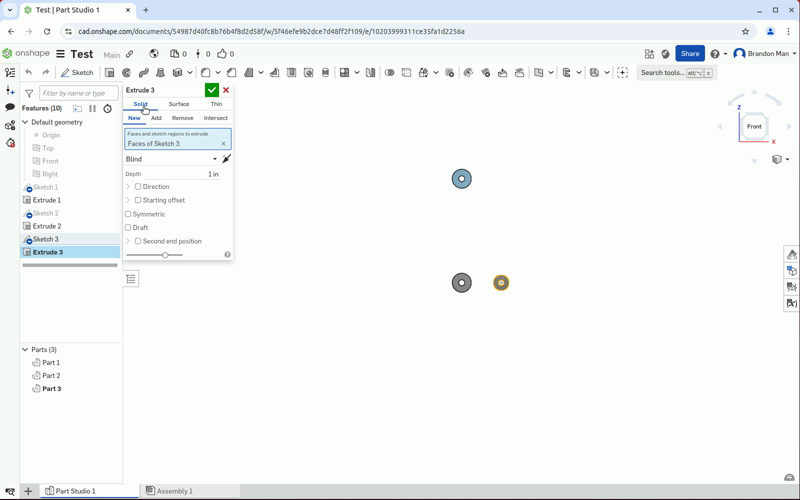
click(143, 106)
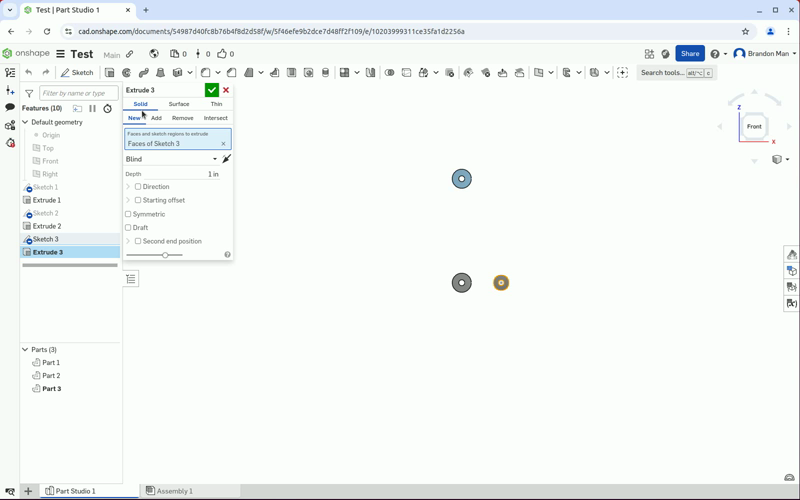
mouse_move(137, 120)
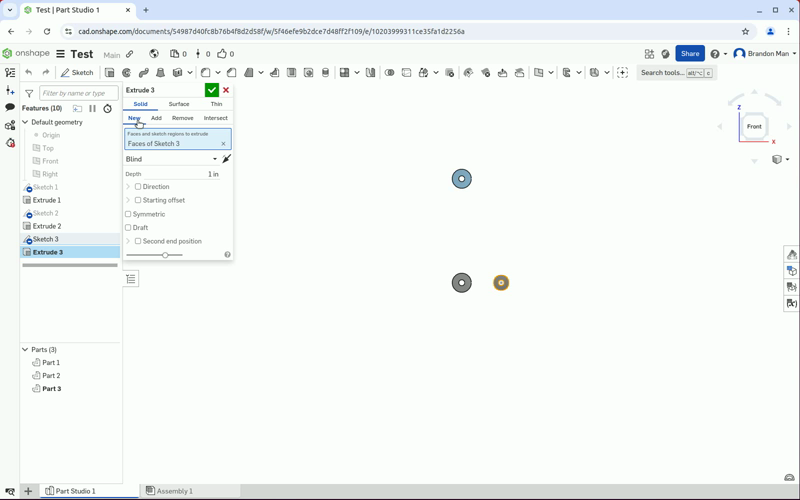
click(137, 120)
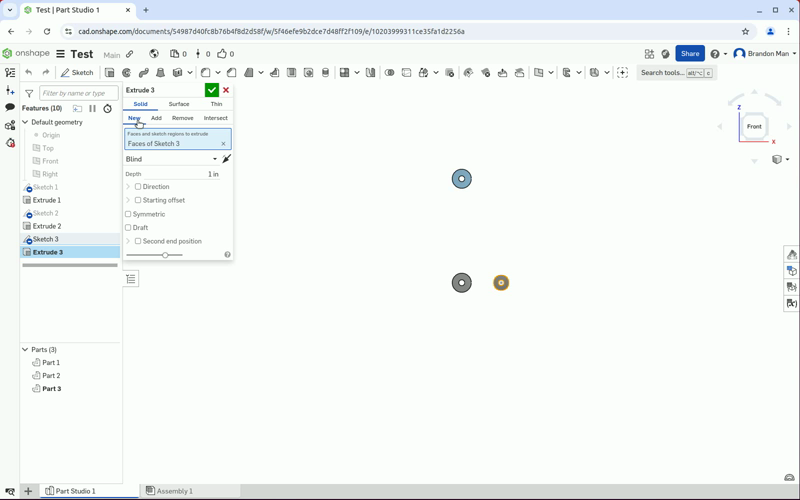
key(tab, 4)
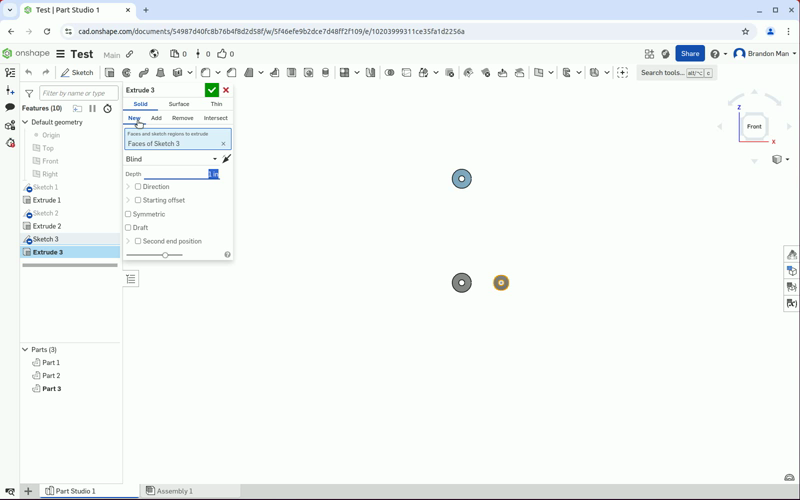
text(0.481)
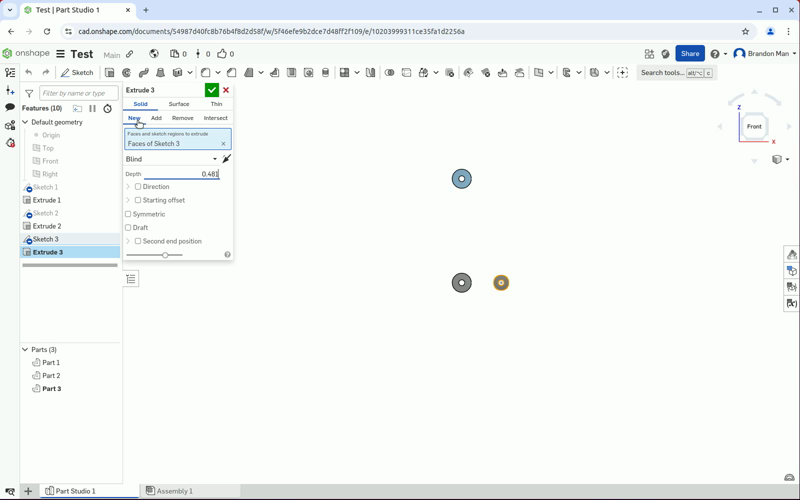
key(enter)
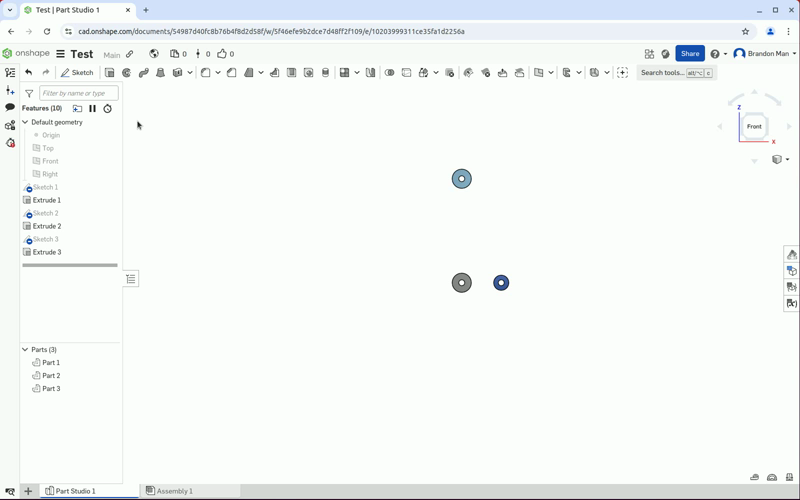
key(shift+h)
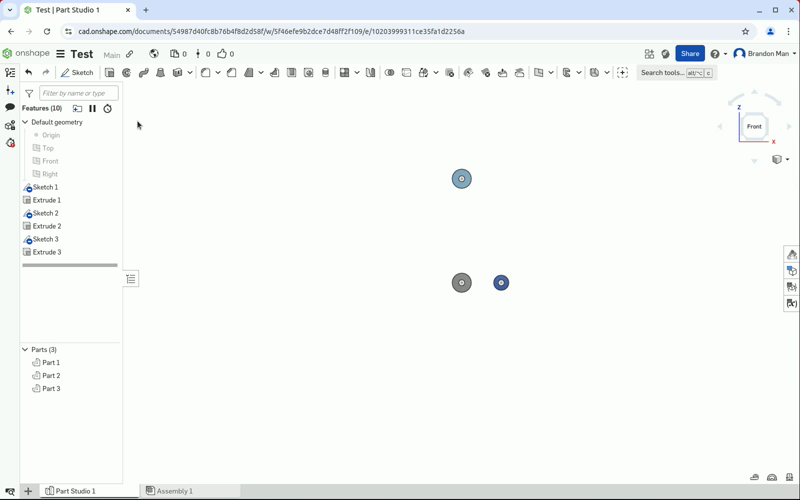
key(shift+h)
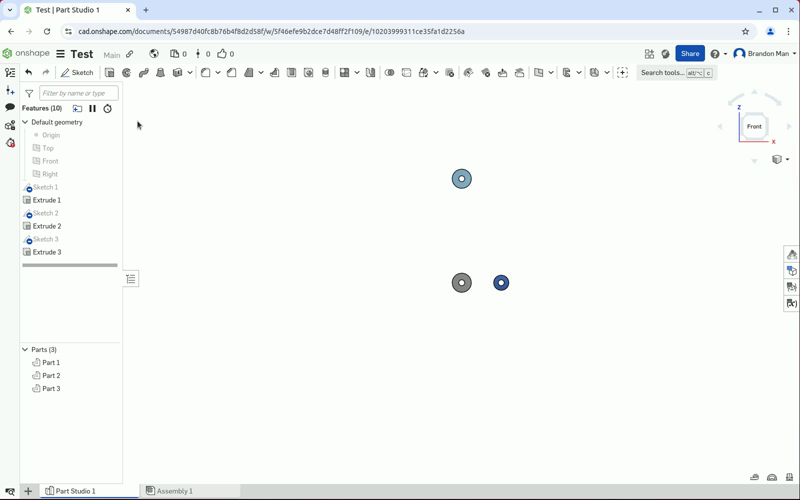
mouse_move(73, 189)
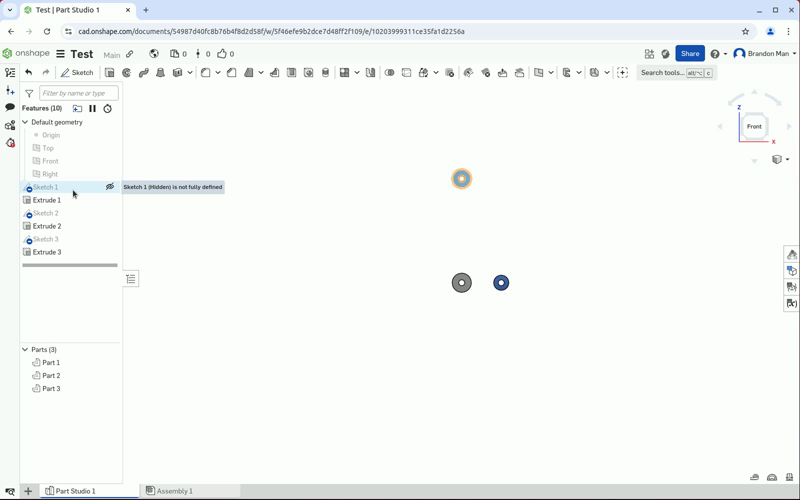
click(73, 189)
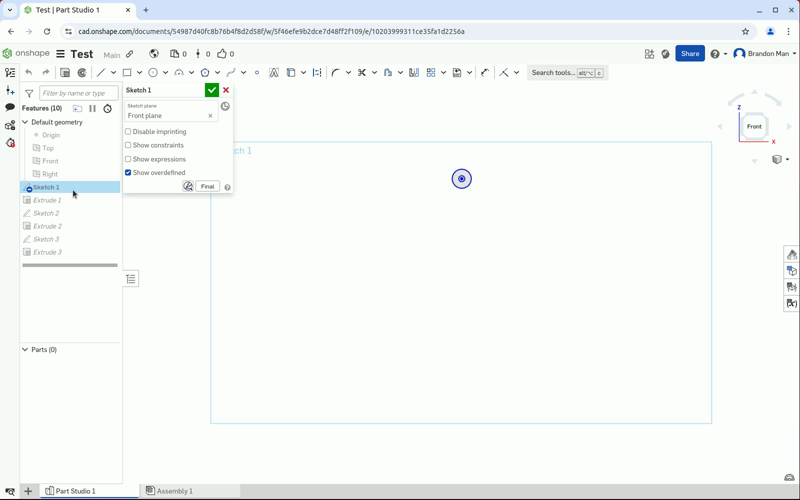
mouse_move(229, 92)
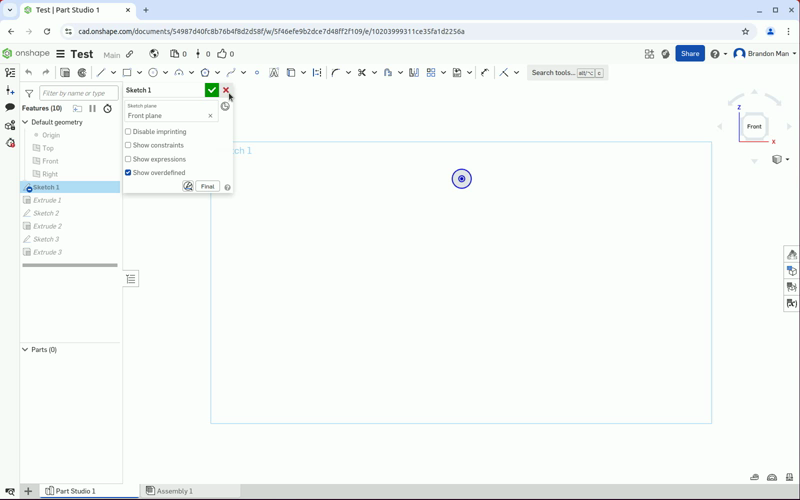
click(229, 92)
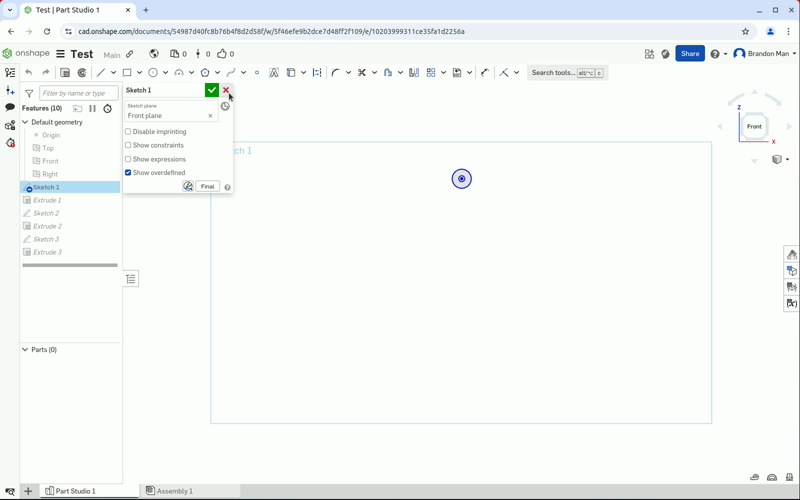
key(shift+s)
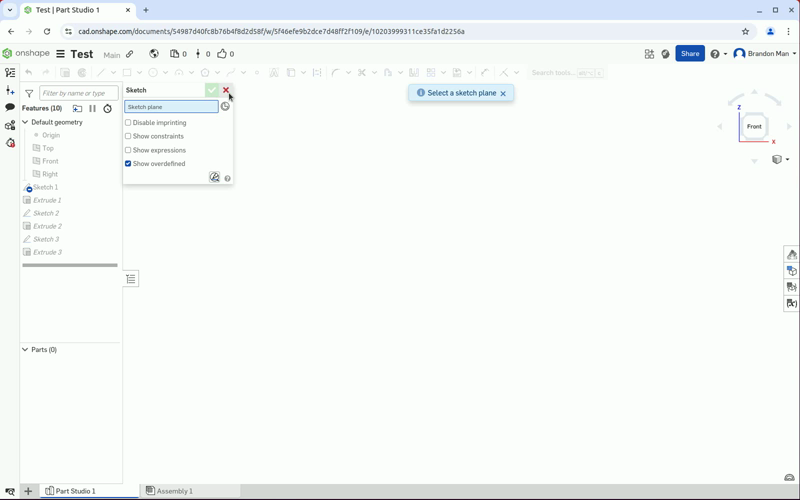
mouse_move(73, 163)
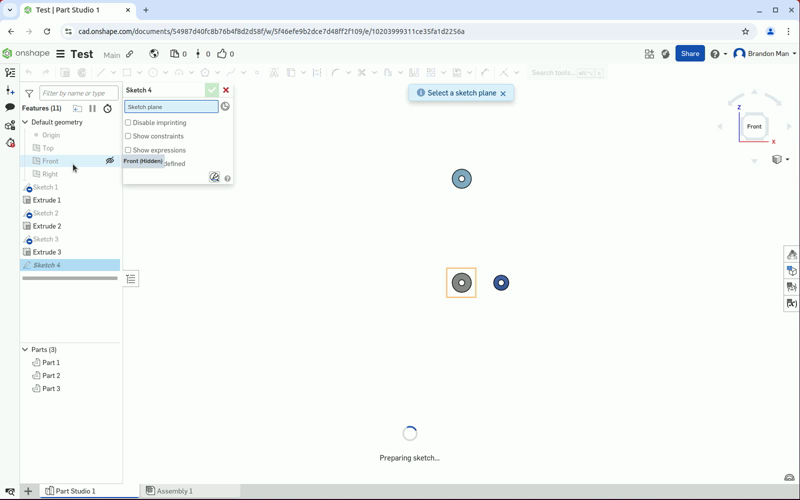
click(73, 163)
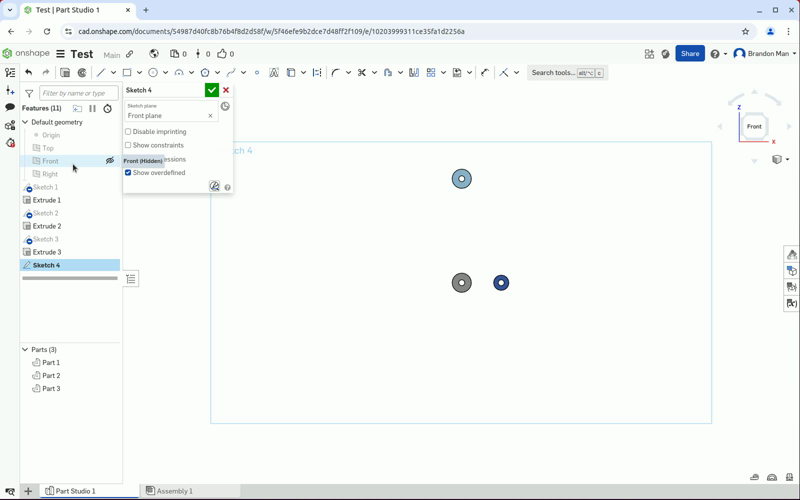
mouse_move(73, 352)
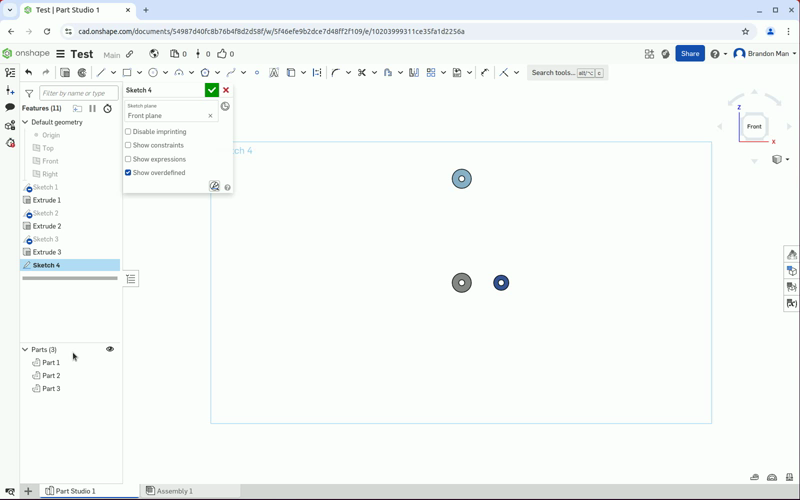
key(y)
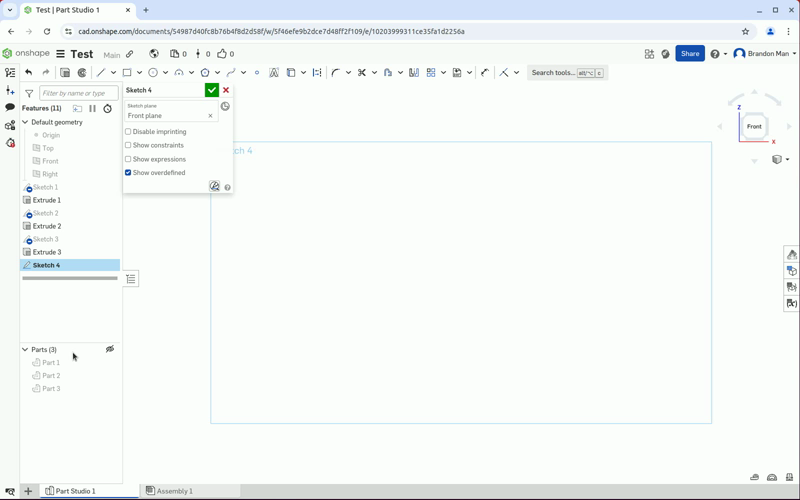
key(a)
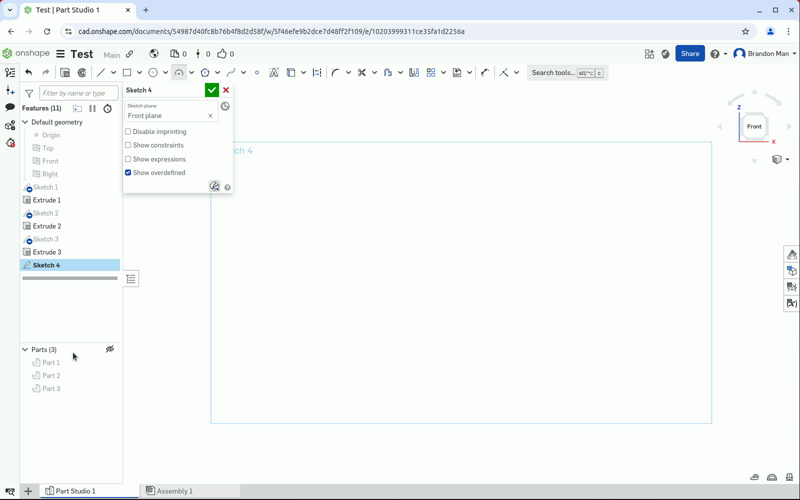
key_down(shift)
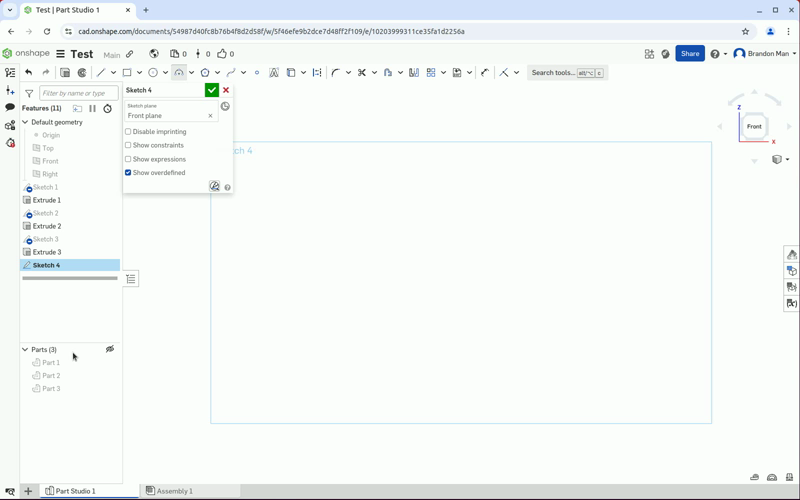
mouse_move(446, 223)
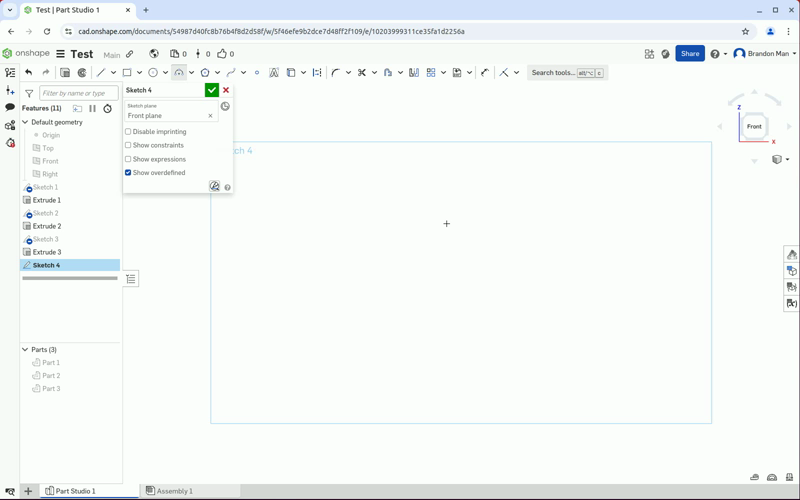
click(446, 223)
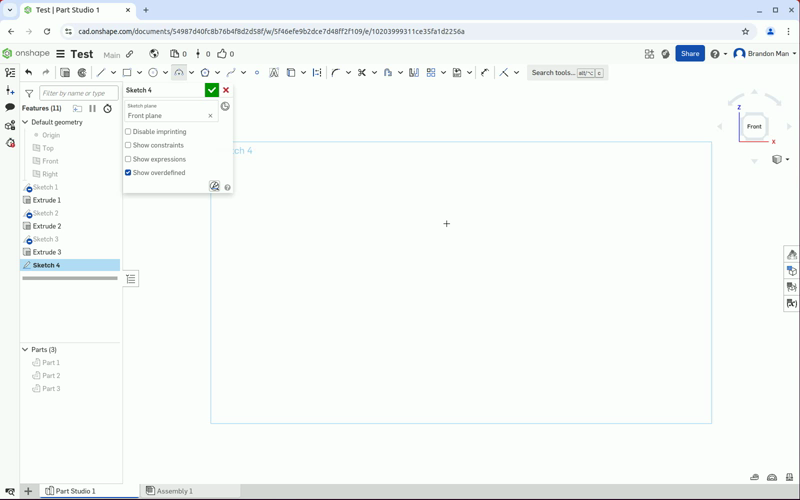
key_up(shift)
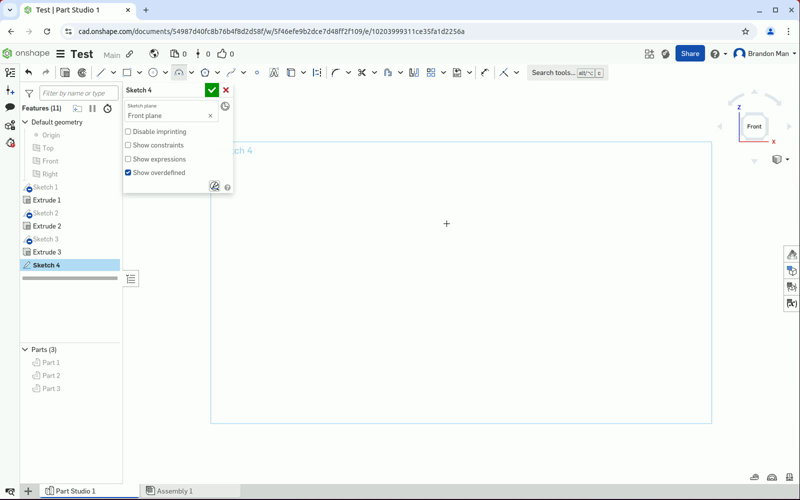
key_down(shift)
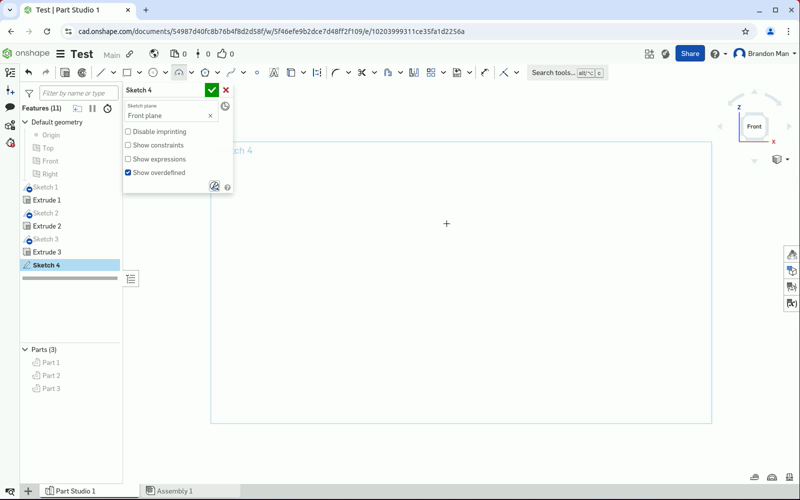
mouse_move(476, 223)
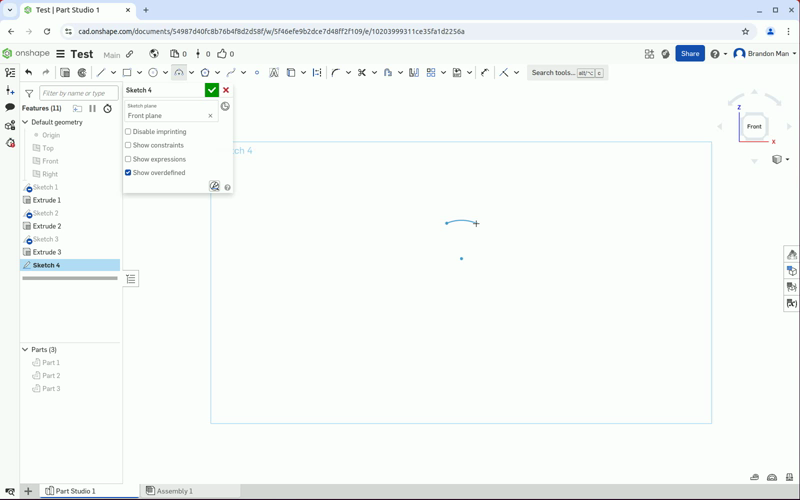
click(476, 223)
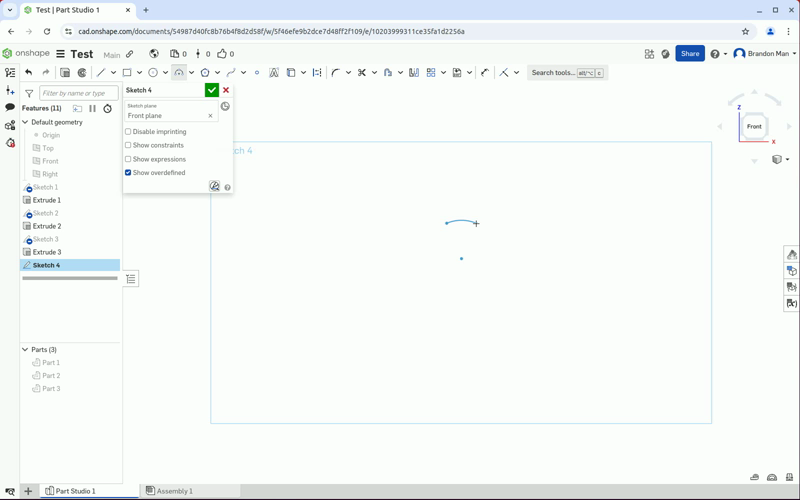
mouse_move(461, 210)
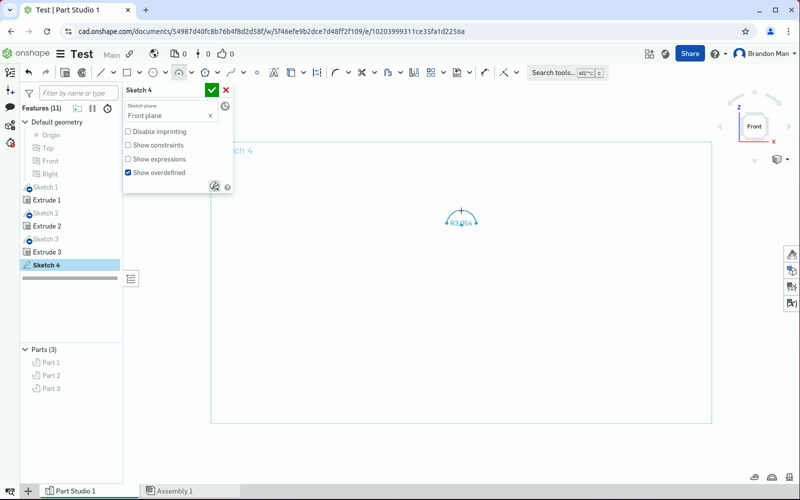
click(461, 210)
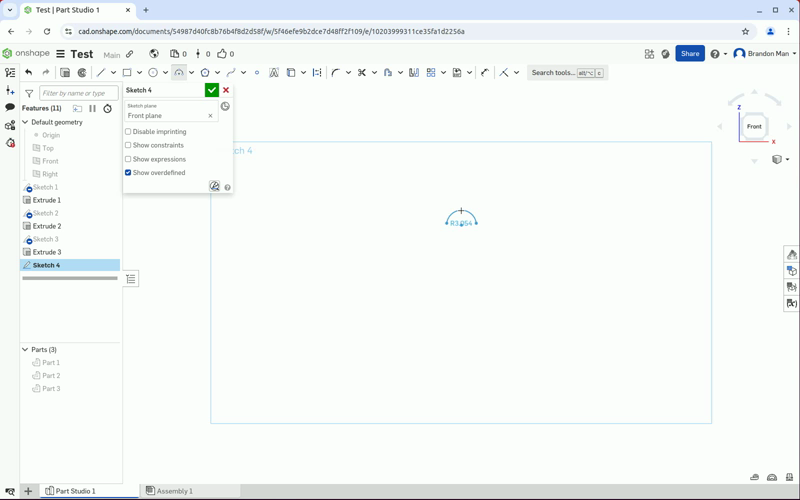
key_up(shift)
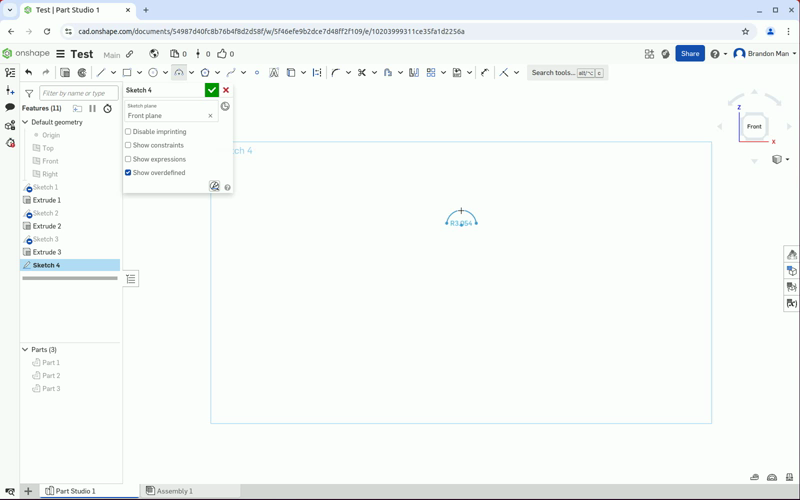
key(esc)
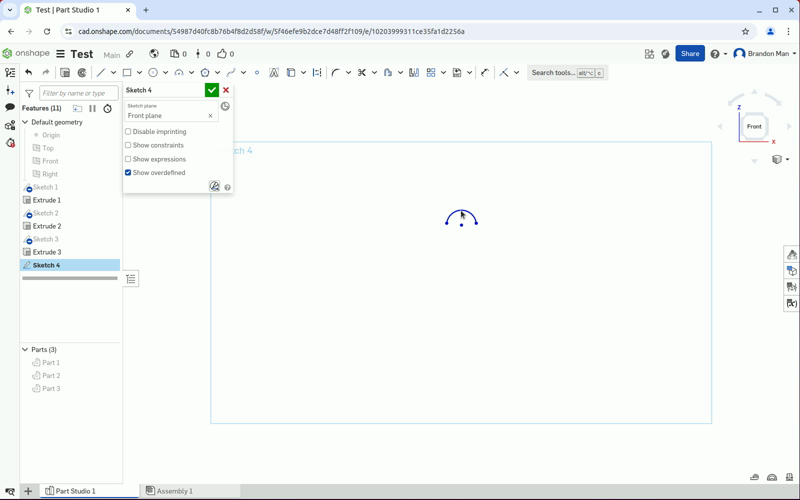
key(l)
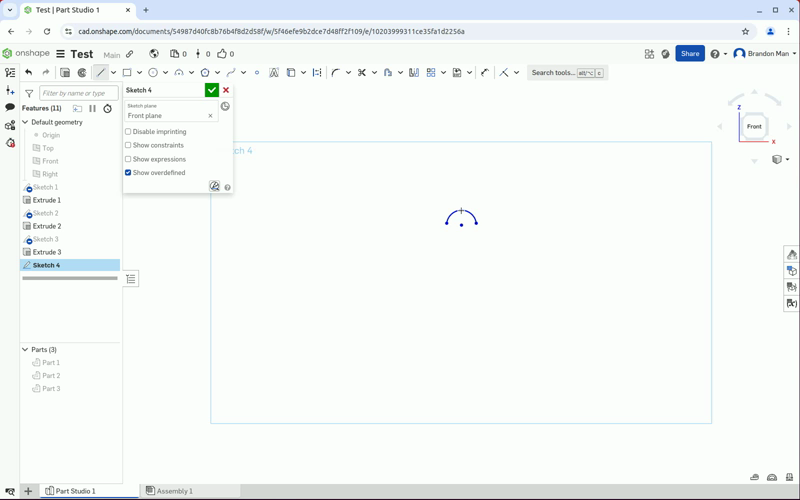
mouse_move(476, 223)
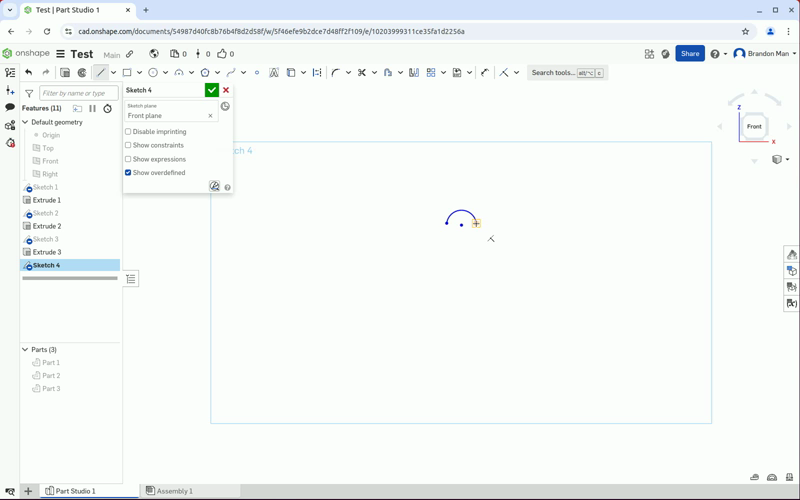
click(476, 223)
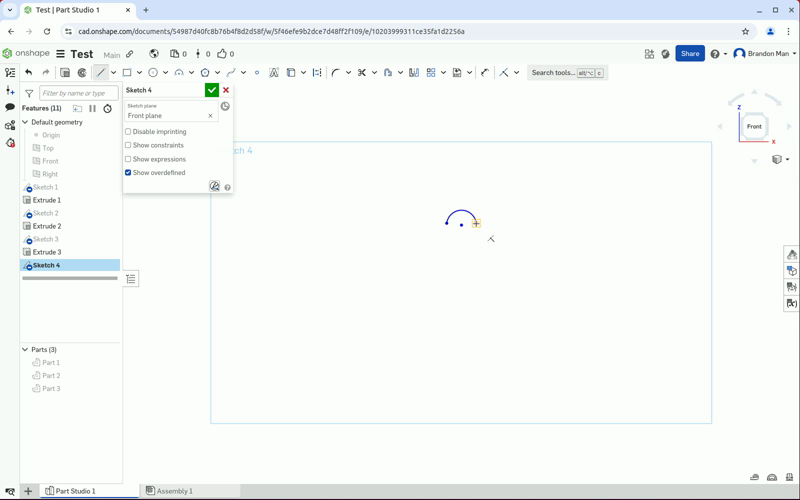
key_down(shift)
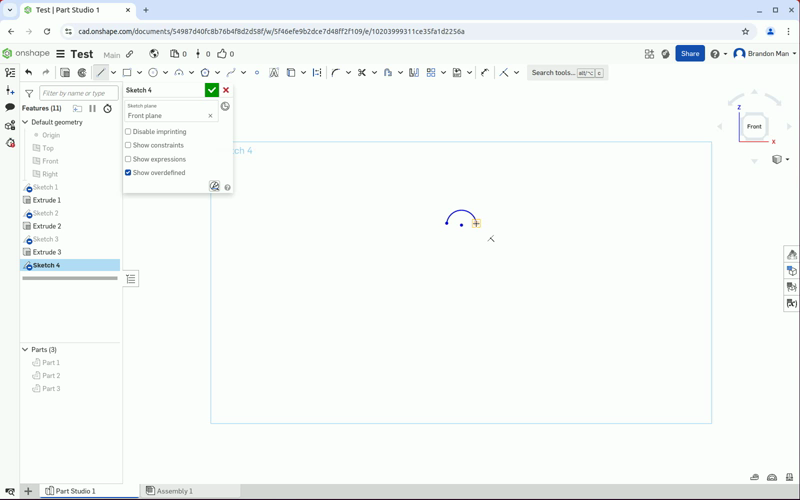
mouse_move(506, 223)
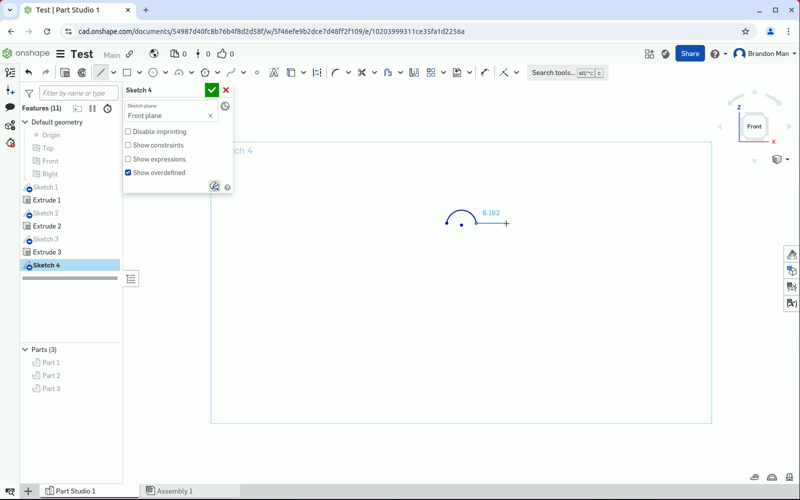
mouse_move(470, 176)
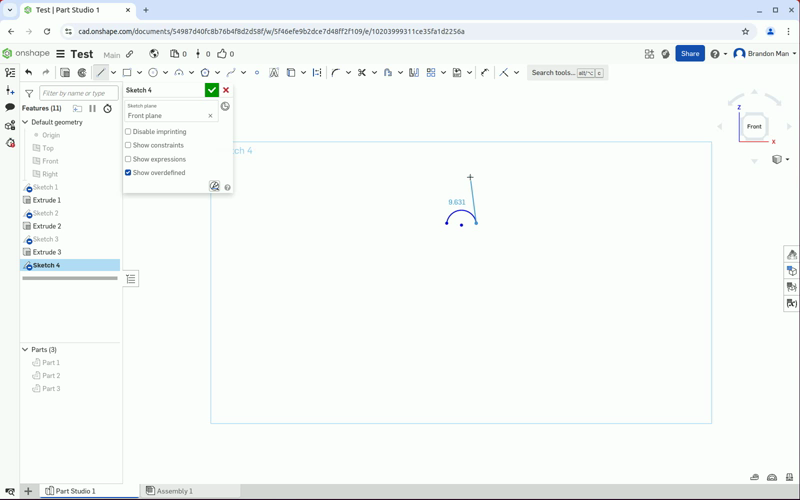
click(470, 176)
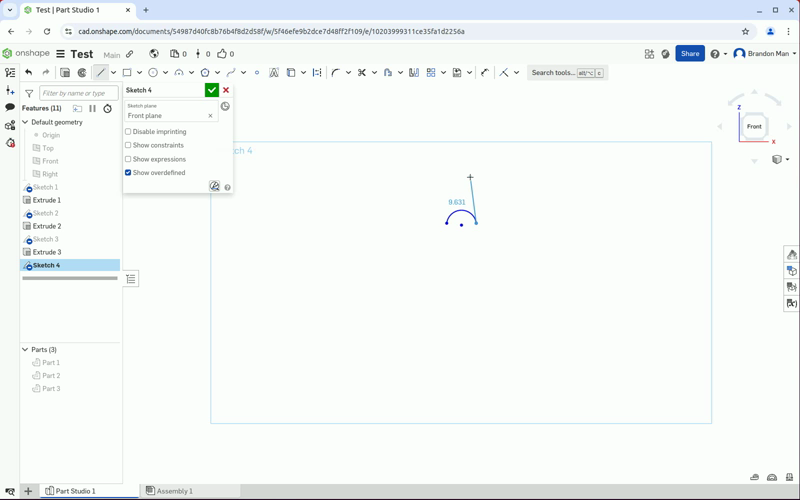
key_up(shift)
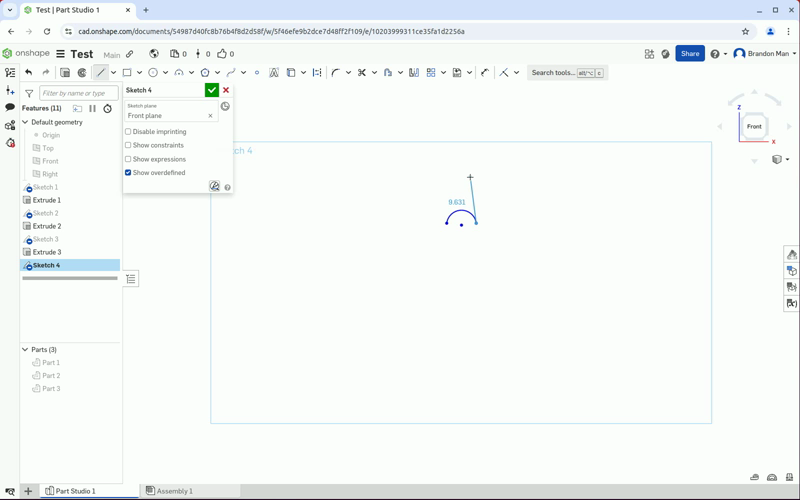
key(esc)
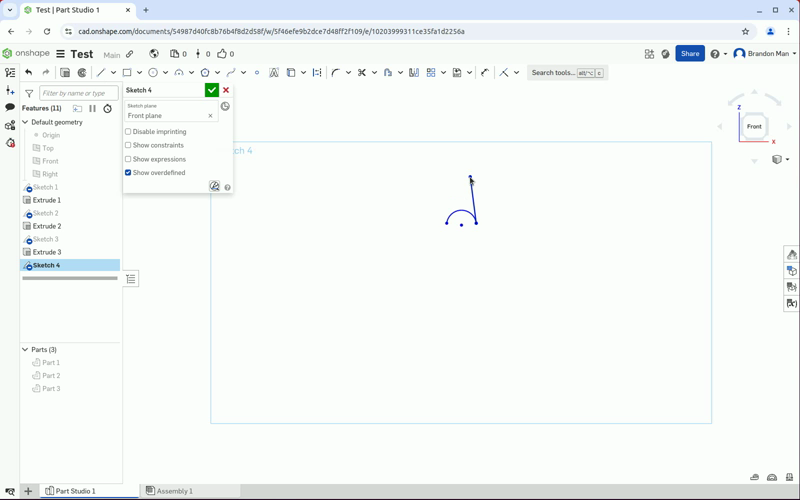
key(a)
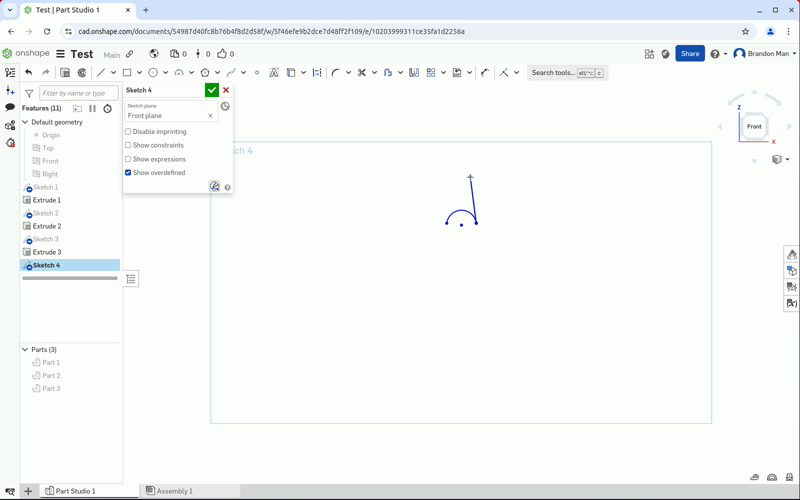
mouse_move(470, 176)
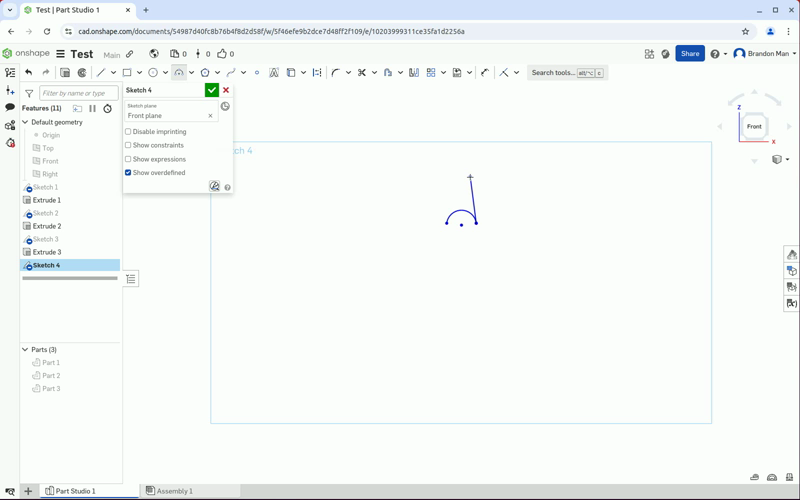
click(470, 176)
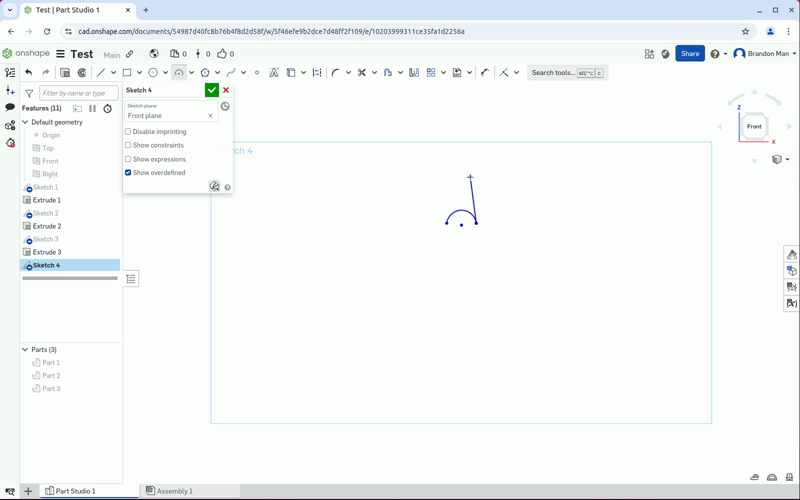
key_down(shift)
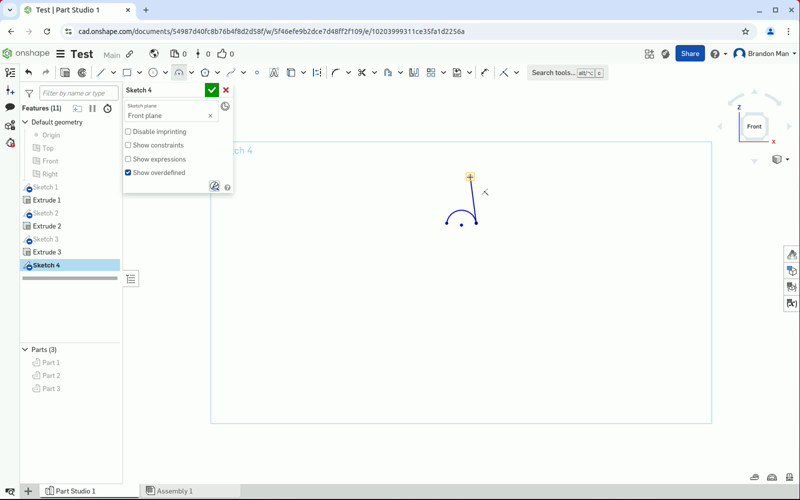
mouse_move(452, 176)
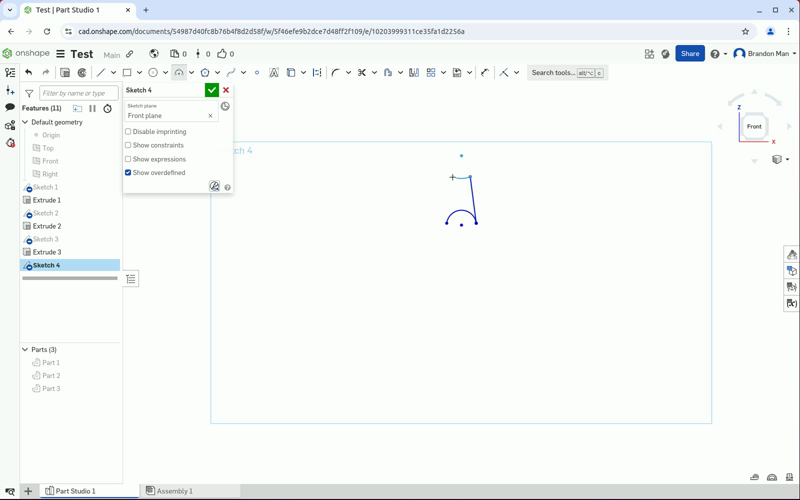
click(452, 176)
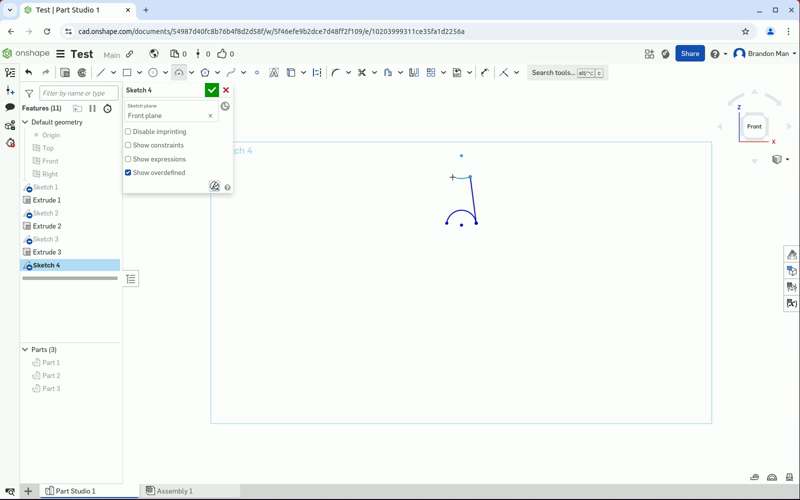
mouse_move(461, 186)
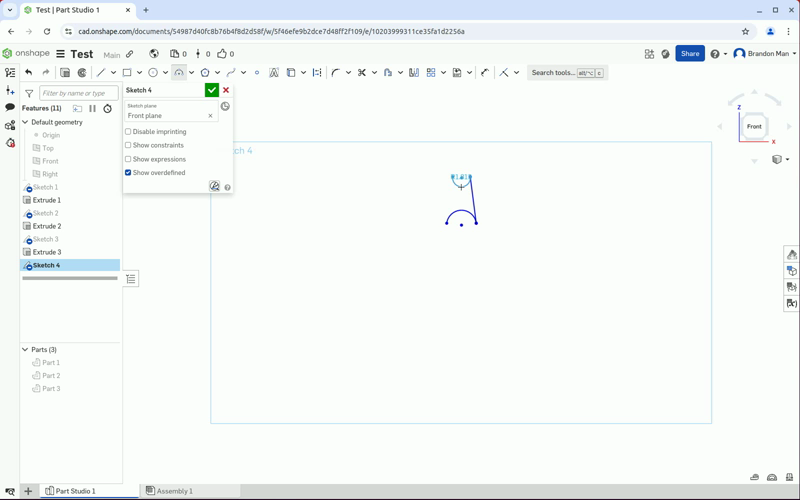
click(461, 186)
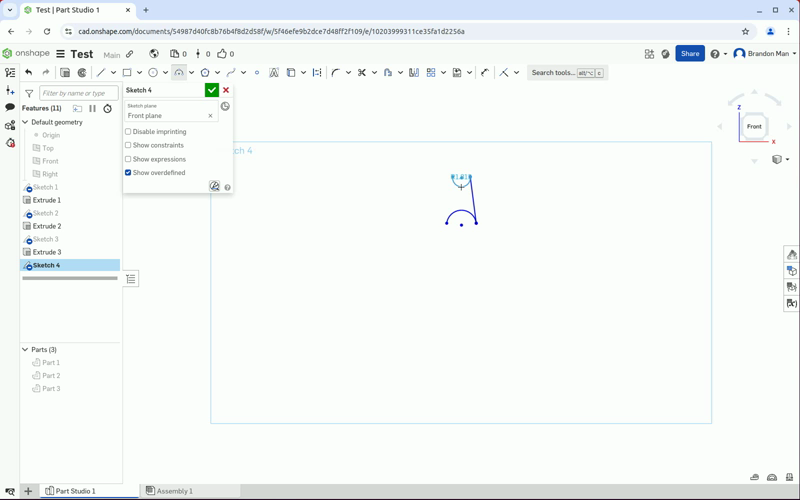
key_up(shift)
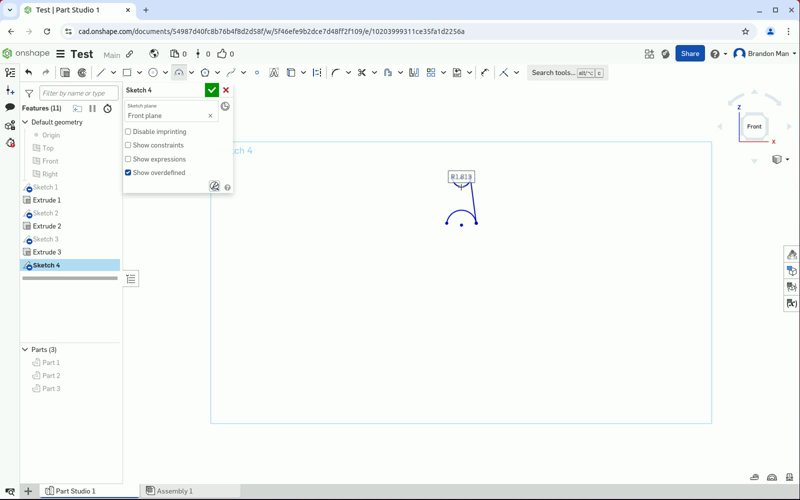
key(esc)
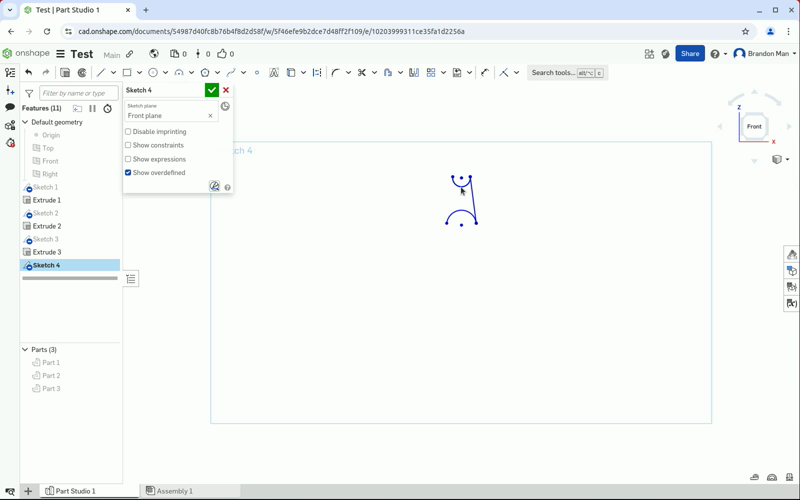
key(l)
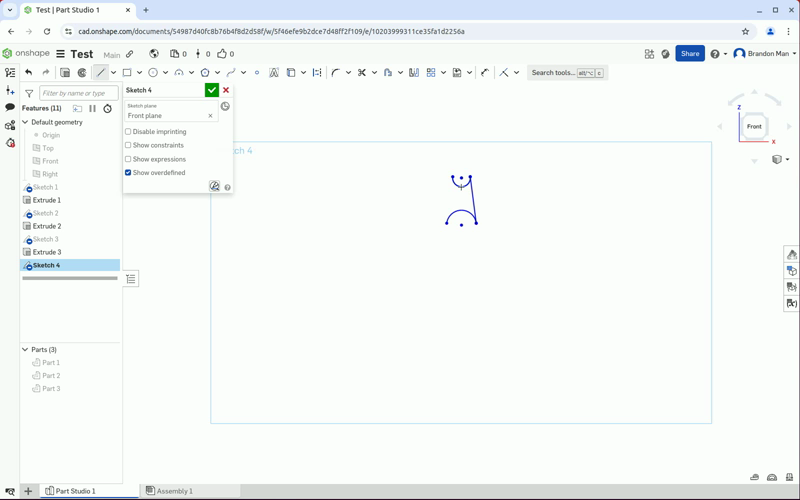
mouse_move(452, 176)
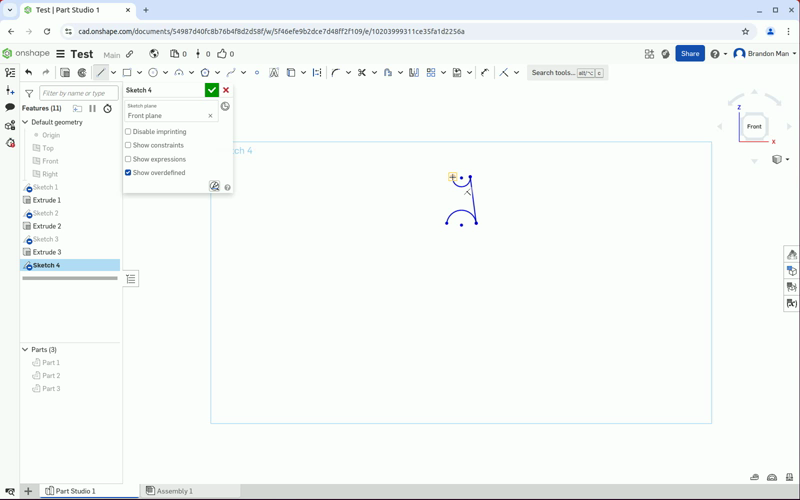
click(452, 176)
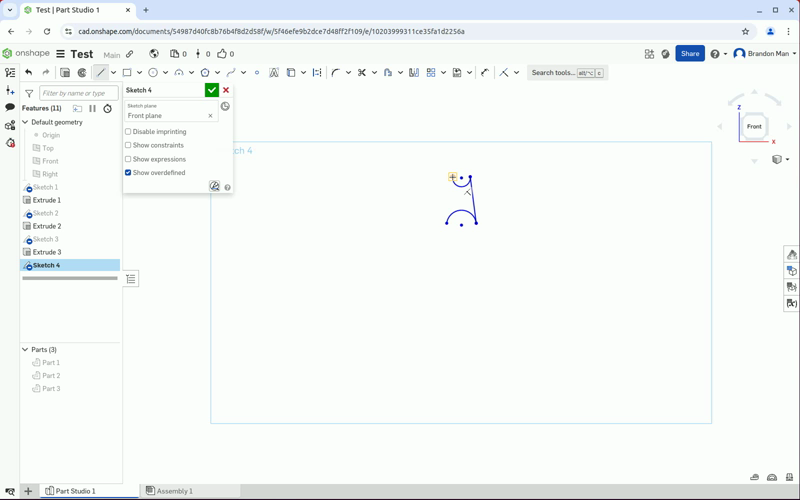
mouse_move(482, 176)
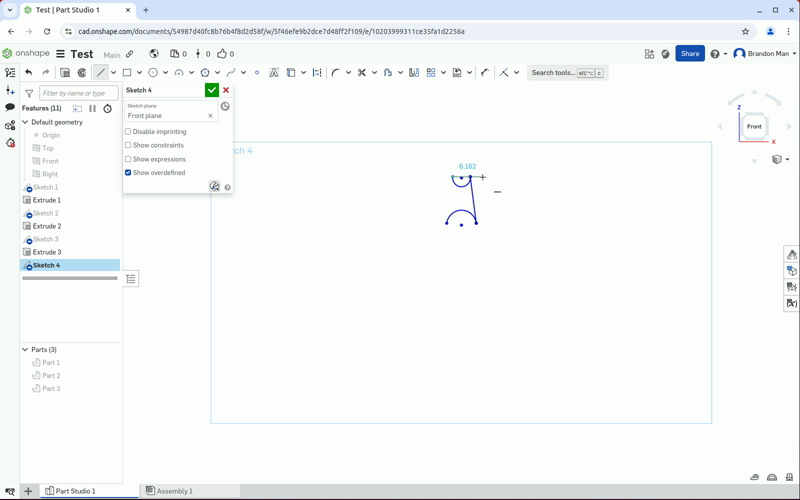
key_down(shift)
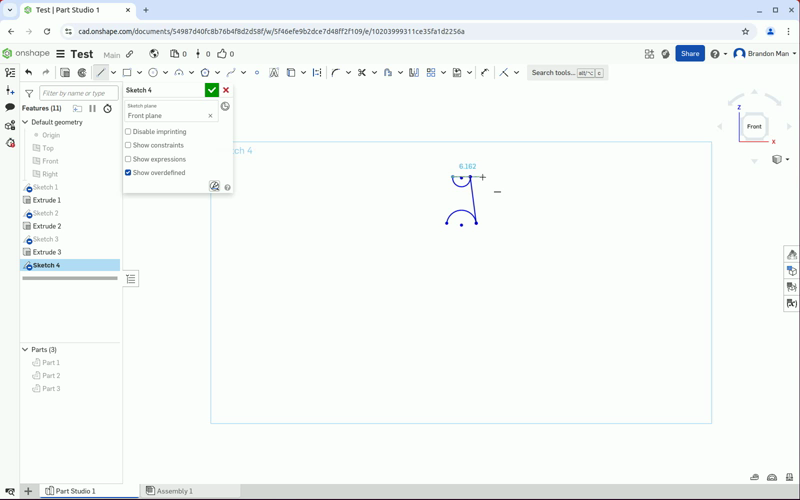
mouse_move(446, 223)
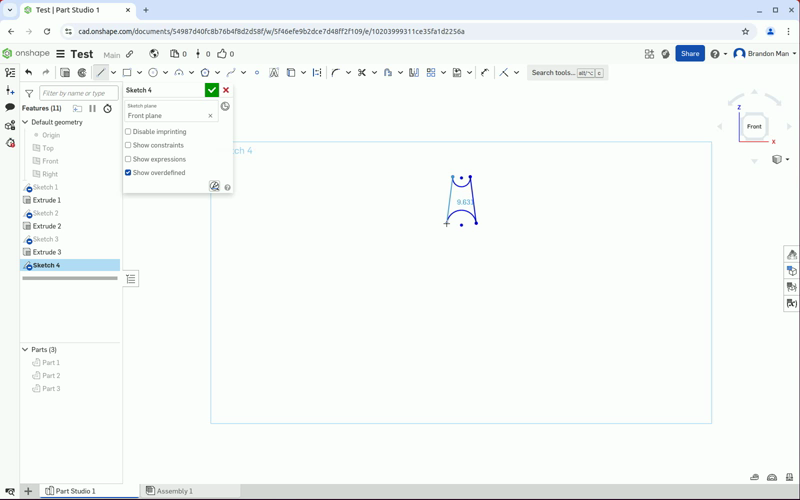
key_up(shift)
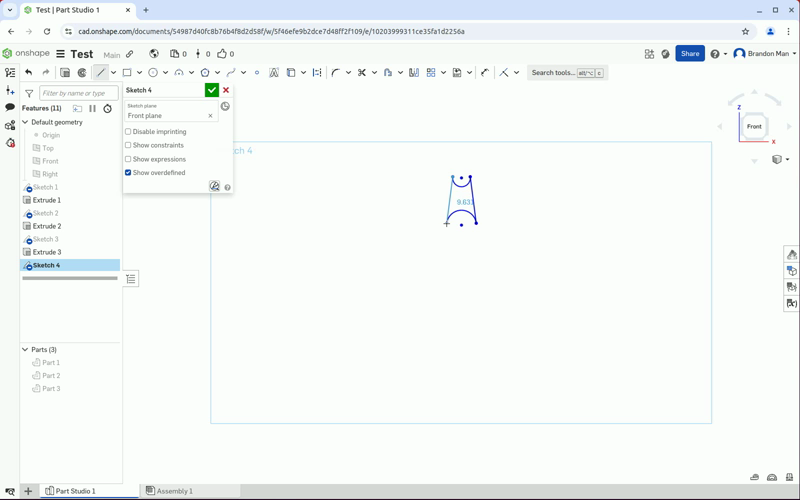
click(446, 223)
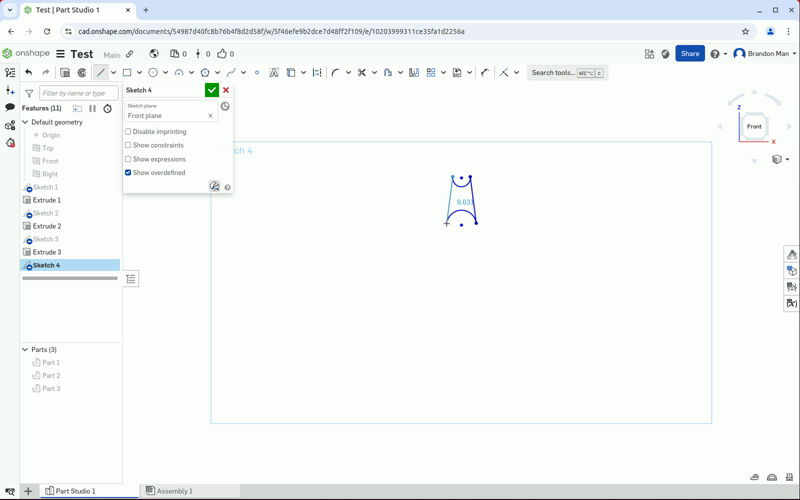
key(esc)
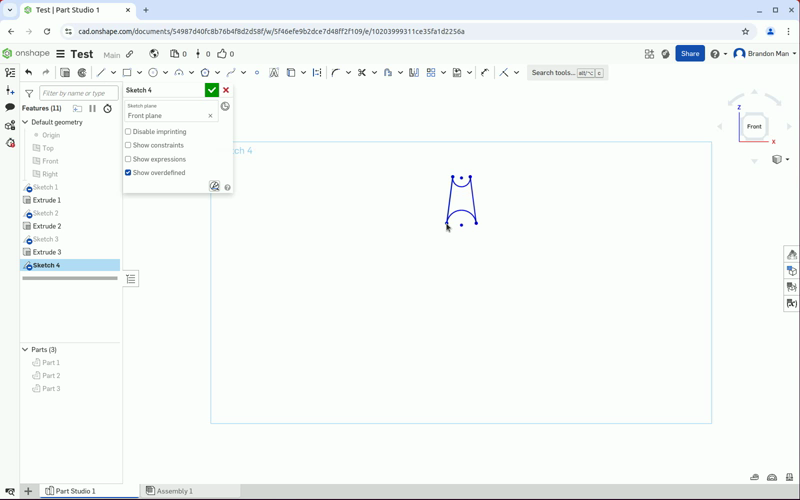
key(c)
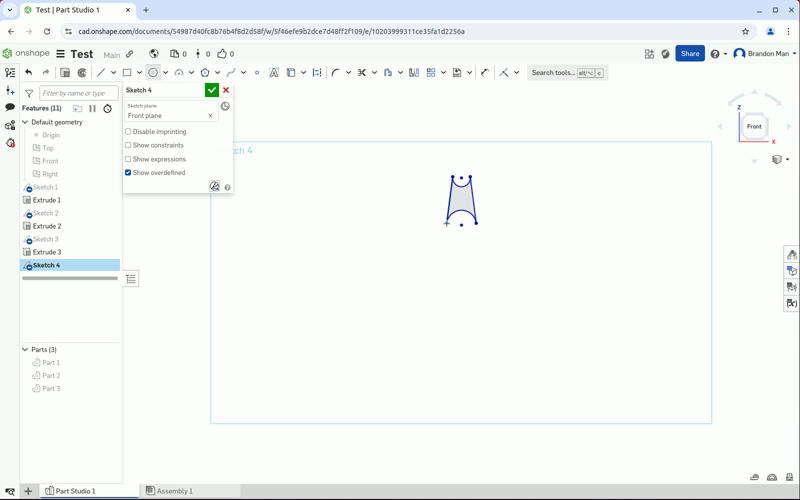
key_down(shift)
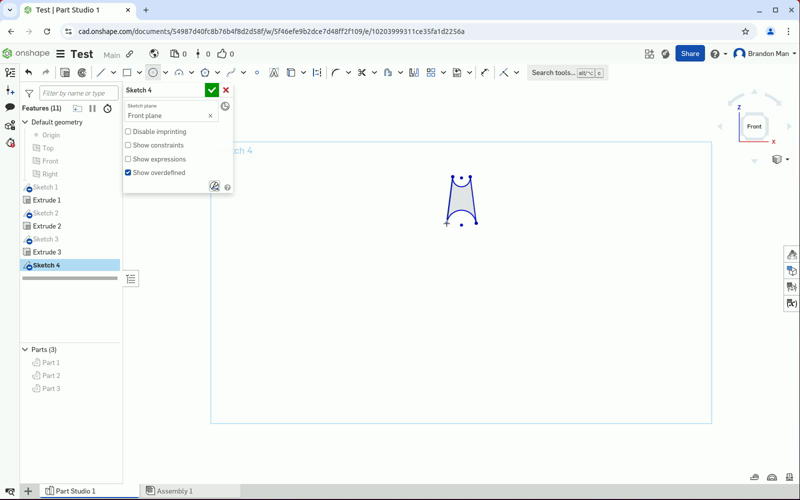
mouse_move(458, 191)
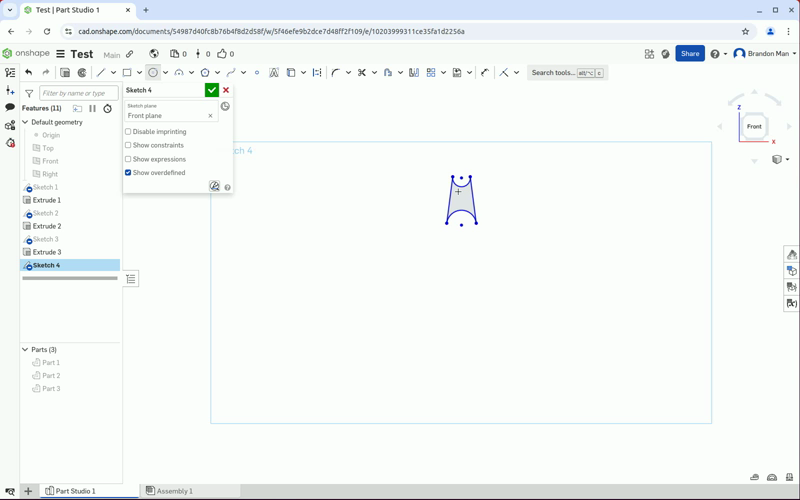
click(458, 191)
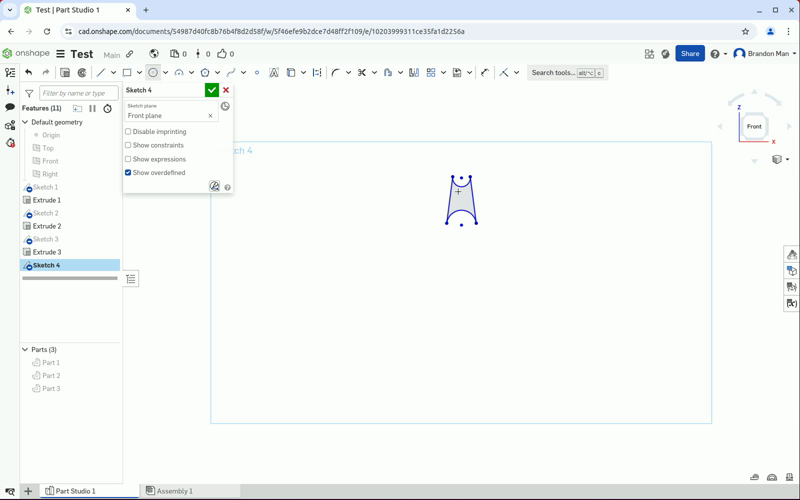
key_up(shift)
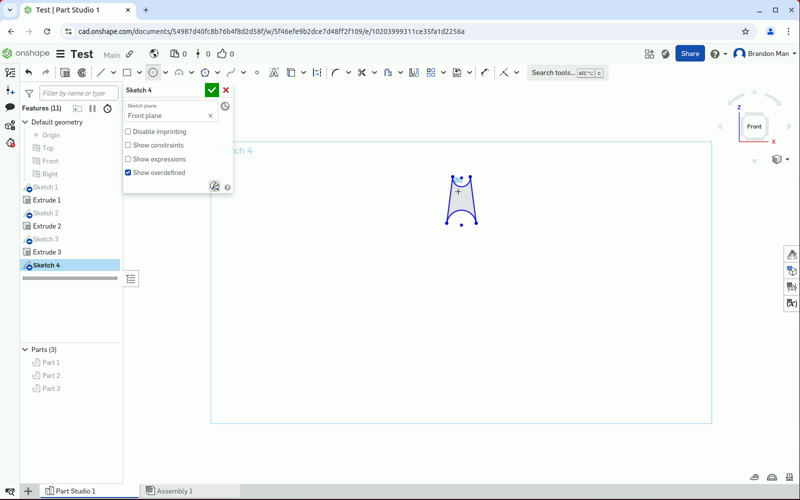
mouse_move(461, 191)
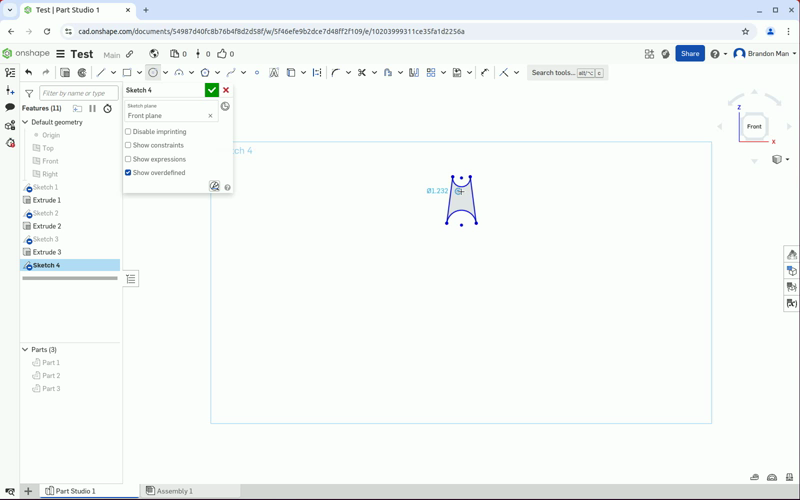
scroll(6)
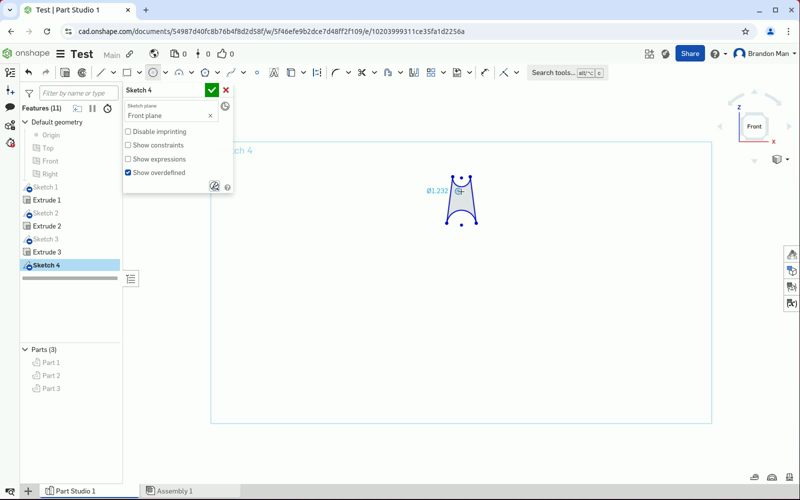
scroll(6)
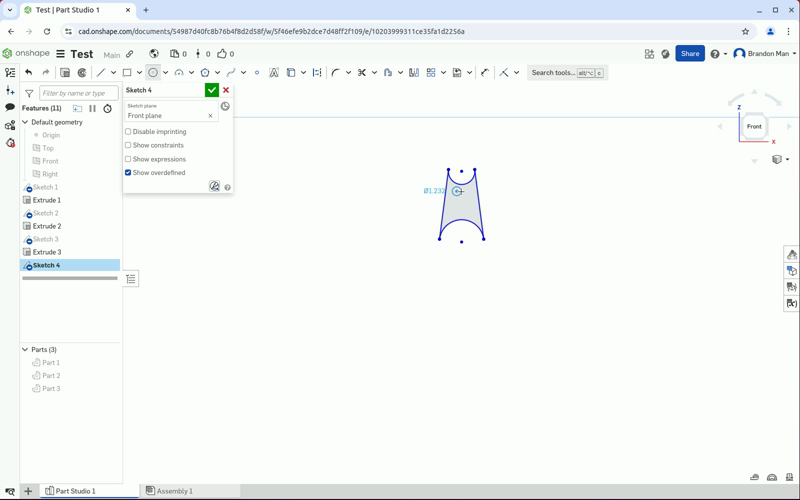
scroll(6)
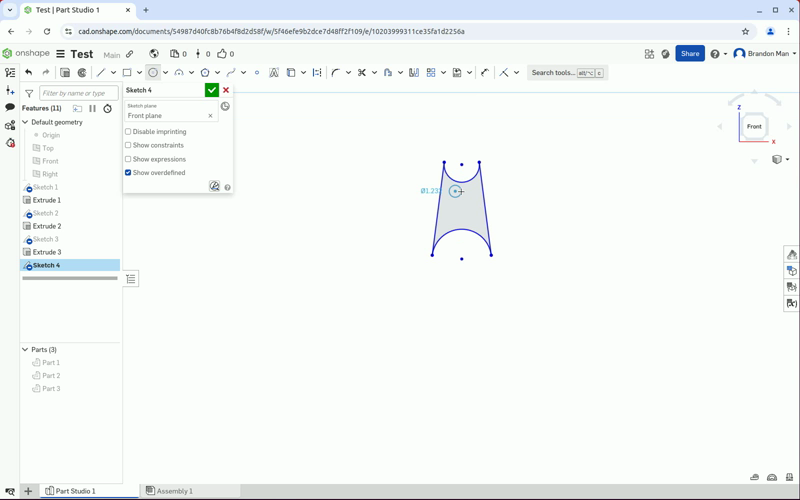
scroll(6)
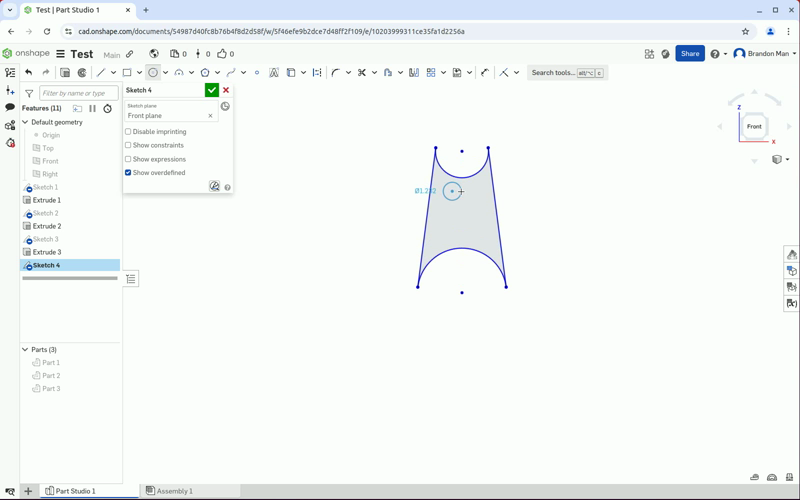
scroll(6)
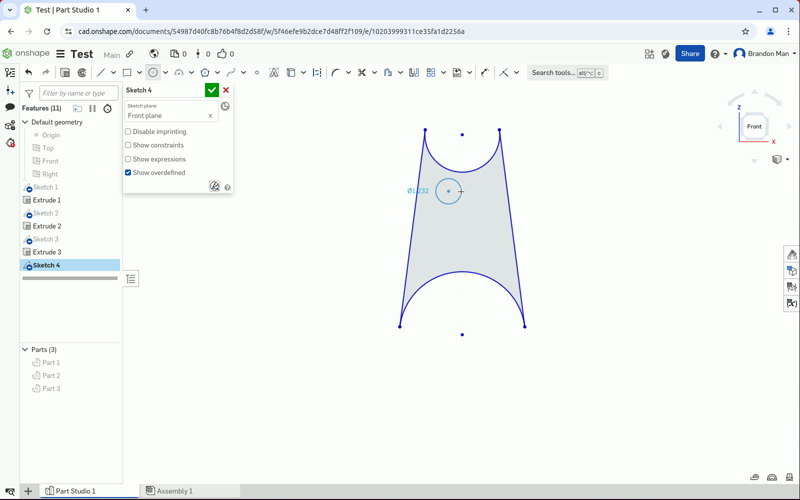
scroll(6)
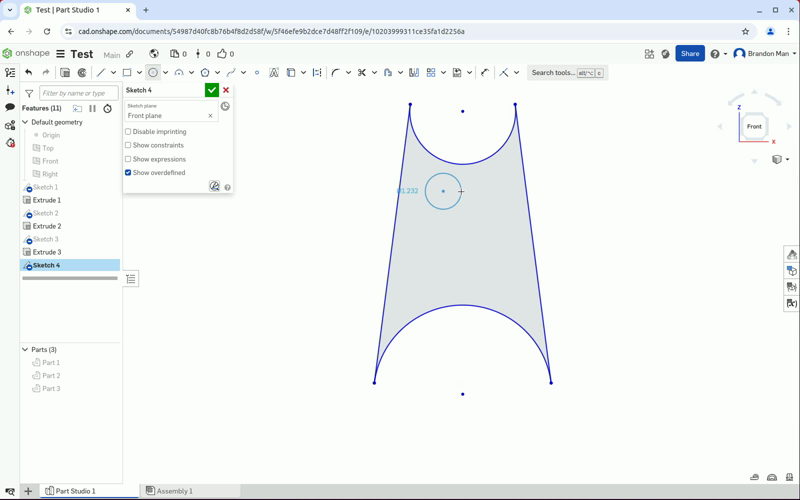
scroll(6)
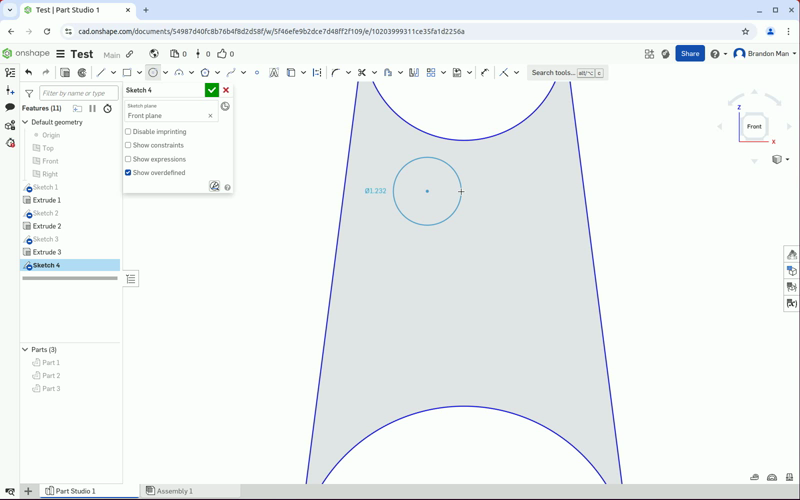
click(461, 191)
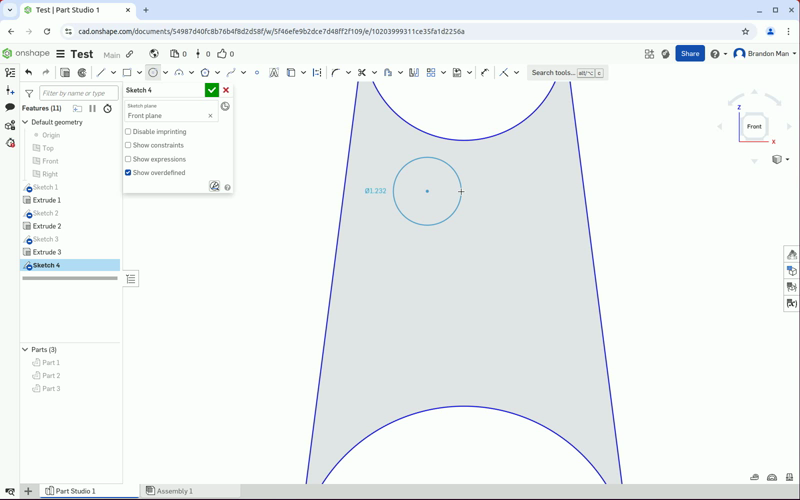
scroll(-6)
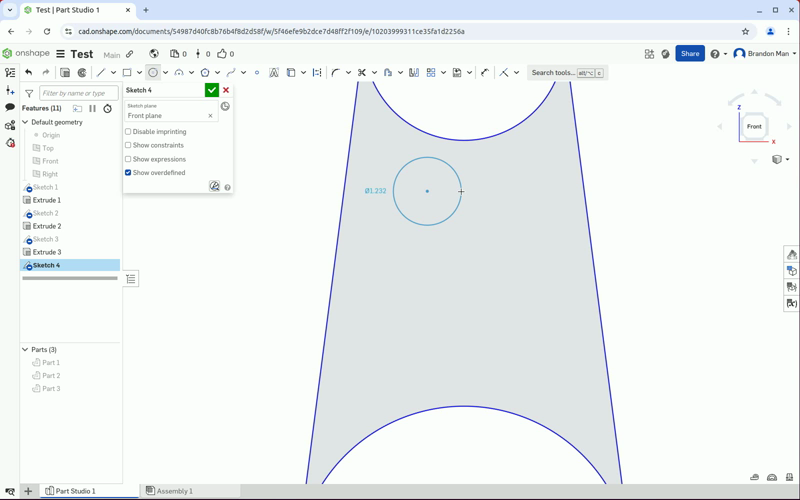
scroll(-6)
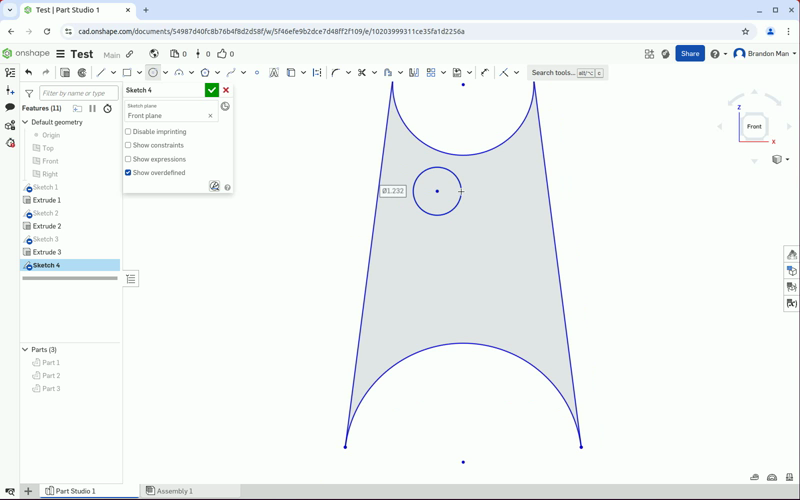
scroll(-6)
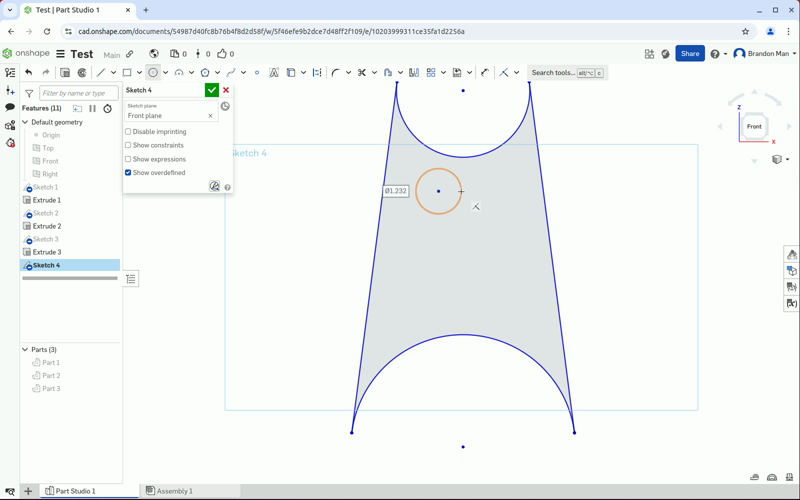
scroll(-6)
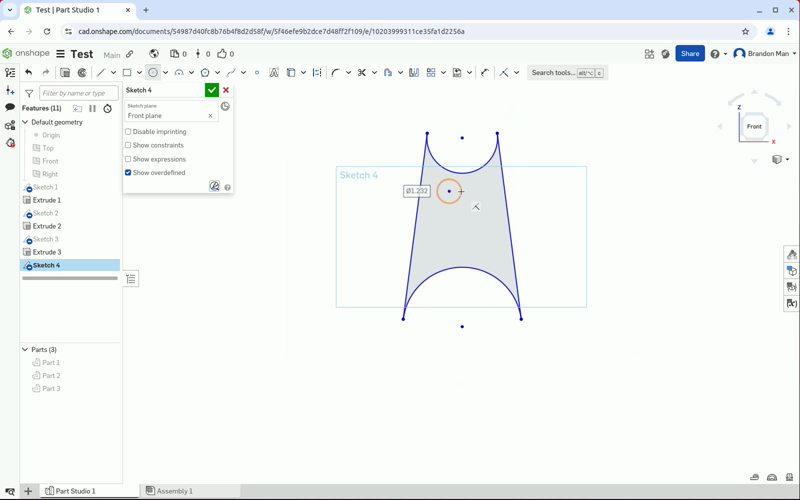
scroll(-6)
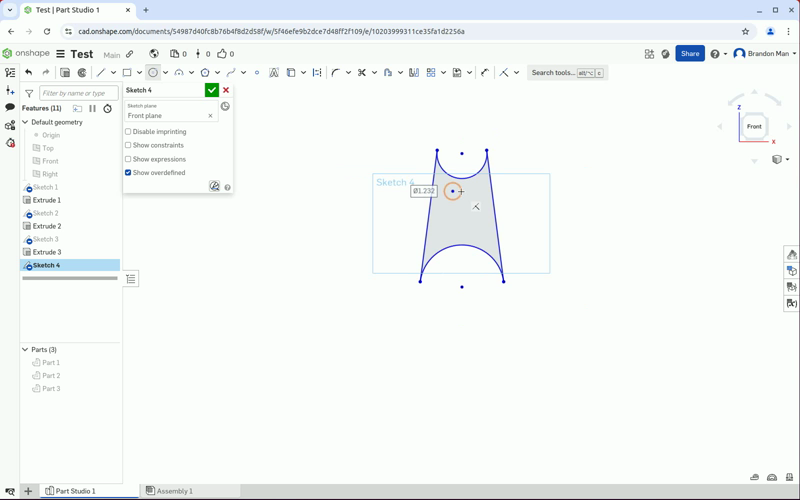
scroll(-6)
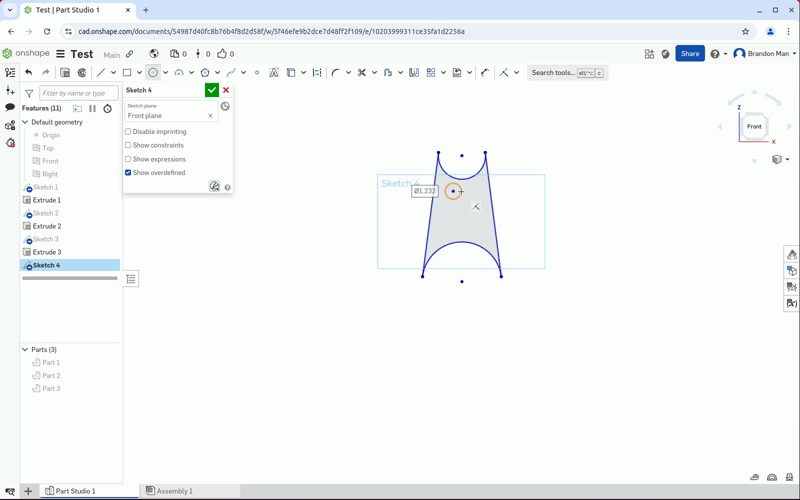
scroll(-6)
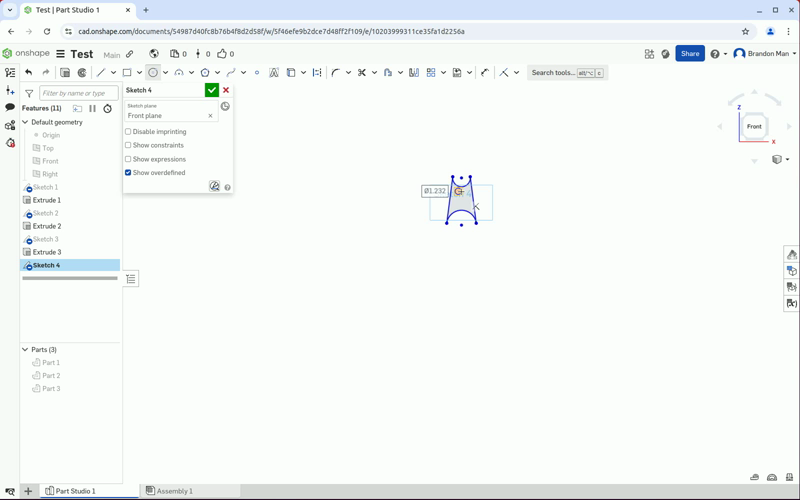
key(esc)
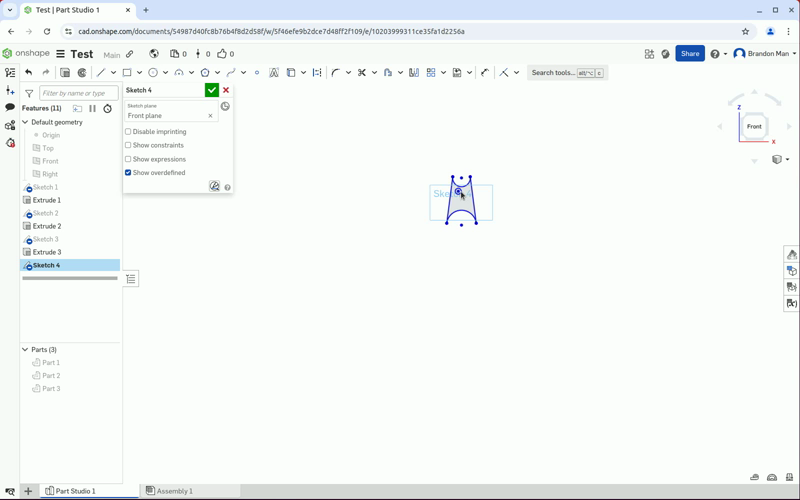
mouse_move(455, 202)
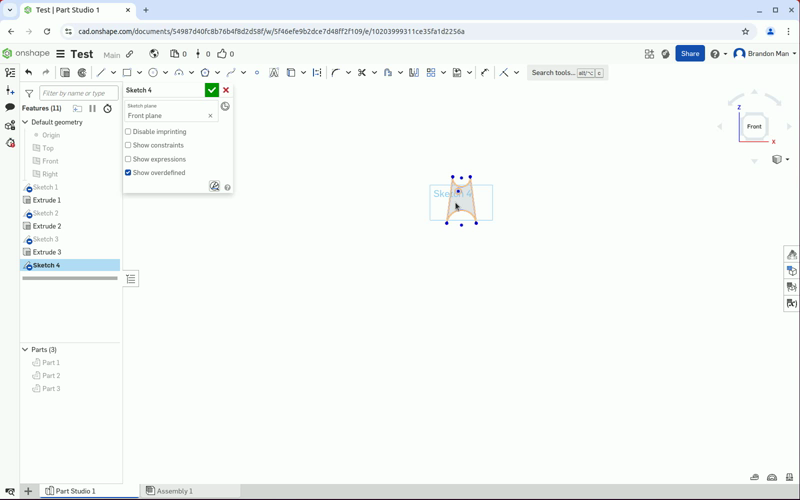
scroll(6)
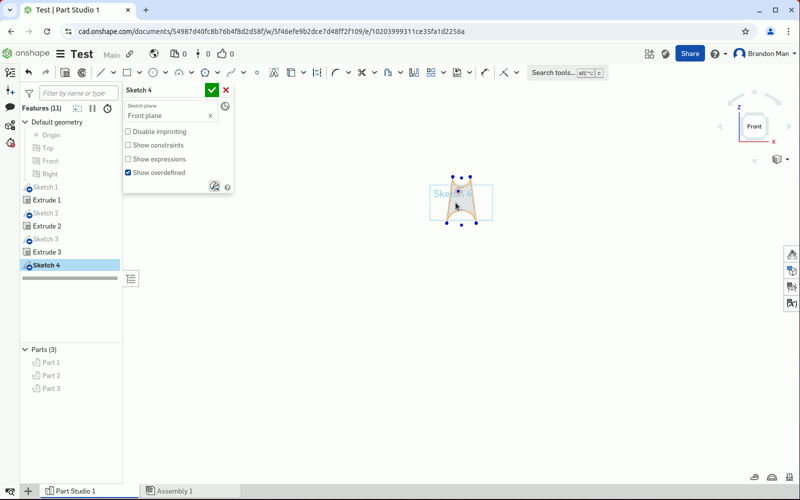
scroll(6)
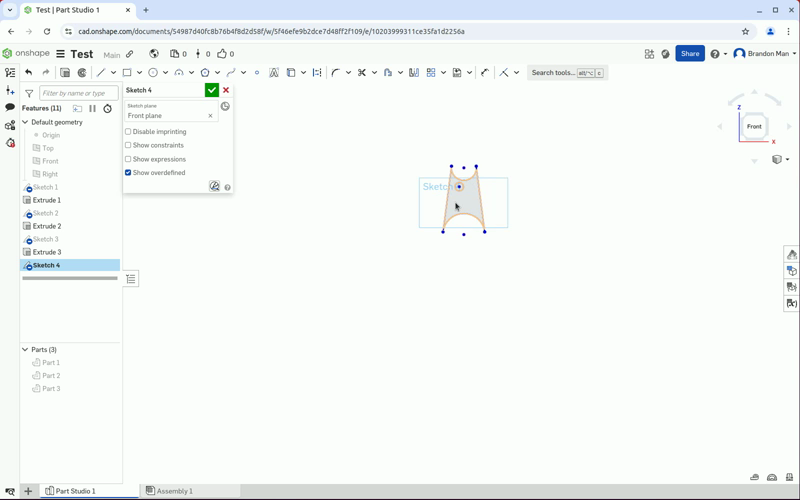
scroll(6)
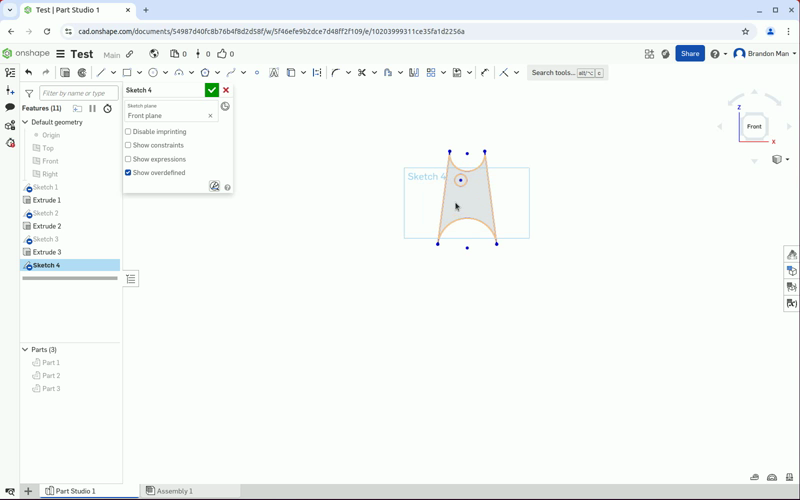
scroll(6)
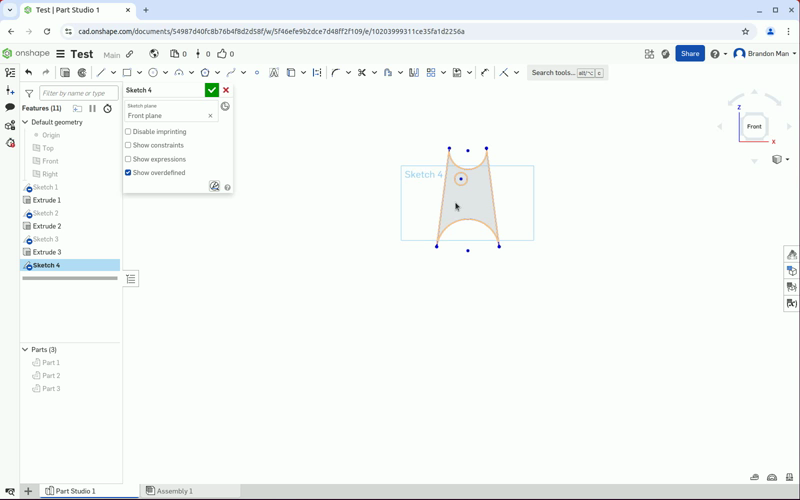
scroll(6)
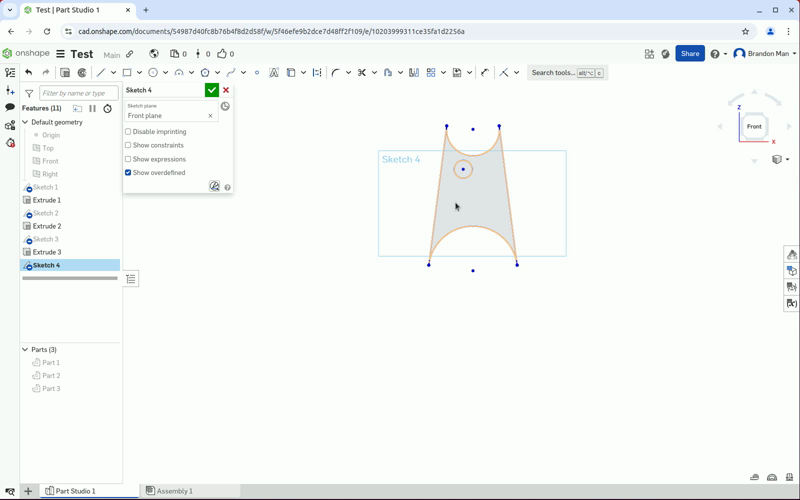
scroll(6)
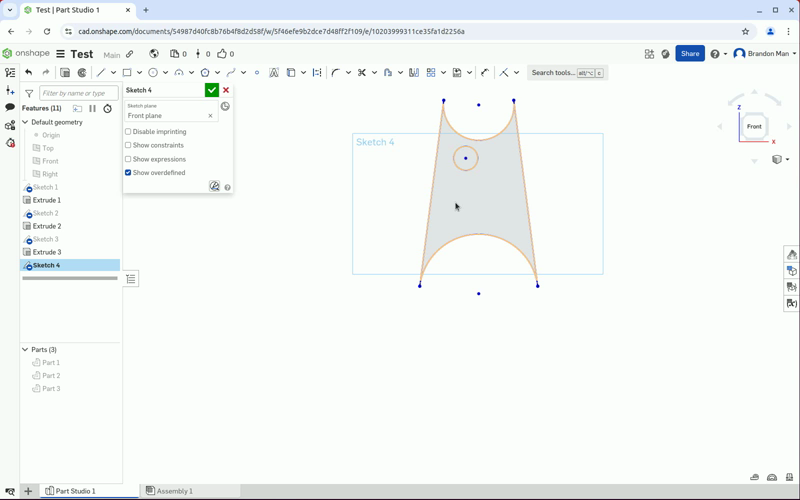
scroll(6)
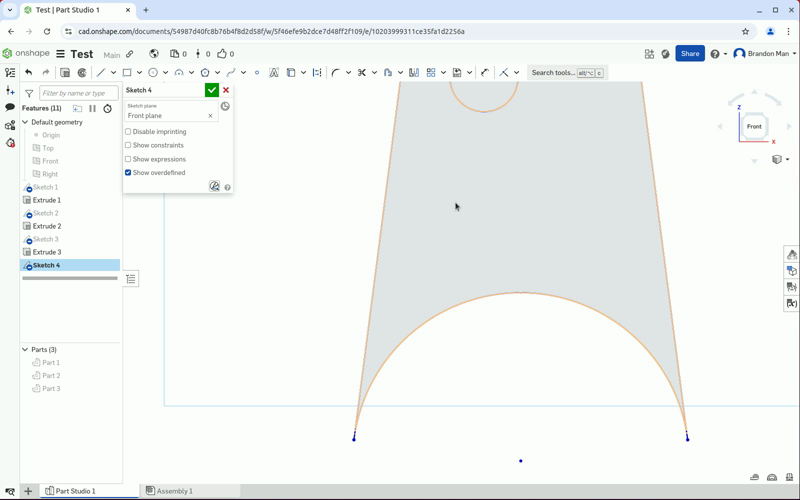
click(455, 202)
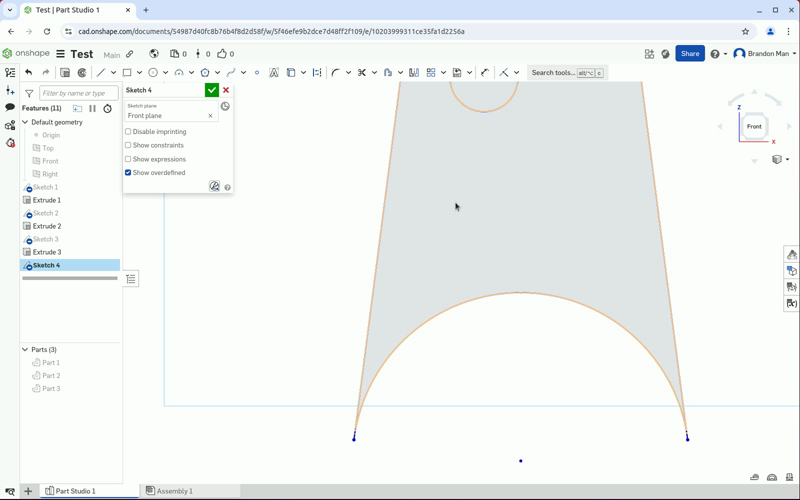
scroll(-6)
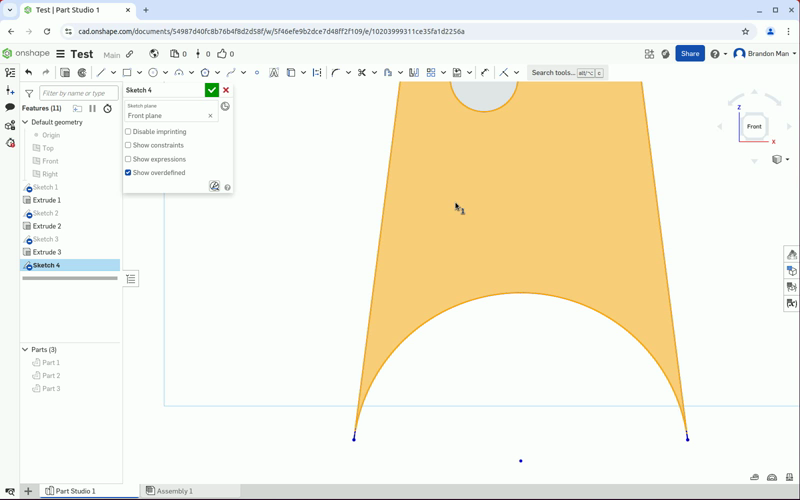
scroll(-6)
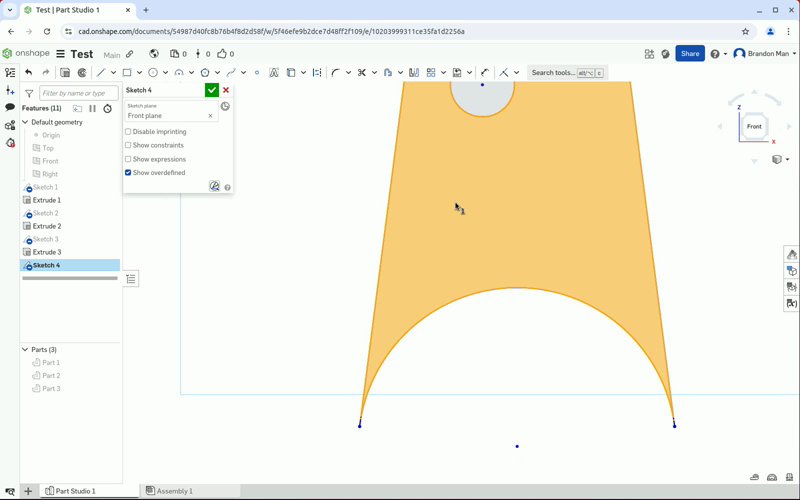
scroll(-6)
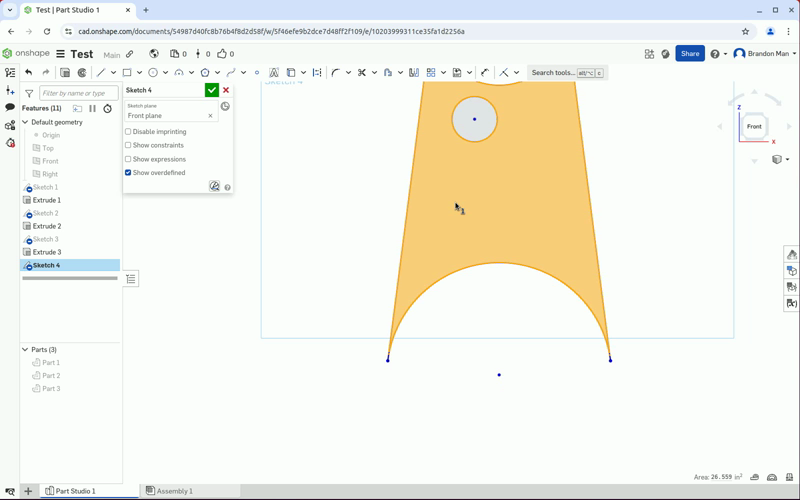
scroll(-6)
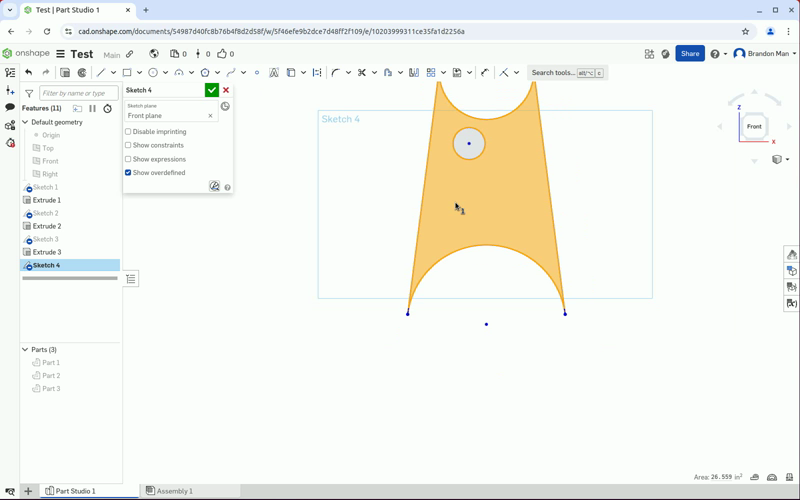
scroll(-6)
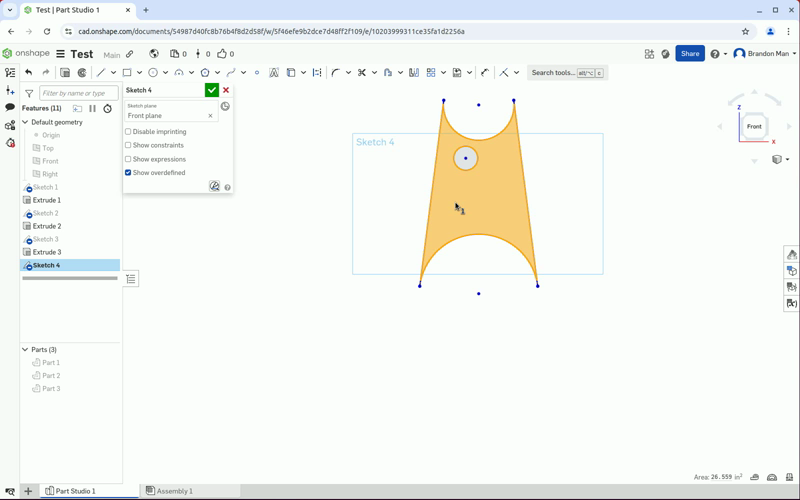
scroll(-6)
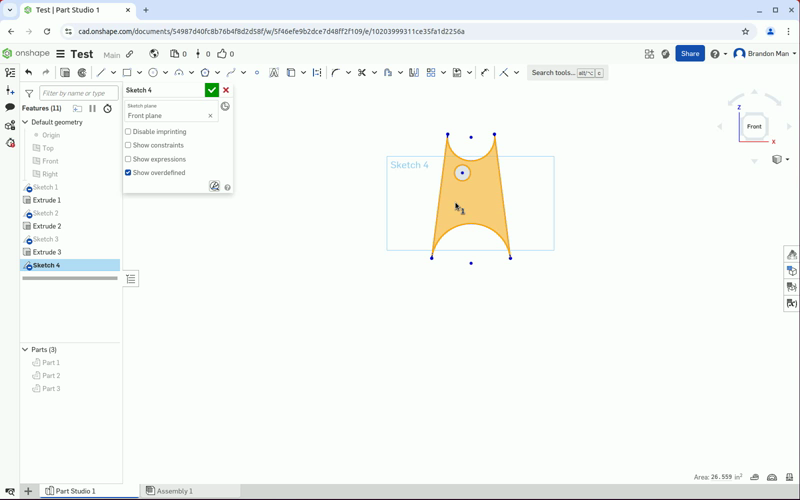
scroll(-6)
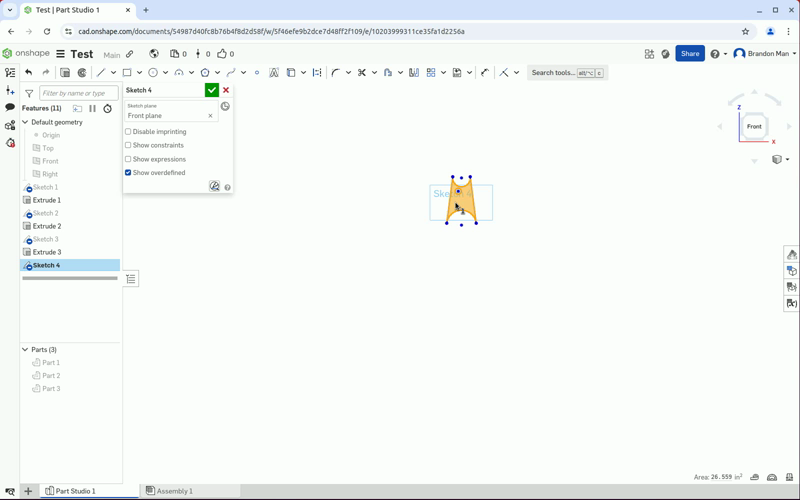
mouse_move(73, 352)
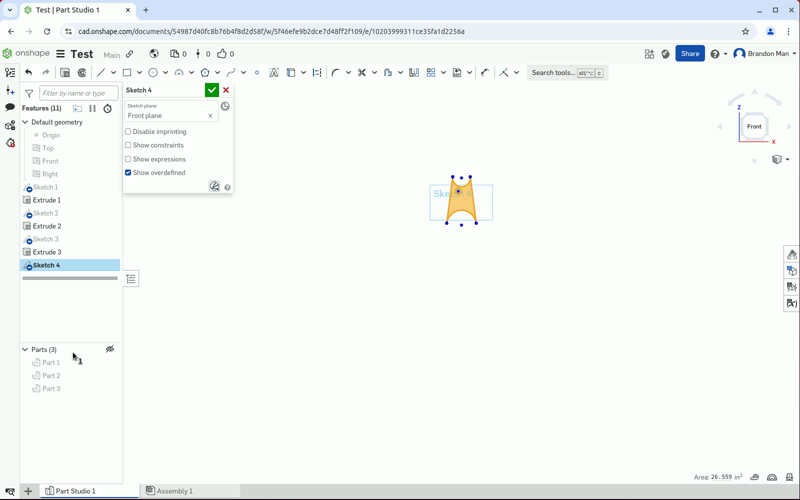
key(shift+y)
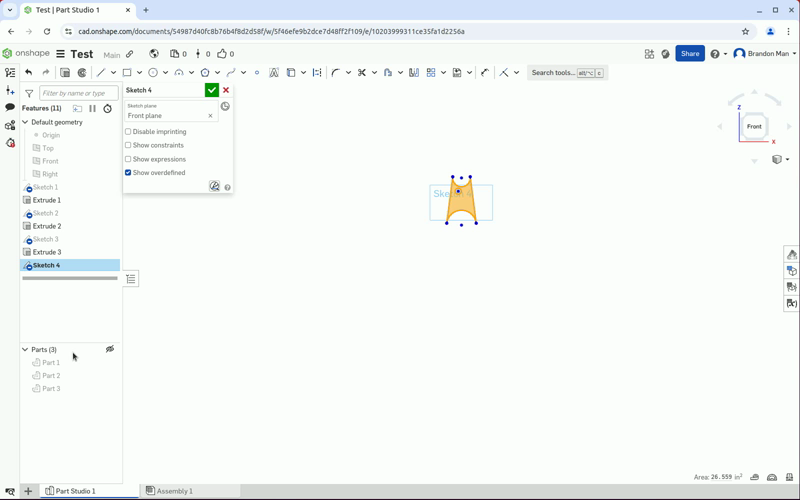
key(shift+e)
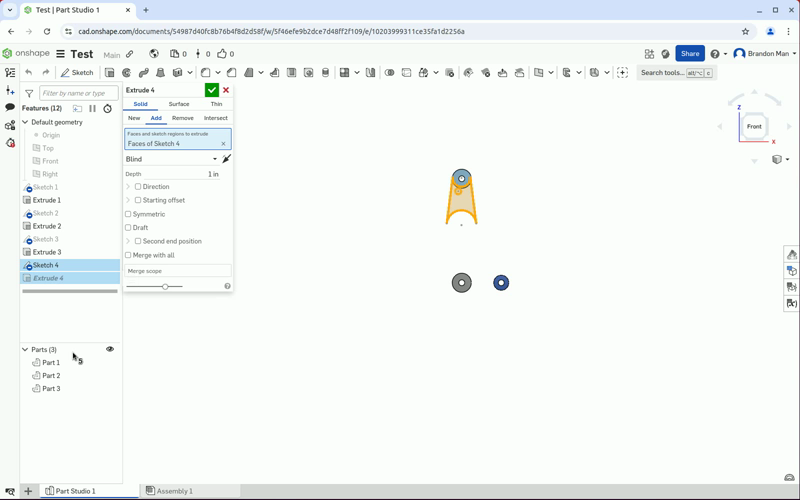
mouse_move(143, 106)
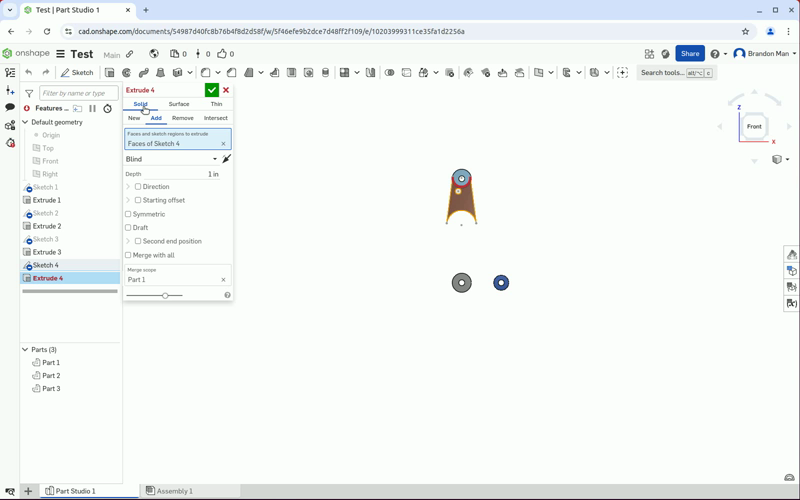
click(143, 106)
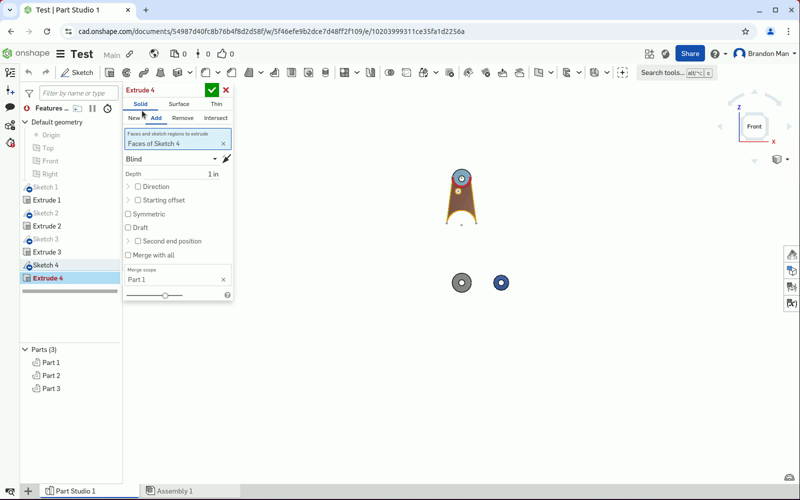
mouse_move(137, 120)
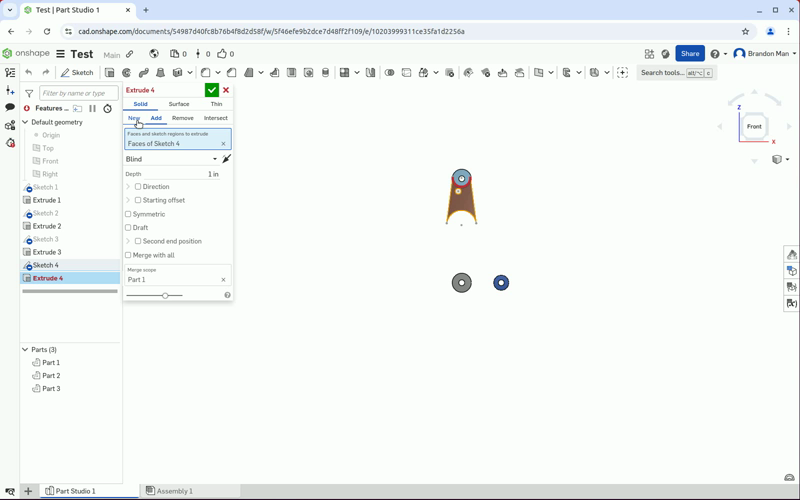
click(137, 120)
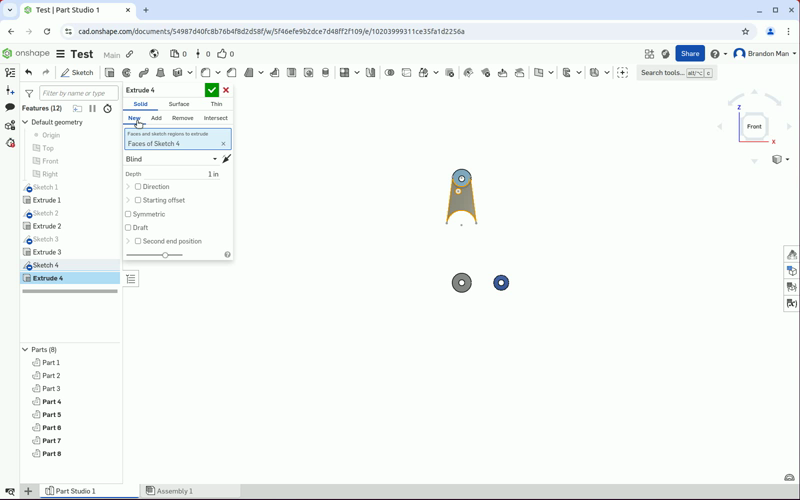
key(tab, 4)
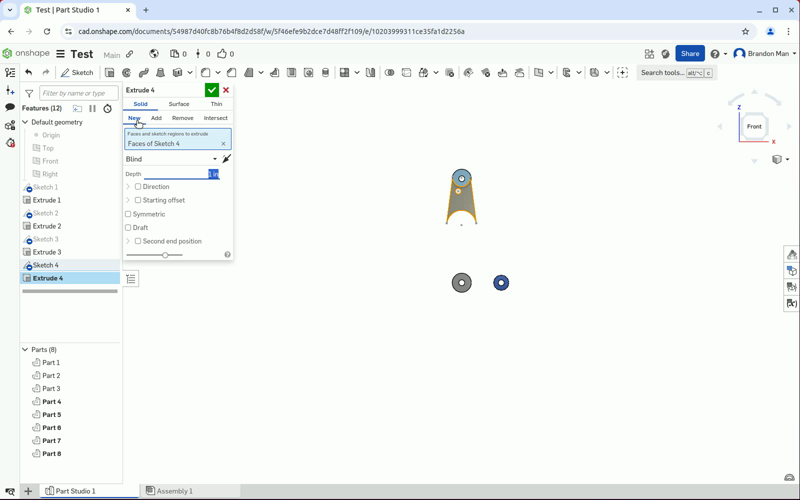
text(0.481)
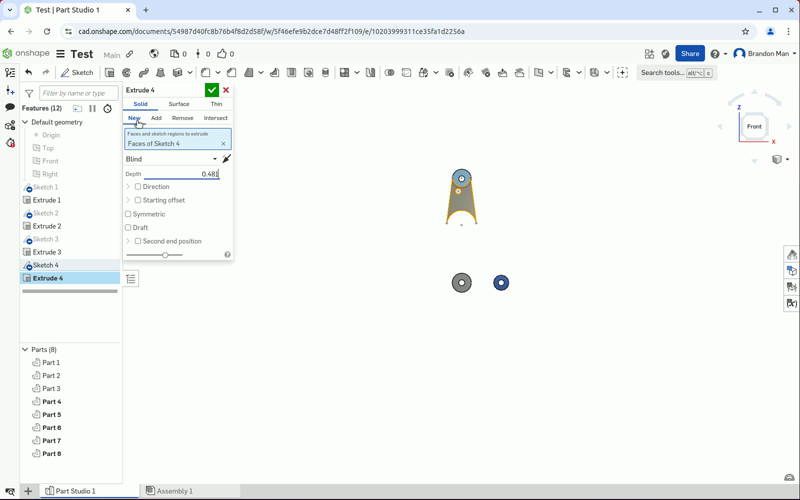
key(enter)
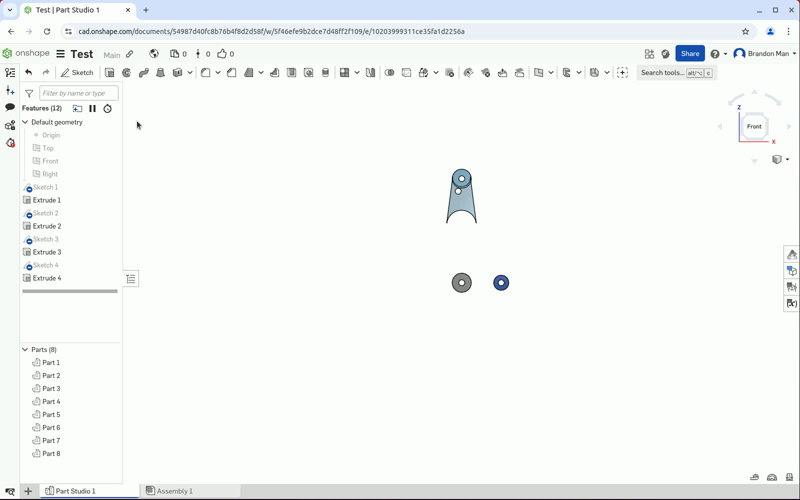
key(shift+h)
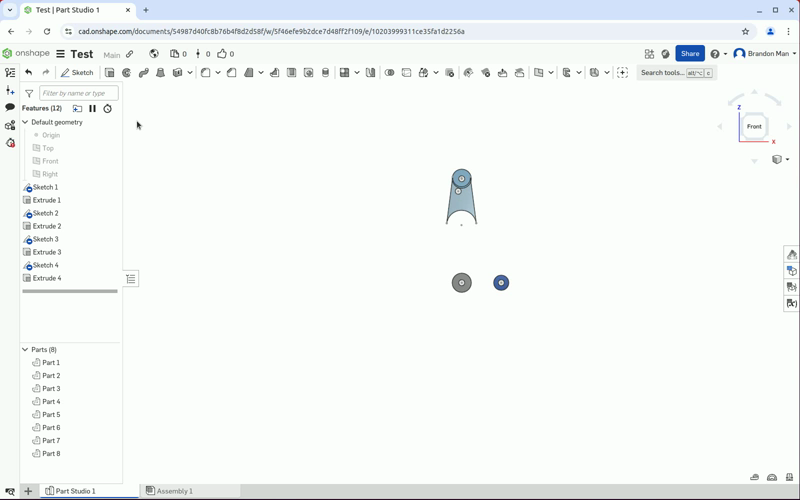
key(shift+h)
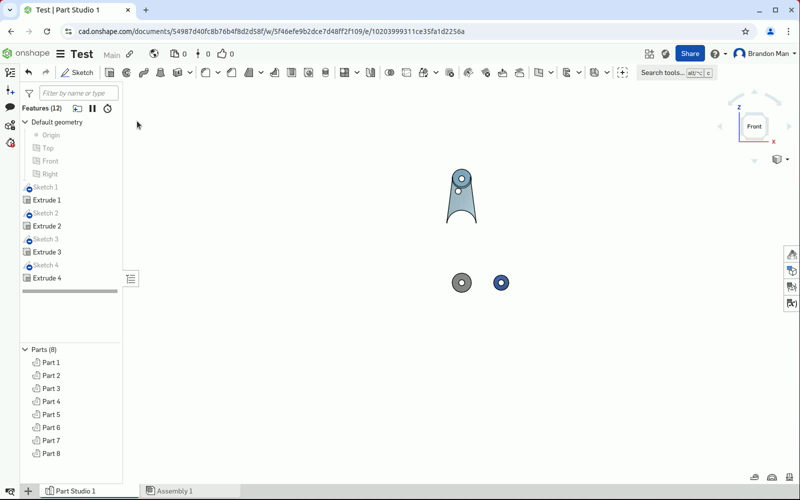
mouse_move(73, 189)
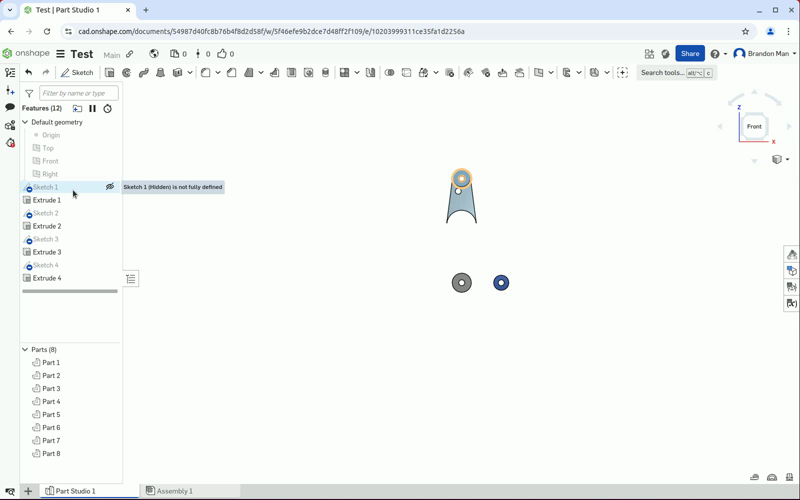
click(73, 189)
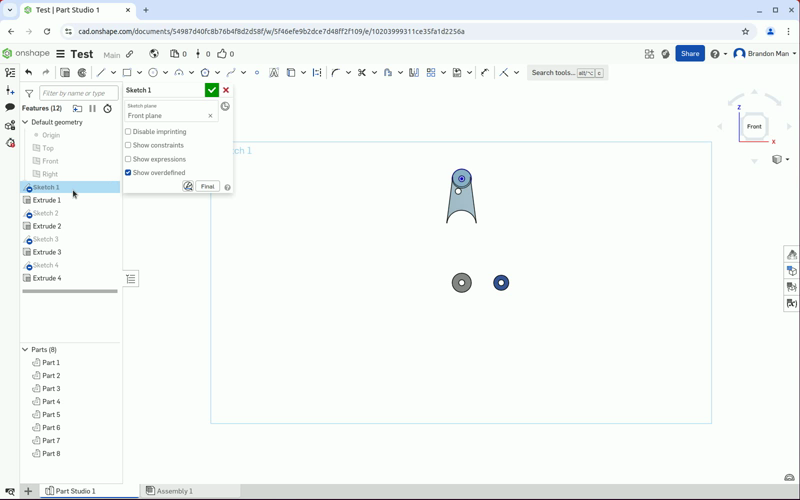
mouse_move(229, 92)
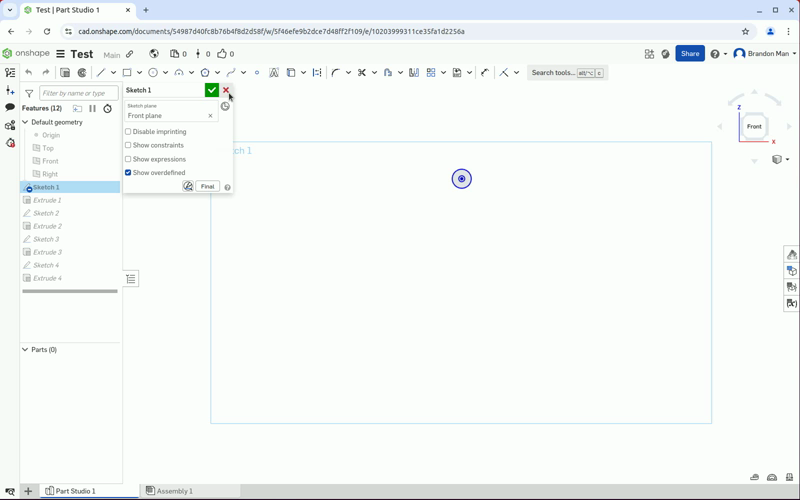
click(229, 92)
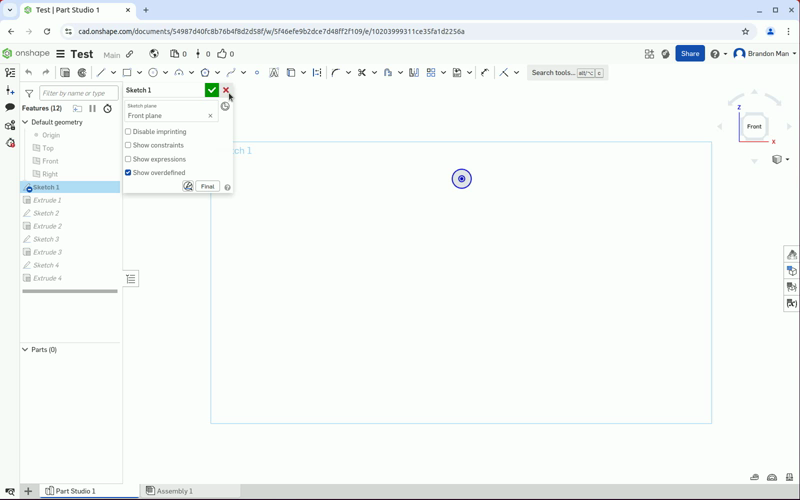
key(shift+s)
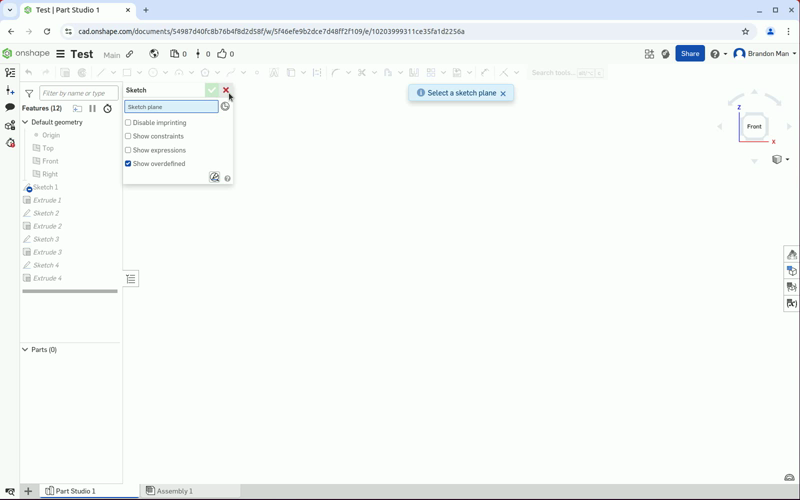
mouse_move(73, 163)
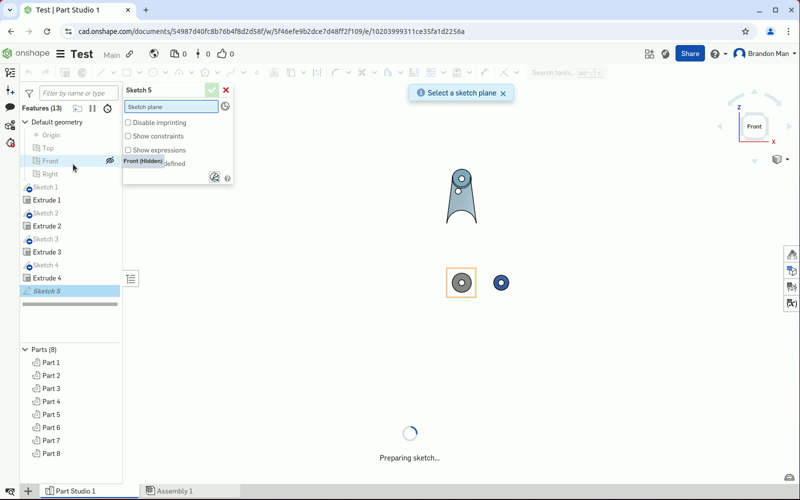
click(73, 163)
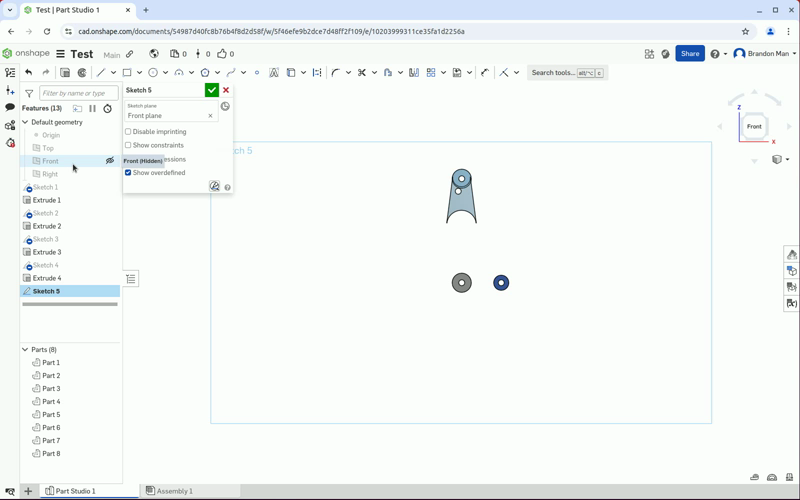
mouse_move(73, 352)
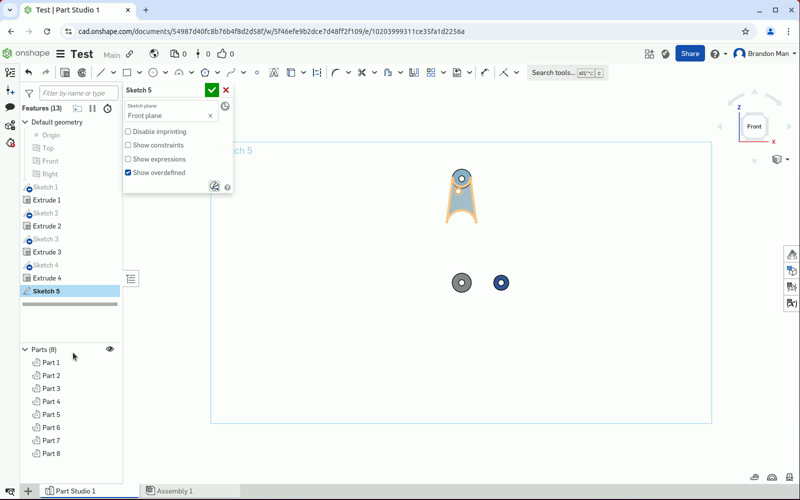
key(y)
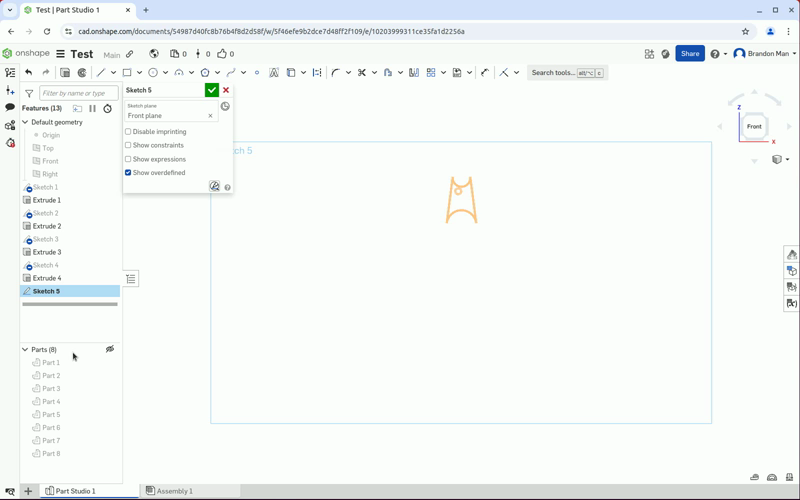
key(c)
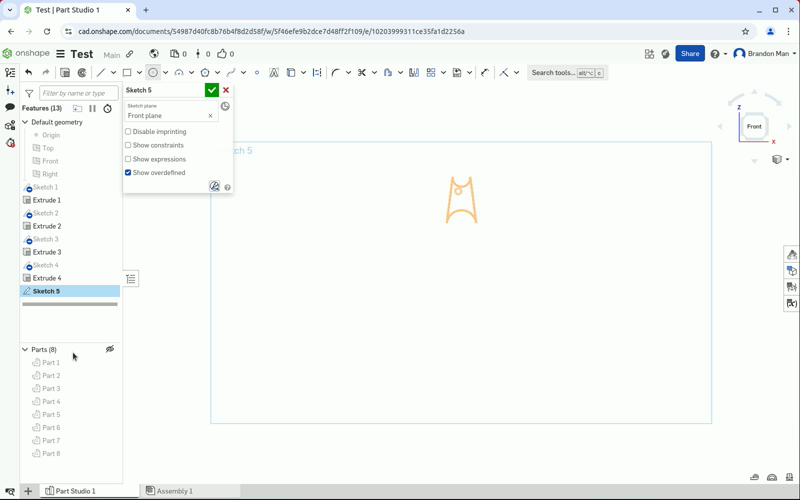
key_down(shift)
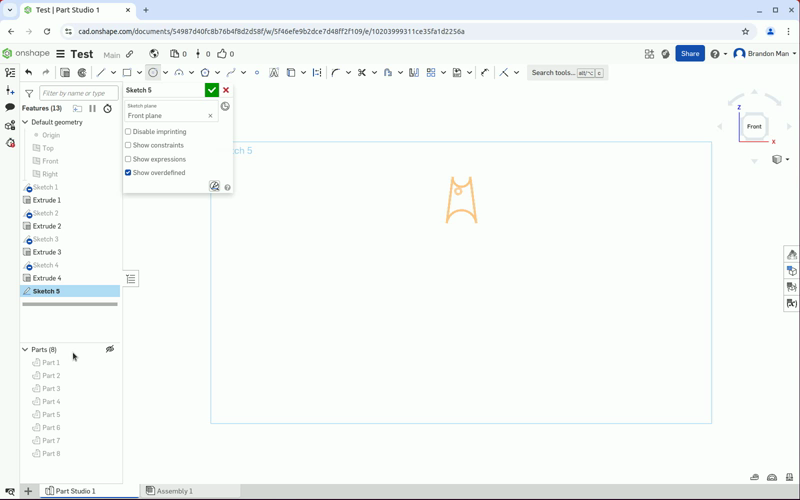
mouse_move(461, 225)
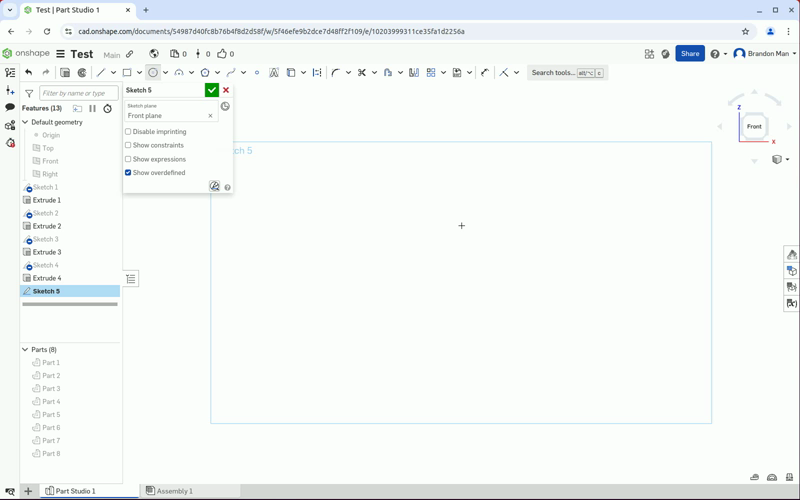
click(461, 225)
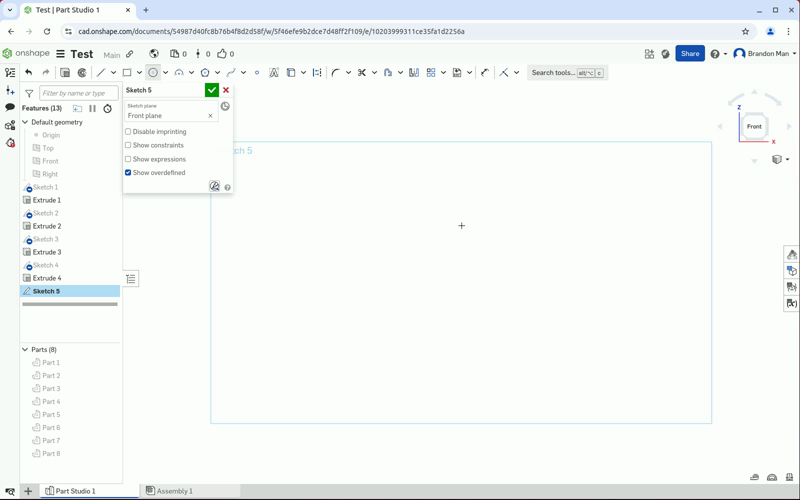
key_up(shift)
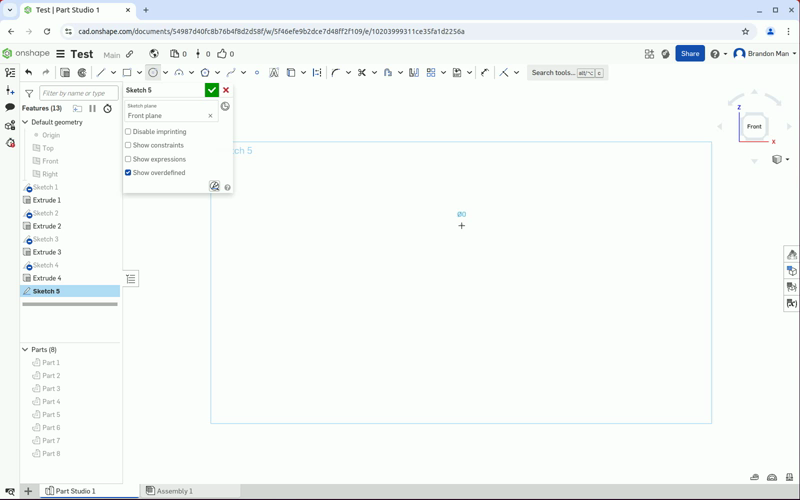
mouse_move(477, 225)
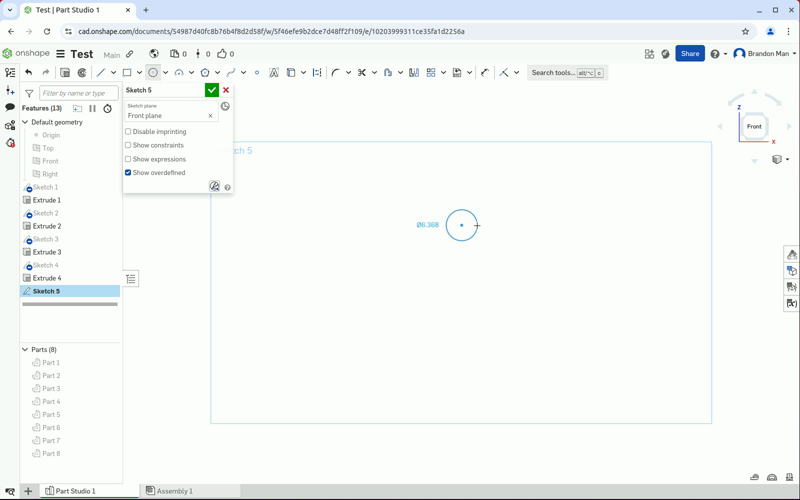
click(477, 225)
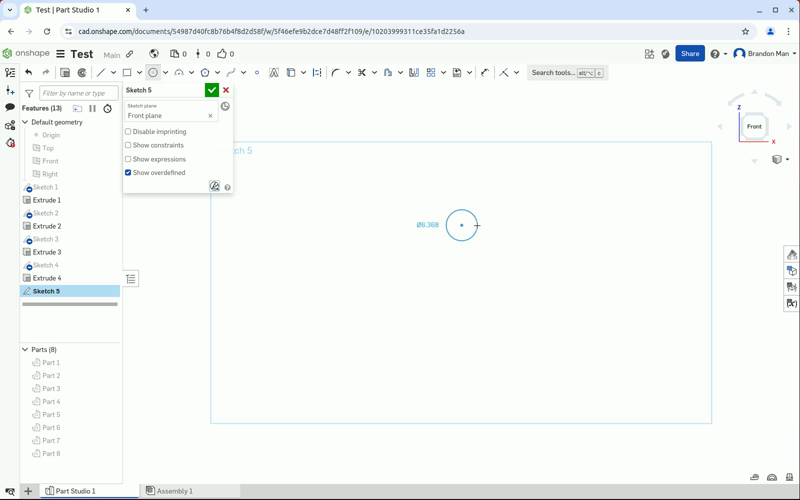
key(esc)
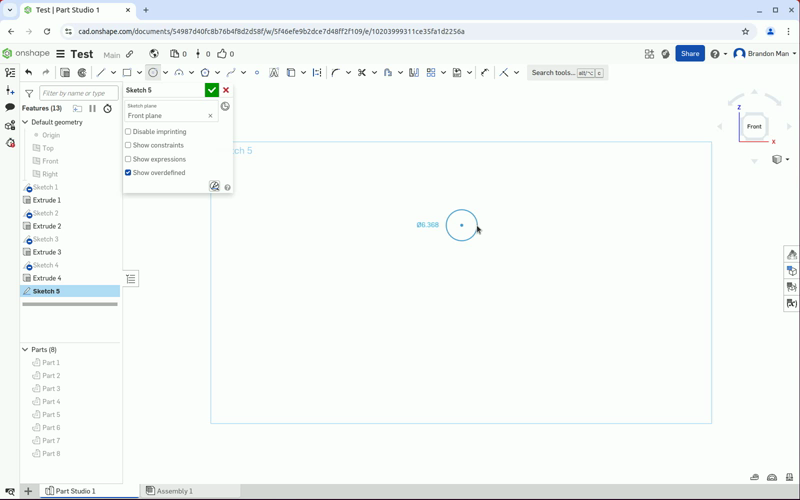
key(c)
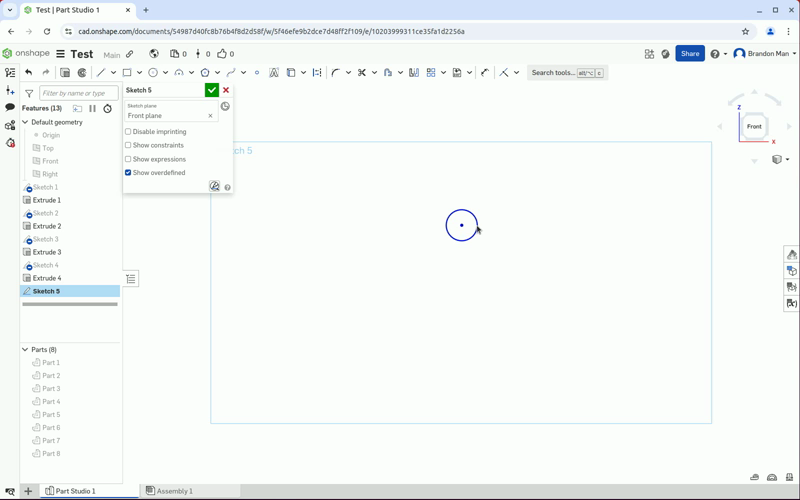
key_down(shift)
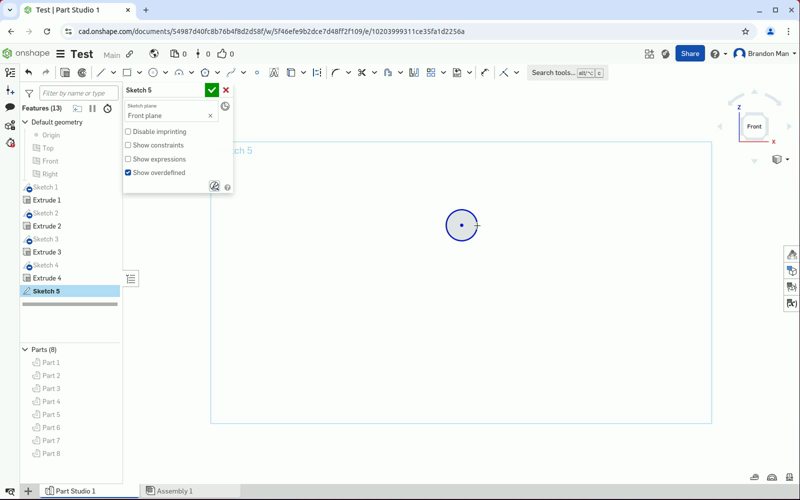
mouse_move(461, 225)
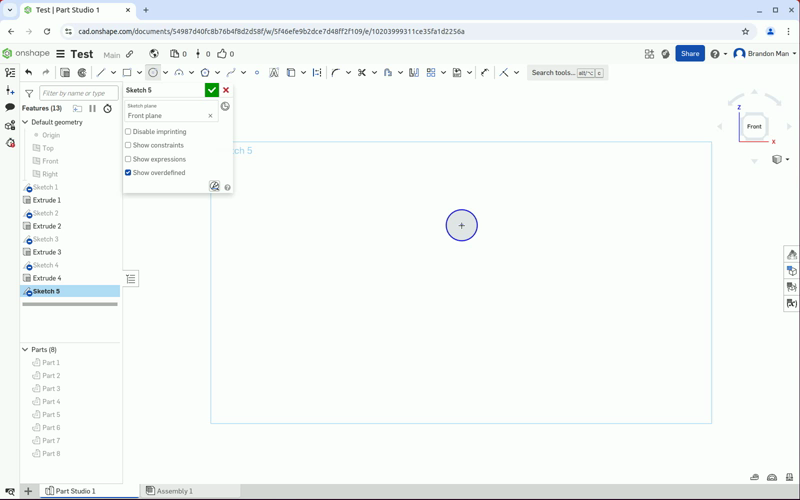
click(461, 225)
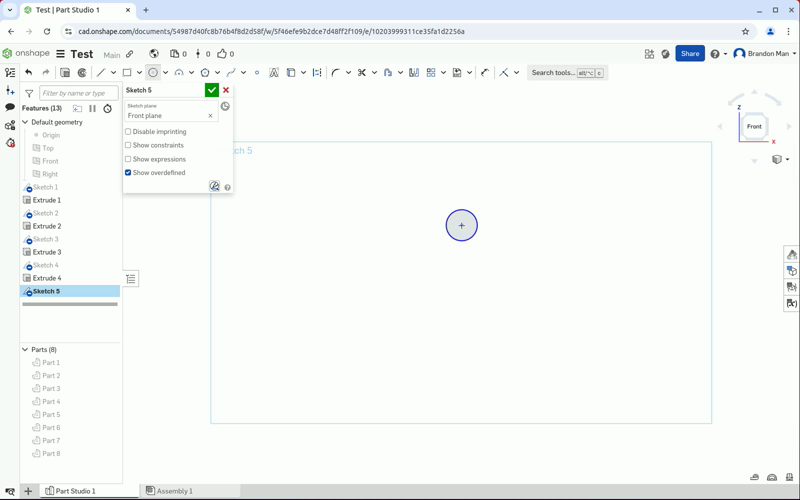
key_up(shift)
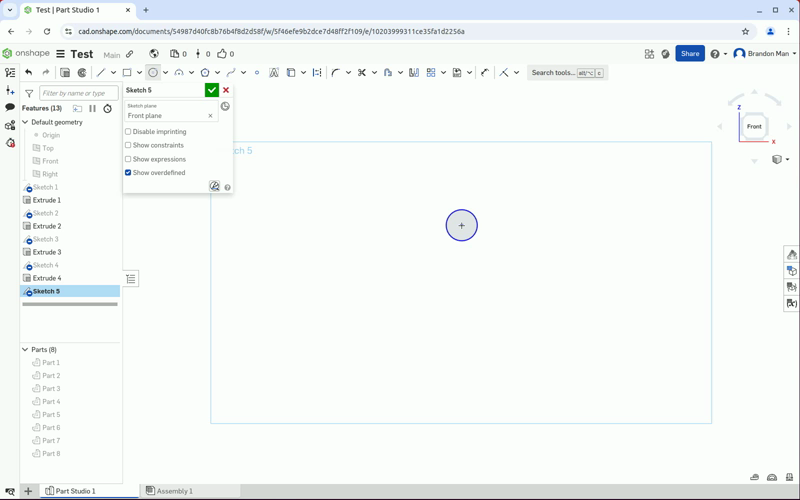
mouse_move(465, 225)
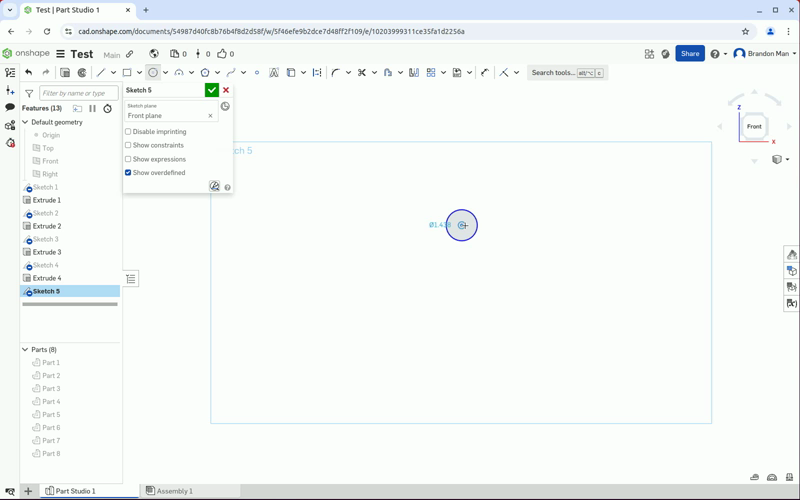
scroll(6)
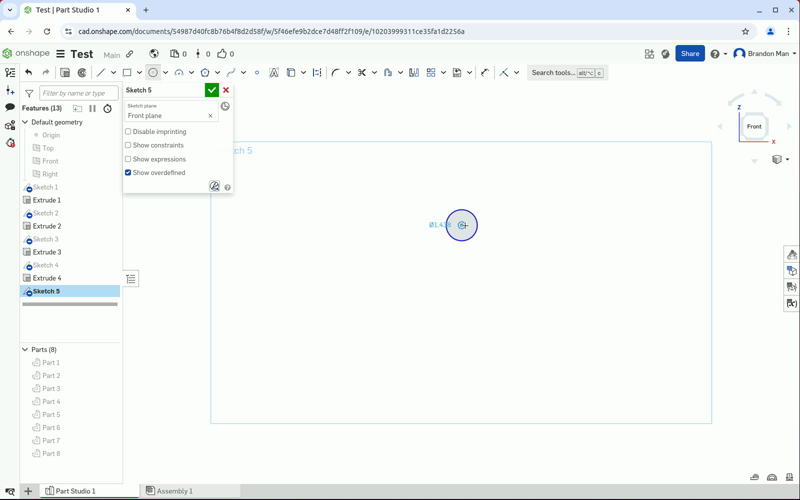
scroll(6)
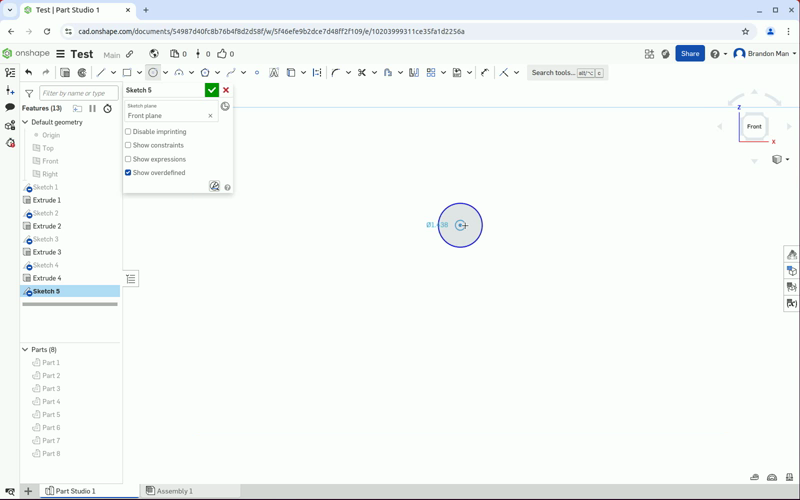
scroll(6)
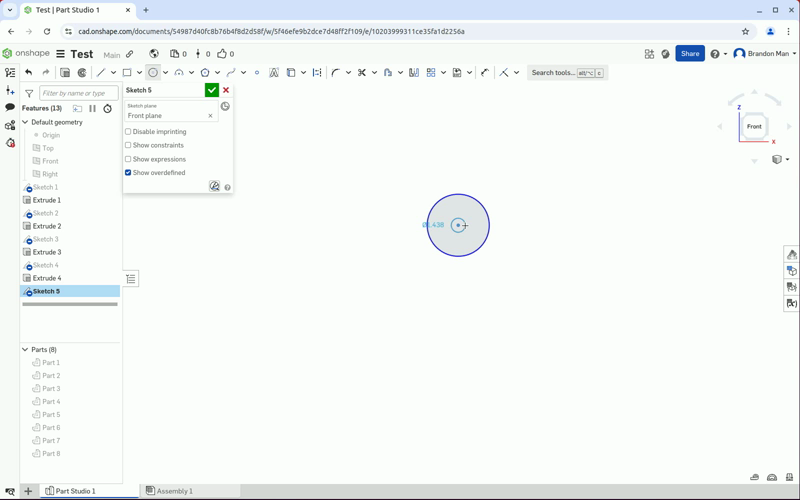
scroll(6)
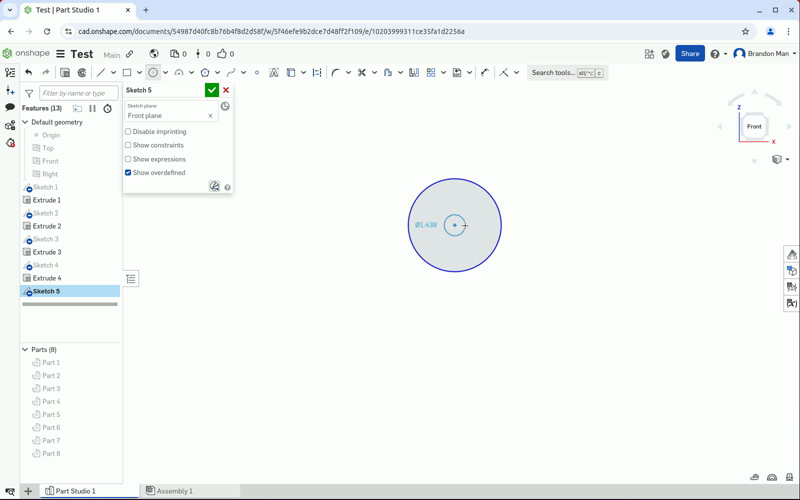
scroll(6)
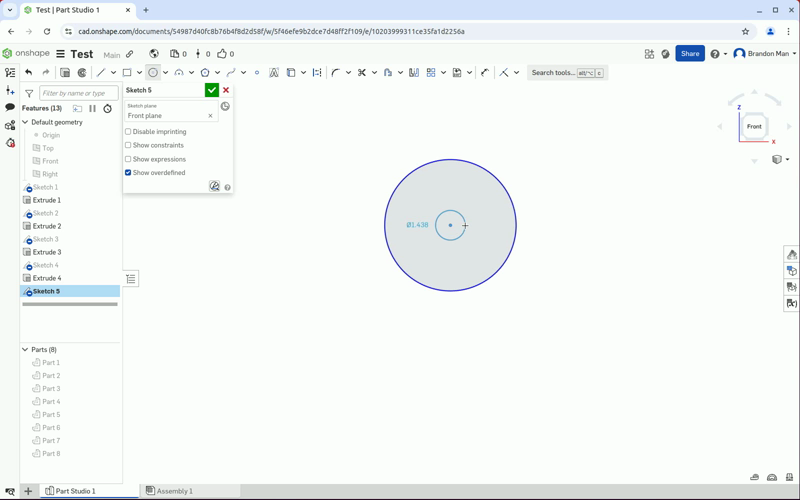
scroll(6)
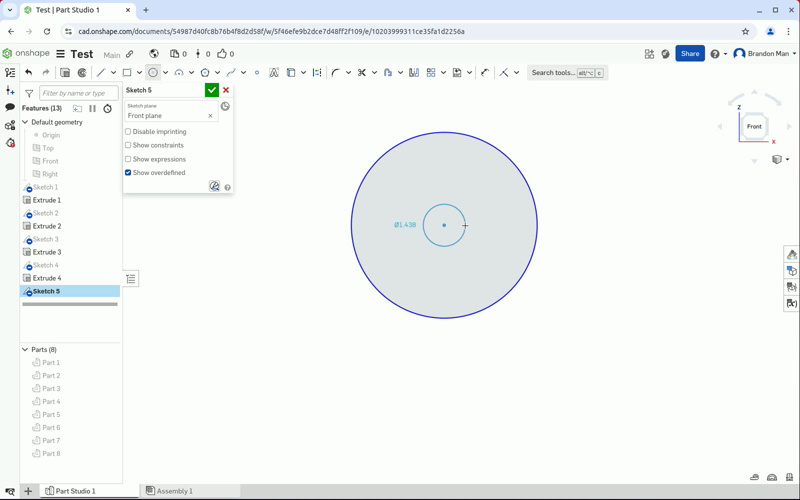
scroll(6)
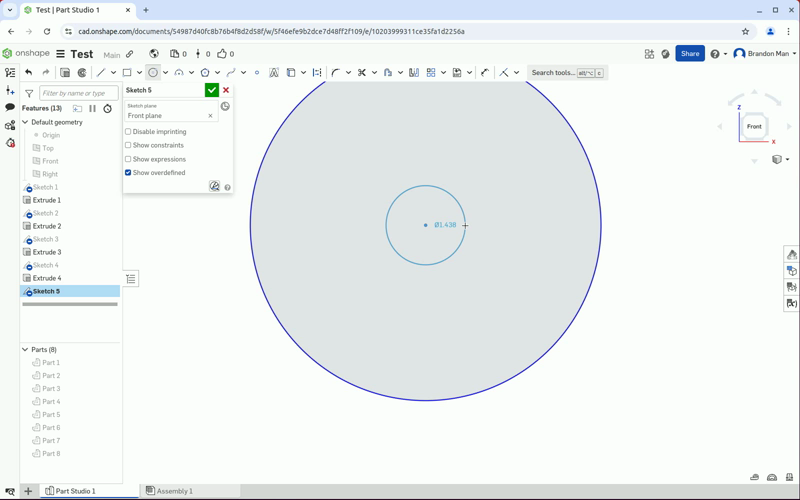
click(465, 225)
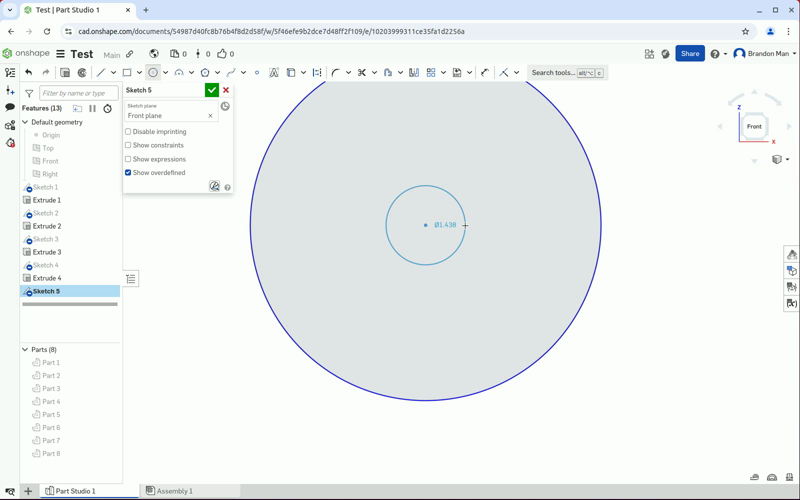
scroll(-6)
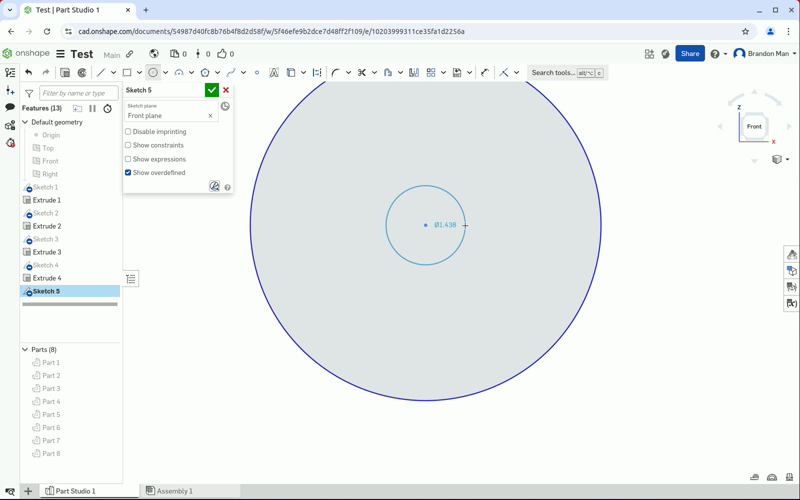
scroll(-6)
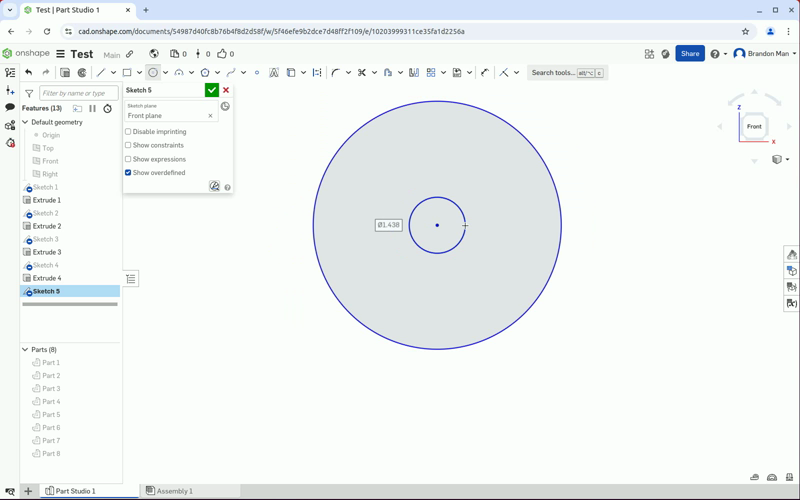
scroll(-6)
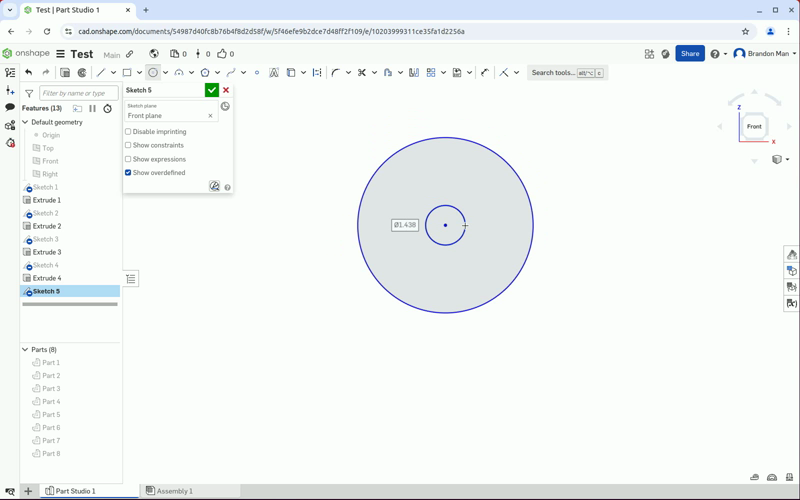
scroll(-6)
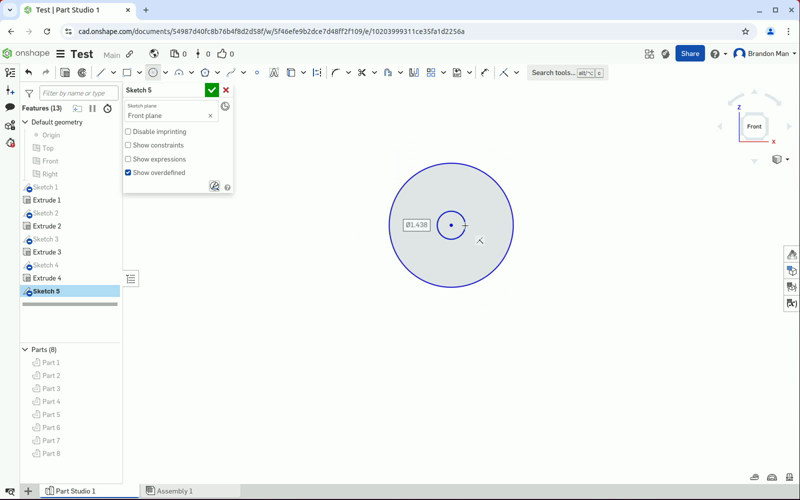
scroll(-6)
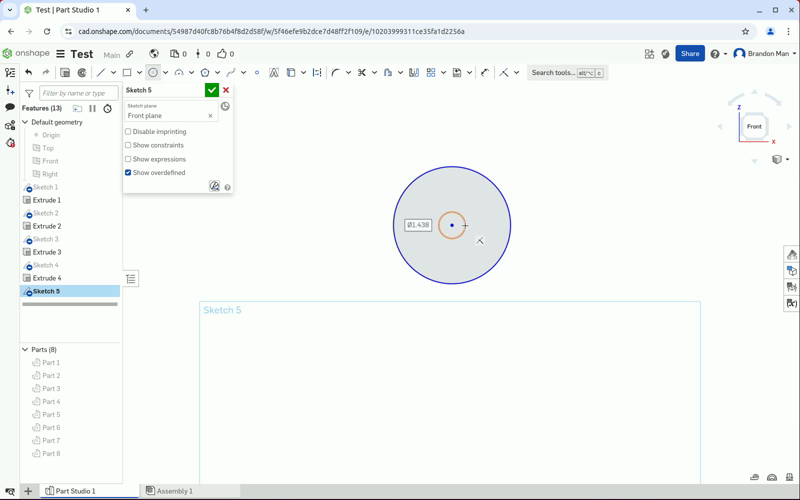
scroll(-6)
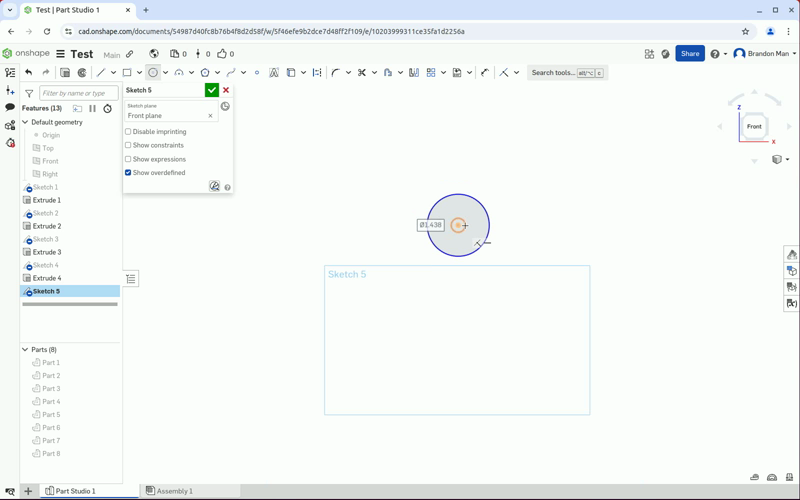
scroll(-6)
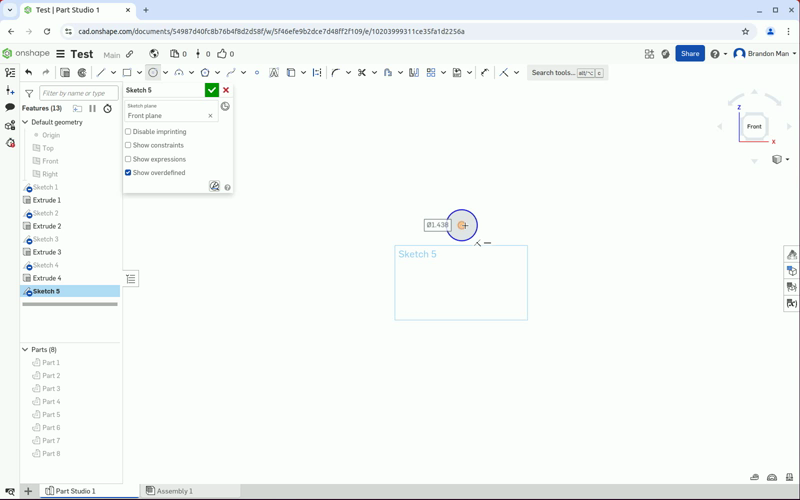
key(esc)
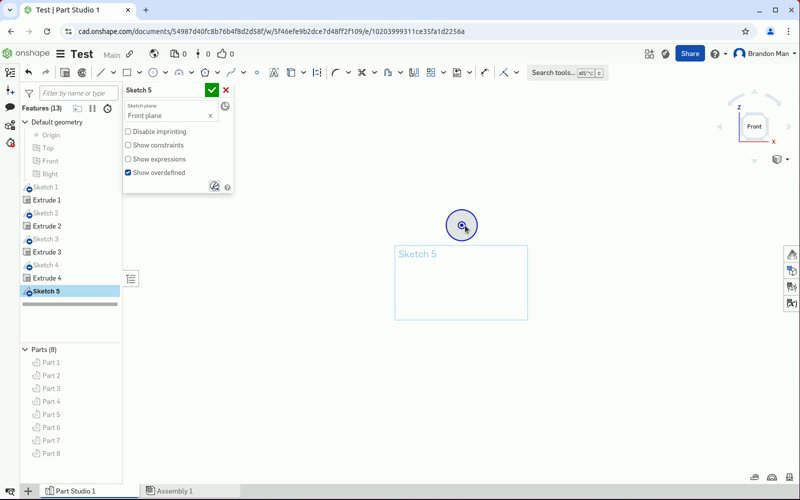
mouse_move(457, 229)
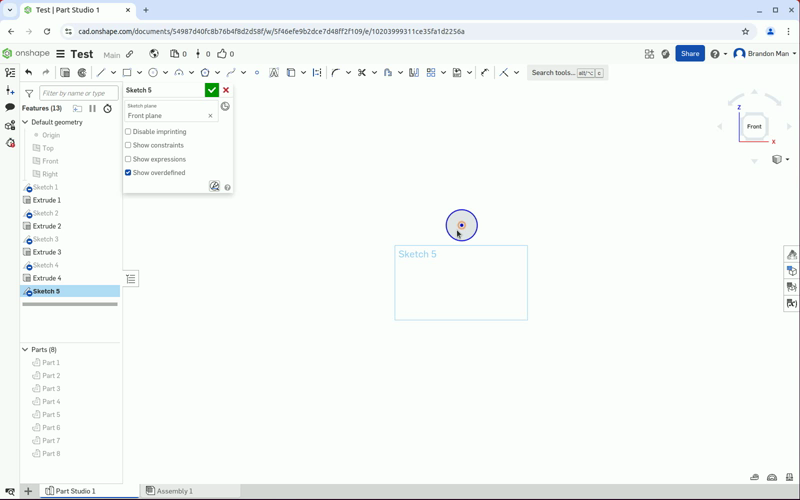
scroll(6)
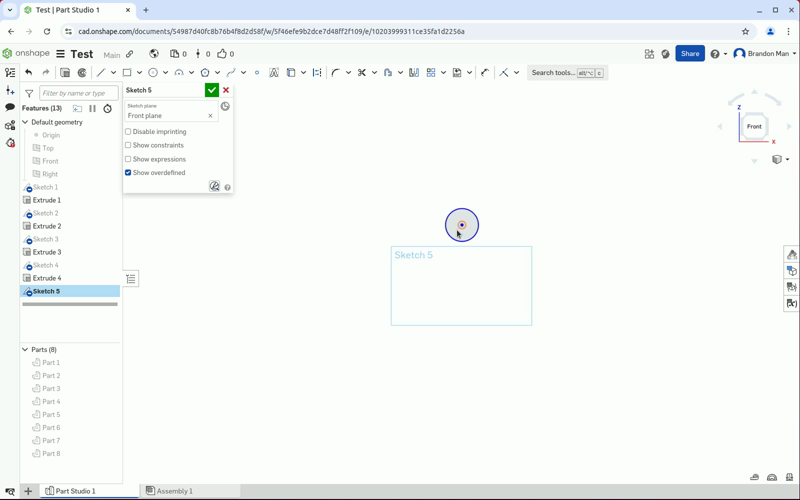
scroll(6)
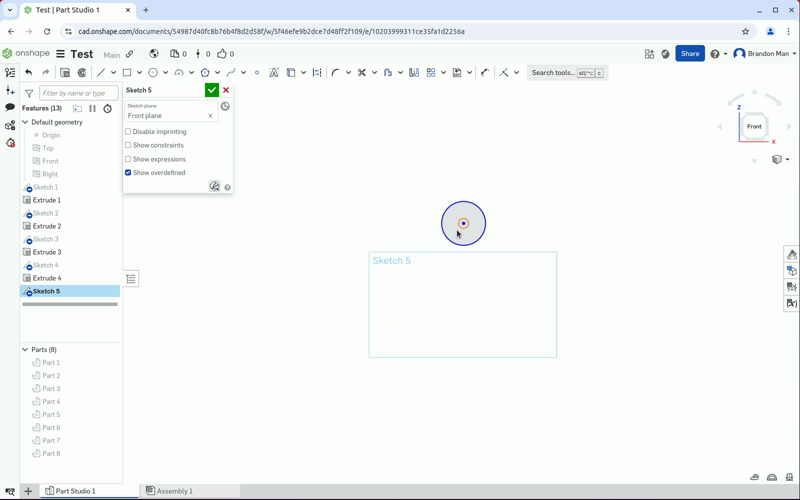
scroll(6)
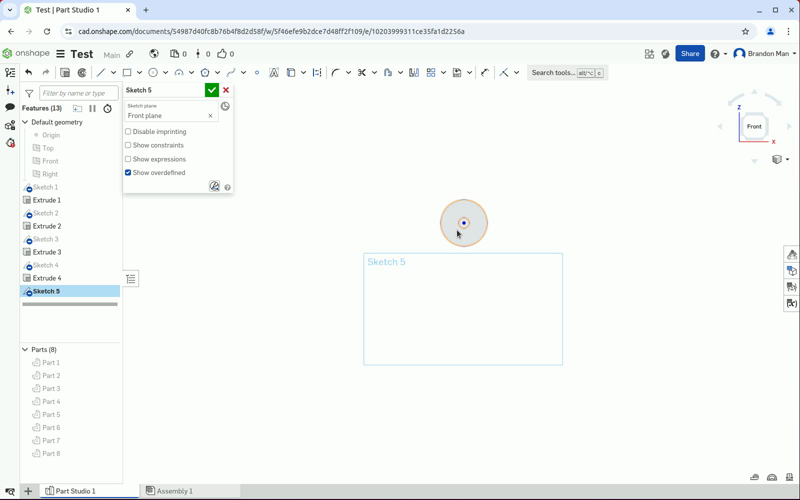
scroll(6)
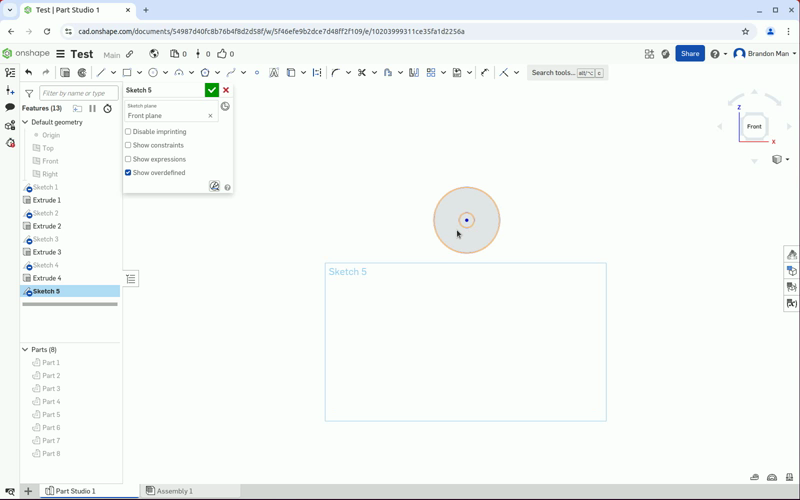
scroll(6)
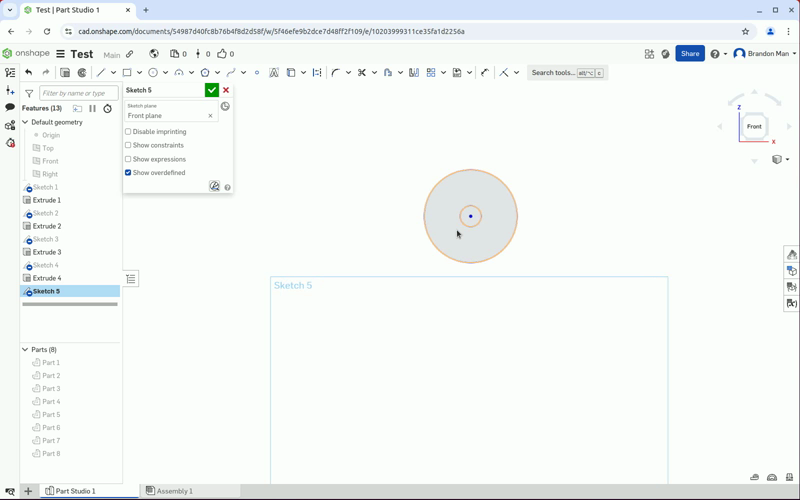
scroll(6)
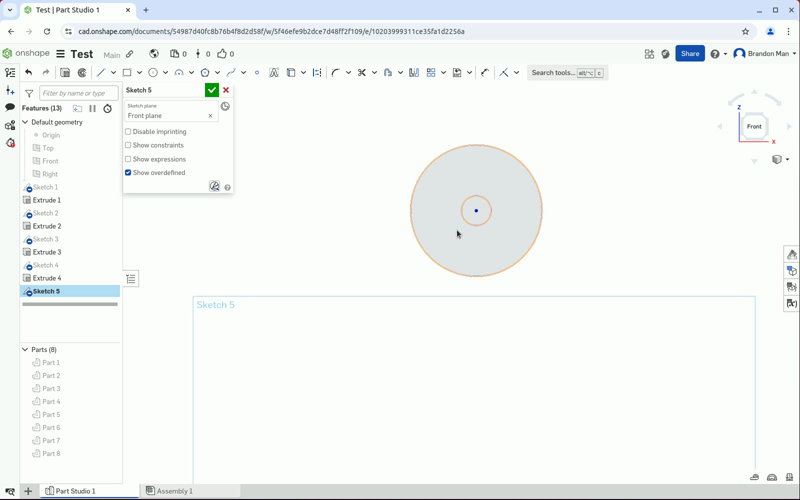
scroll(6)
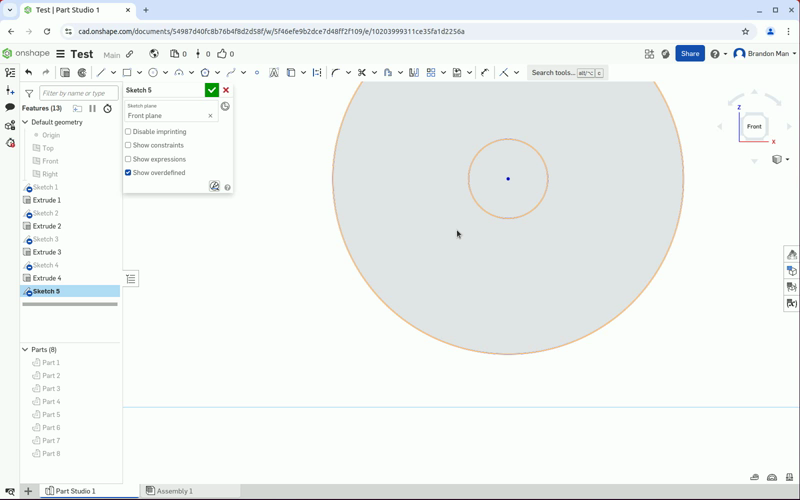
click(457, 229)
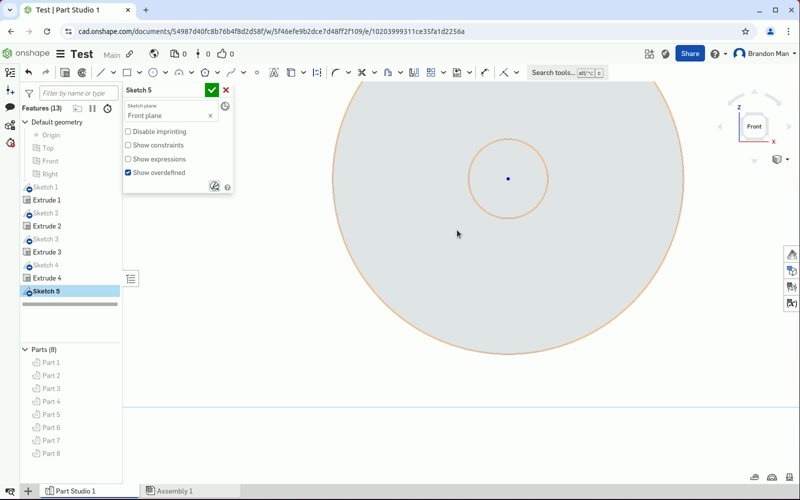
scroll(-6)
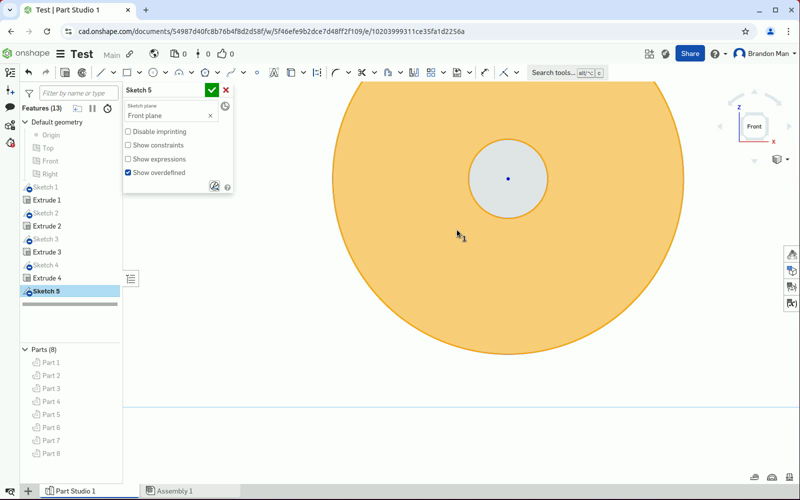
scroll(-6)
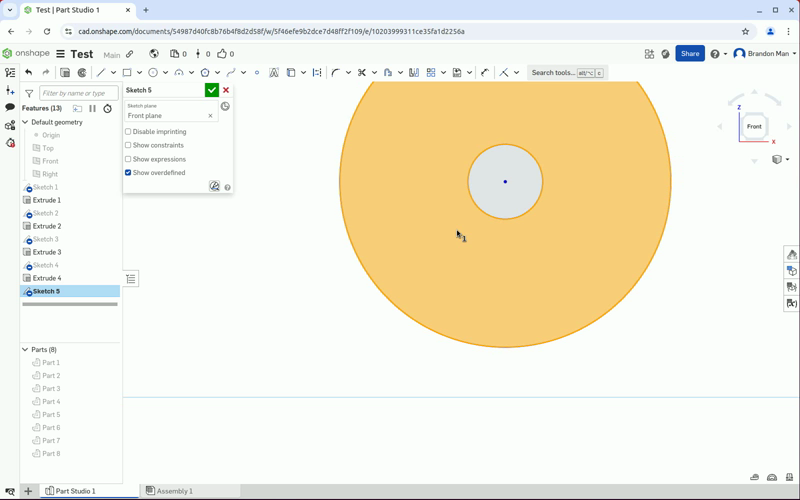
scroll(-6)
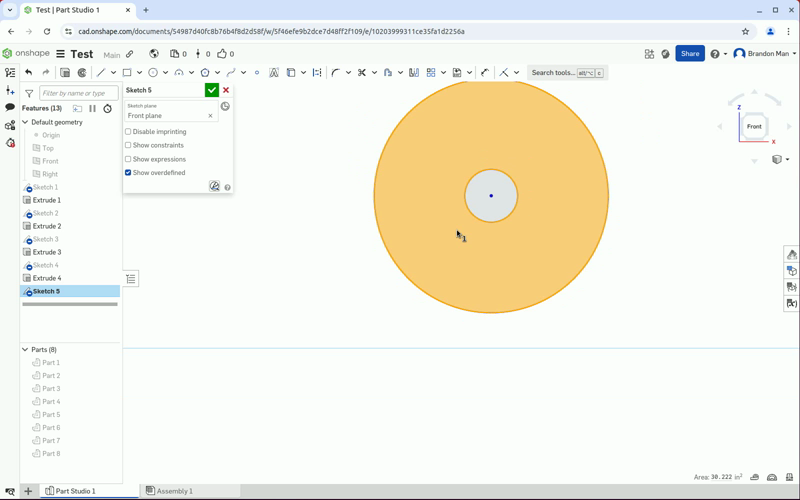
scroll(-6)
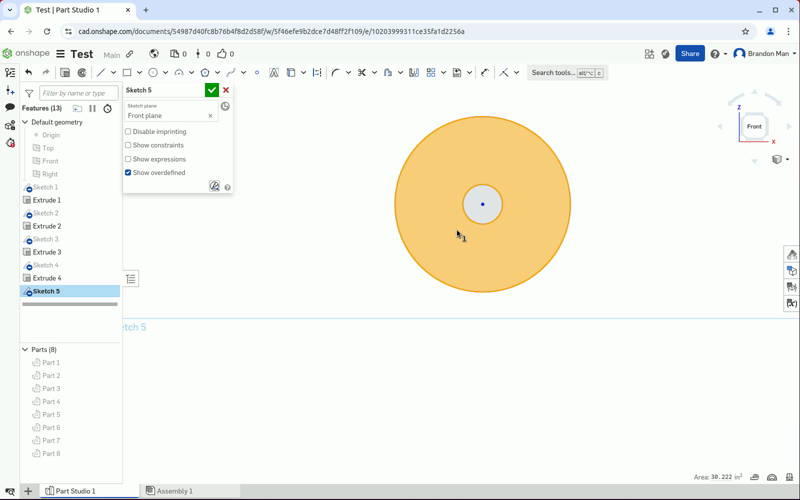
scroll(-6)
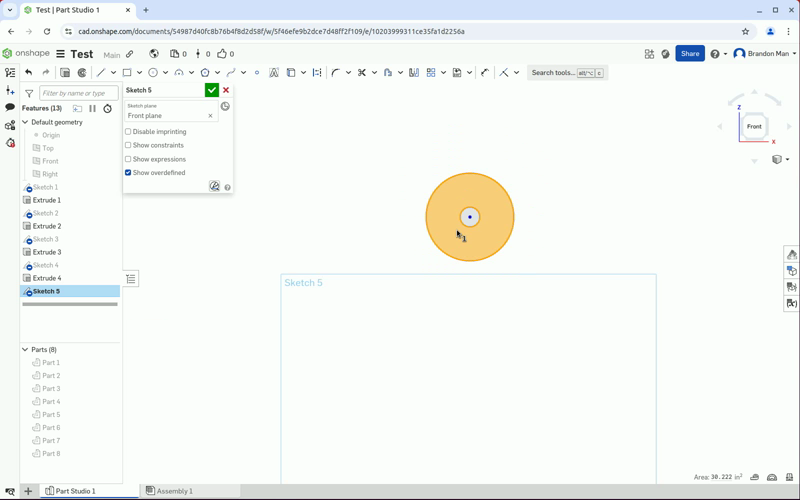
scroll(-6)
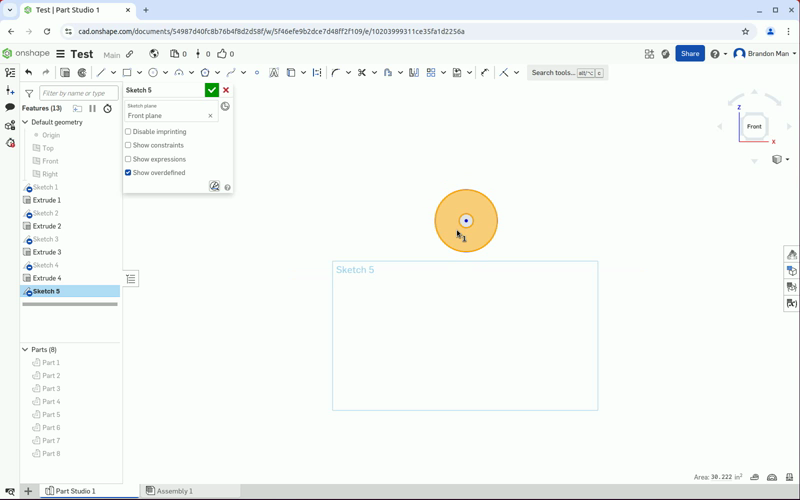
scroll(-6)
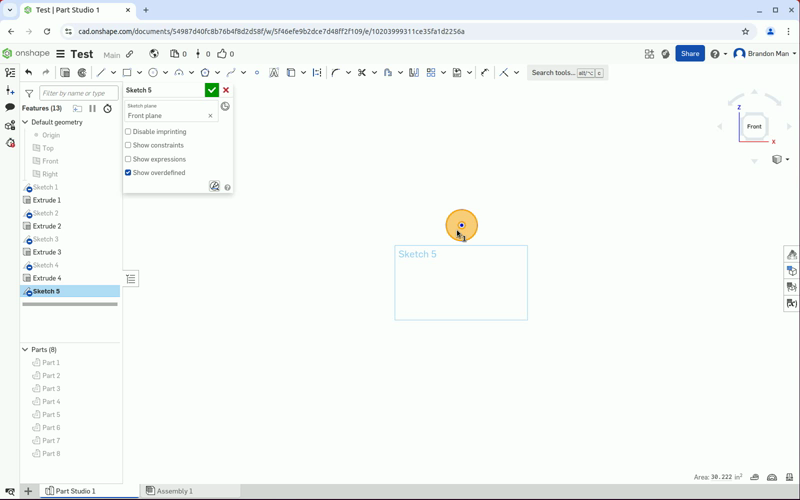
mouse_move(73, 352)
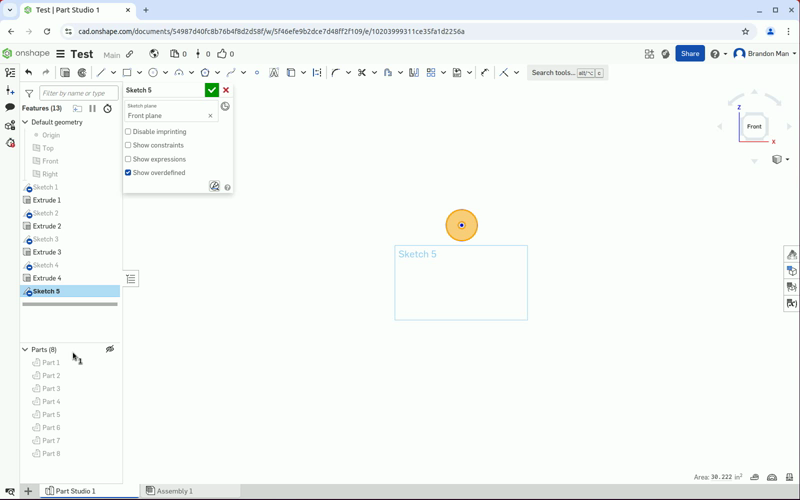
key(shift+y)
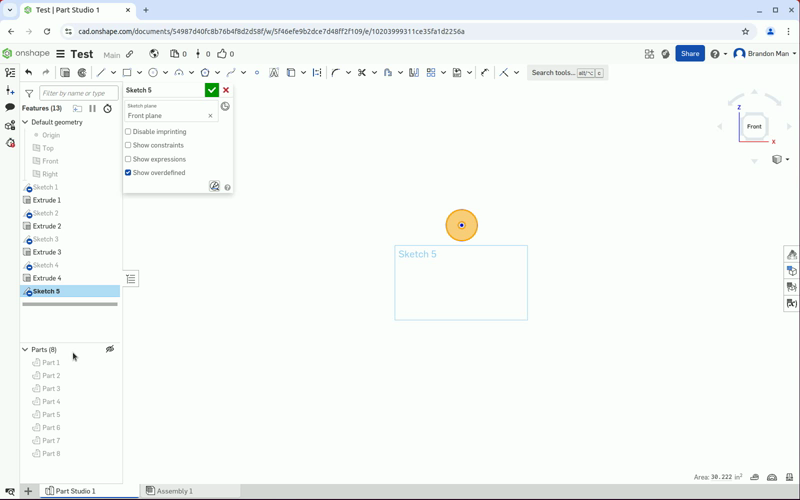
key(shift+e)
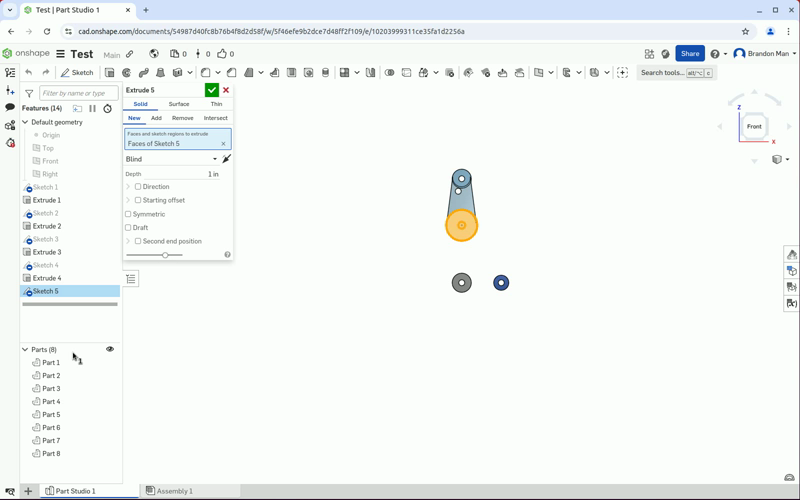
mouse_move(143, 106)
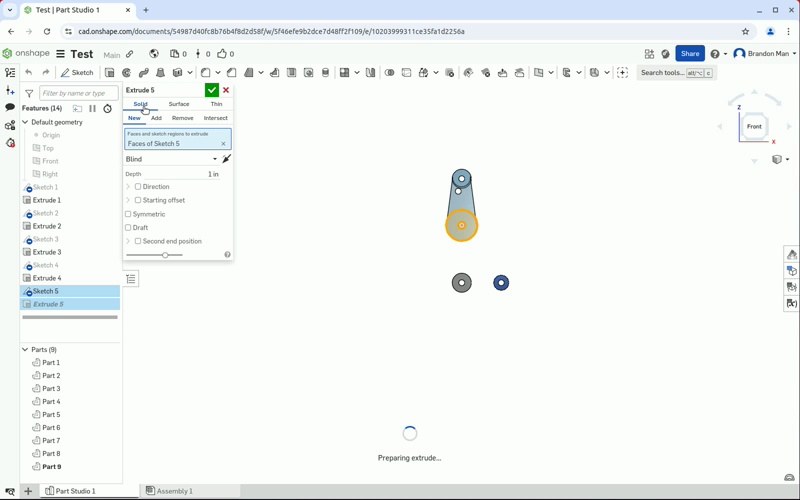
click(143, 106)
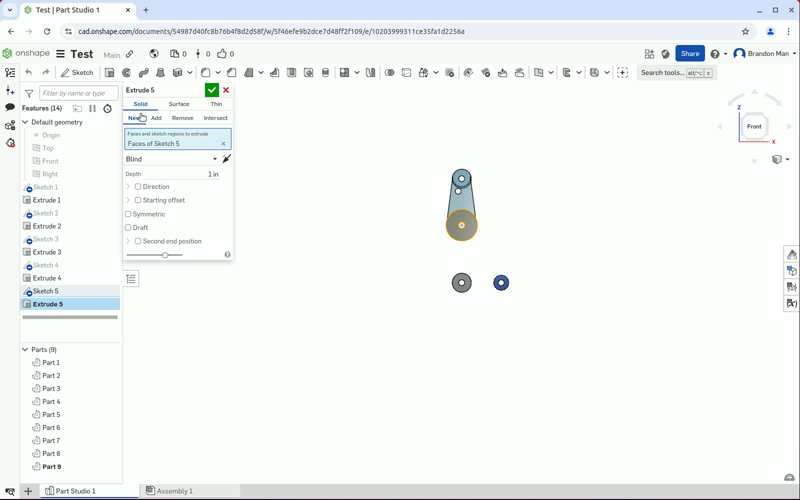
mouse_move(137, 120)
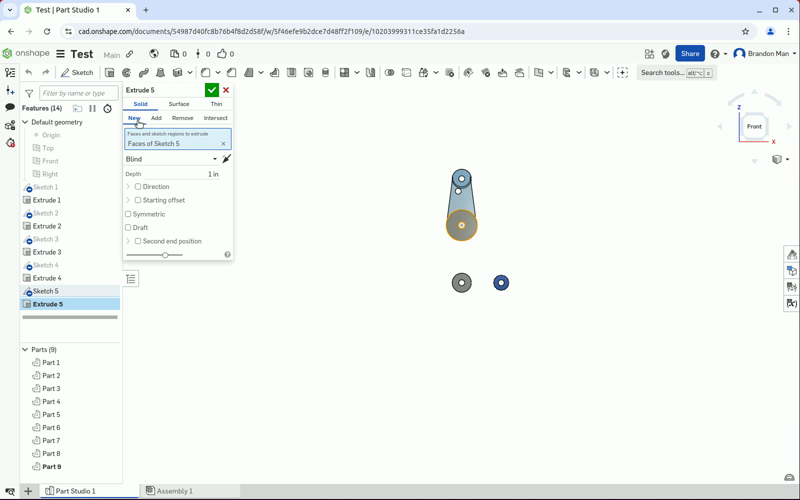
click(137, 120)
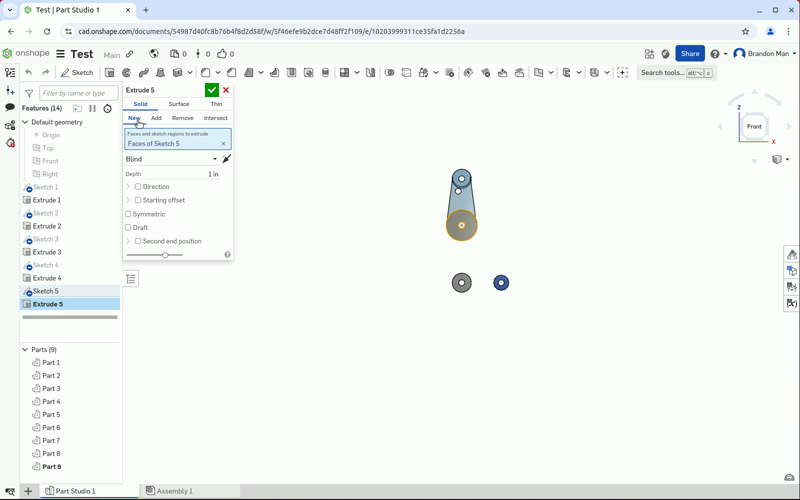
key(tab, 4)
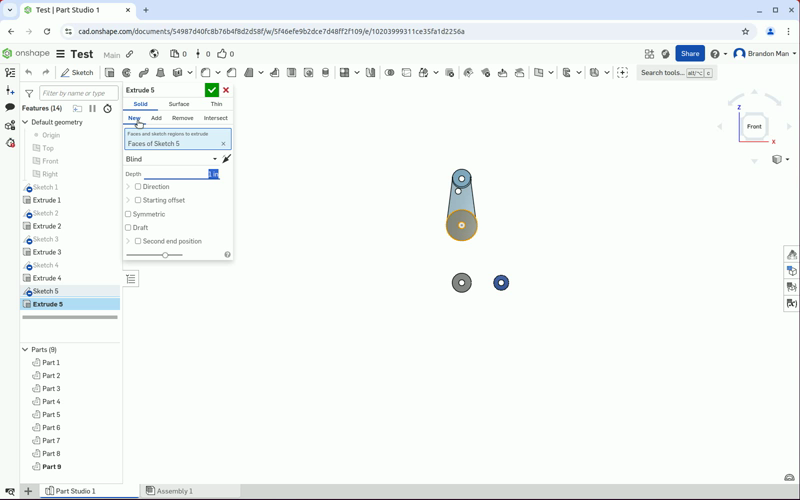
text(0.481)
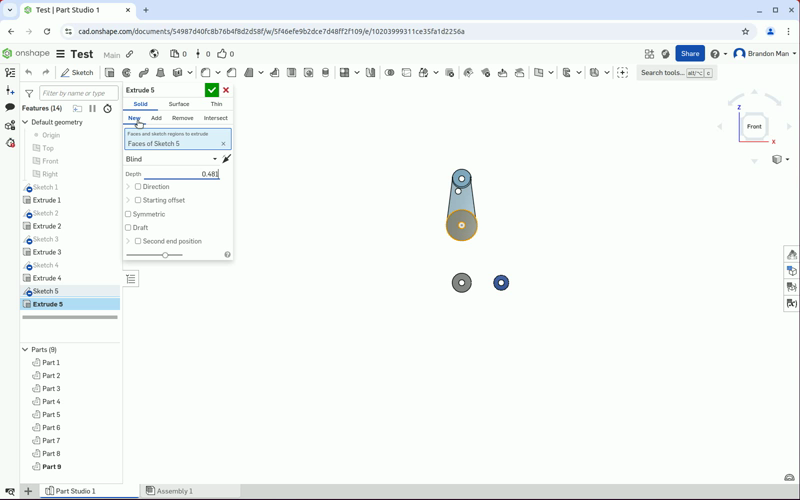
key(enter)
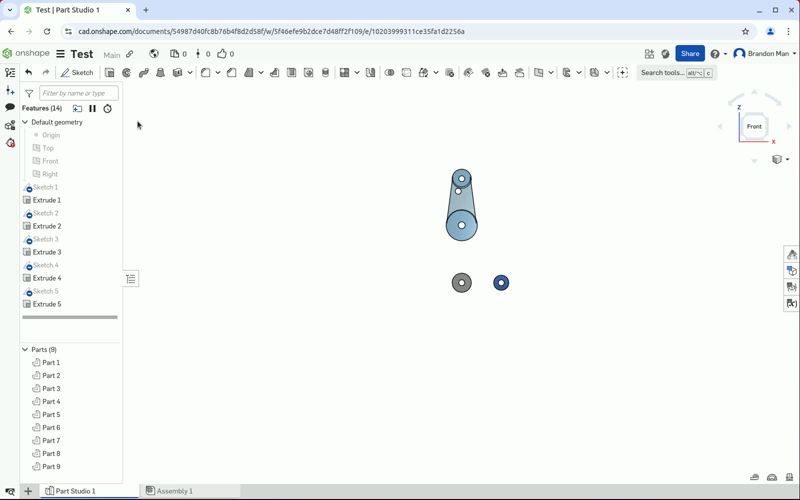
key(shift+h)
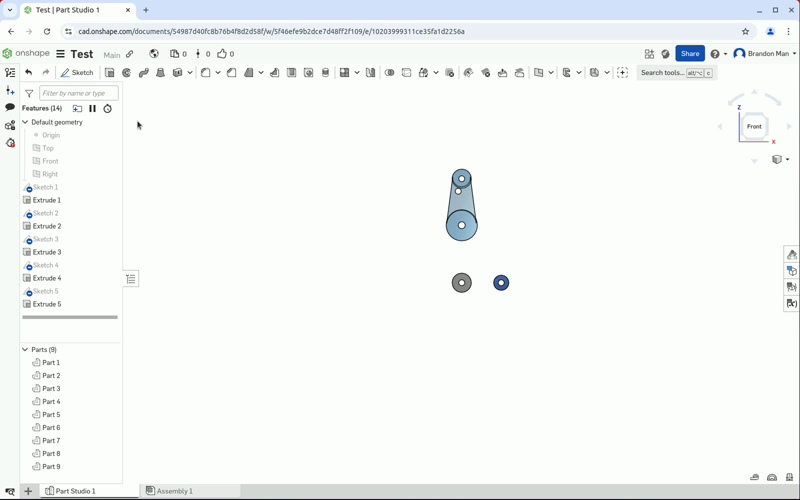
key(shift+h)
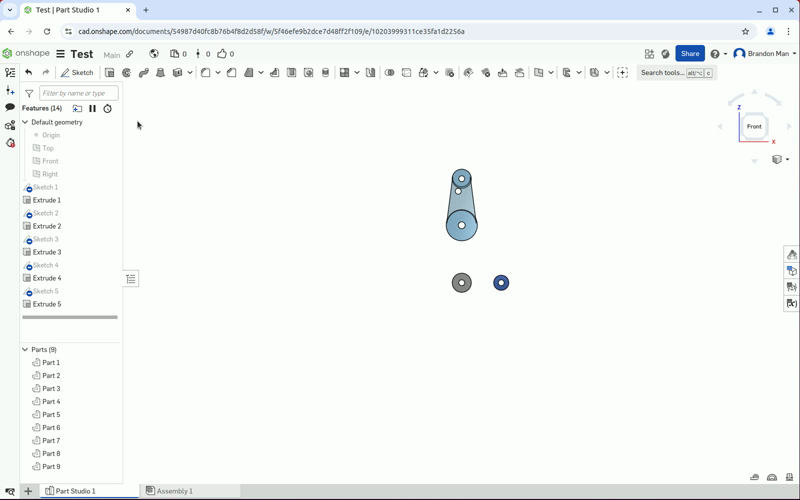
mouse_move(73, 189)
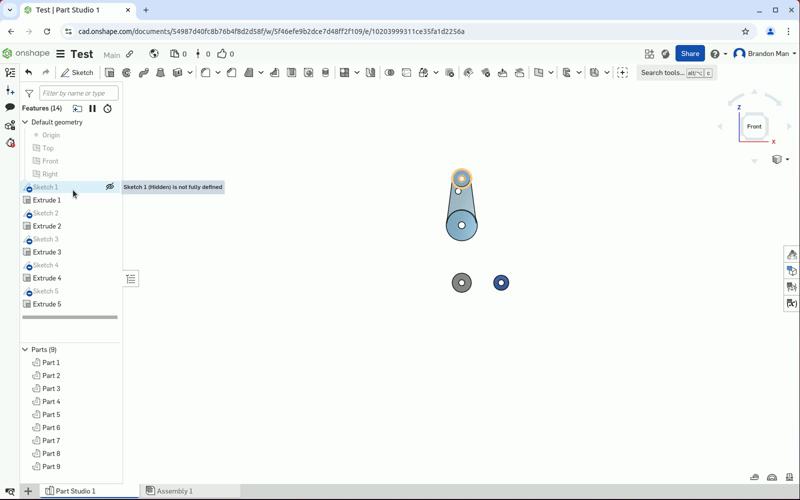
click(73, 189)
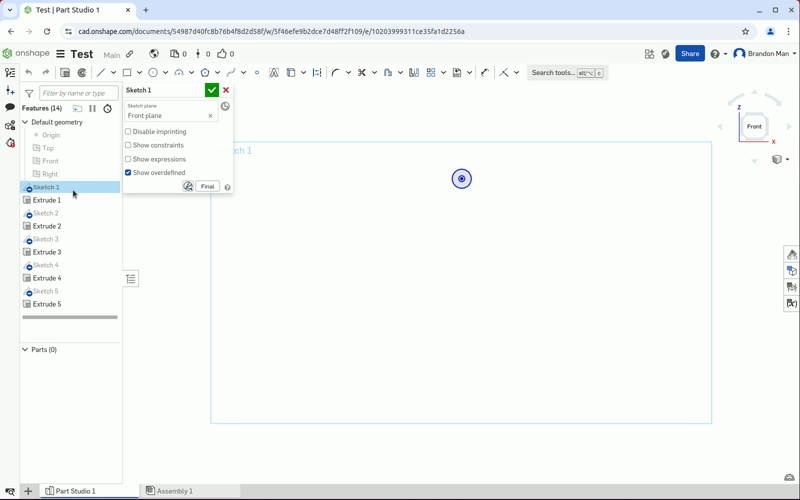
mouse_move(229, 92)
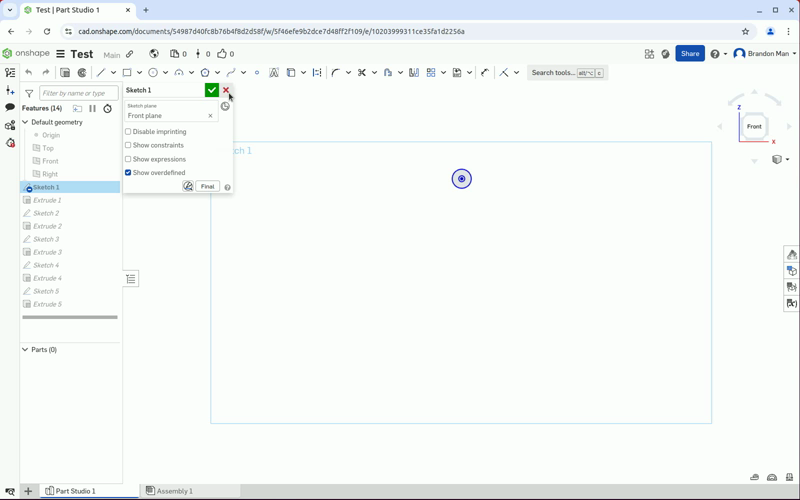
click(229, 92)
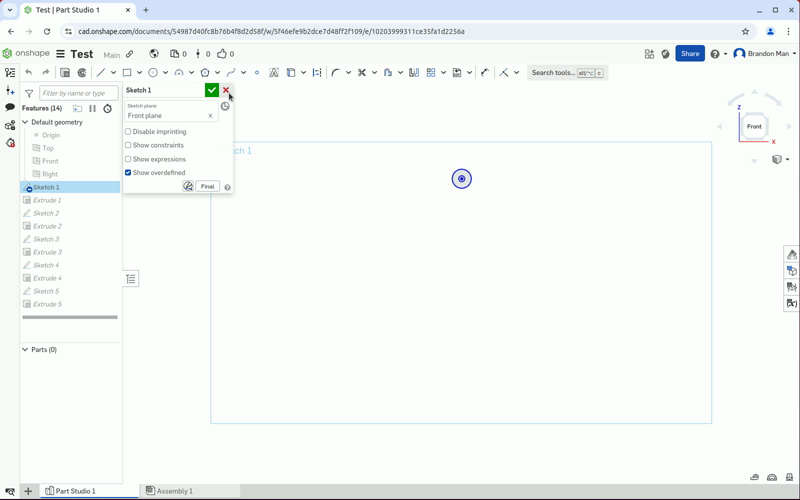
key(shift+s)
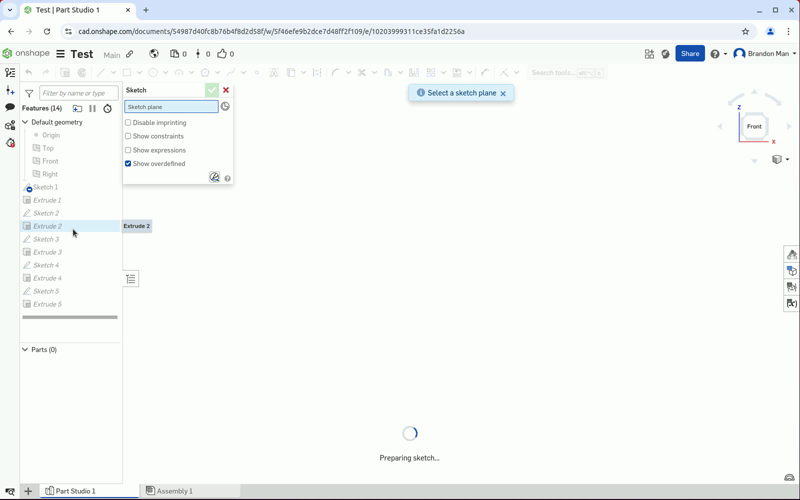
scroll(3)
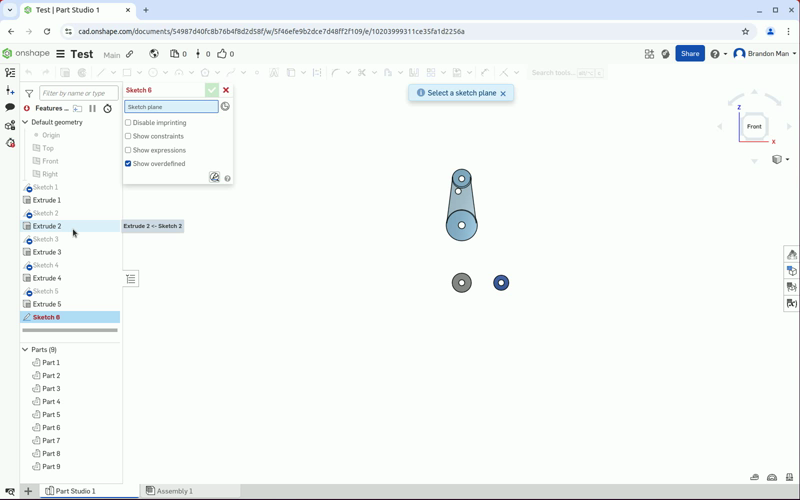
mouse_move(73, 163)
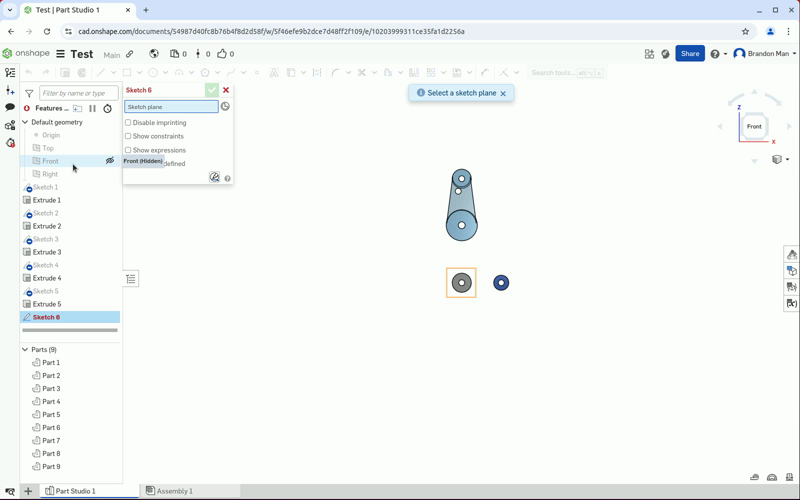
click(73, 163)
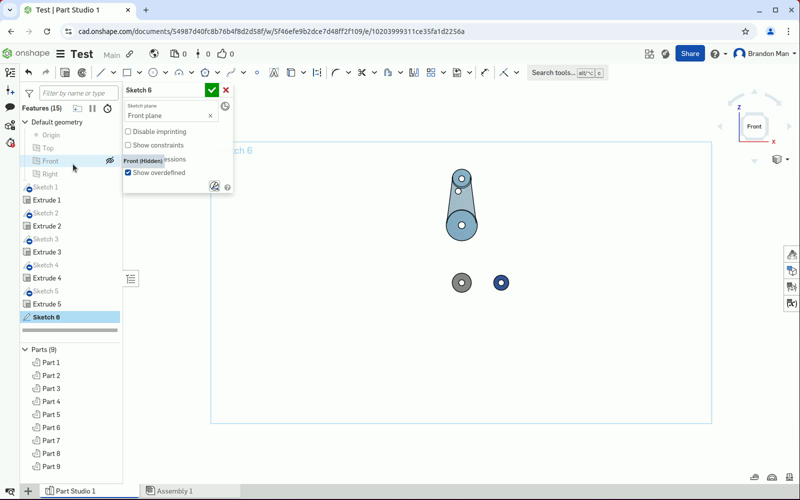
mouse_move(73, 352)
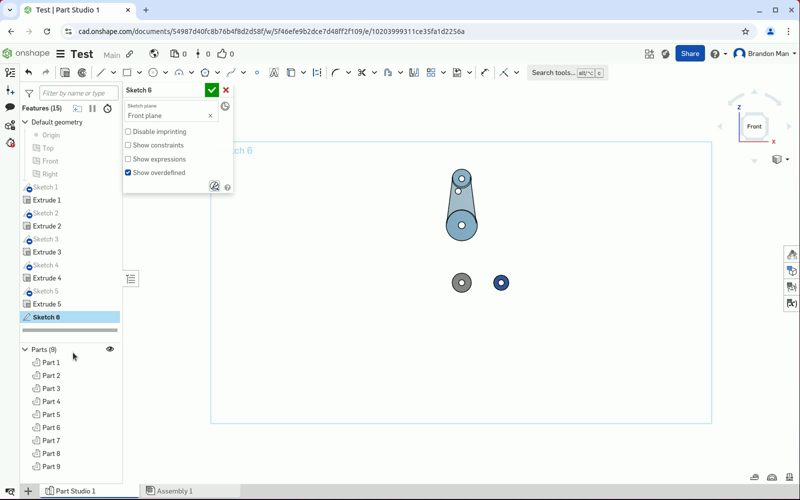
key(y)
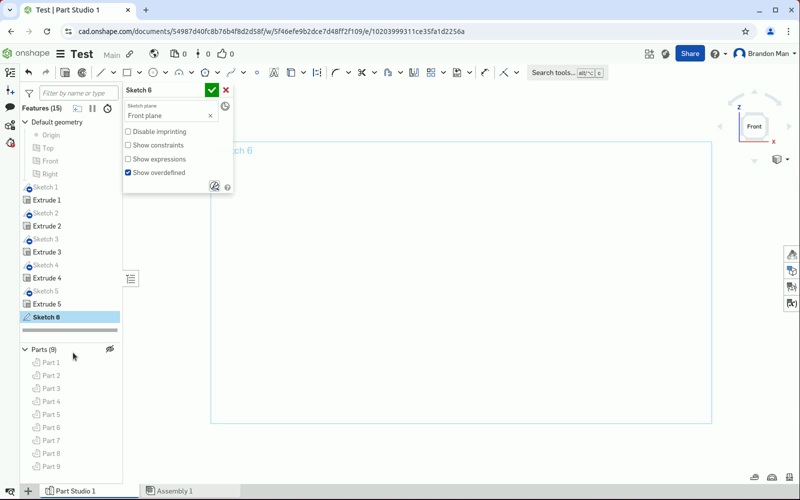
key(l)
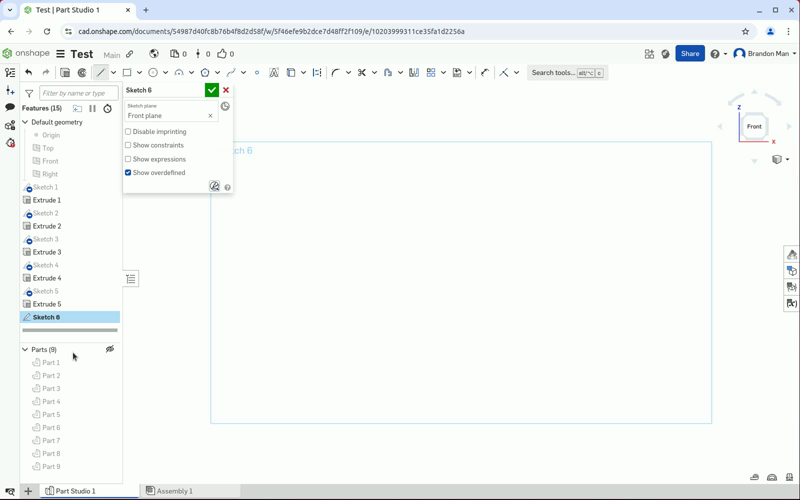
key_down(shift)
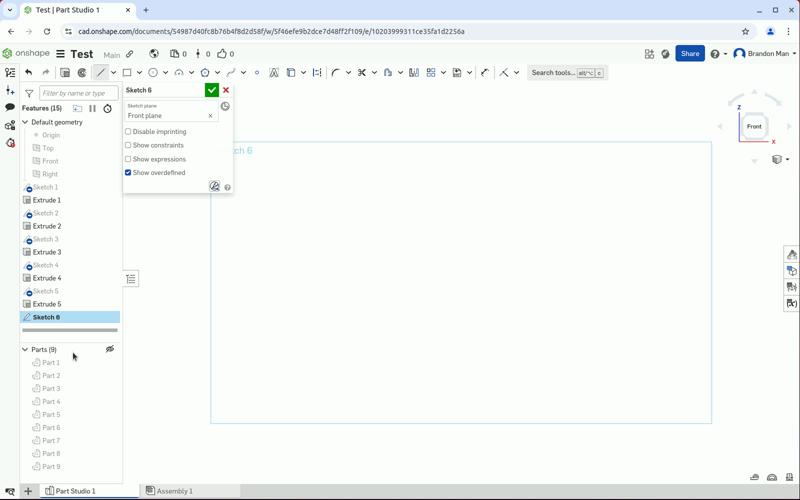
mouse_move(446, 226)
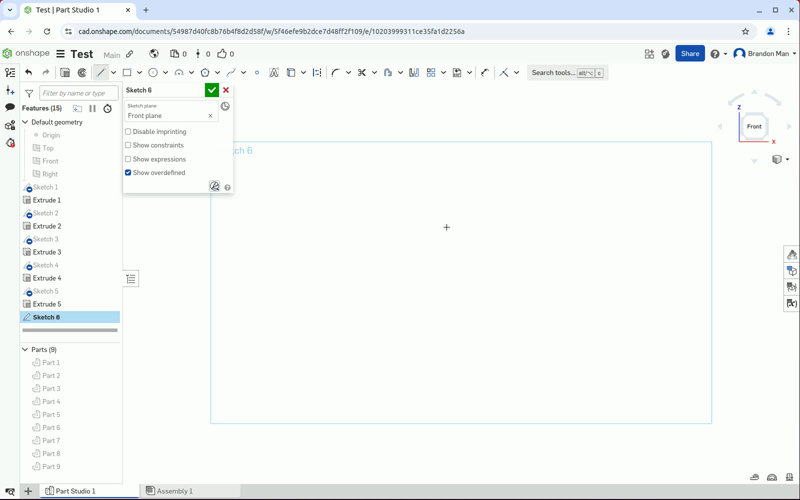
click(446, 226)
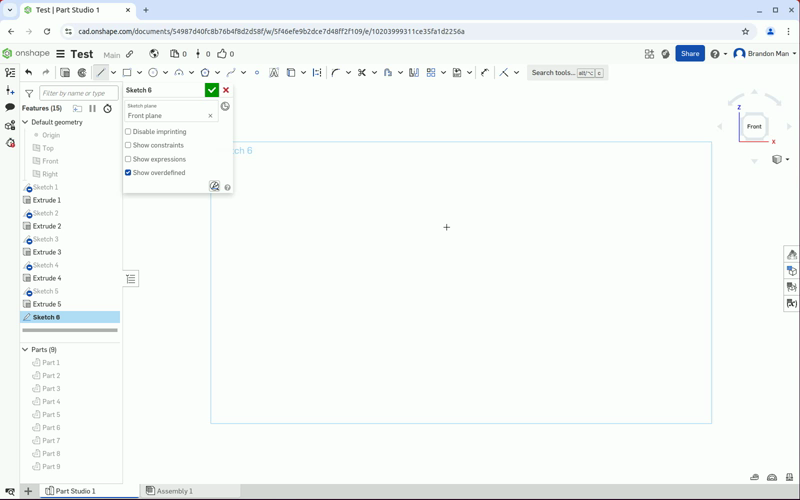
key_up(shift)
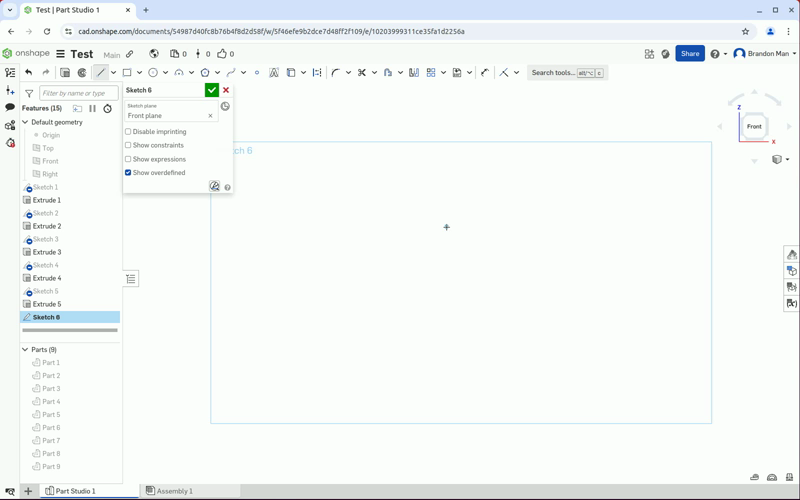
key_down(shift)
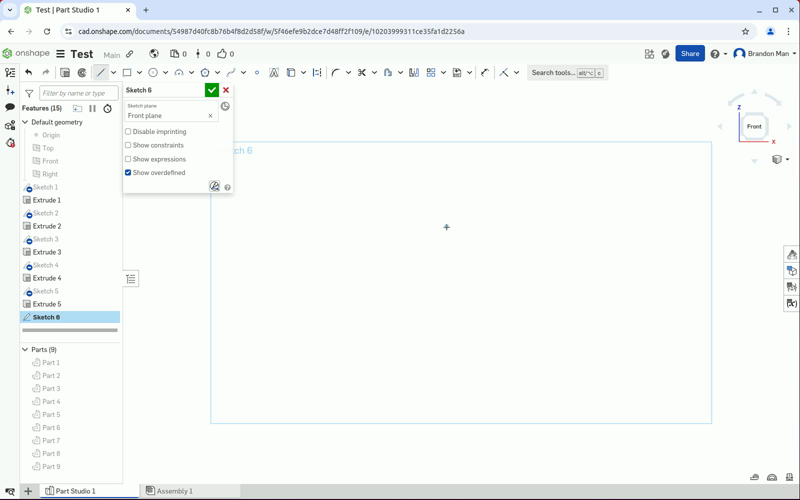
mouse_move(476, 226)
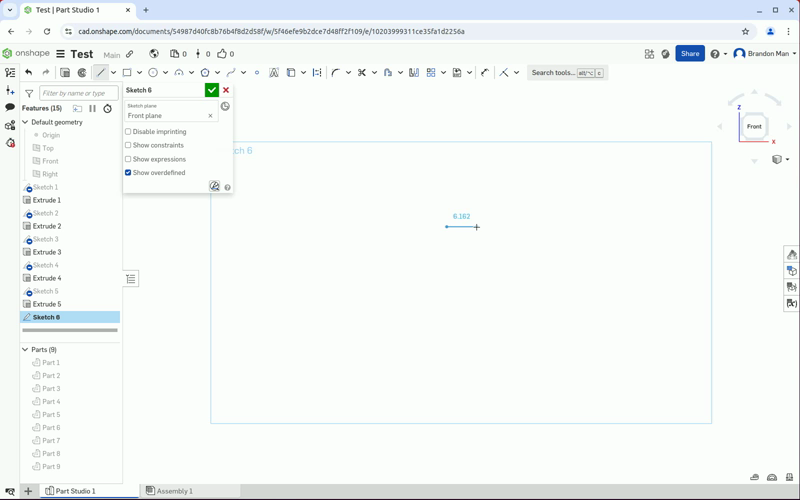
mouse_move(452, 284)
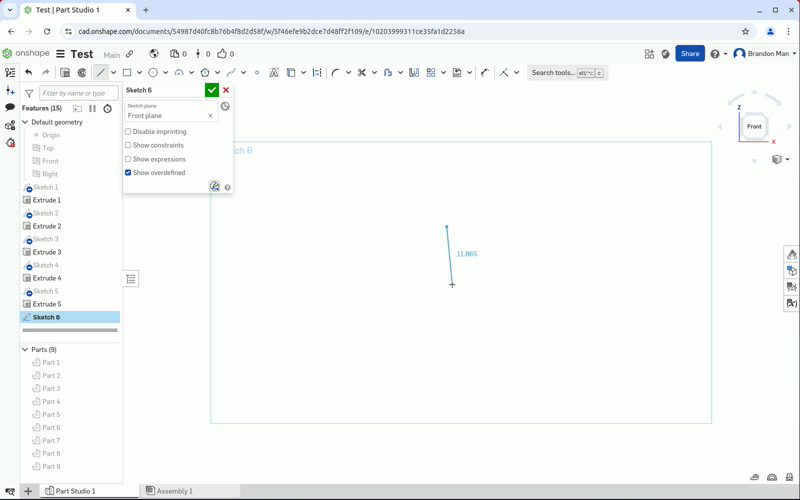
click(452, 284)
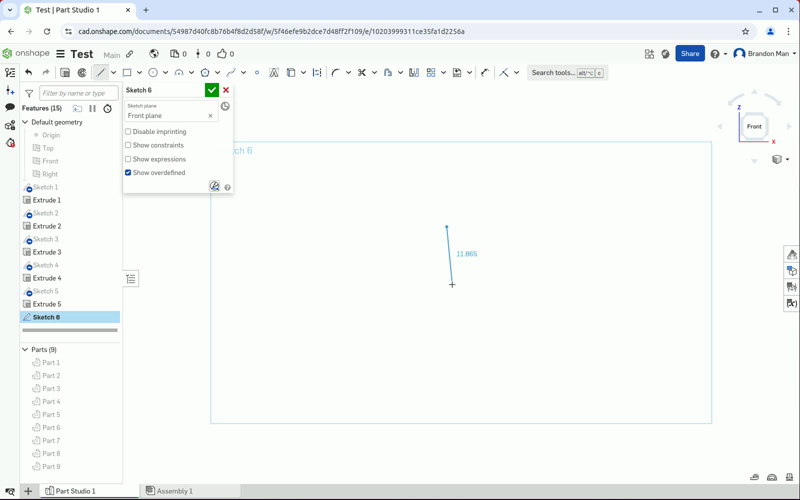
key_up(shift)
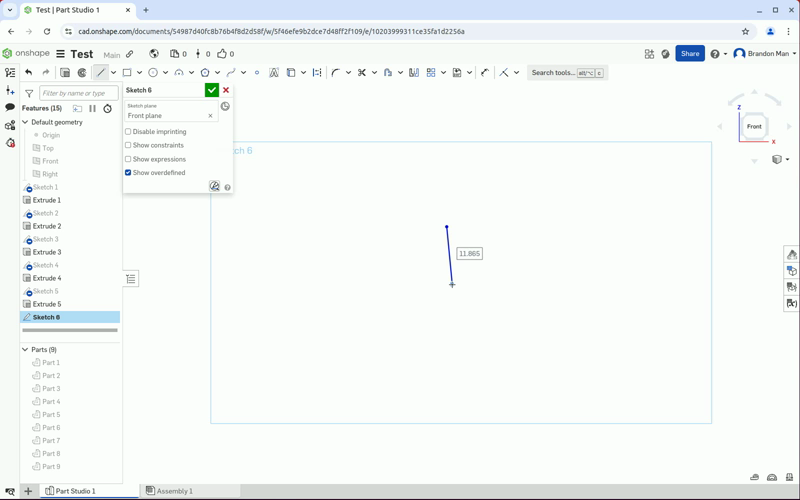
key(esc)
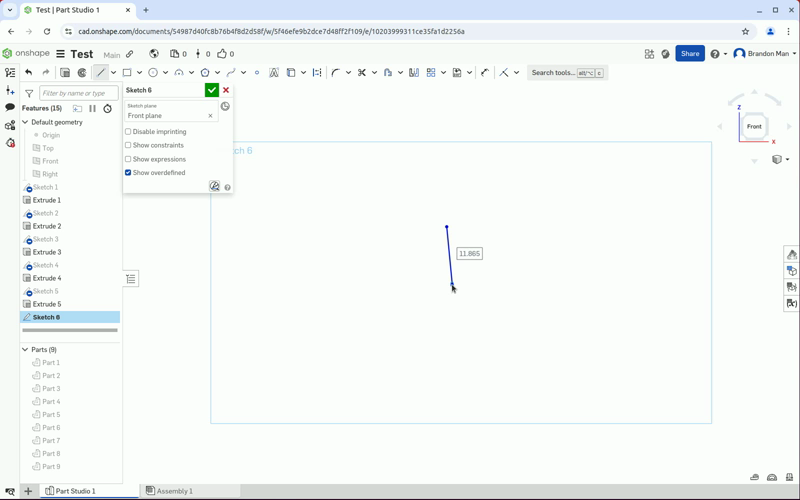
key(a)
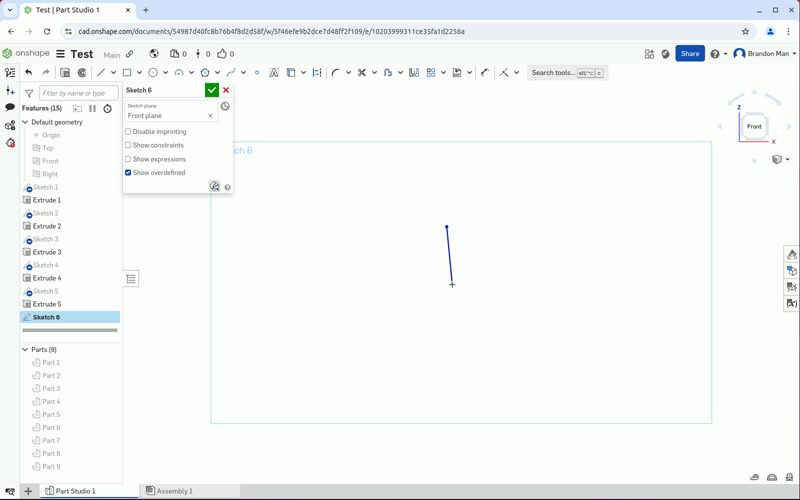
mouse_move(452, 284)
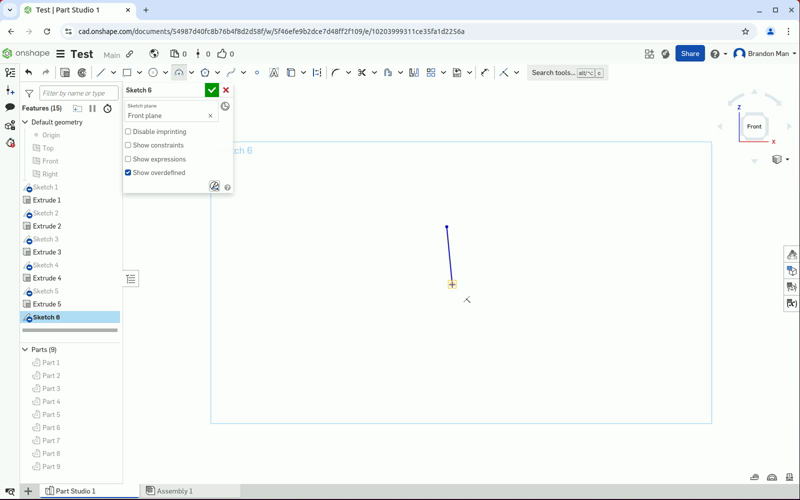
click(452, 284)
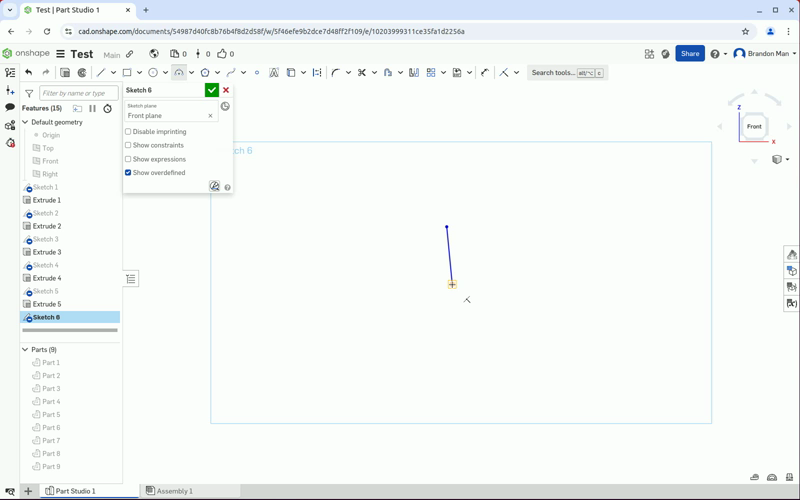
key_down(shift)
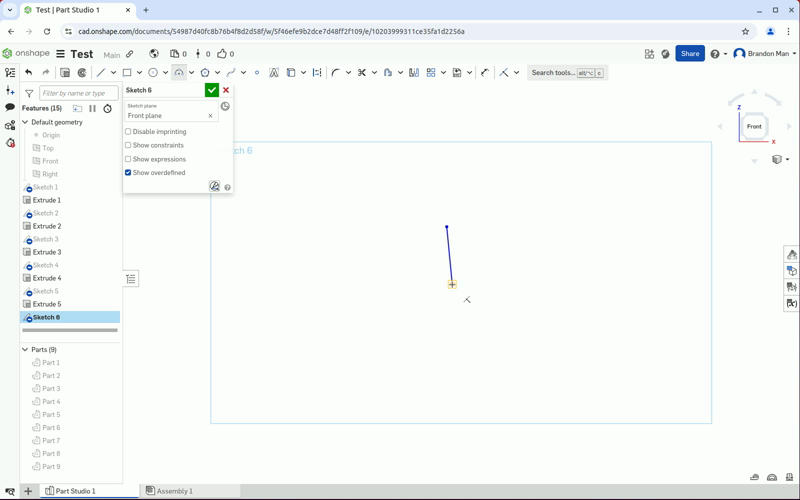
mouse_move(461, 291)
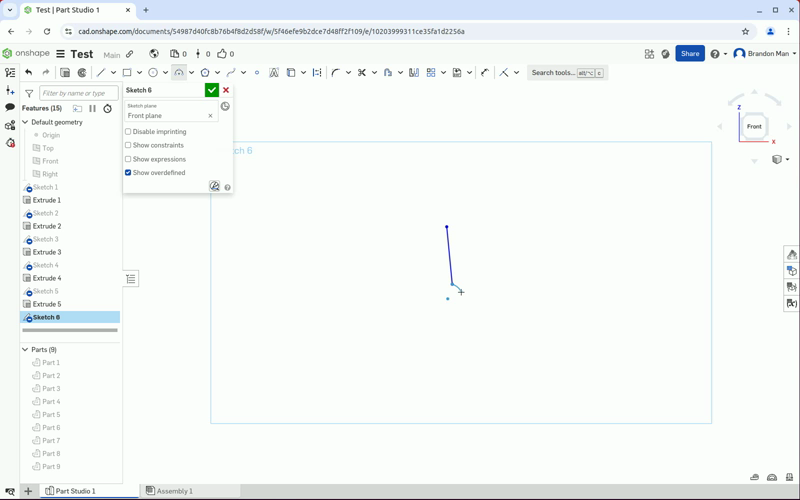
click(461, 291)
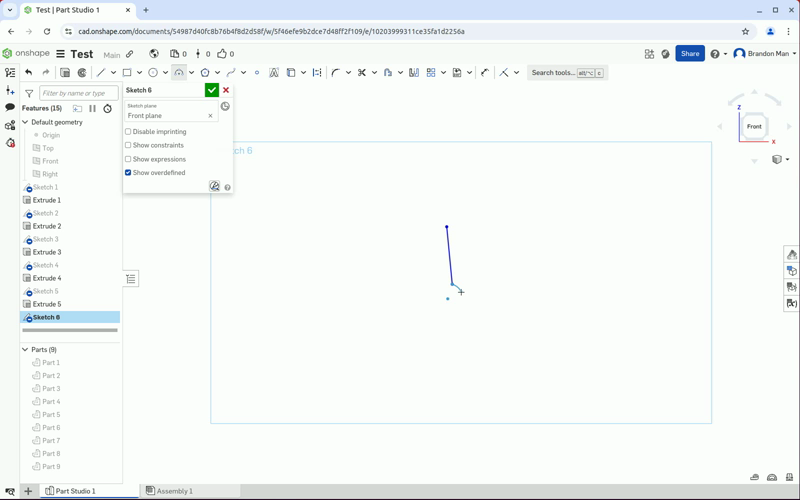
mouse_move(466, 276)
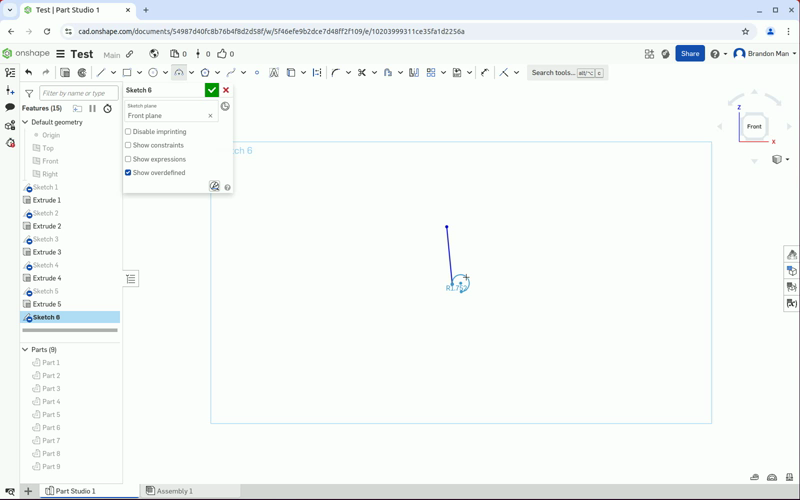
click(466, 276)
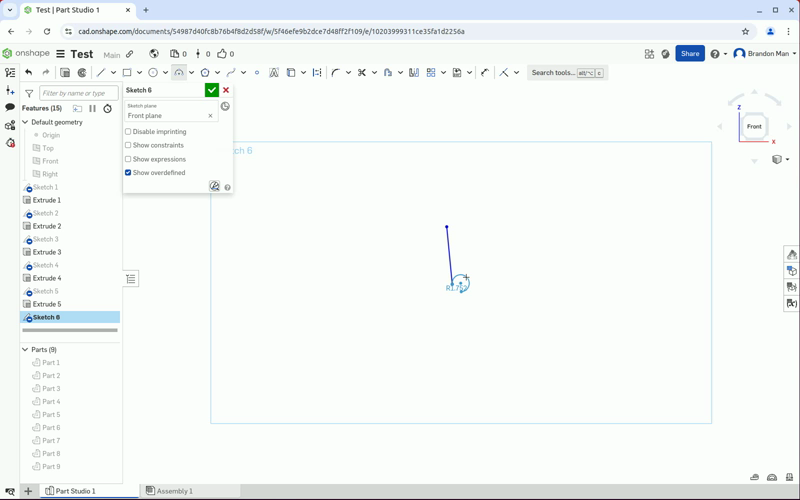
key_up(shift)
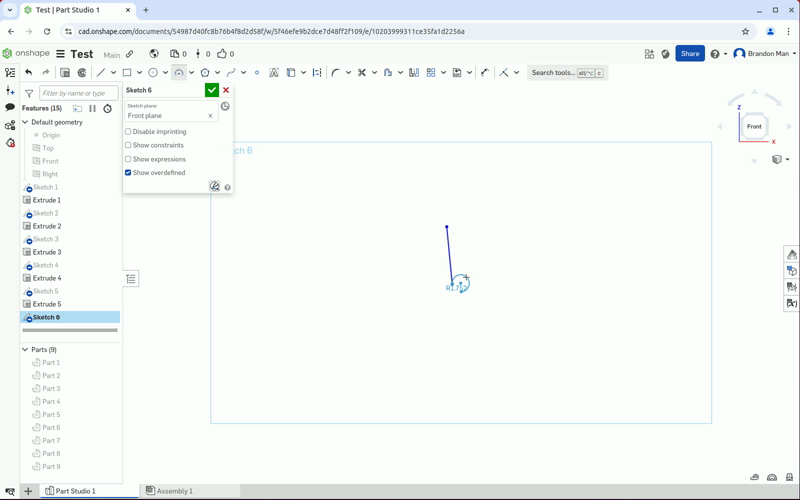
key(esc)
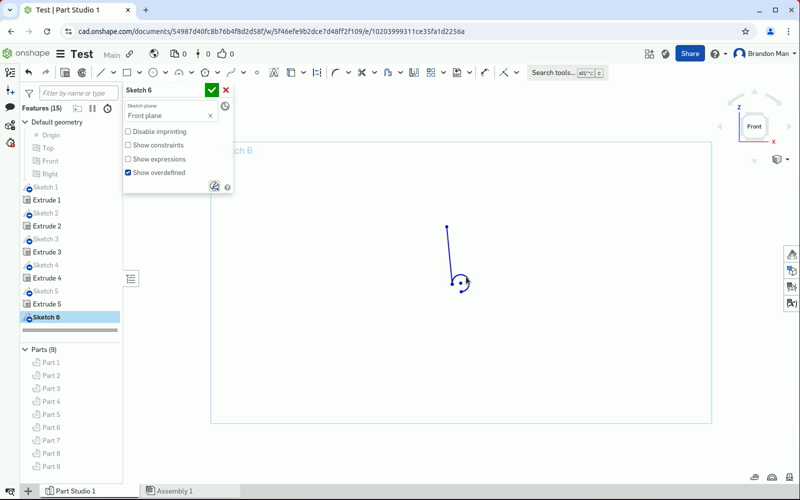
key(l)
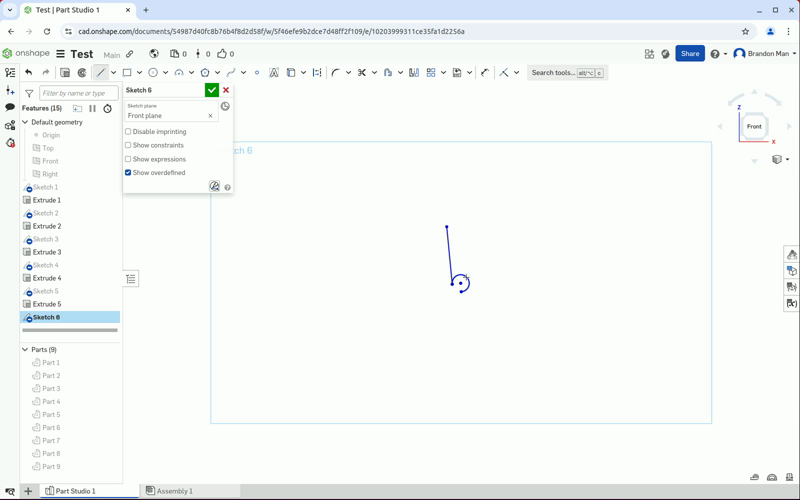
mouse_move(461, 291)
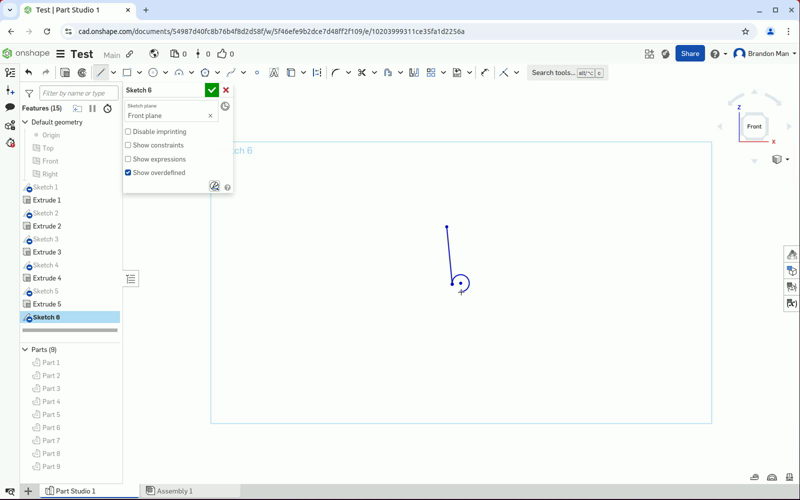
click(461, 291)
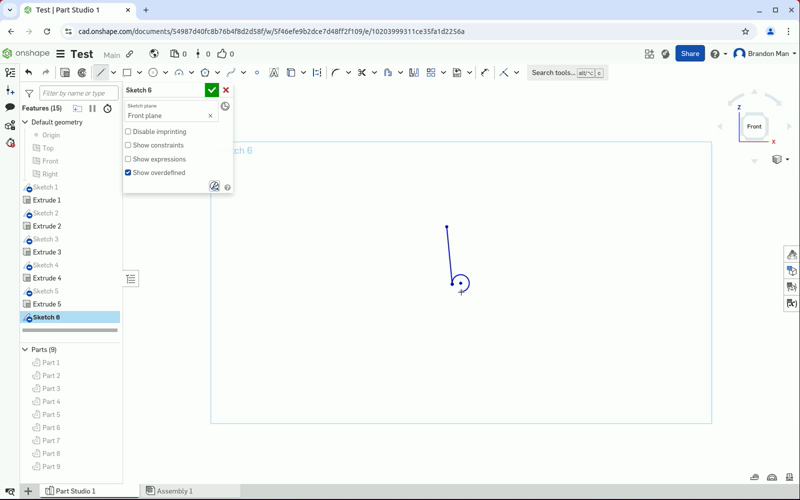
key_down(shift)
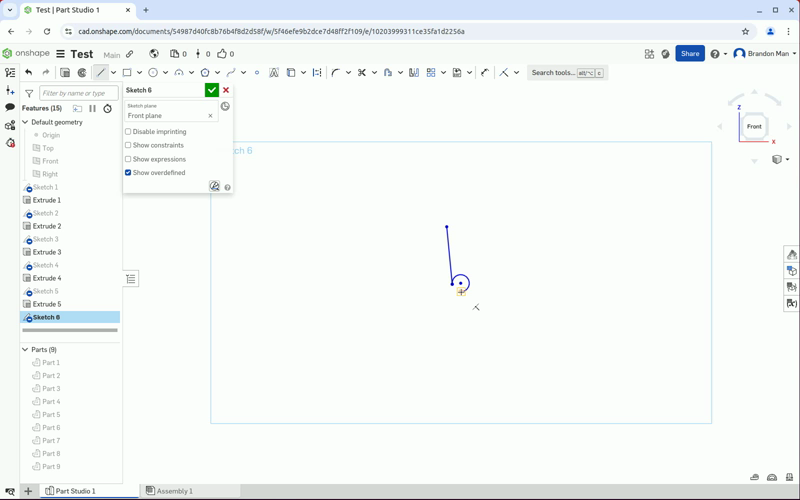
mouse_move(491, 291)
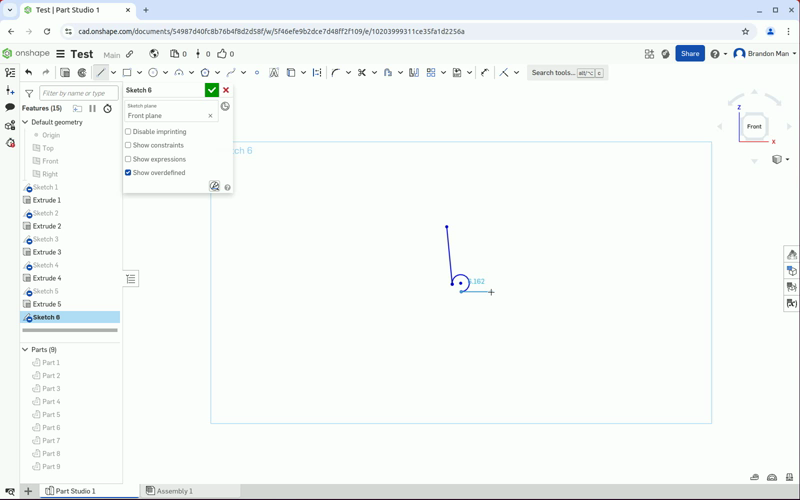
mouse_move(502, 290)
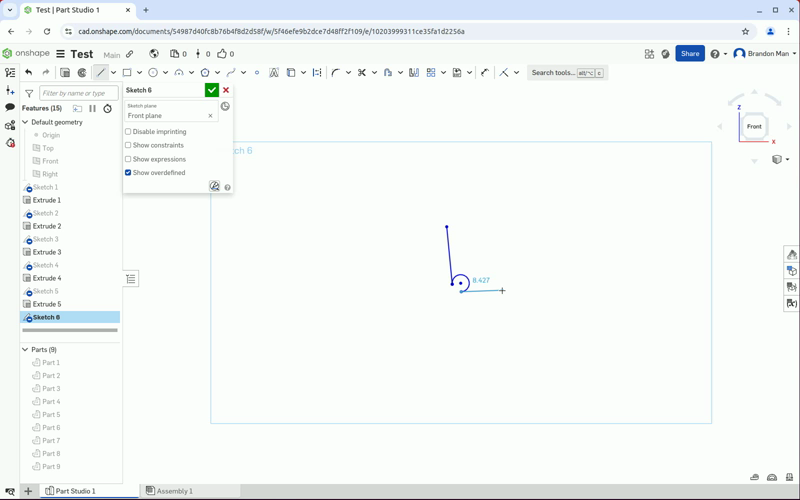
click(502, 290)
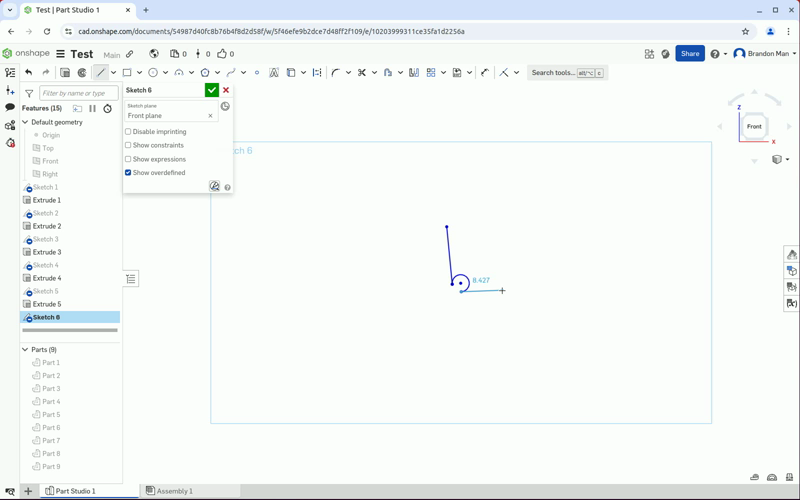
key_up(shift)
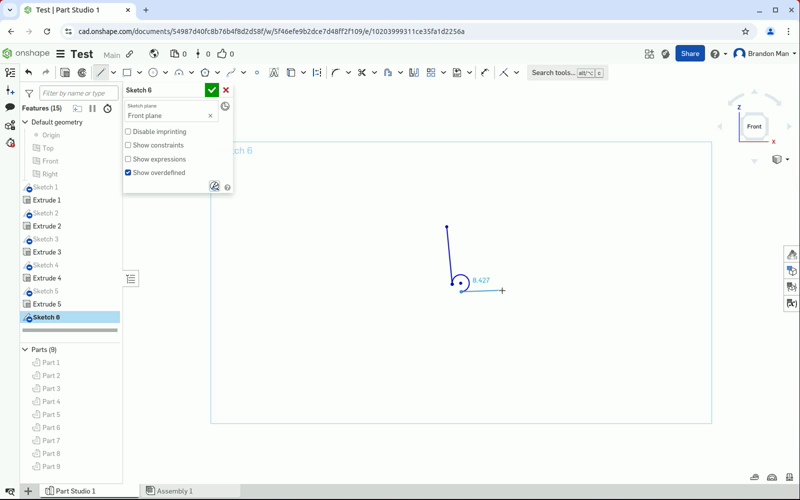
key(esc)
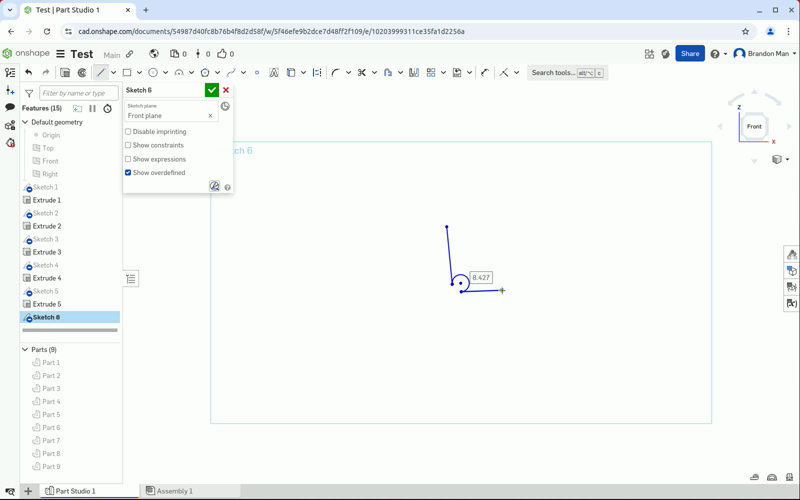
key(a)
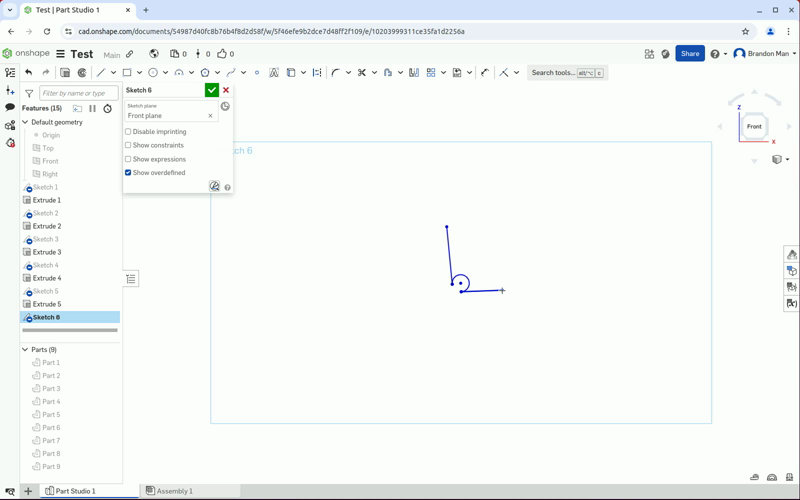
mouse_move(502, 290)
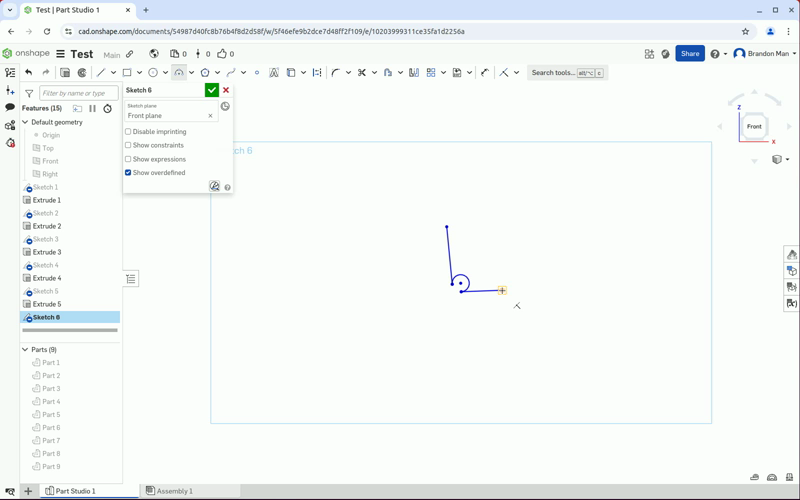
click(502, 290)
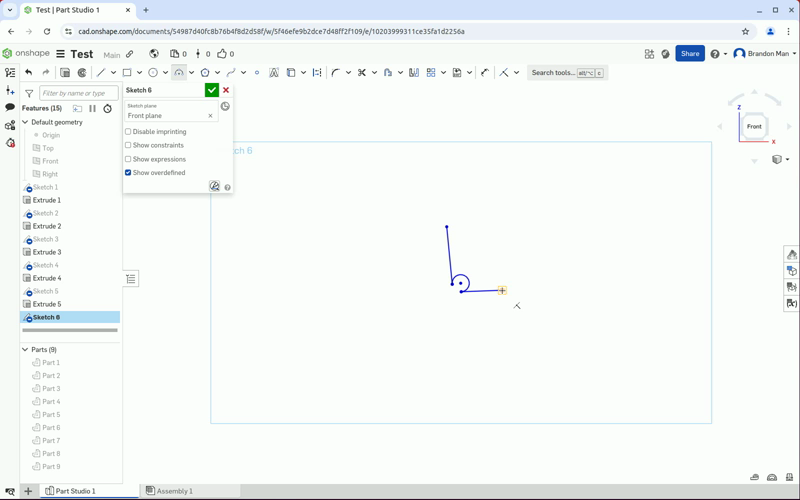
key_down(shift)
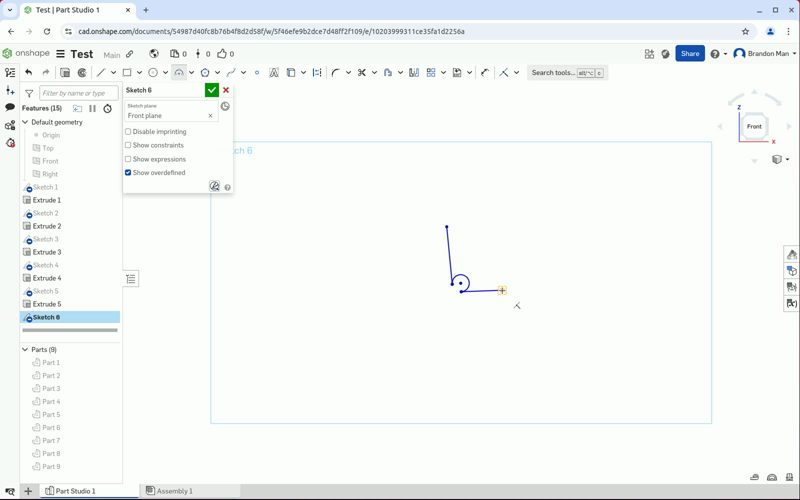
mouse_move(502, 276)
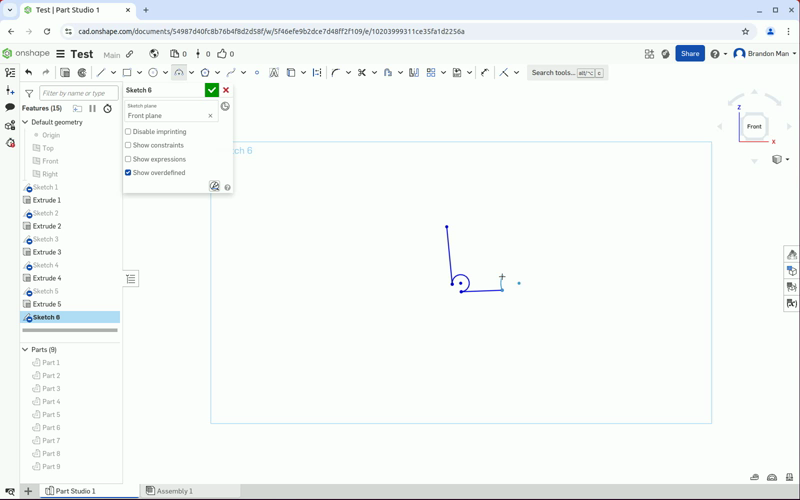
click(502, 276)
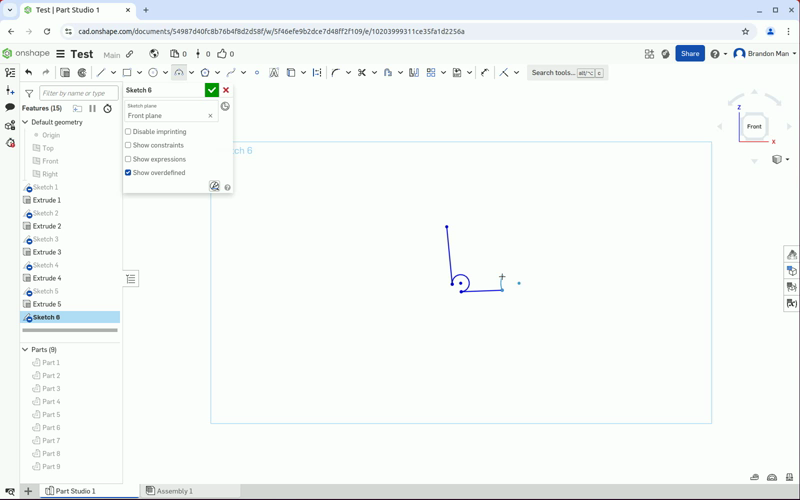
mouse_move(494, 282)
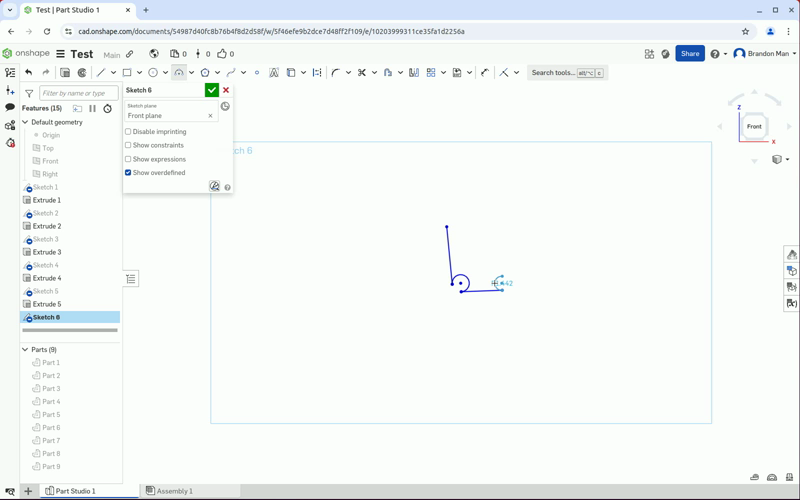
click(494, 282)
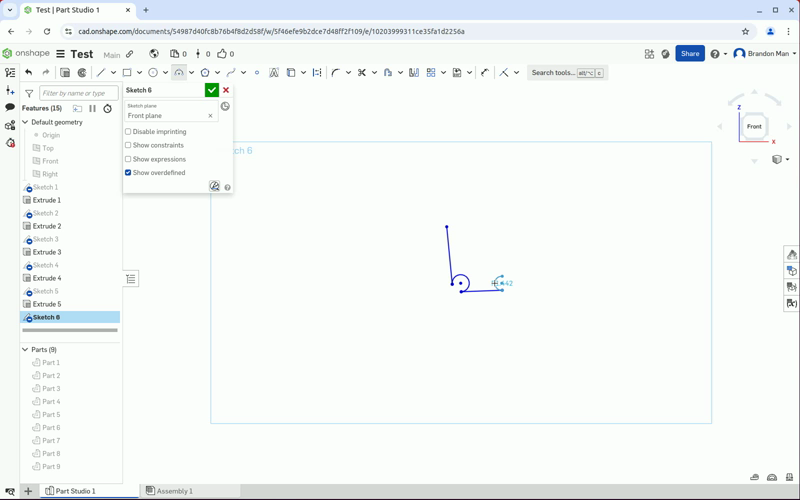
key_up(shift)
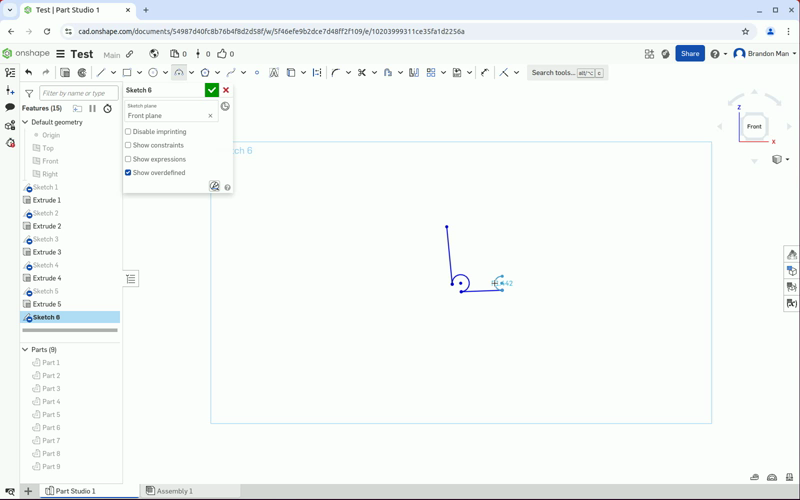
key(esc)
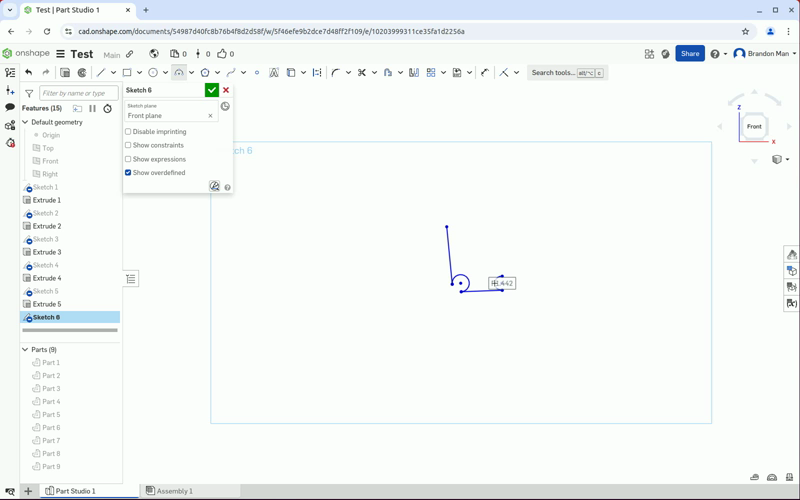
key(l)
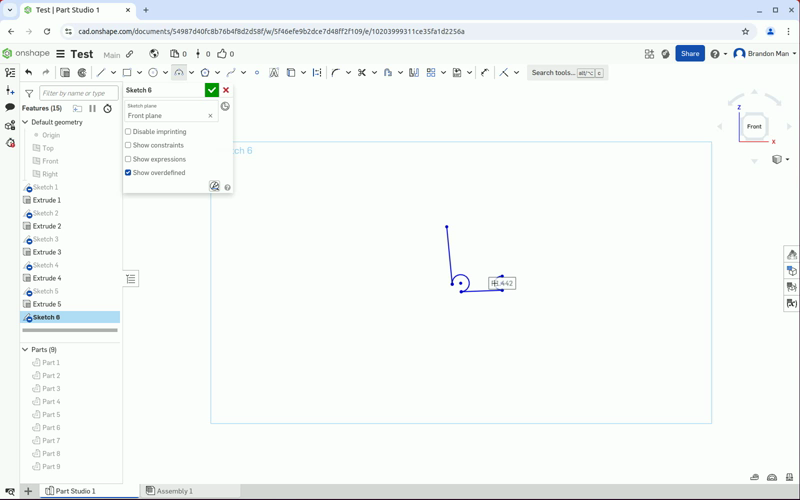
mouse_move(502, 276)
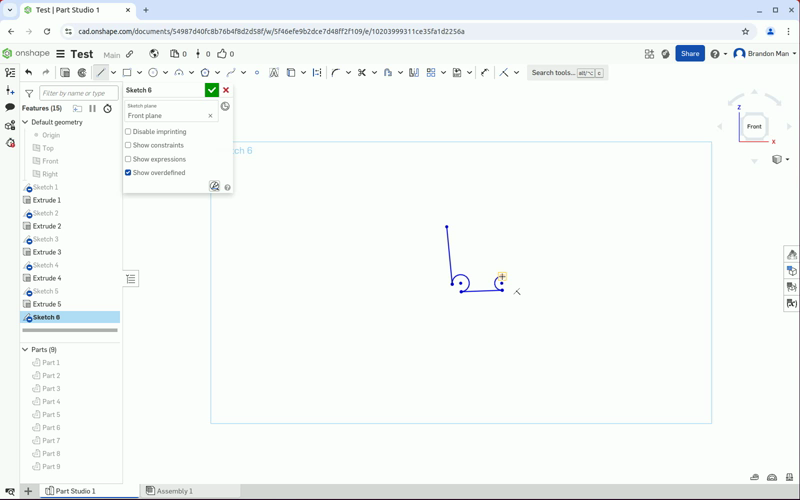
click(502, 276)
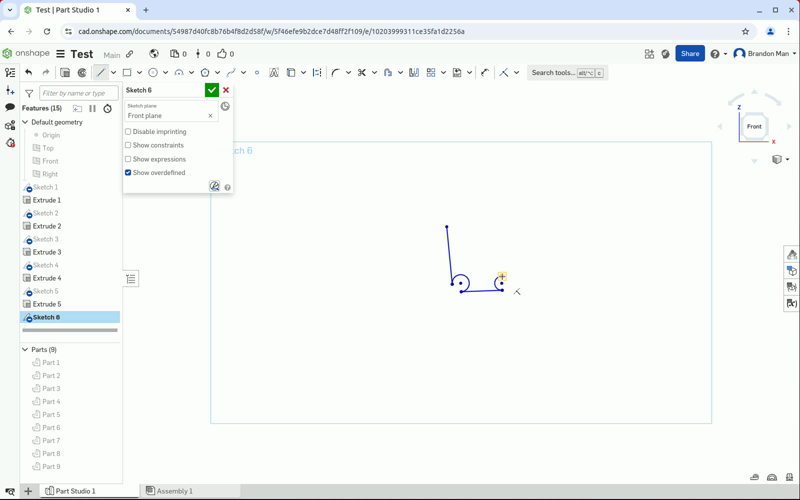
key_down(shift)
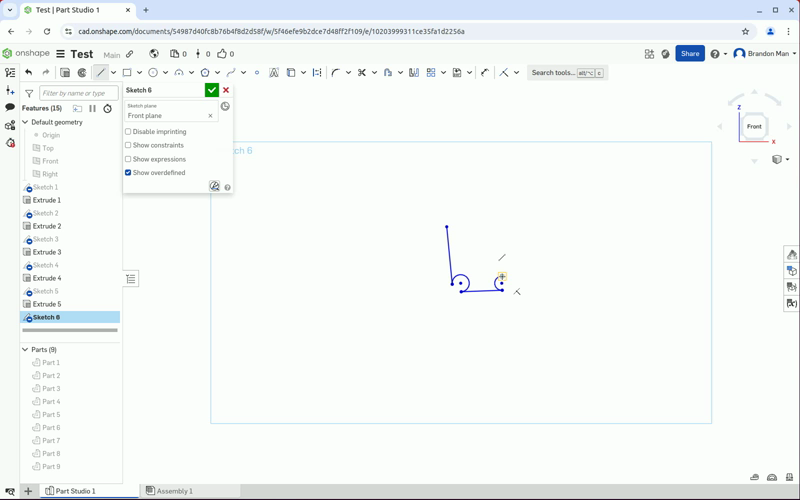
mouse_move(532, 276)
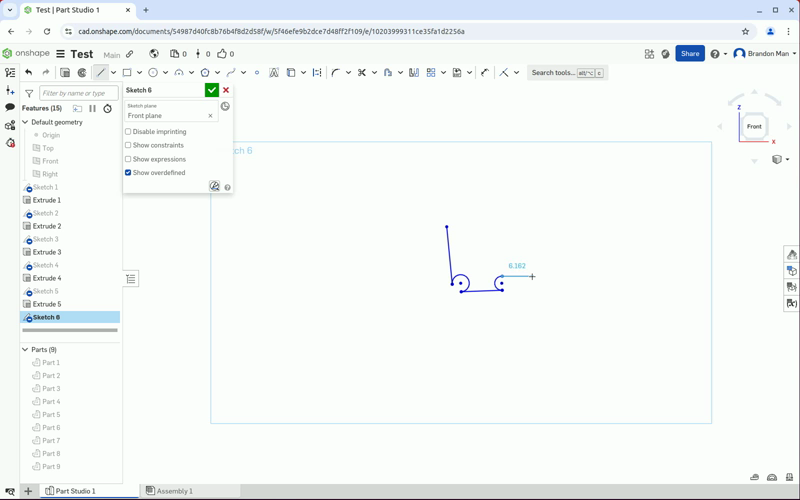
mouse_move(478, 275)
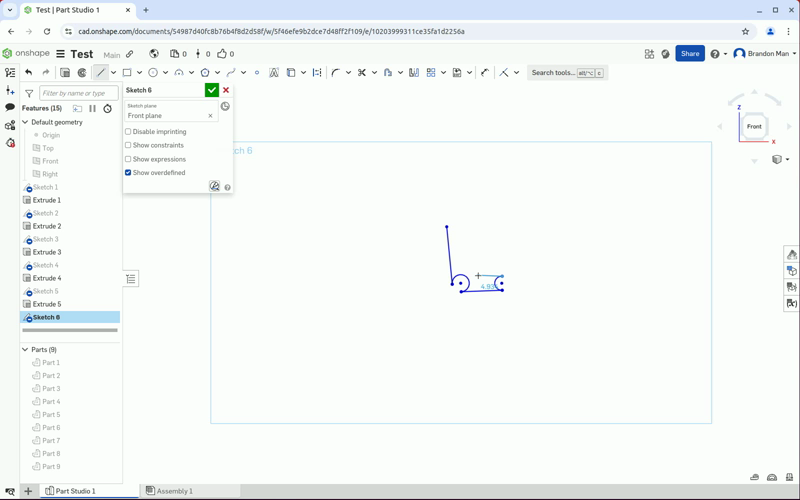
click(478, 275)
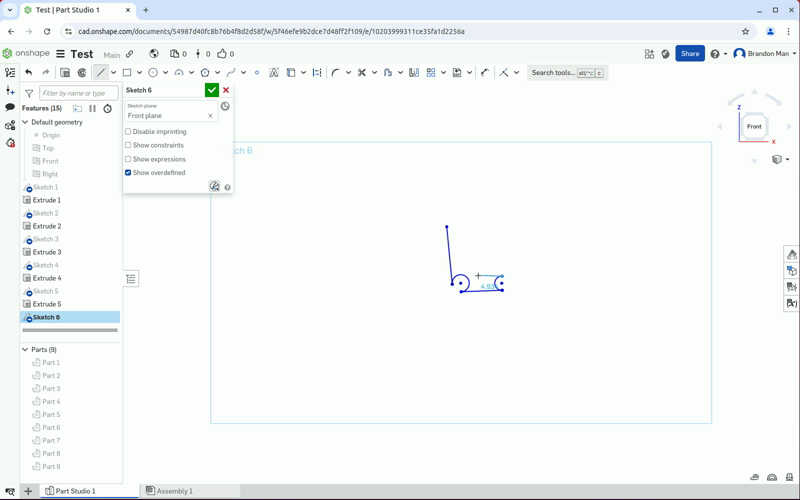
key_up(shift)
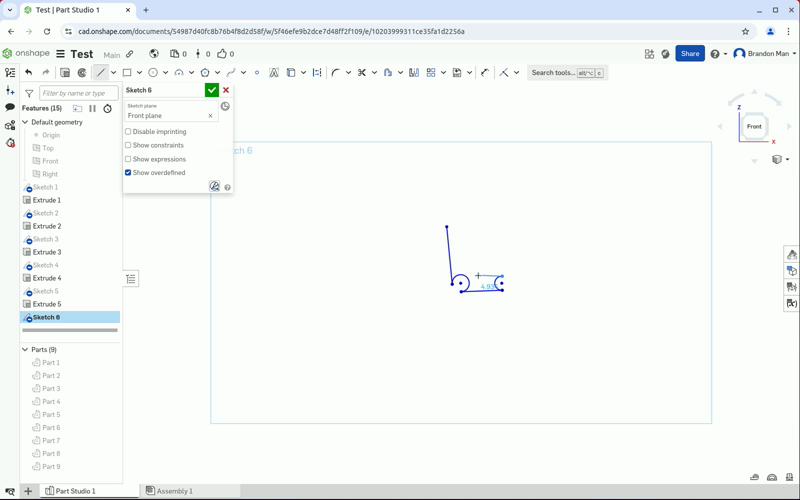
key(esc)
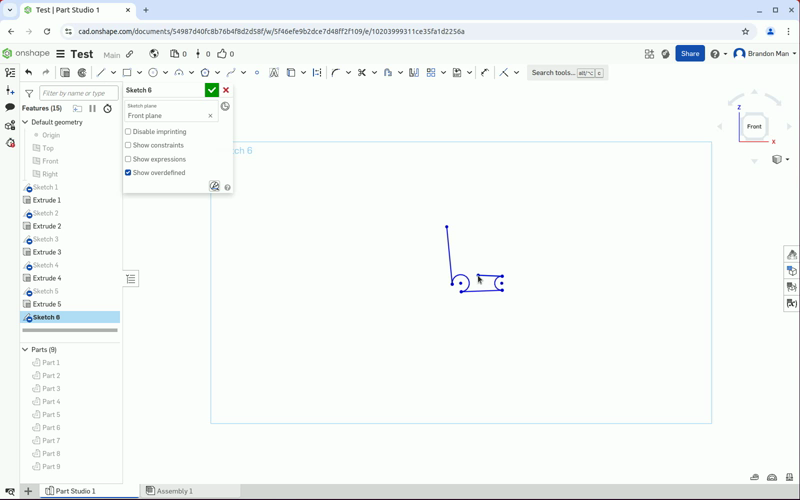
key(a)
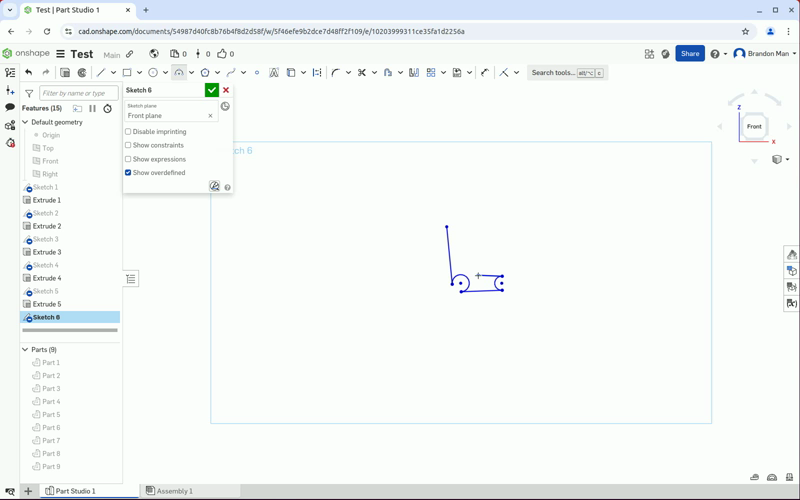
mouse_move(478, 275)
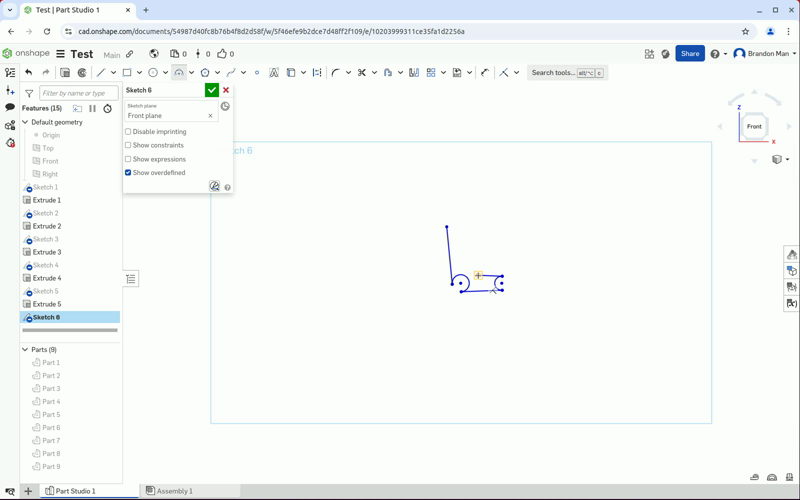
click(478, 275)
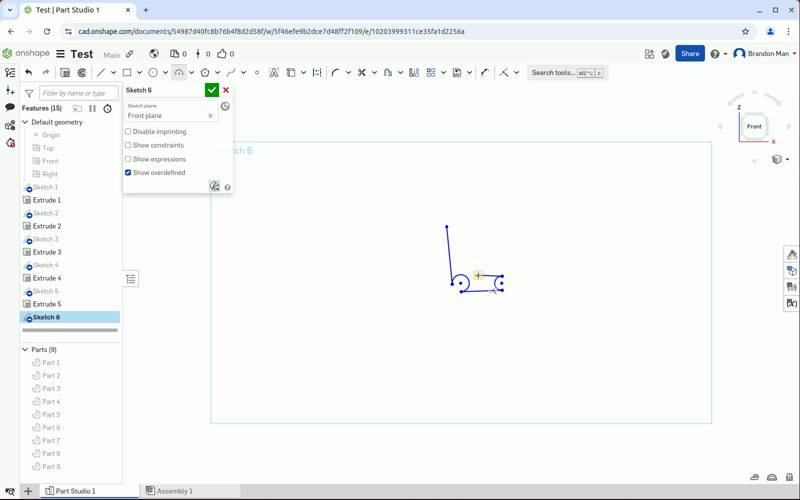
key_down(shift)
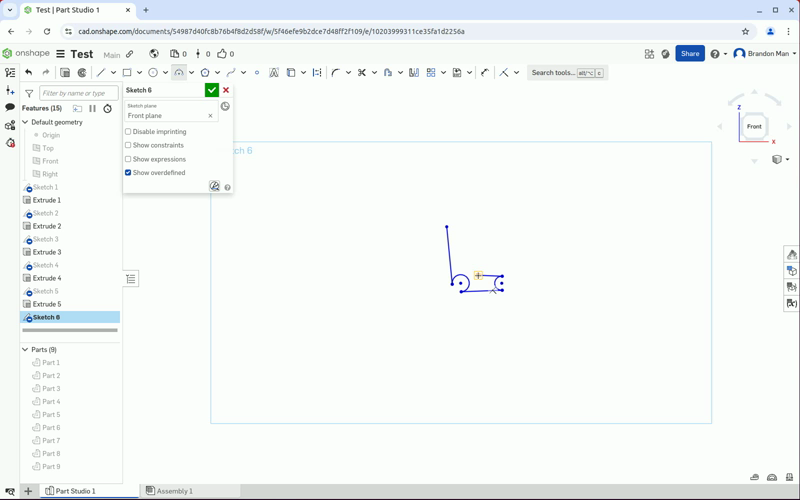
mouse_move(471, 267)
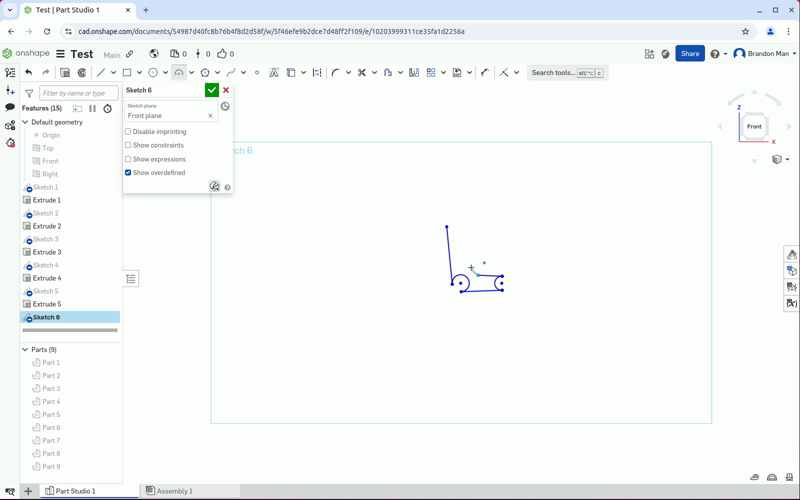
click(471, 267)
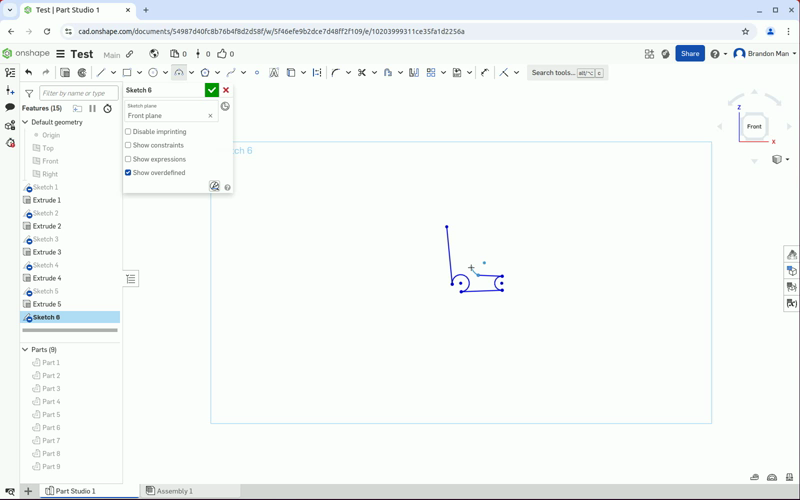
mouse_move(472, 272)
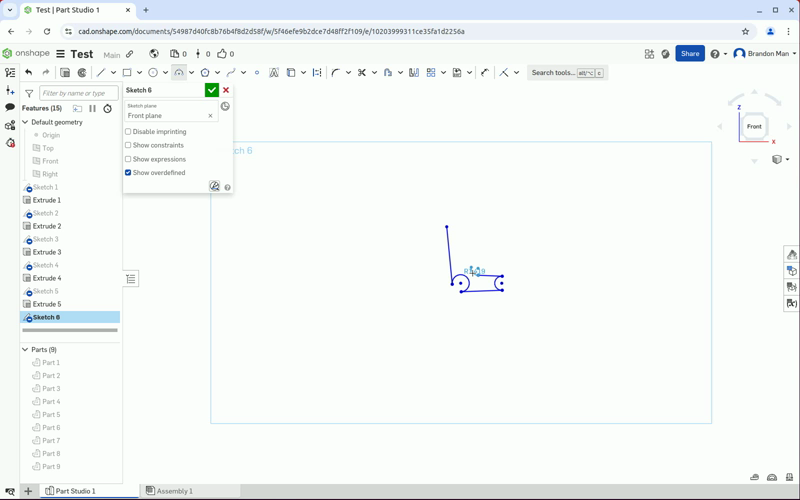
click(472, 272)
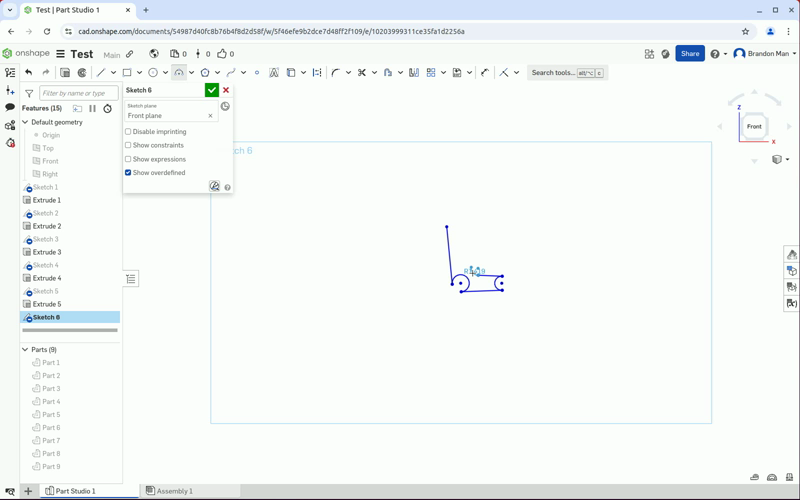
key_up(shift)
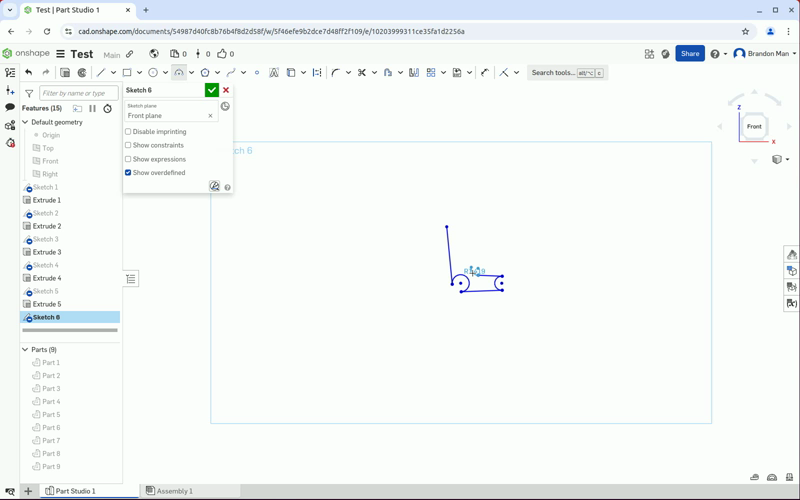
key(esc)
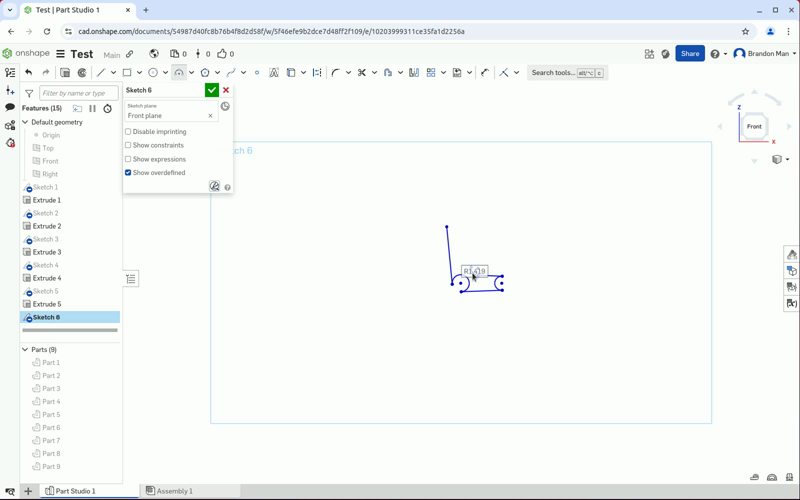
key(l)
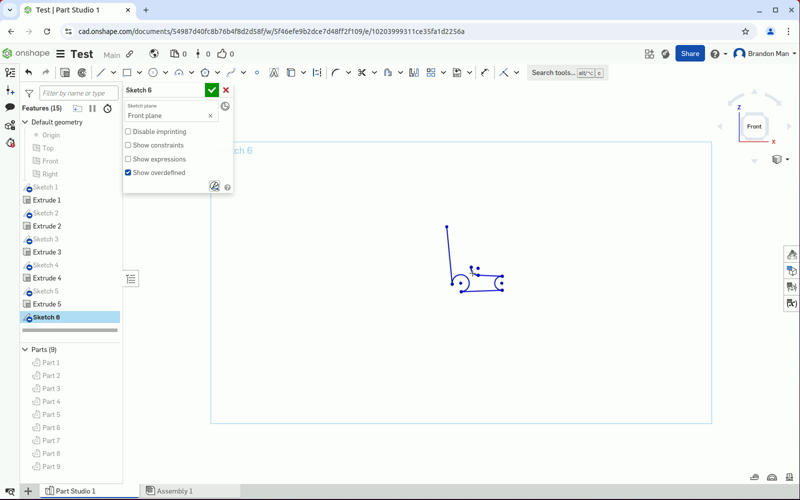
mouse_move(471, 267)
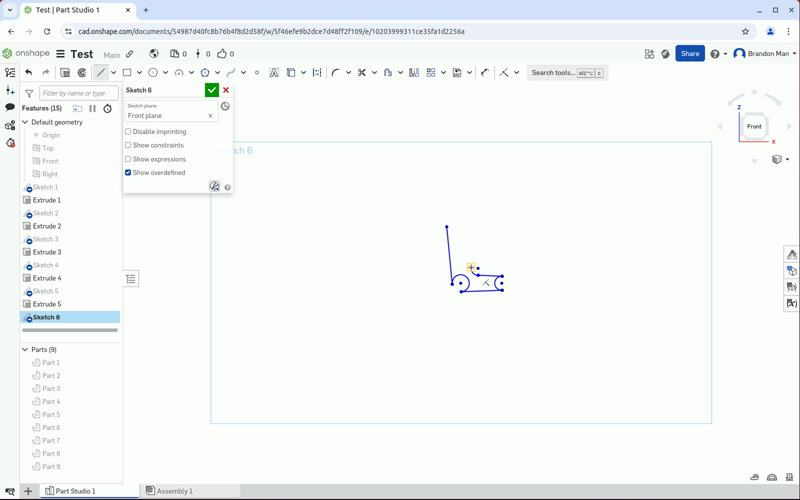
click(471, 267)
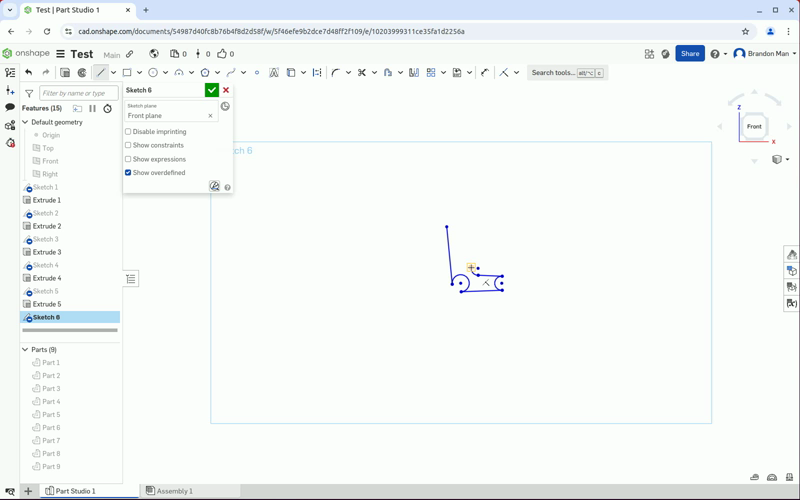
key_down(shift)
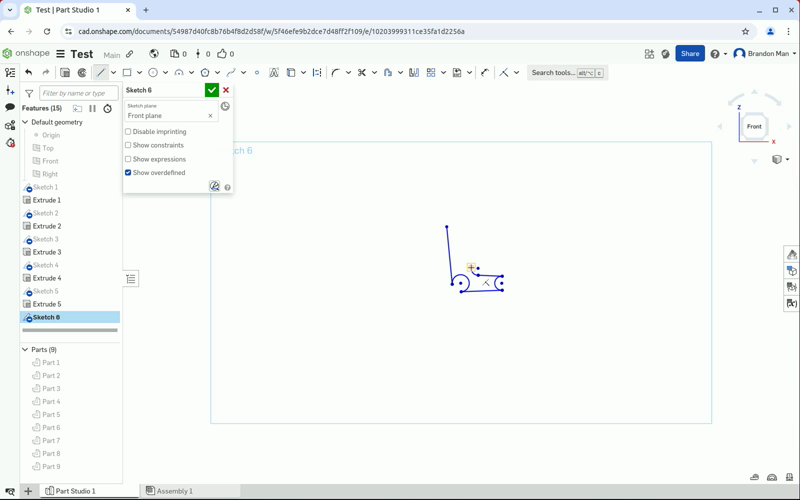
mouse_move(501, 267)
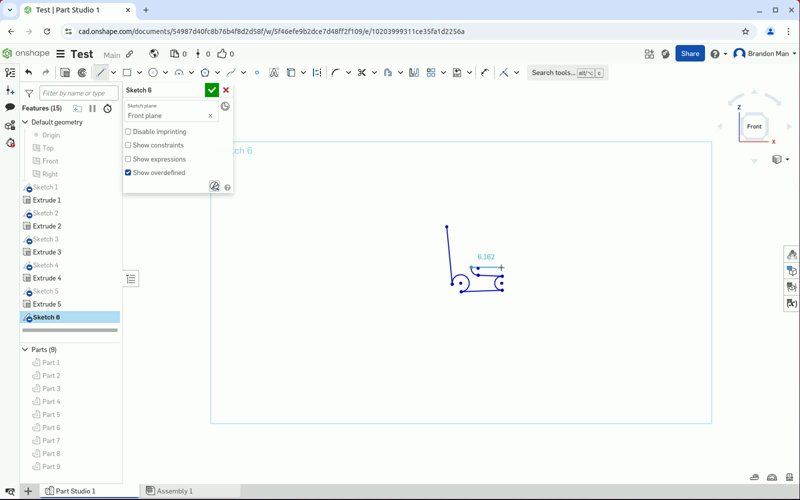
mouse_move(475, 226)
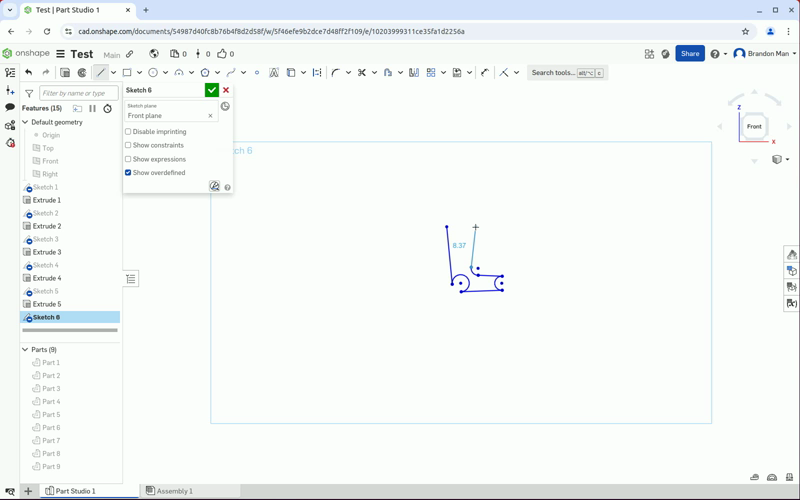
click(475, 226)
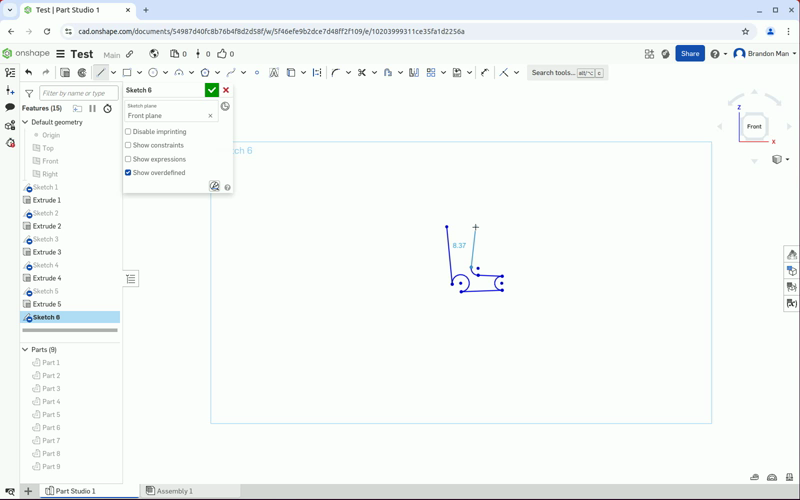
key_up(shift)
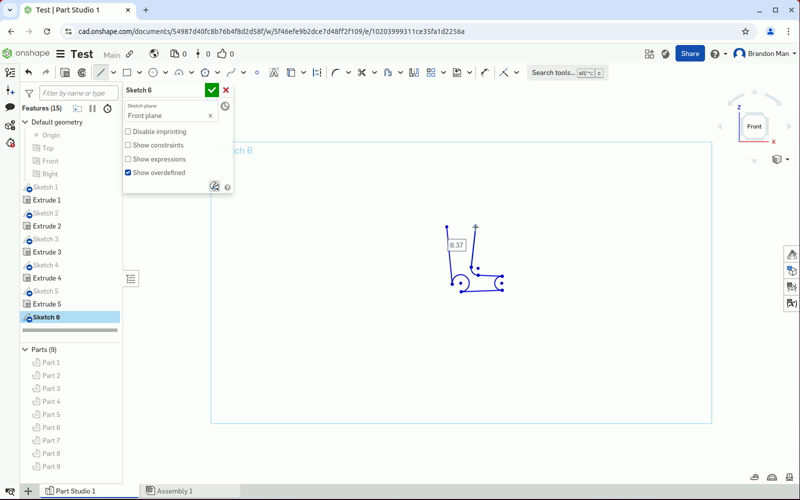
key(esc)
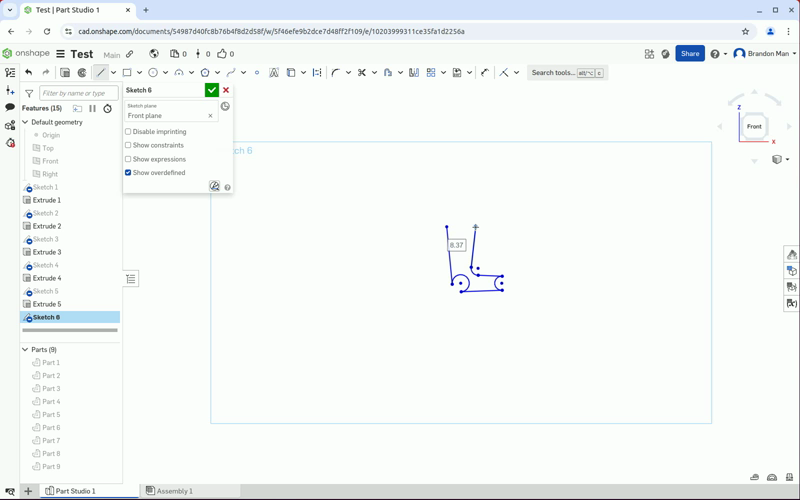
key(a)
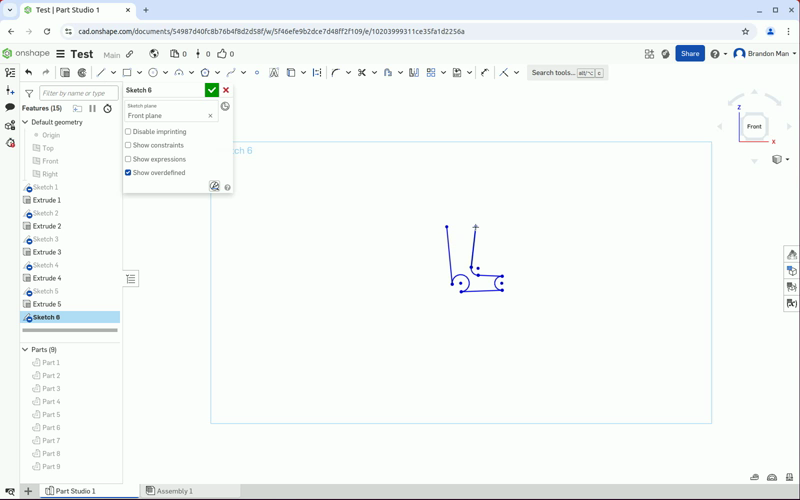
mouse_move(475, 226)
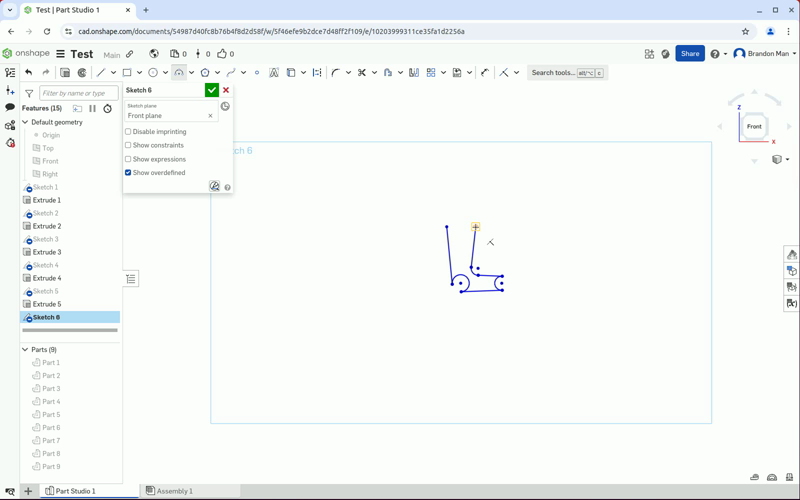
click(475, 226)
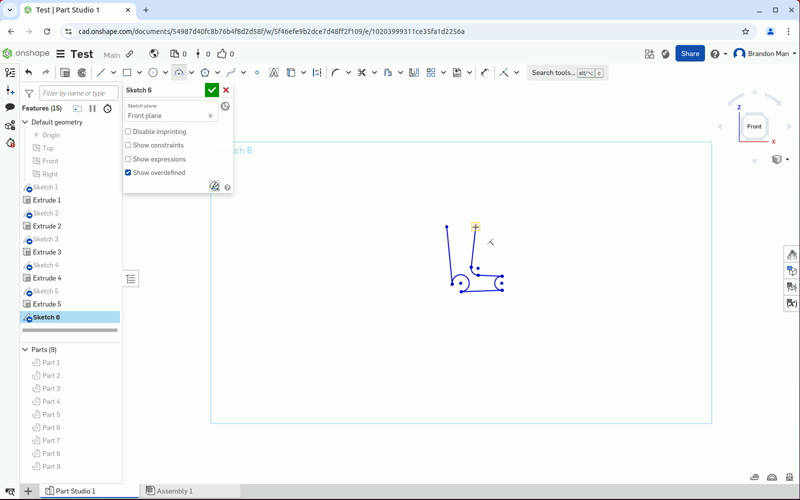
mouse_move(446, 226)
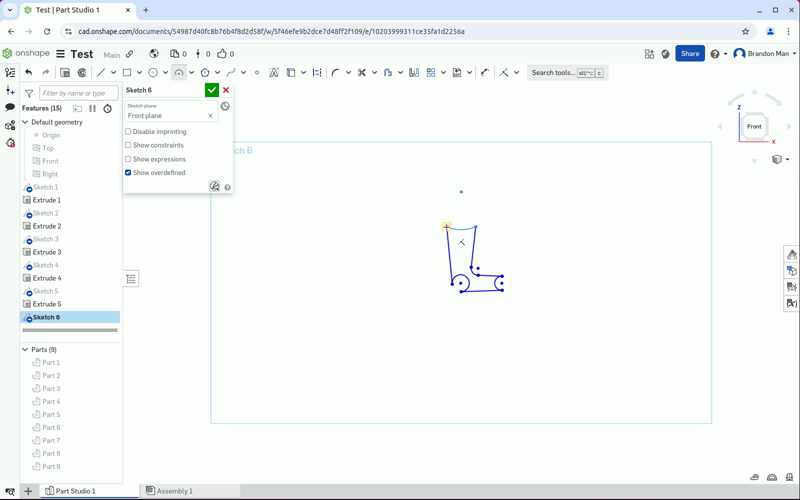
click(446, 226)
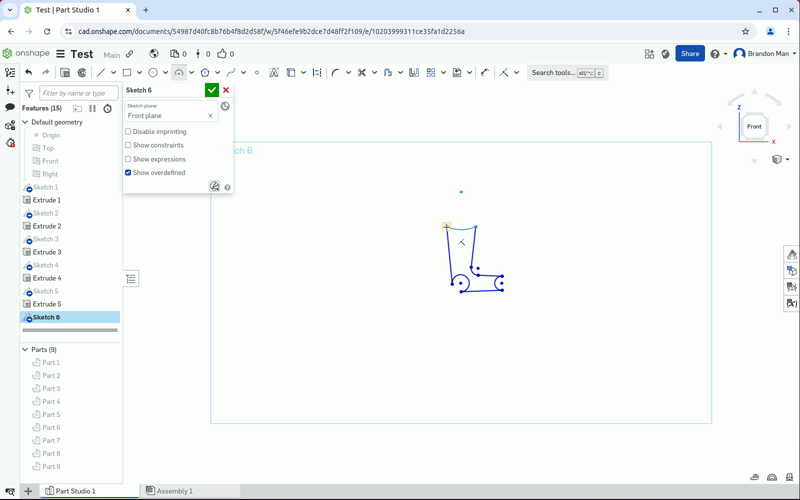
key_down(shift)
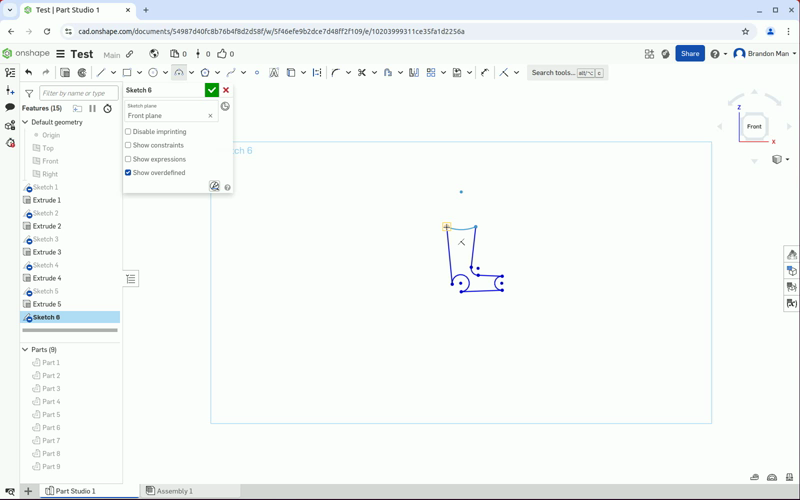
mouse_move(461, 239)
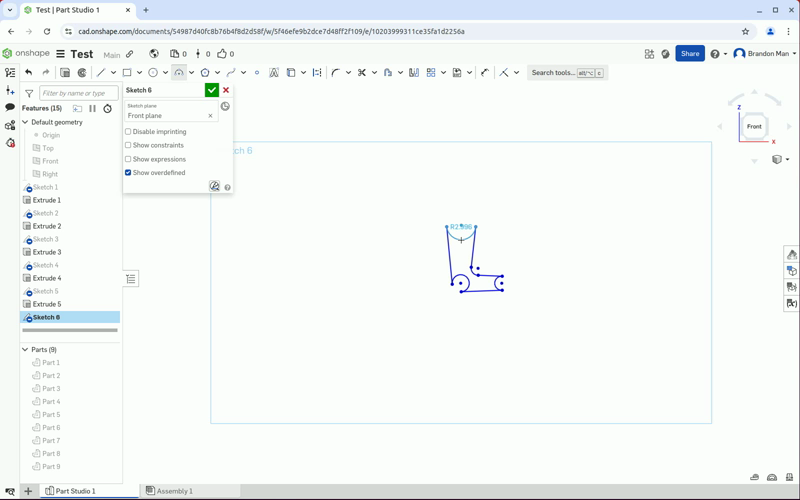
click(461, 239)
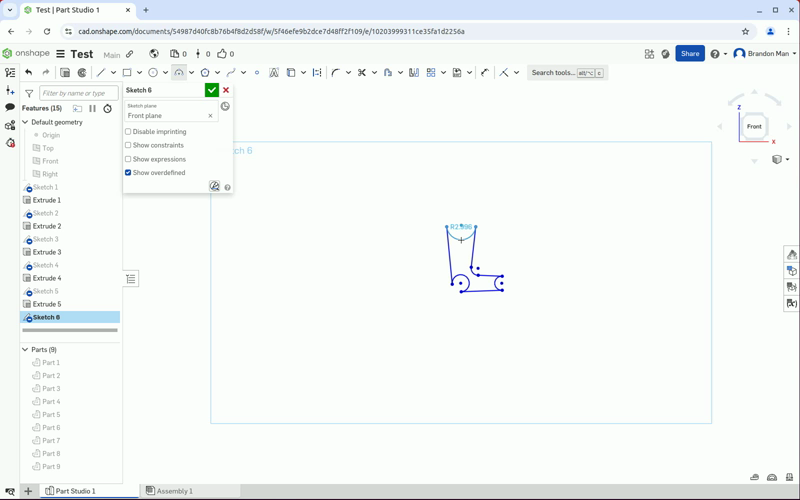
key_up(shift)
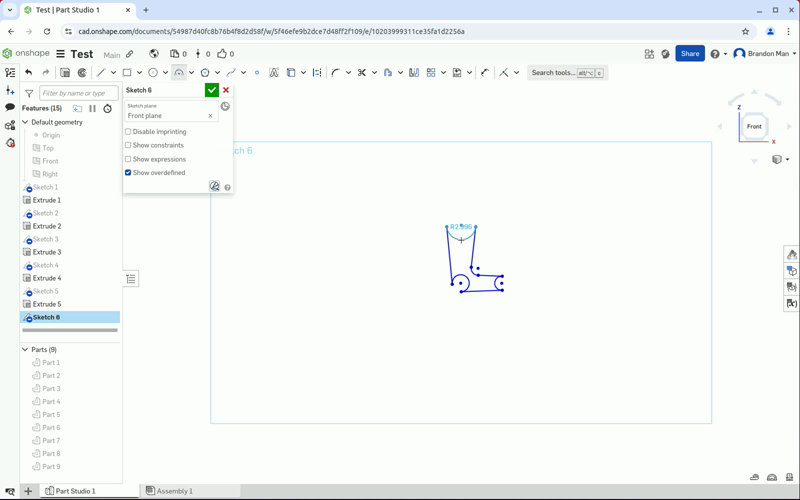
key(esc)
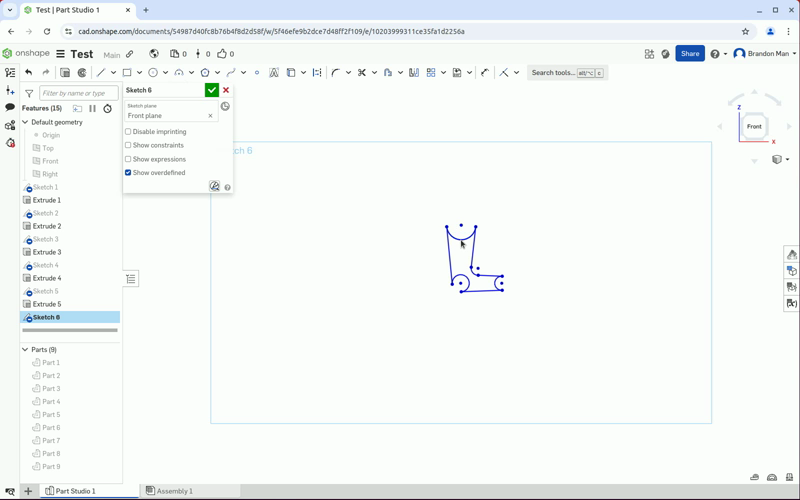
mouse_move(472, 279)
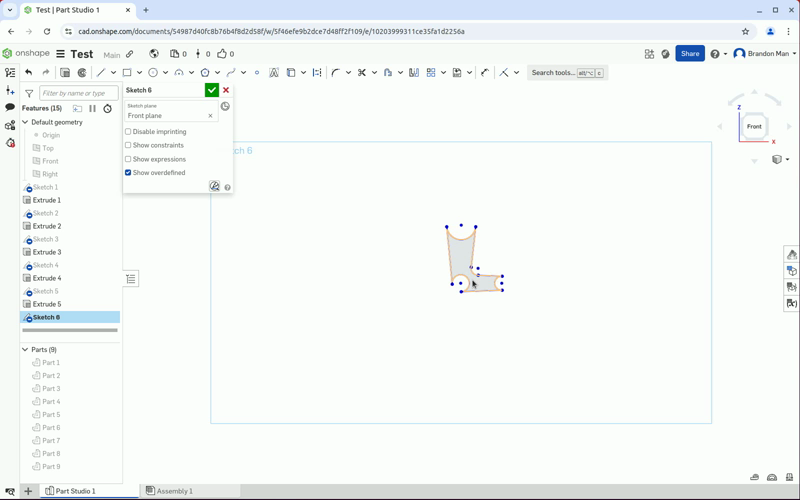
scroll(6)
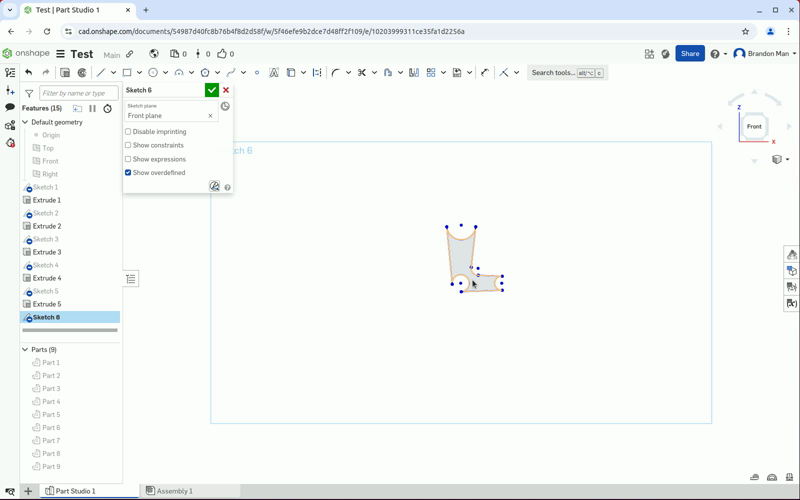
scroll(6)
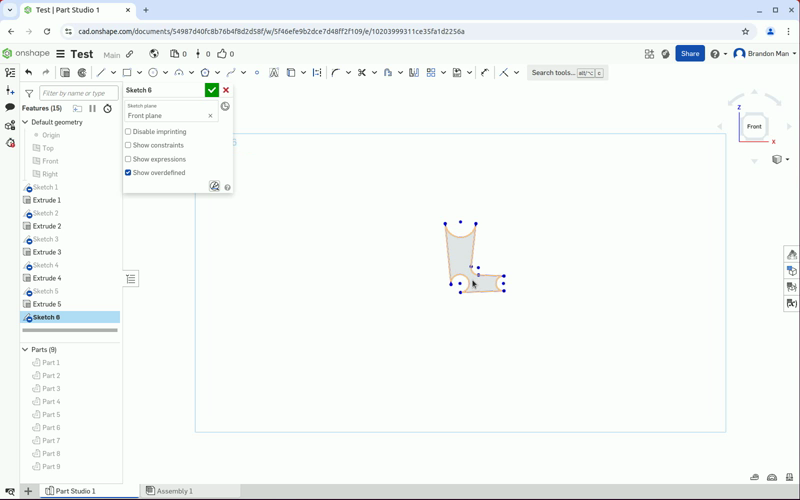
scroll(6)
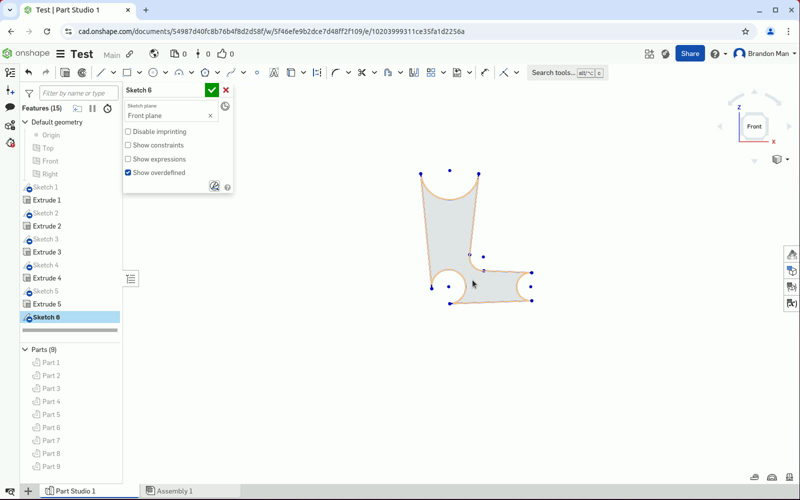
scroll(6)
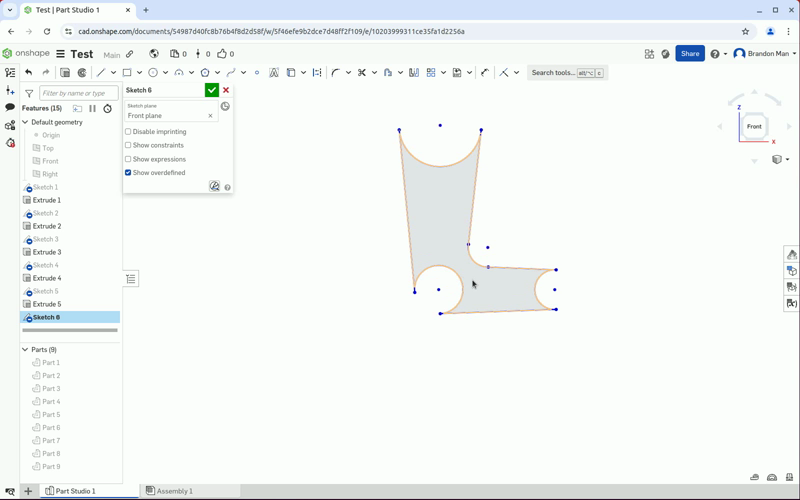
scroll(6)
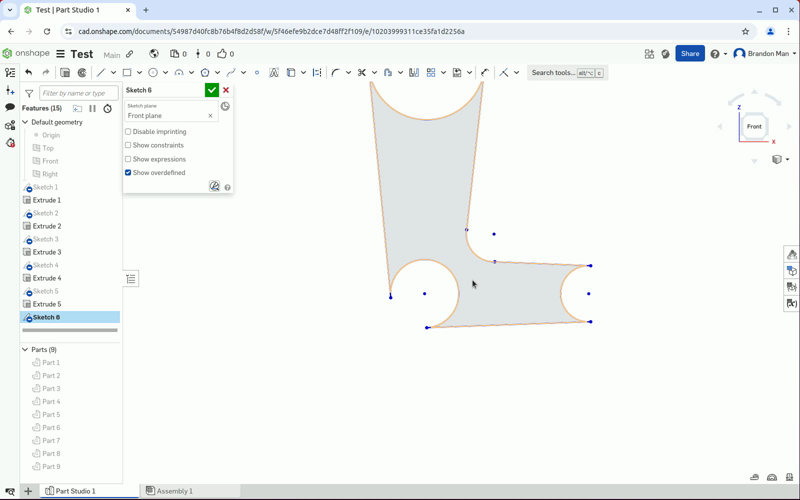
scroll(6)
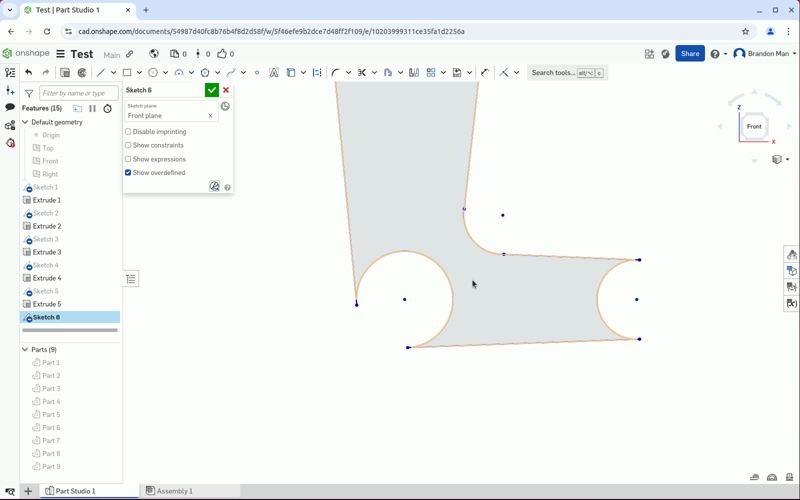
scroll(6)
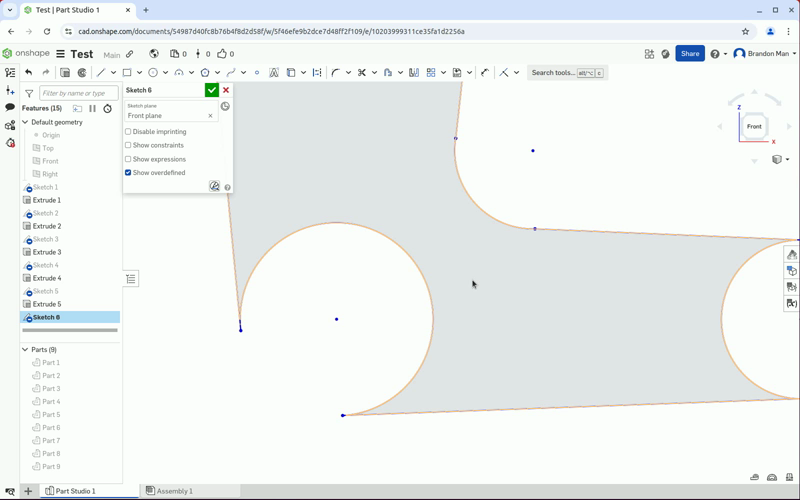
click(472, 279)
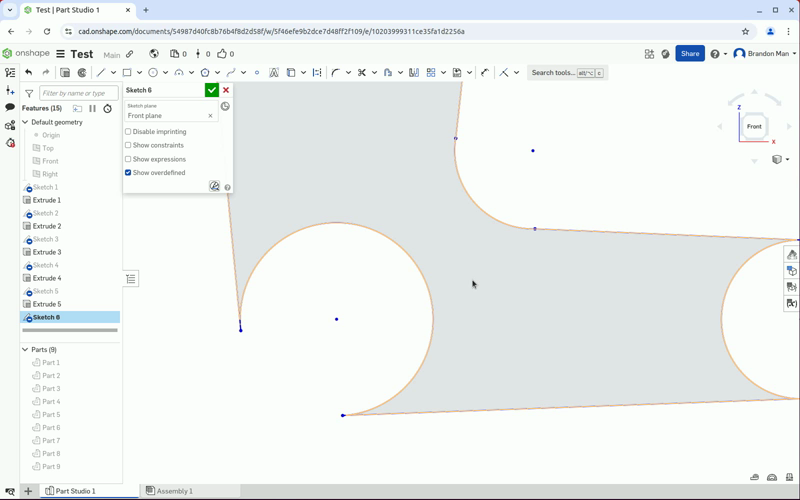
scroll(-6)
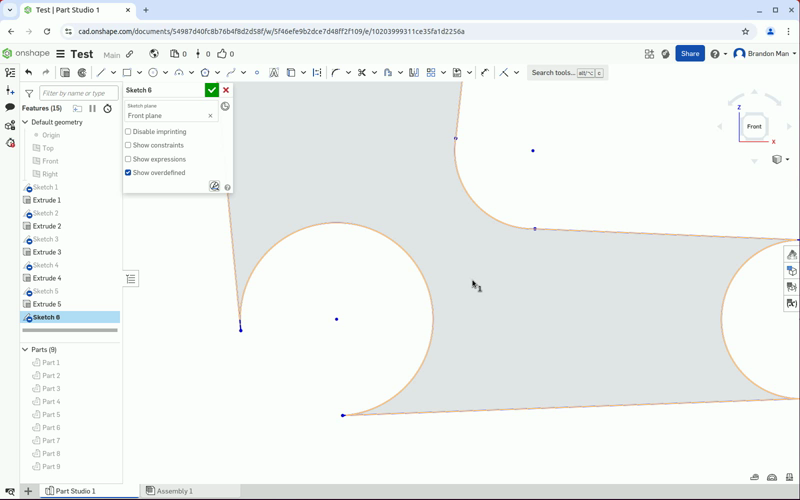
scroll(-6)
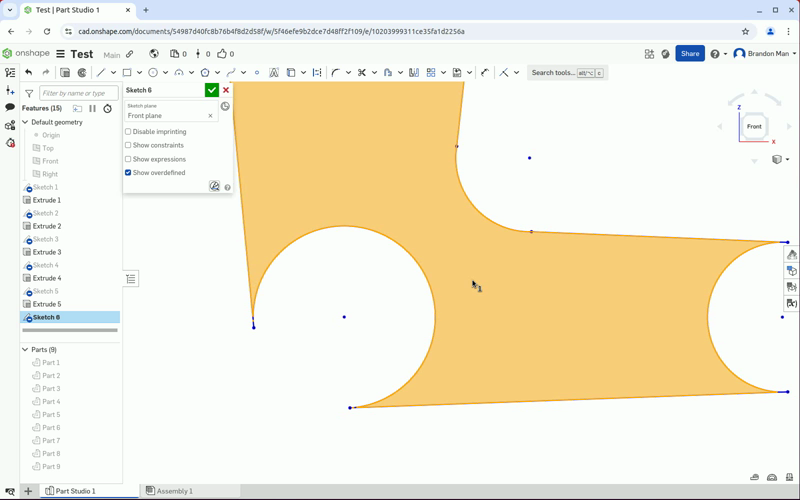
scroll(-6)
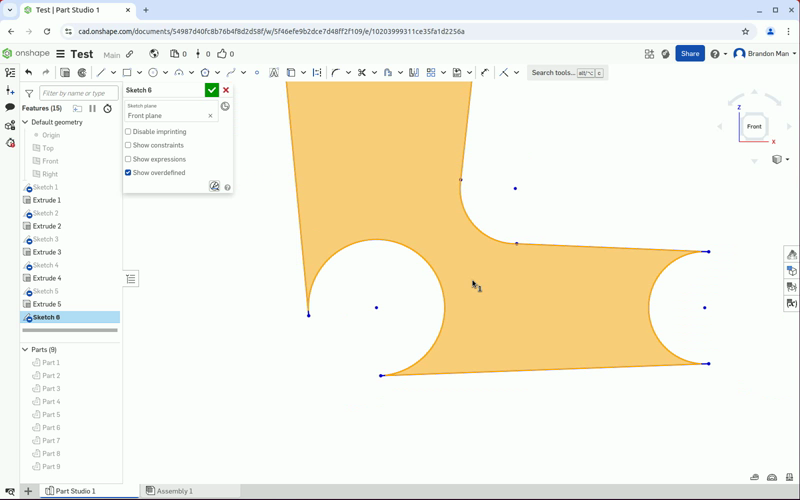
scroll(-6)
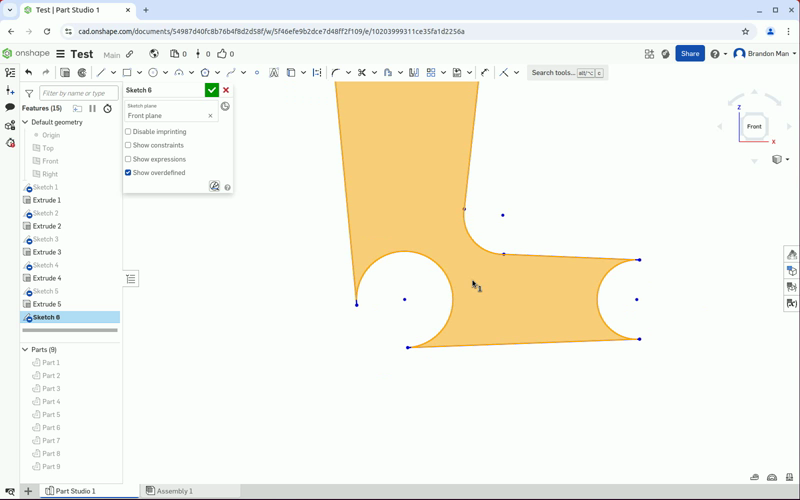
scroll(-6)
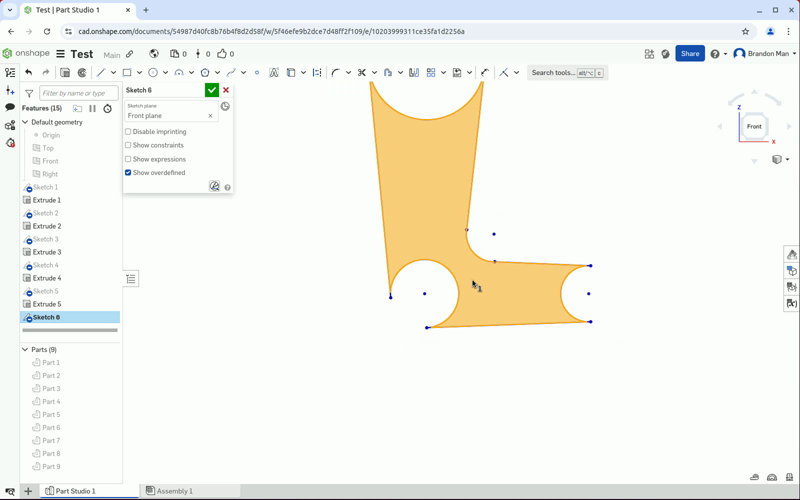
scroll(-6)
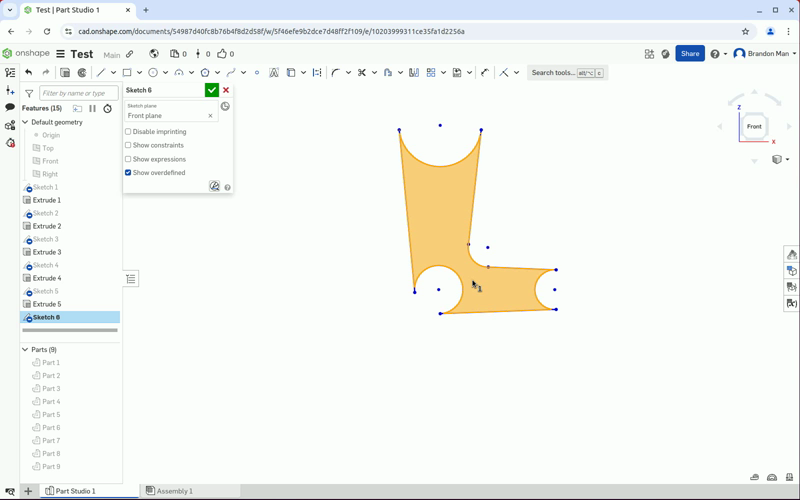
scroll(-6)
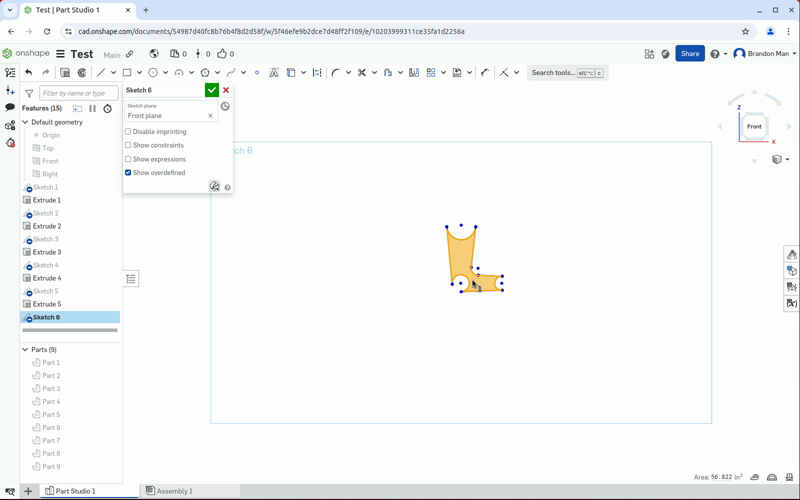
mouse_move(73, 352)
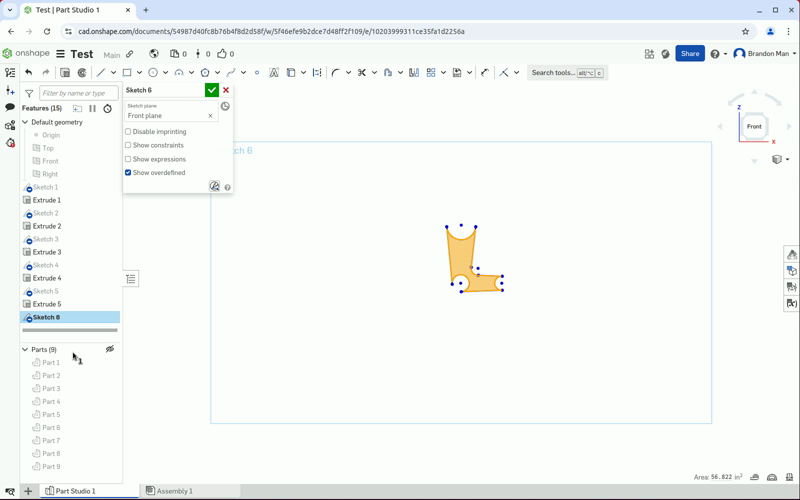
key(shift+y)
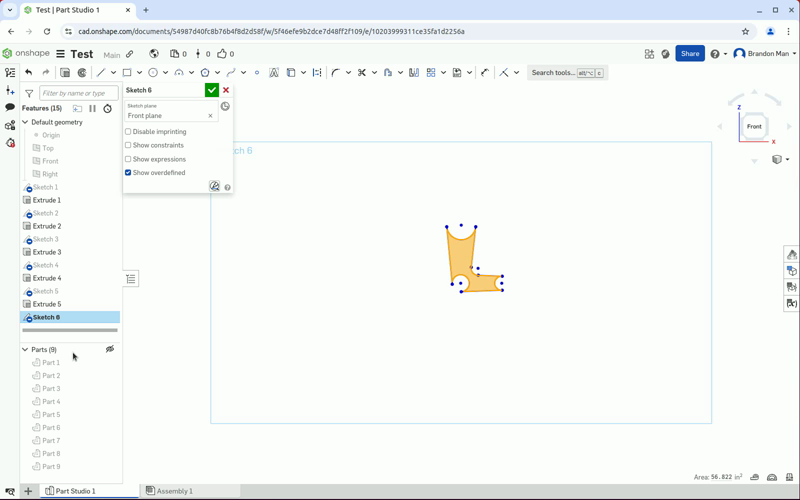
key(shift+e)
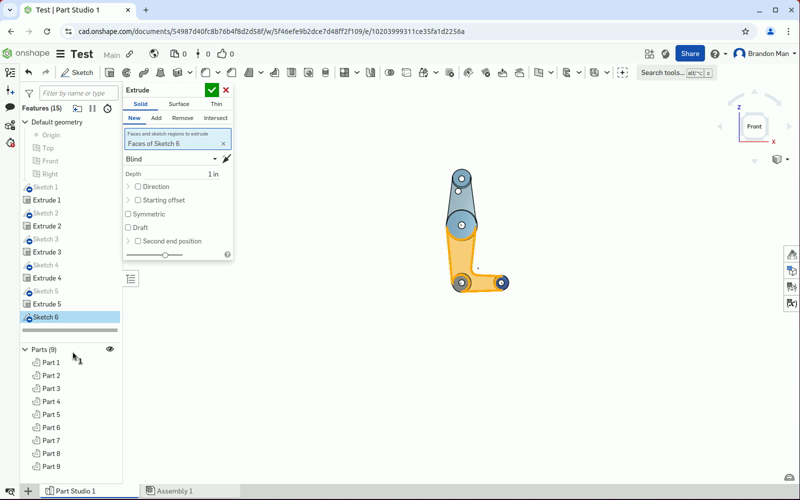
mouse_move(143, 106)
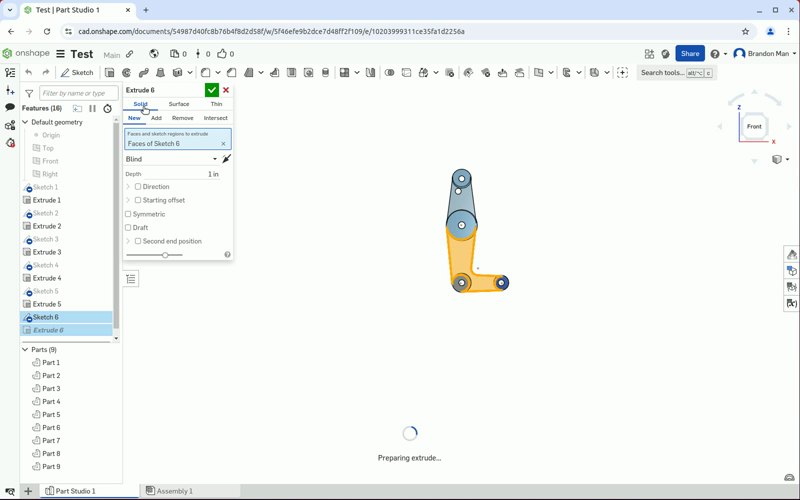
click(143, 106)
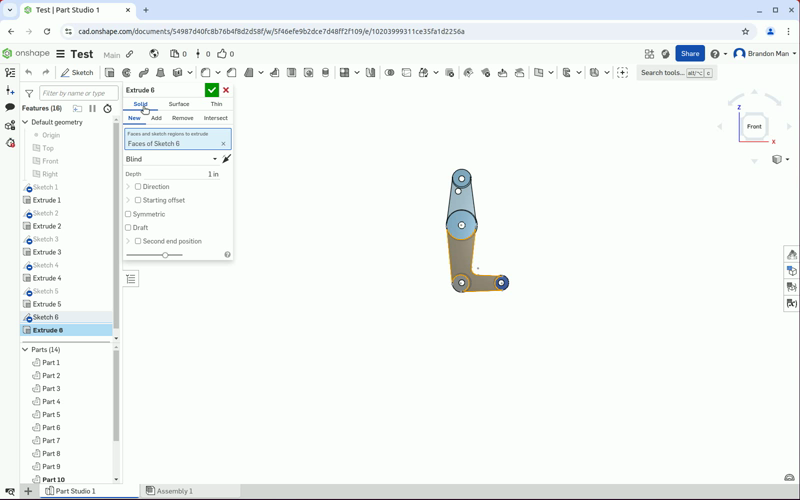
mouse_move(137, 120)
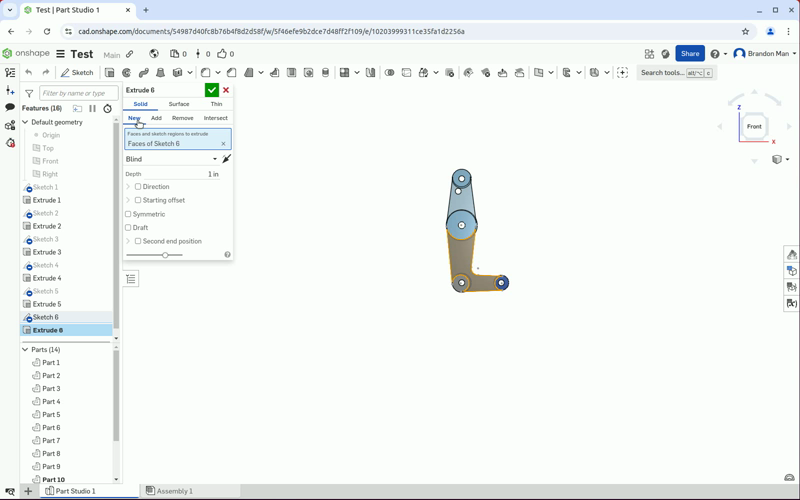
click(137, 120)
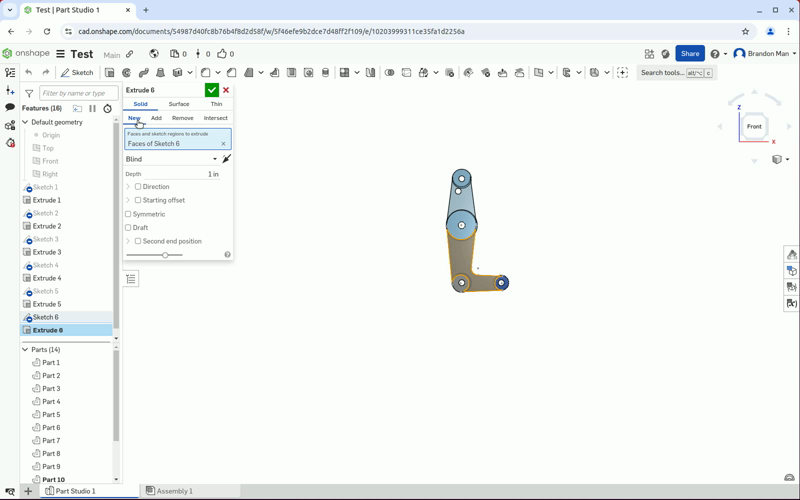
key(tab, 4)
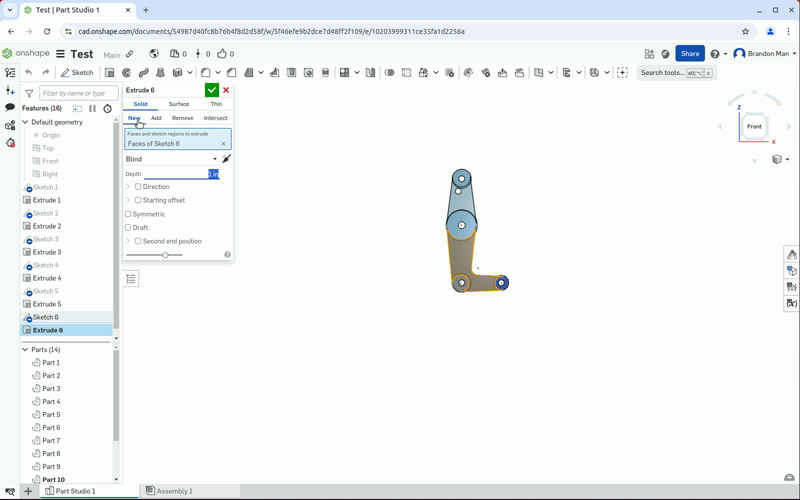
text(0.481)
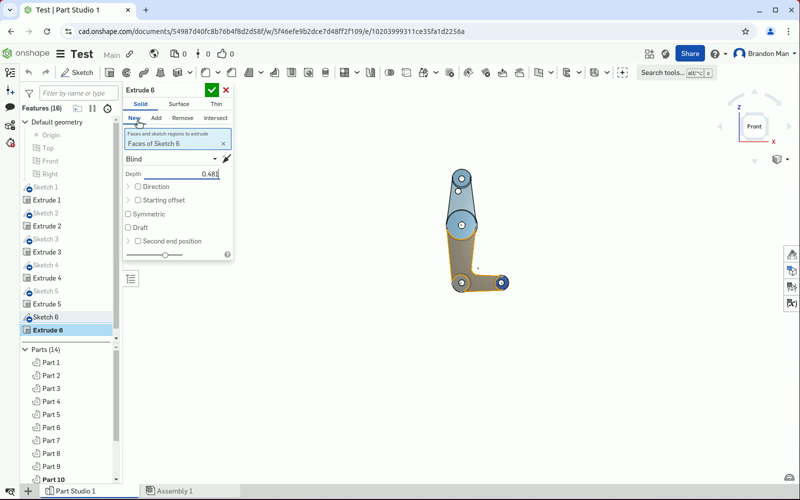
key(enter)
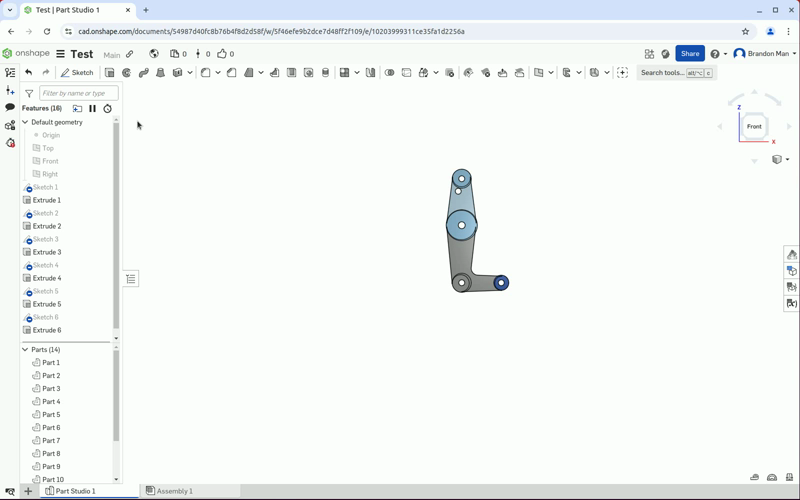
key(shift+h)
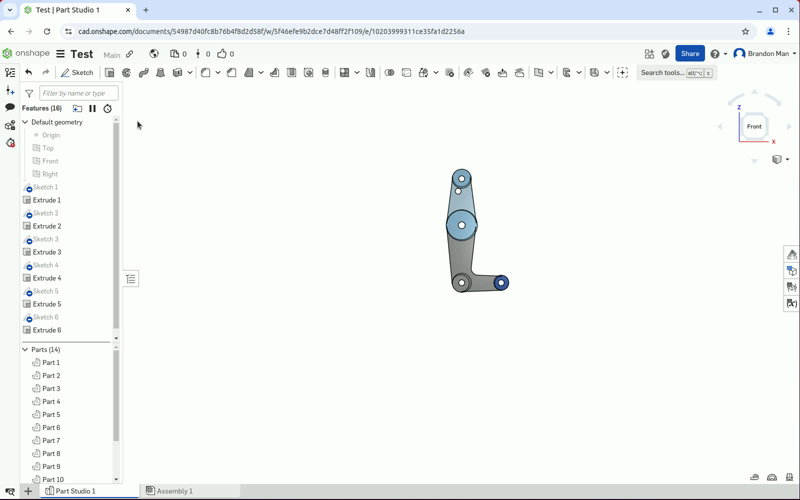
key(shift+h)
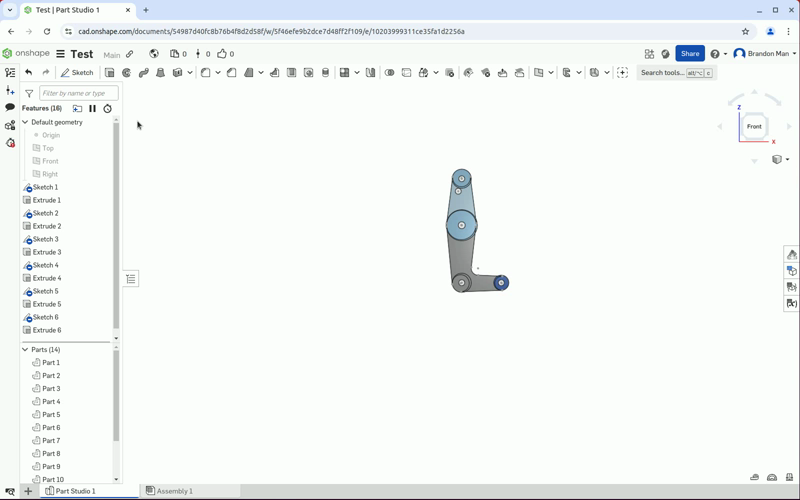
key(shift+7)
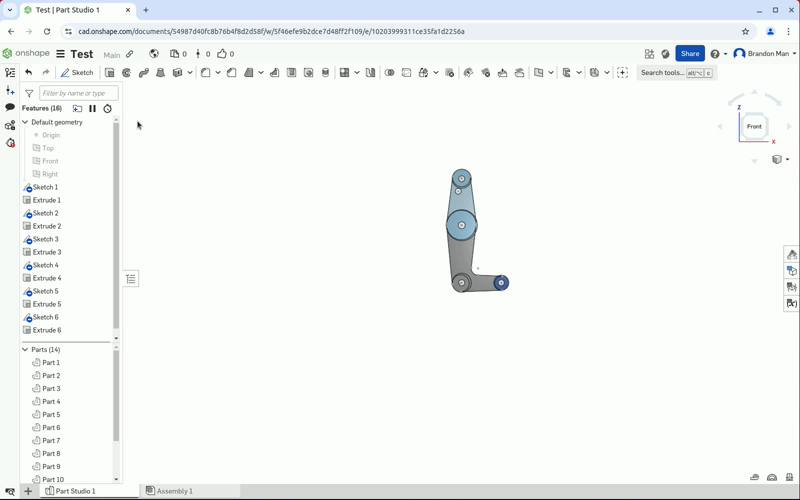
key(left, 2)
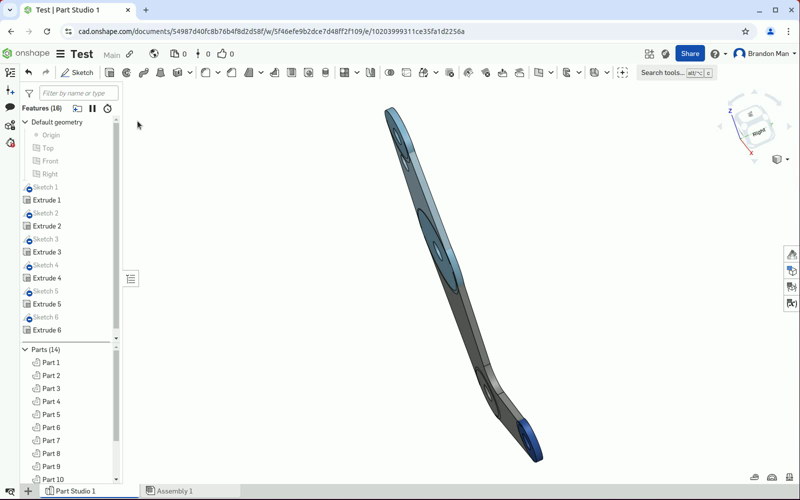
key(down, 2)
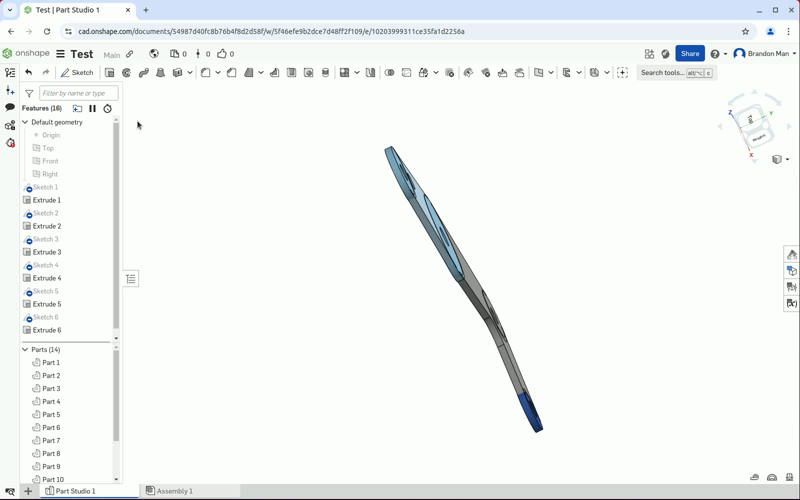
key(up, 2)
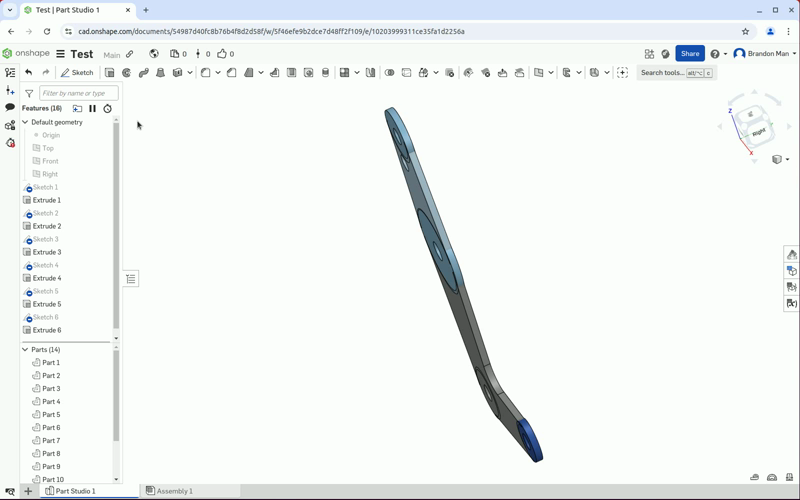
key(right, 2)
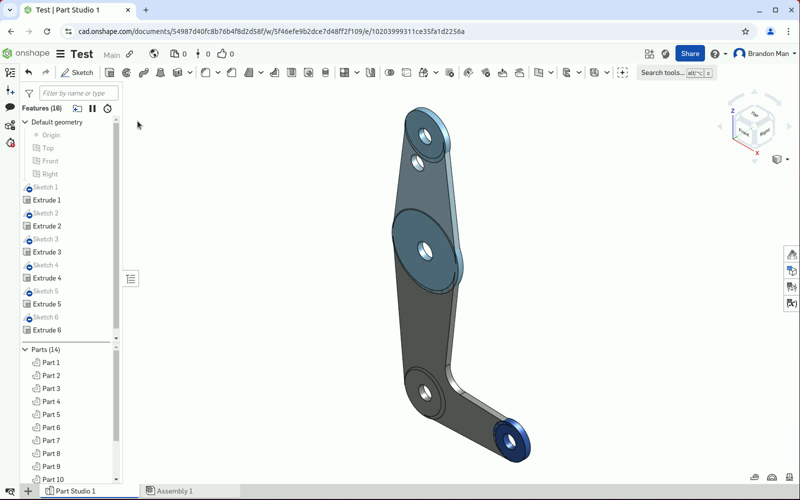
mouse_move(69, 189)
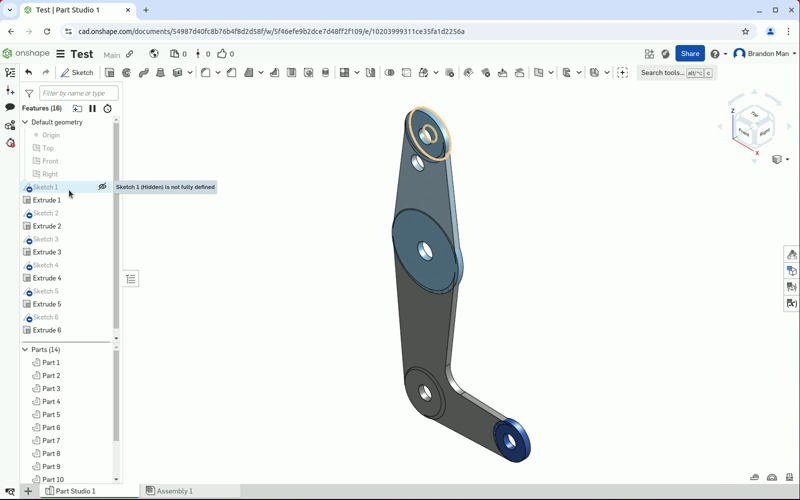
click(69, 189)